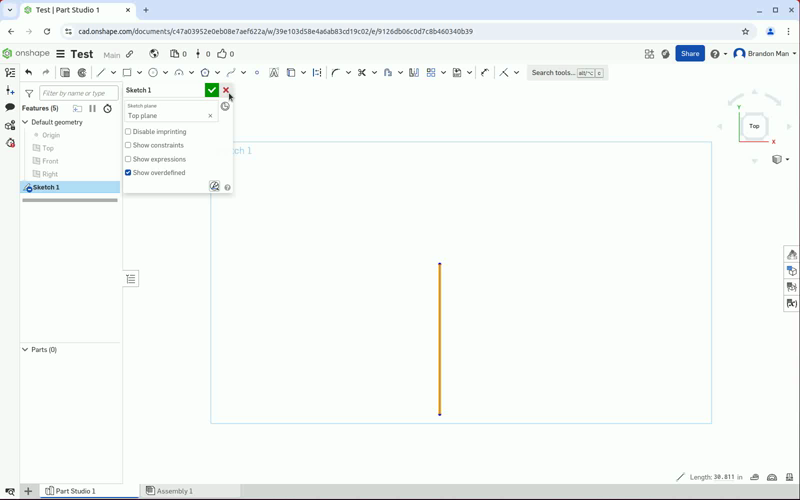
key(shift+h)
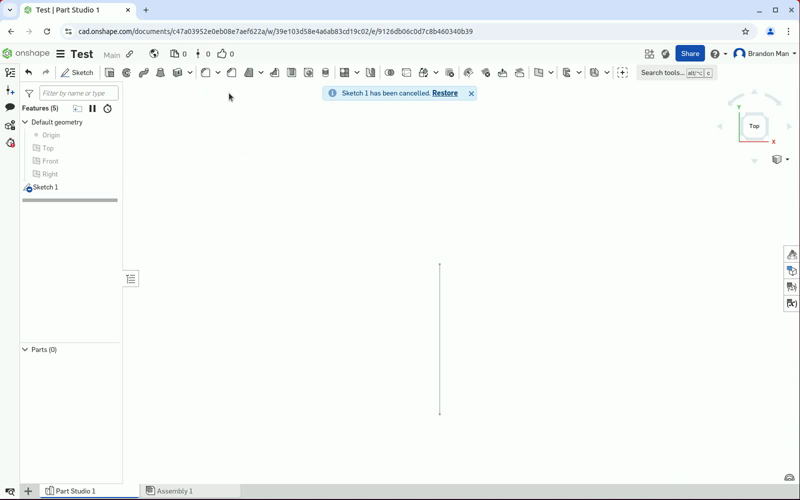
key(shift+s)
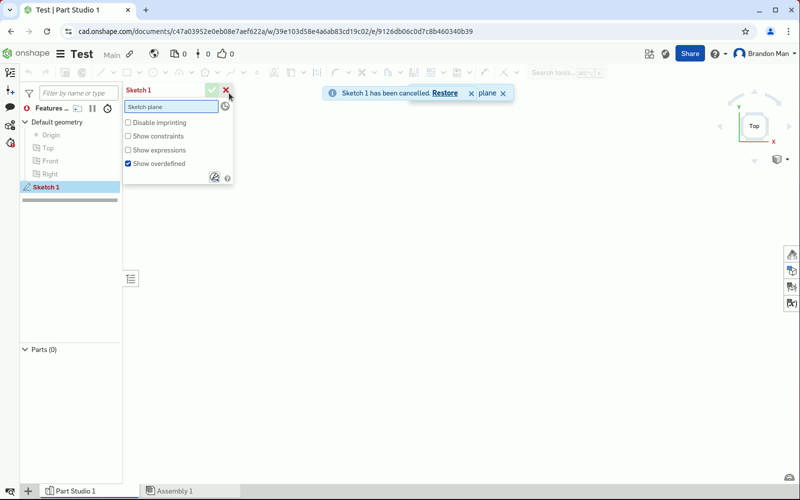
mouse_move(73, 150)
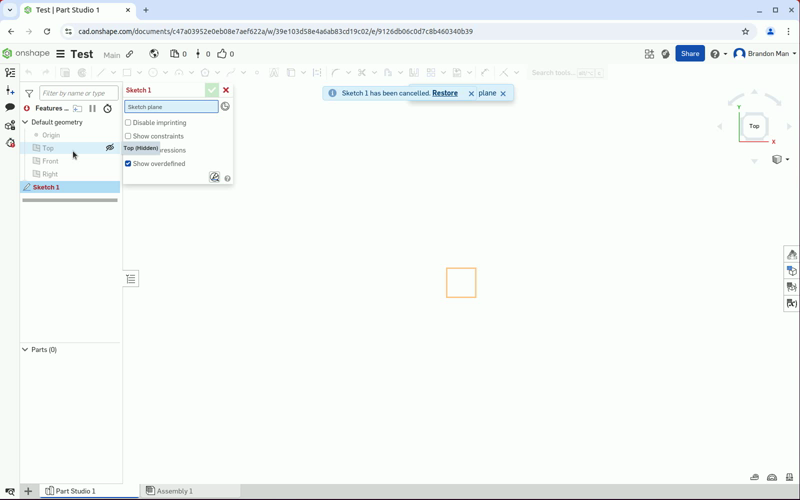
click(73, 150)
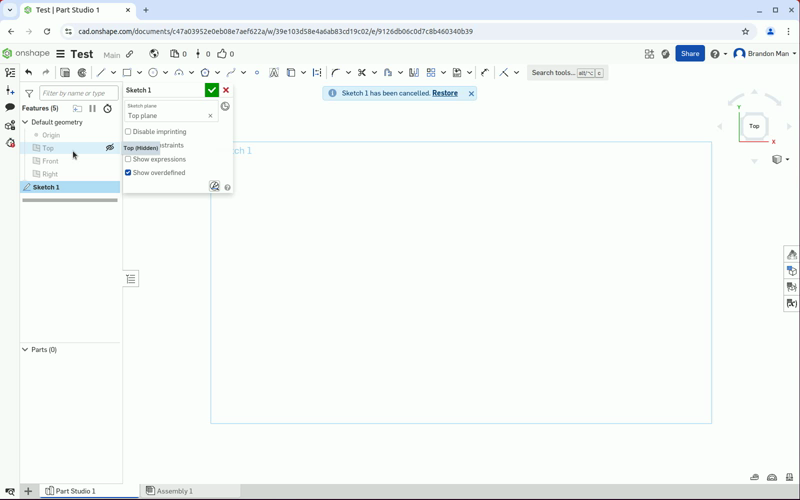
mouse_move(73, 352)
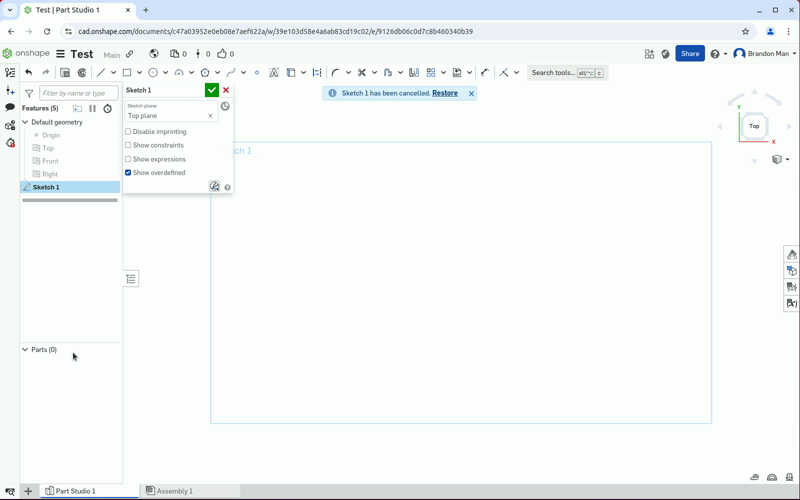
key(y)
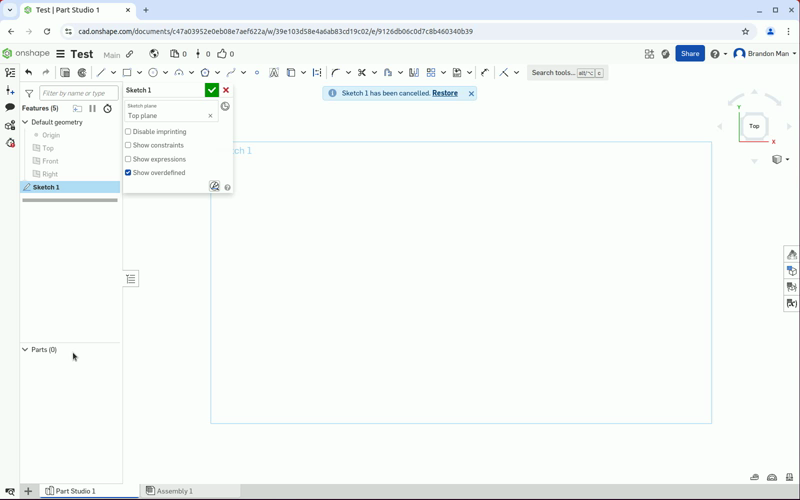
key(l)
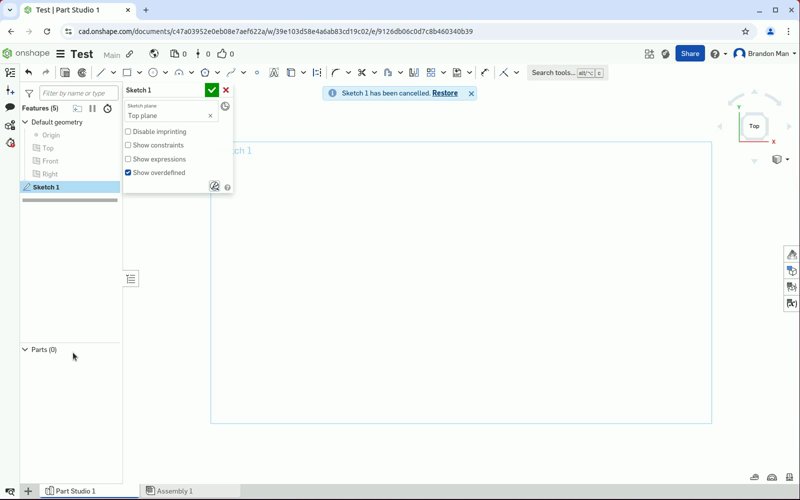
key_down(shift)
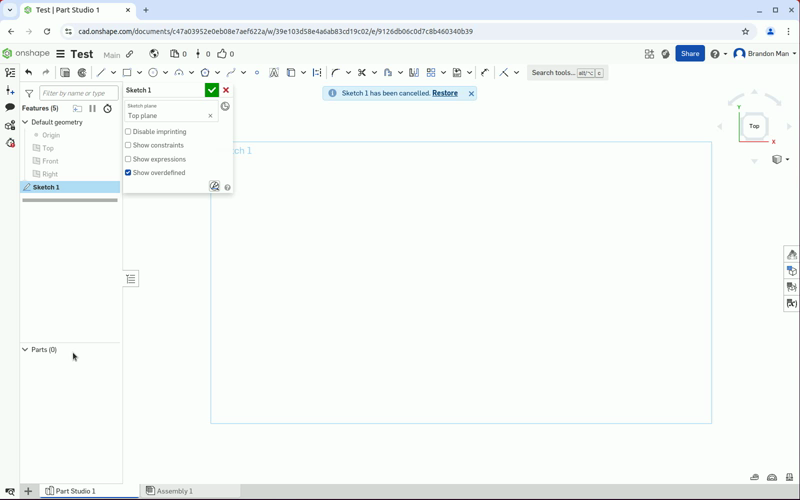
mouse_move(351, 335)
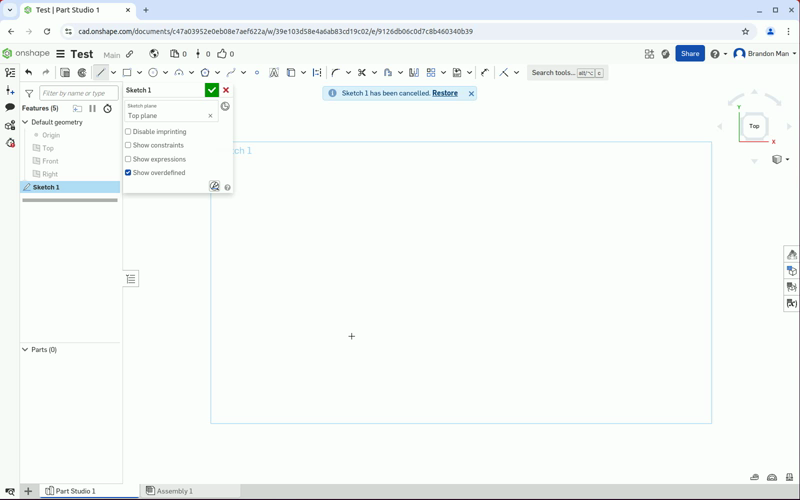
click(351, 335)
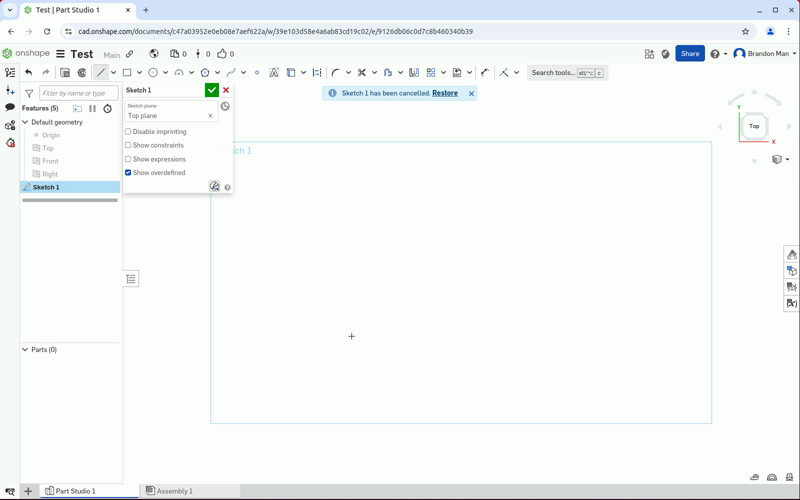
key_up(shift)
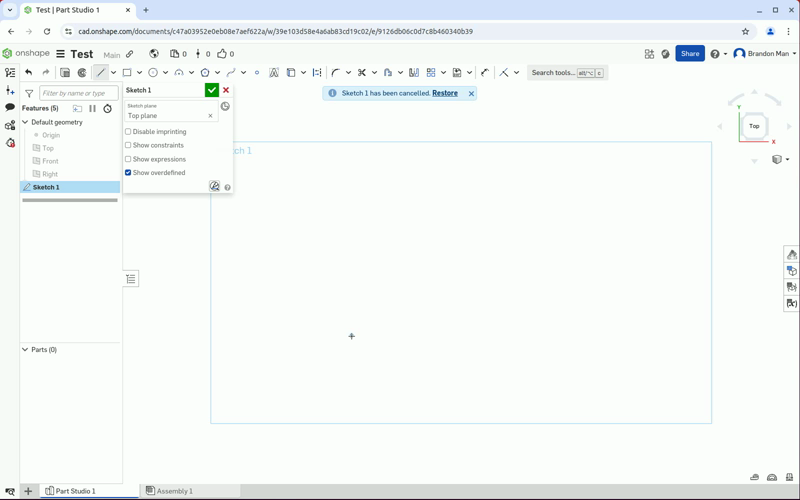
key_down(shift)
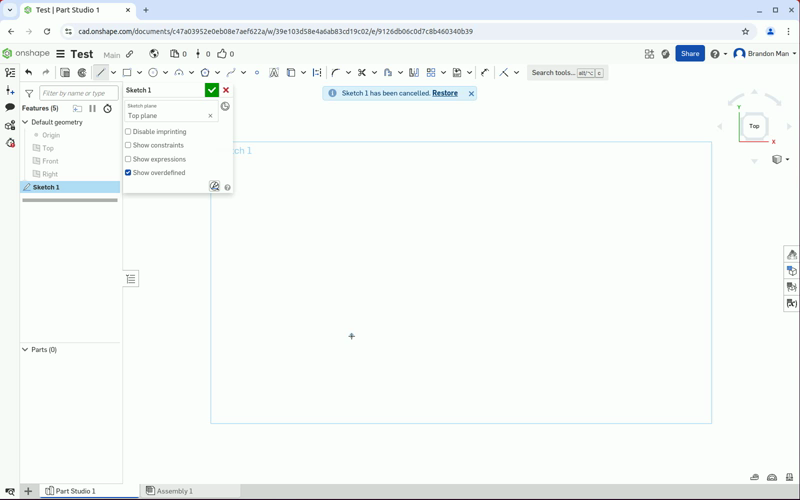
mouse_move(569, 335)
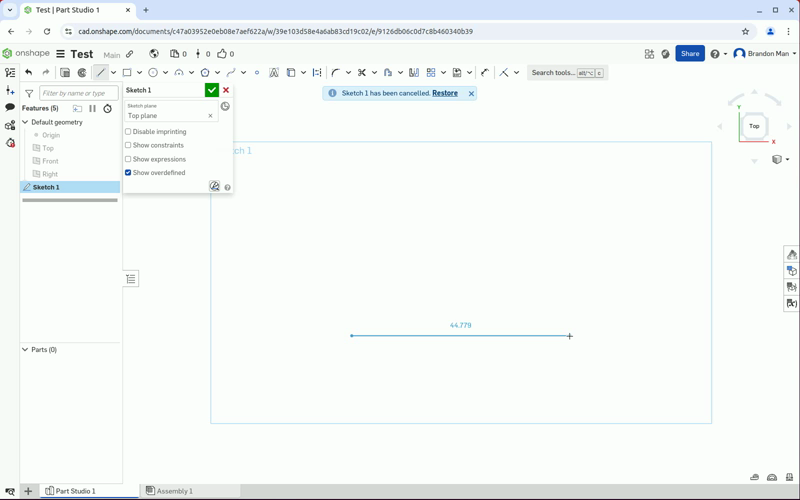
click(569, 335)
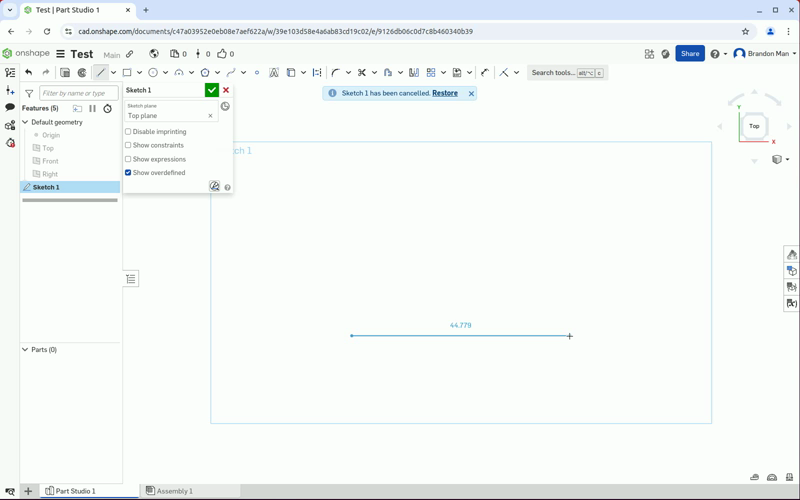
key_up(shift)
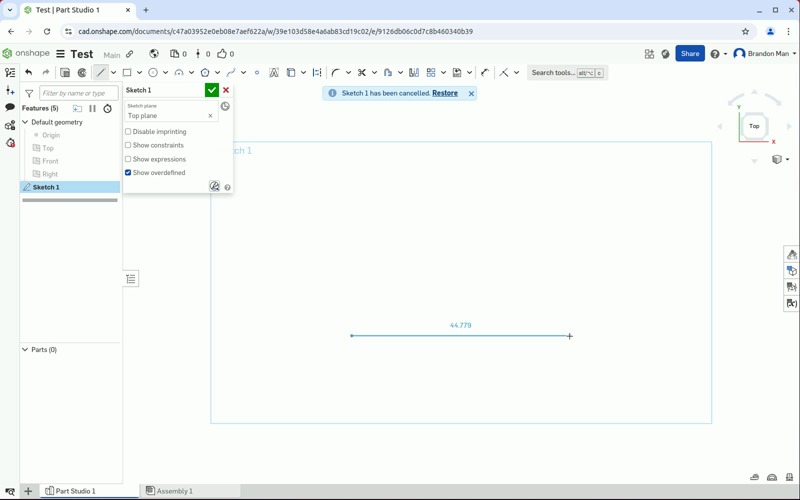
key_down(shift)
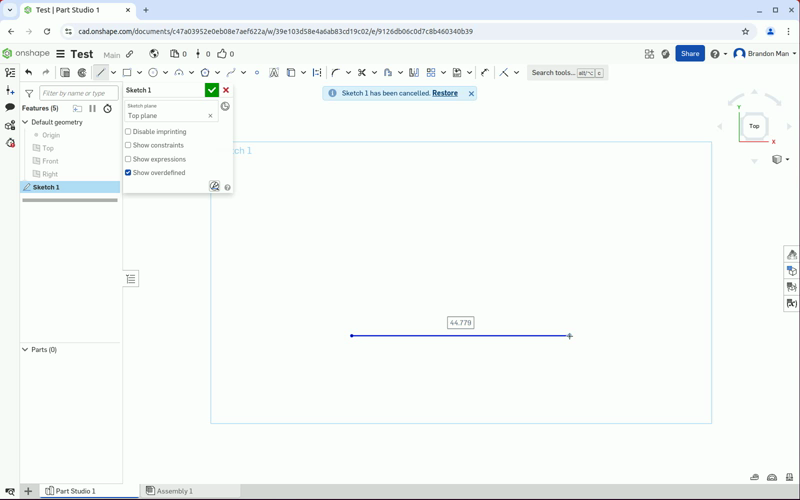
mouse_move(569, 230)
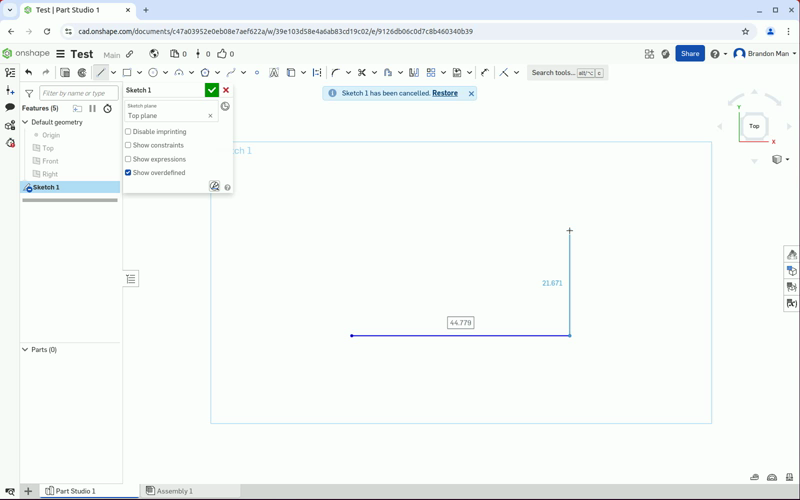
click(569, 230)
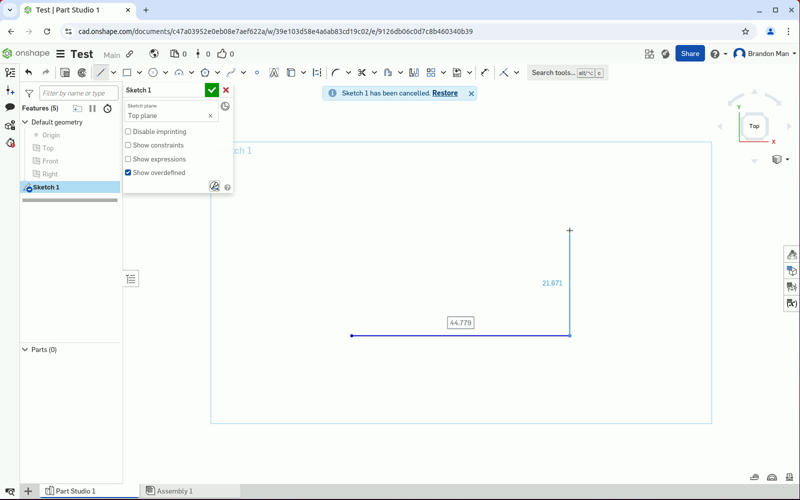
key_up(shift)
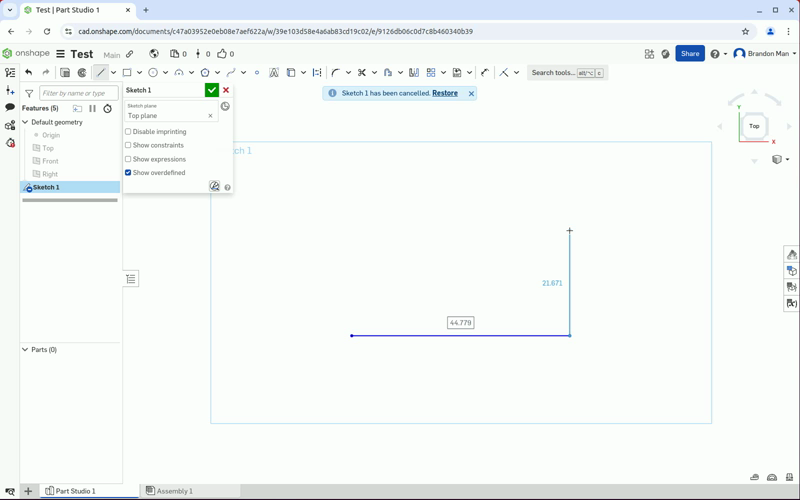
key_down(shift)
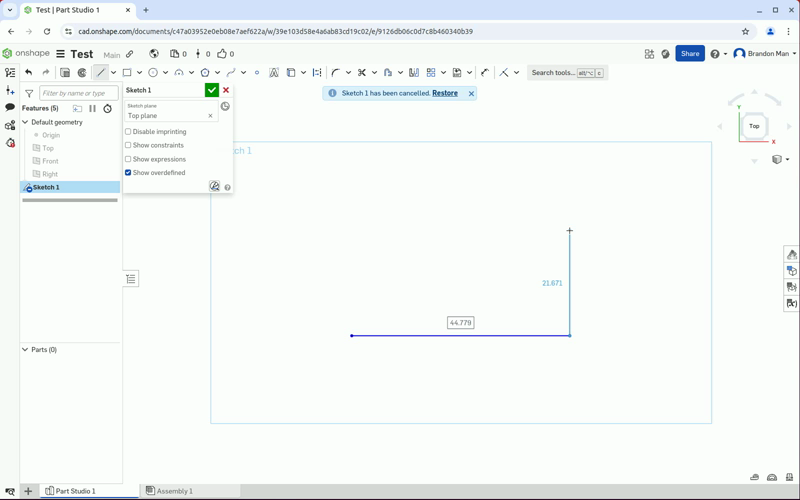
mouse_move(351, 230)
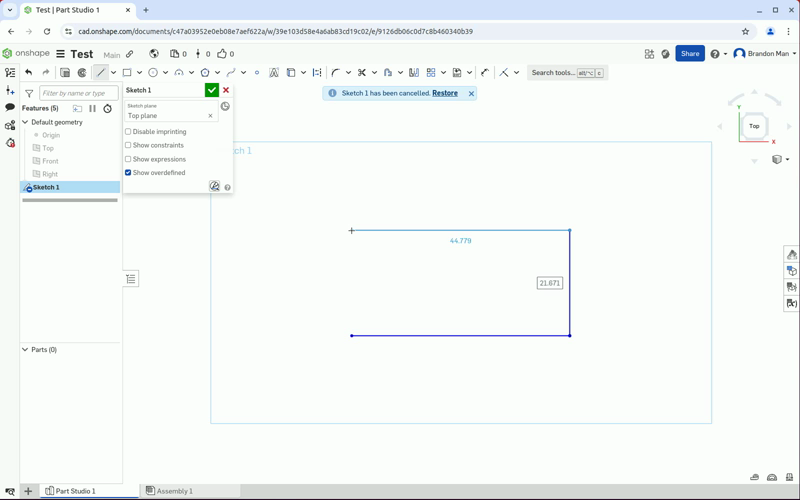
click(351, 230)
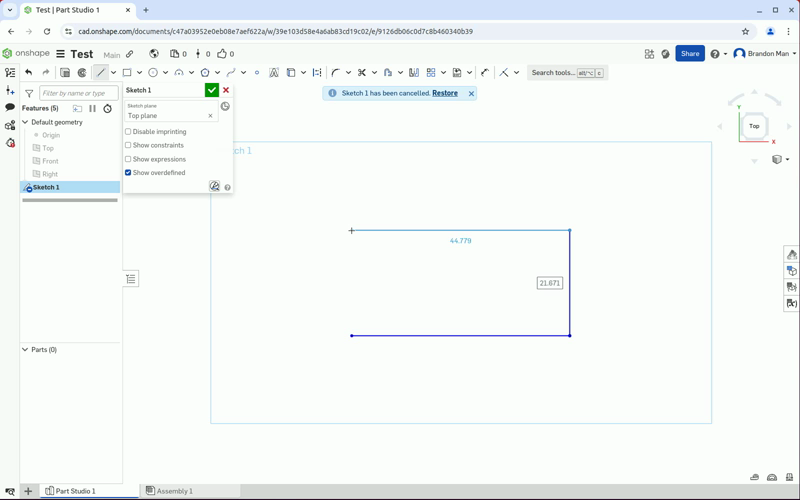
key_up(shift)
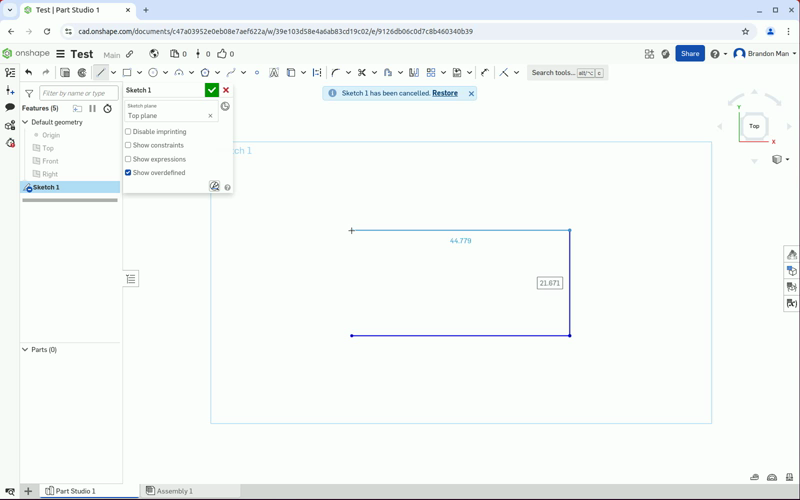
key_down(shift)
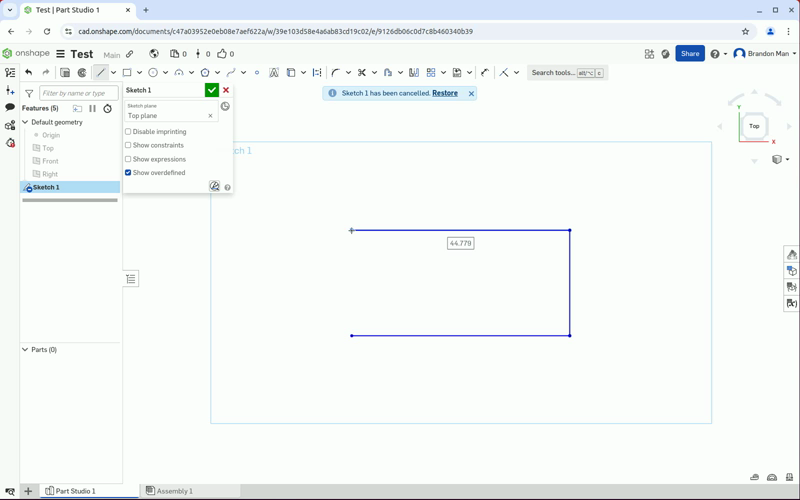
mouse_move(351, 335)
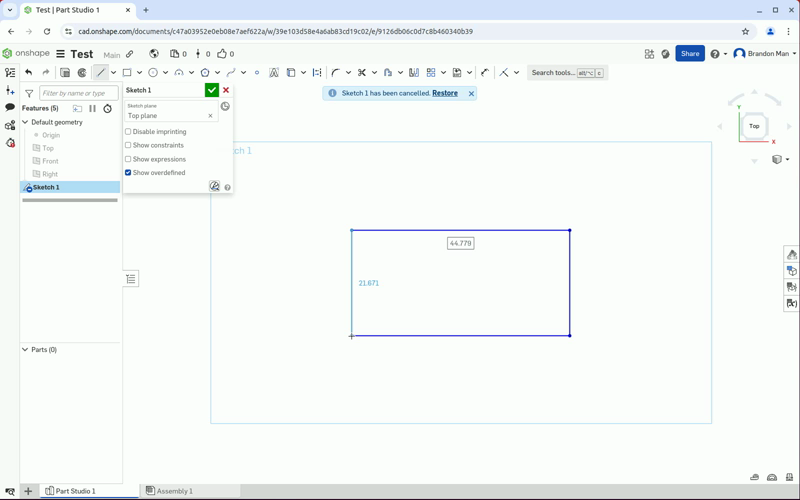
key_up(shift)
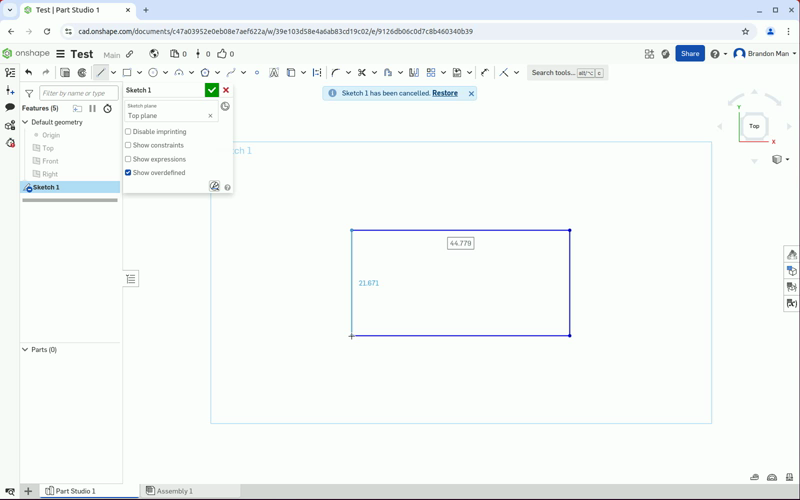
click(351, 335)
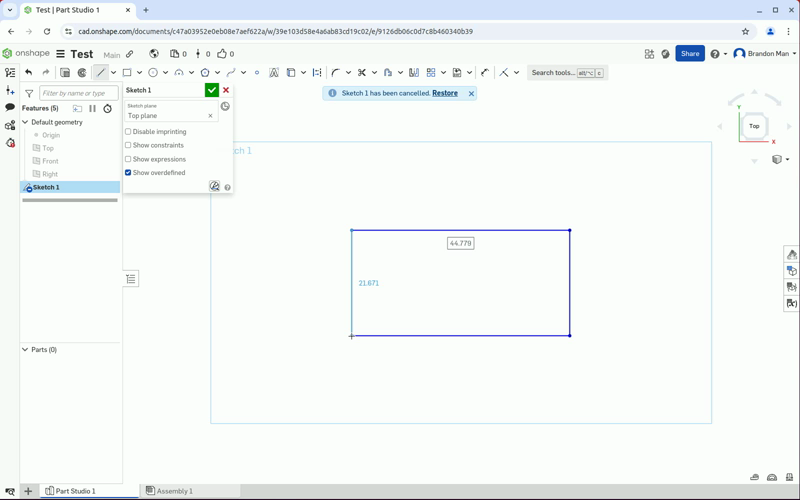
key(esc)
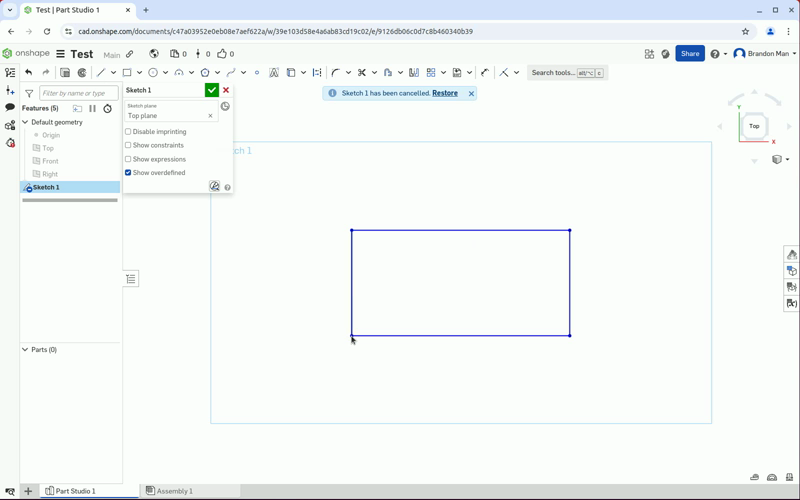
mouse_move(529, 263)
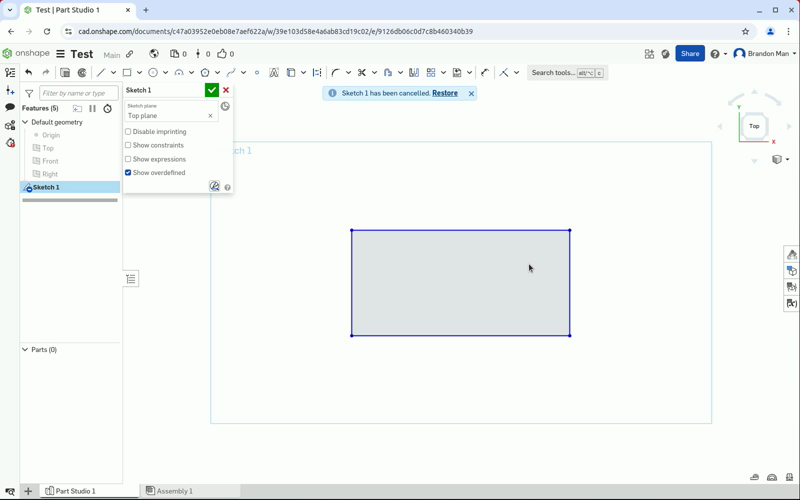
click(529, 263)
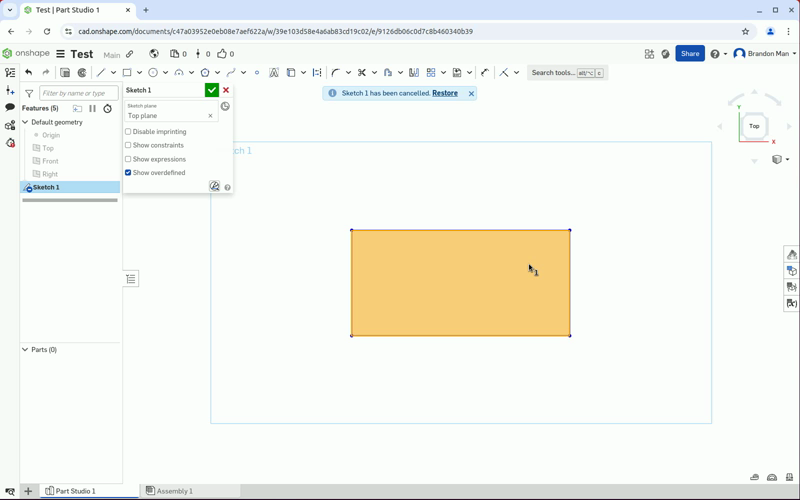
mouse_move(73, 352)
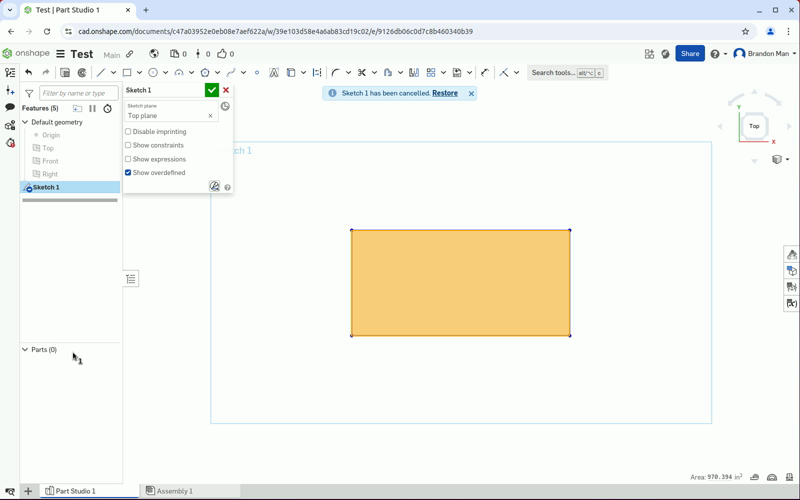
key(shift+y)
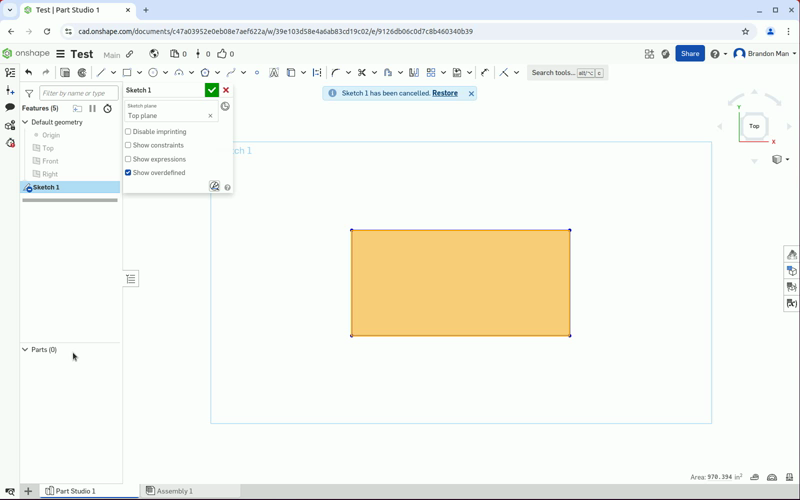
key(shift+e)
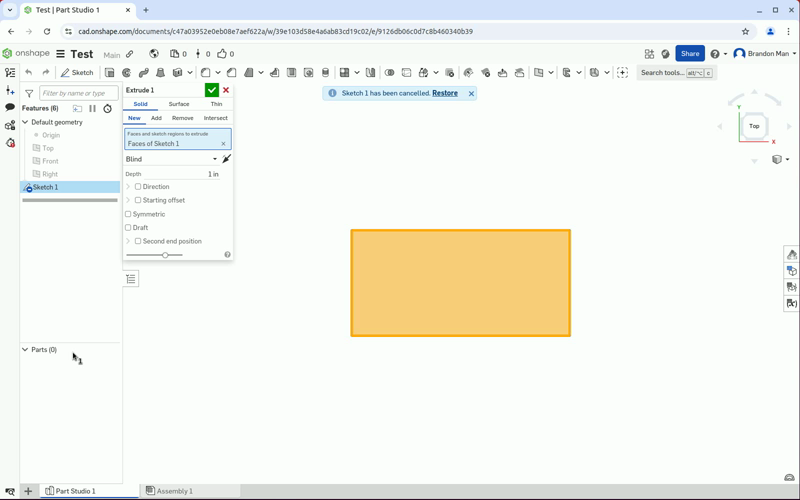
mouse_move(143, 106)
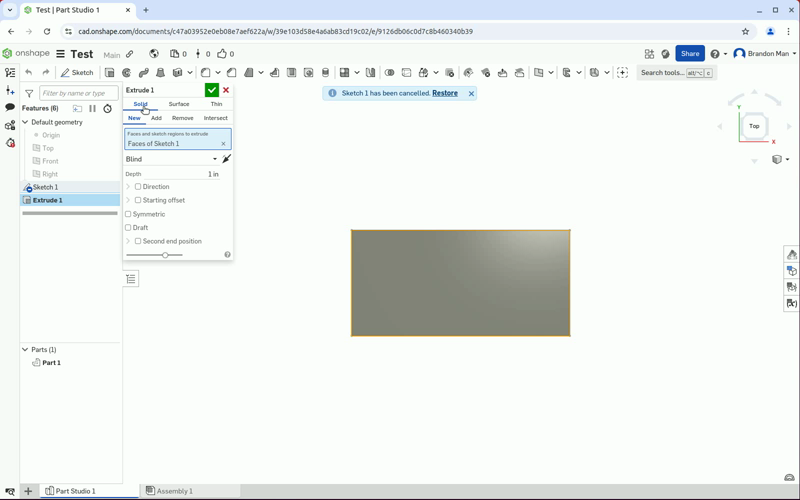
click(143, 106)
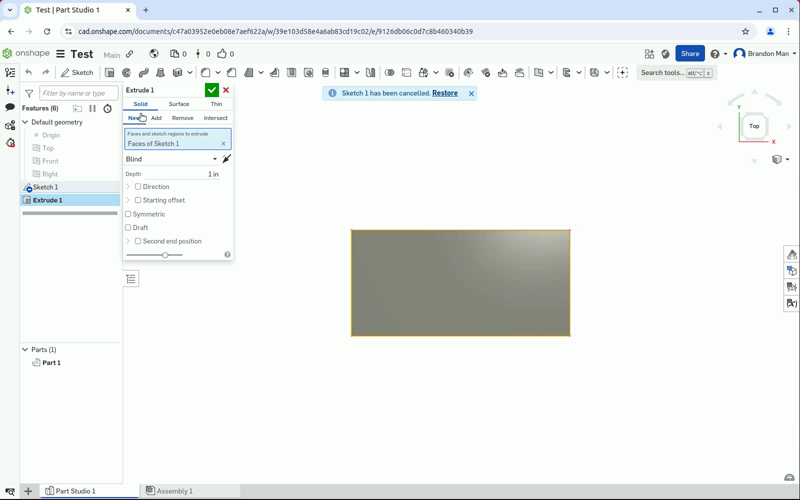
mouse_move(137, 120)
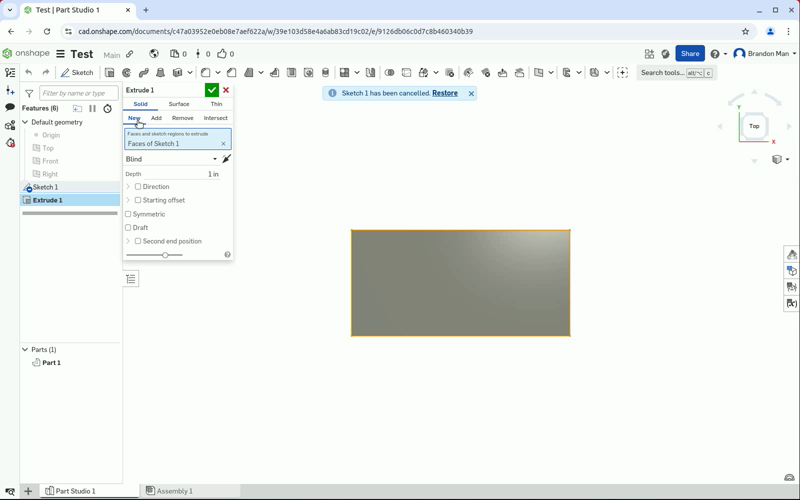
click(137, 120)
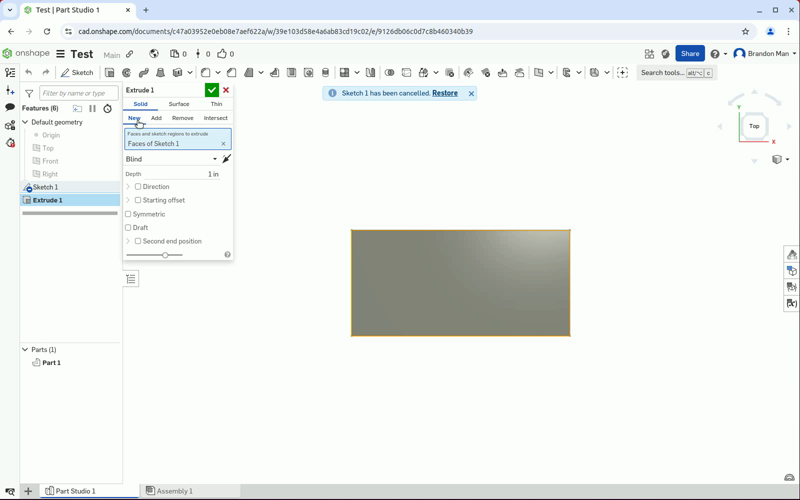
key(tab, 4)
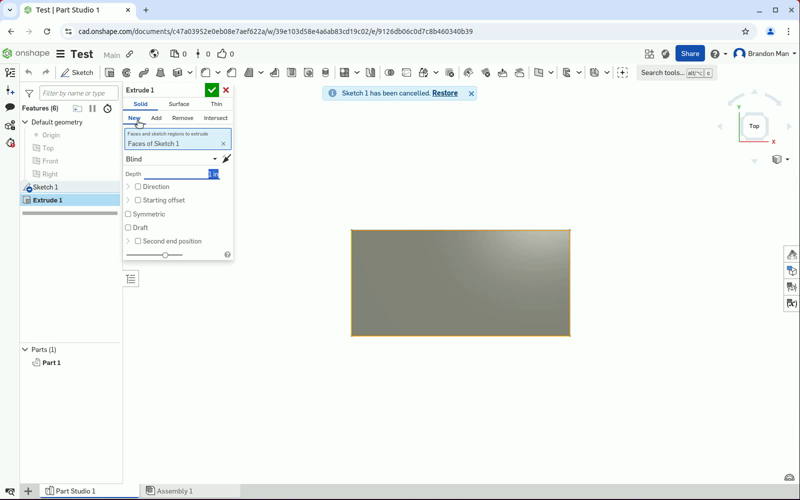
text(4.574)
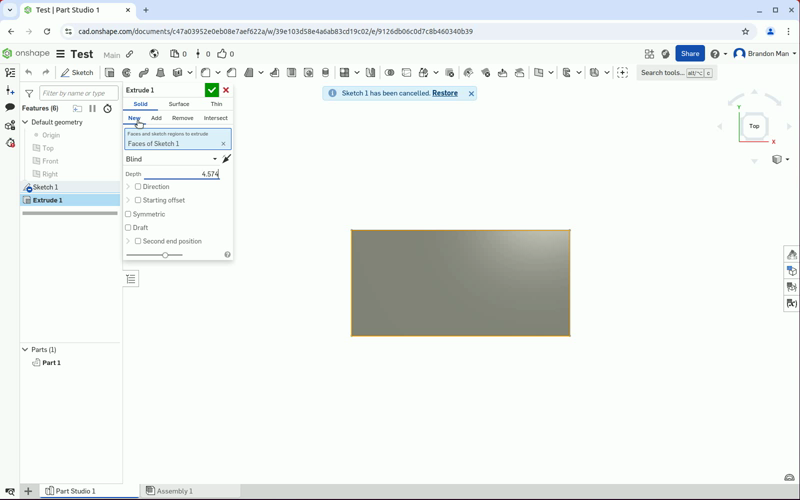
key(enter)
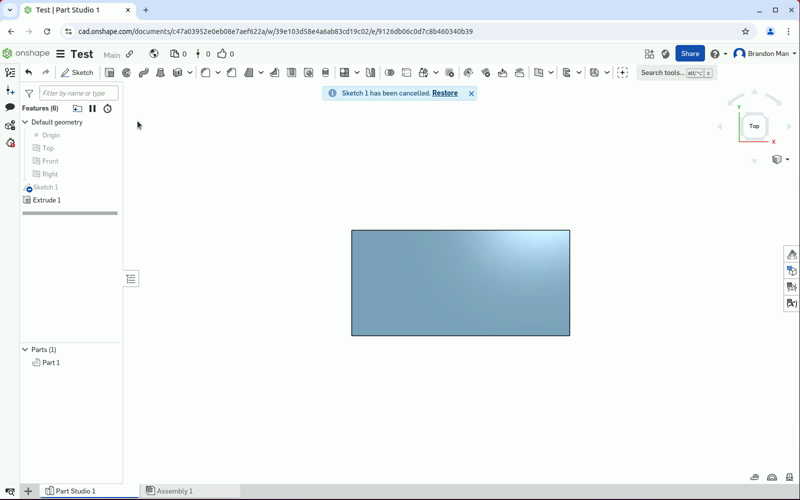
key(shift+h)
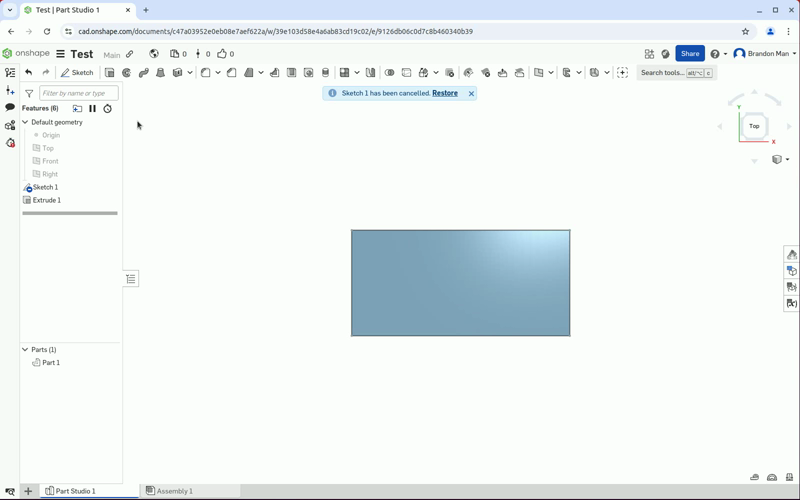
key(shift+h)
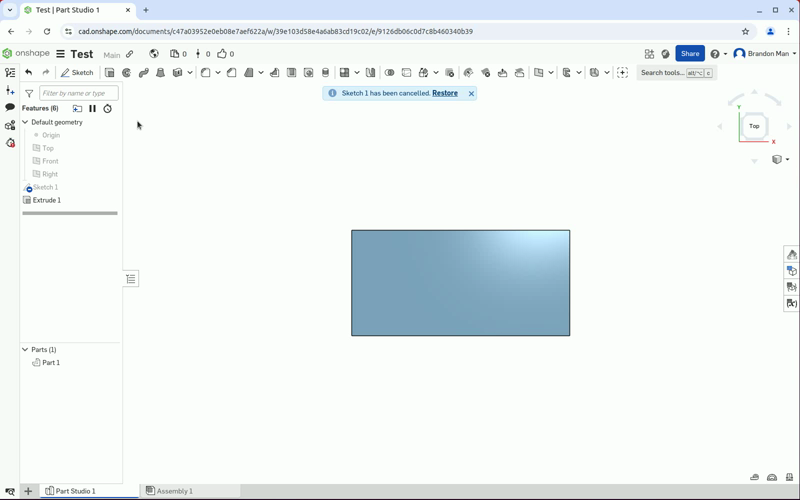
mouse_move(73, 189)
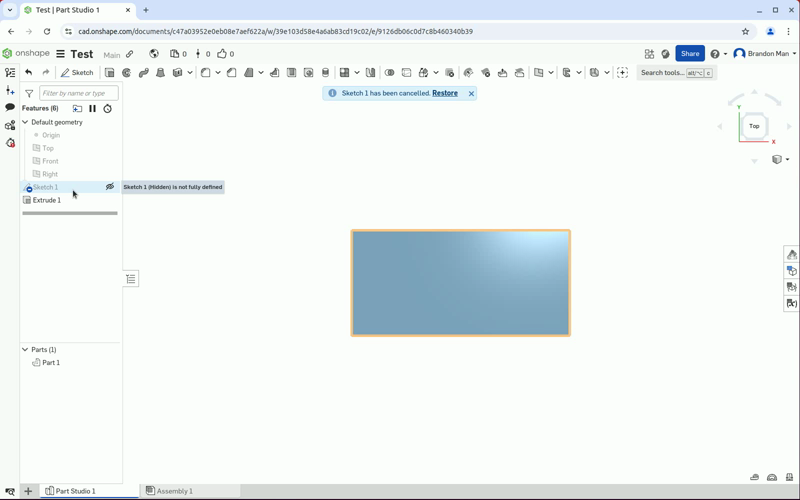
click(73, 189)
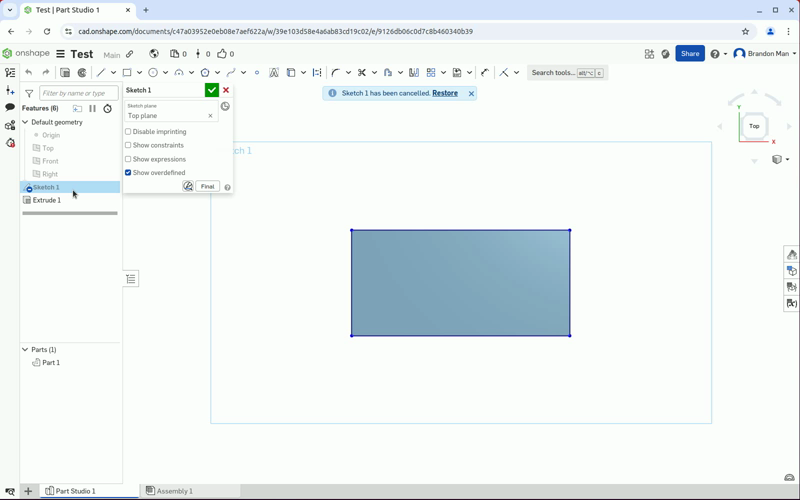
mouse_move(229, 92)
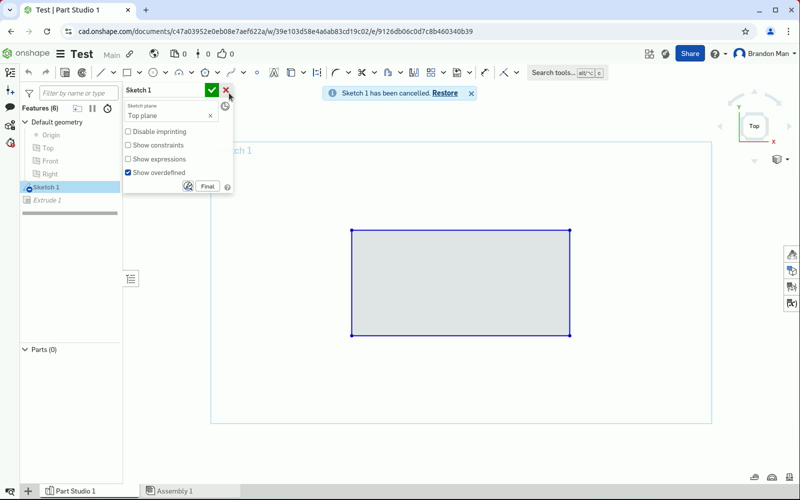
click(229, 92)
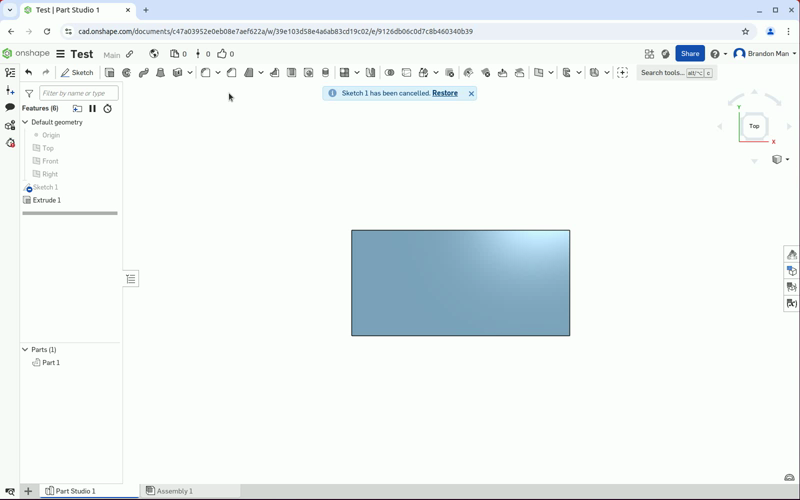
mouse_move(73, 352)
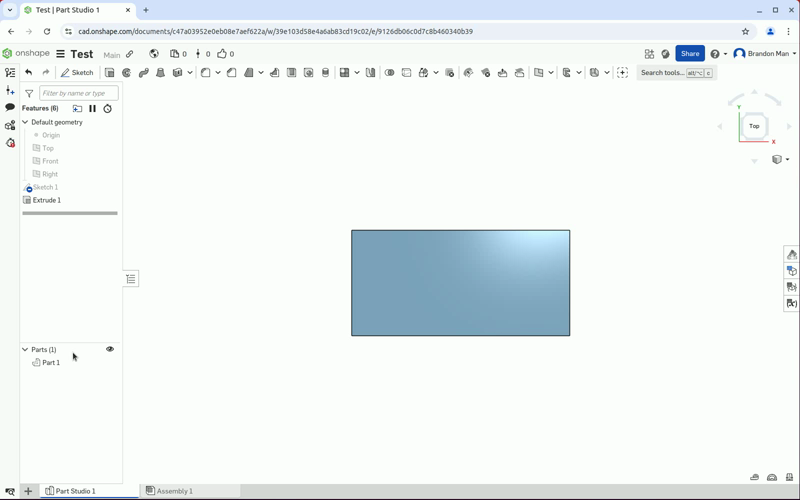
key(y)
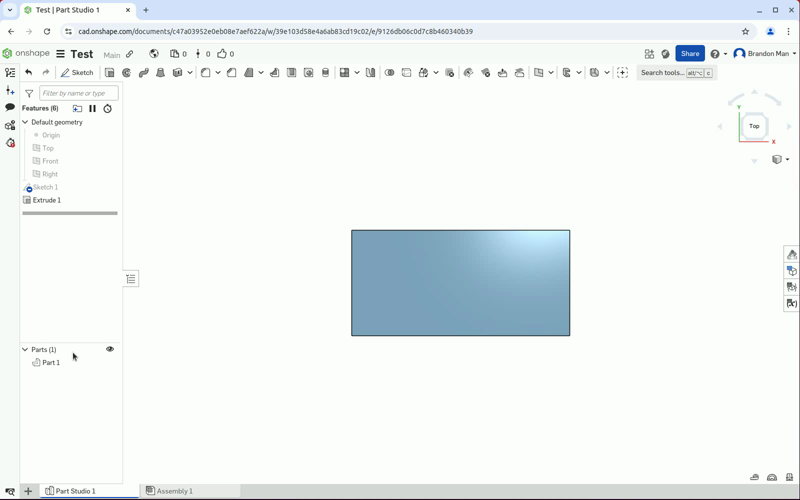
key(shift+p)
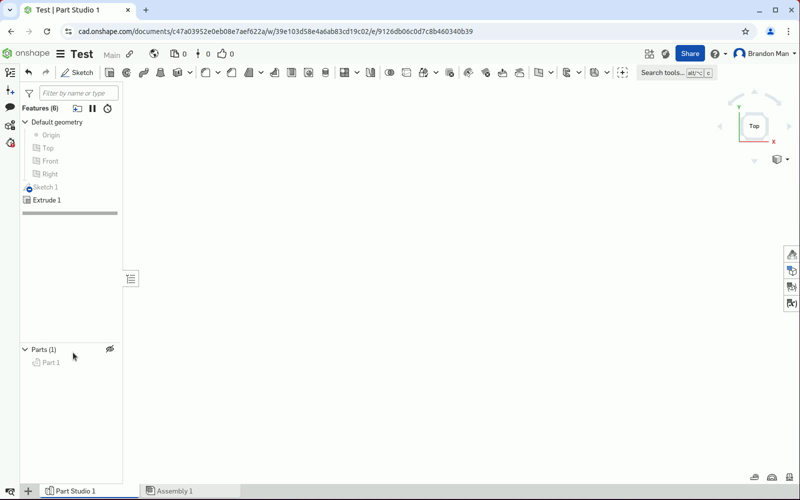
key(space)
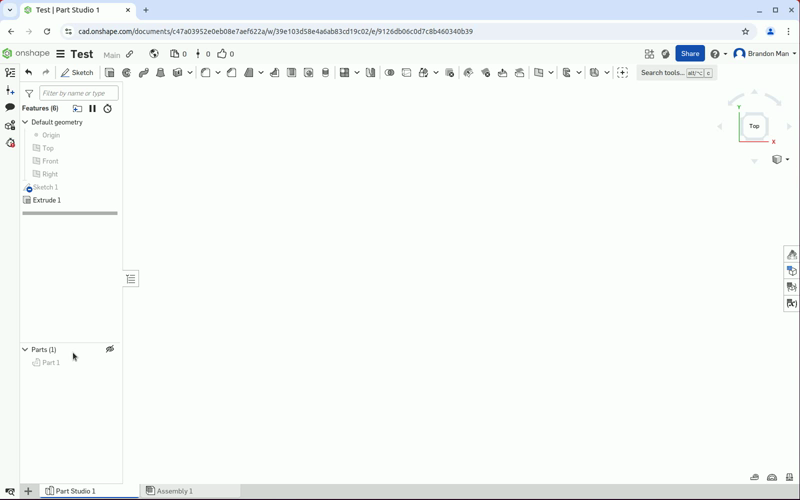
key_down(shift)
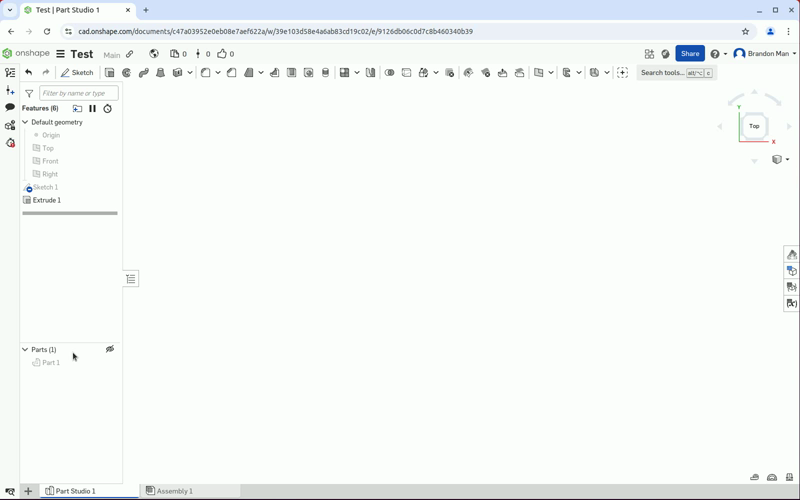
key(up)
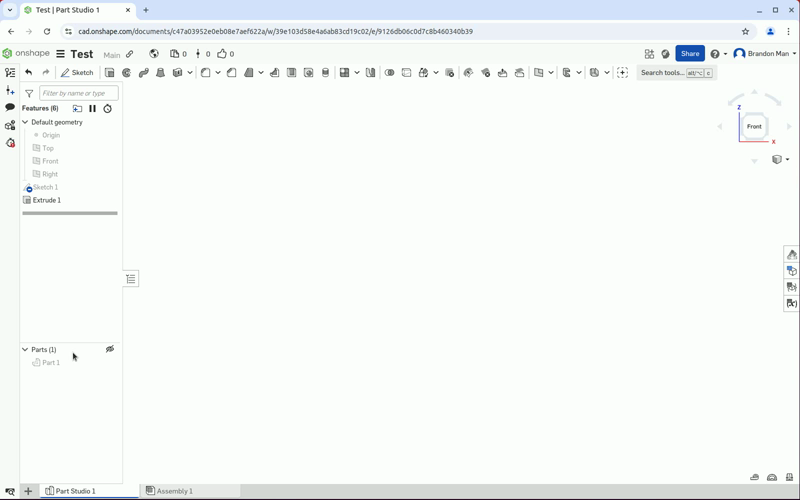
key_up(shift)
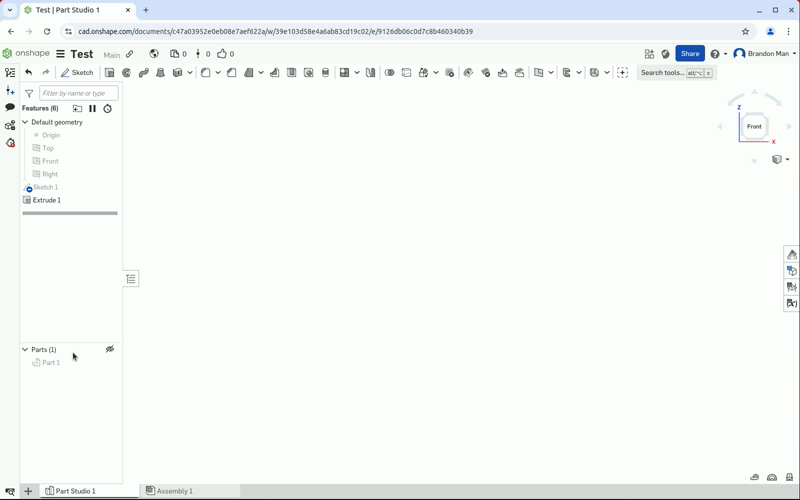
key(space)
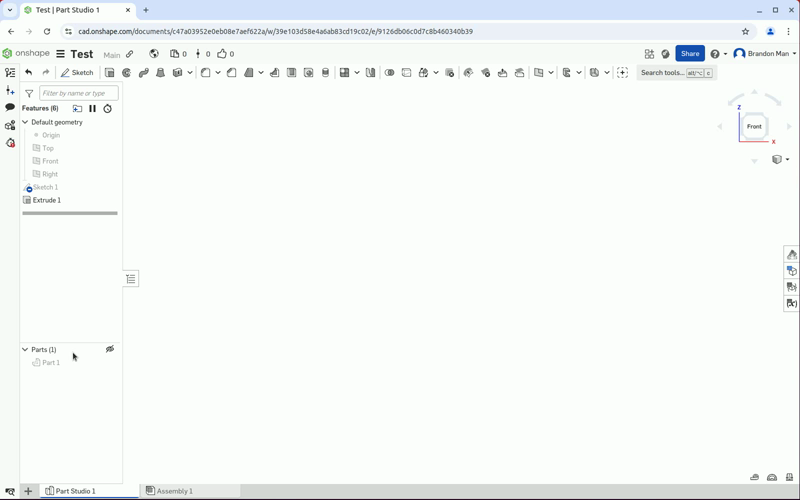
key_down(shift)
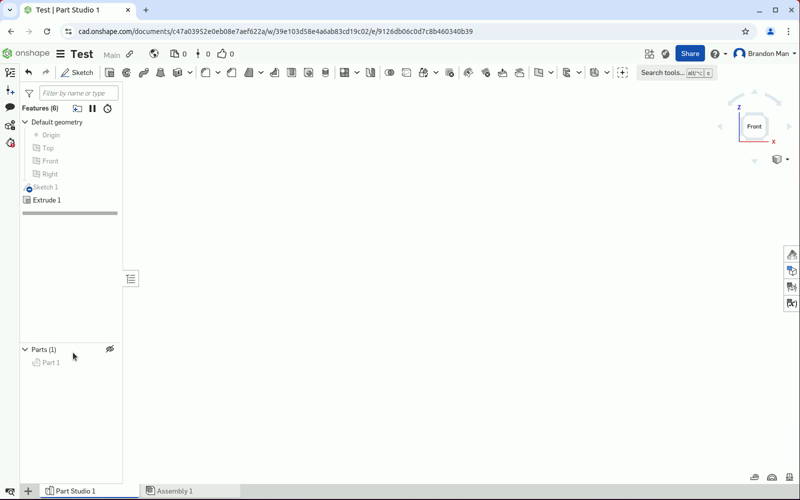
key(left)
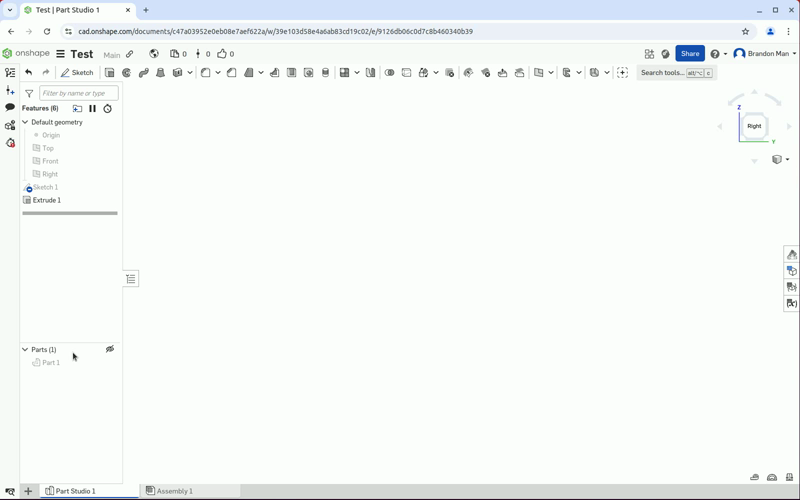
key_up(shift)
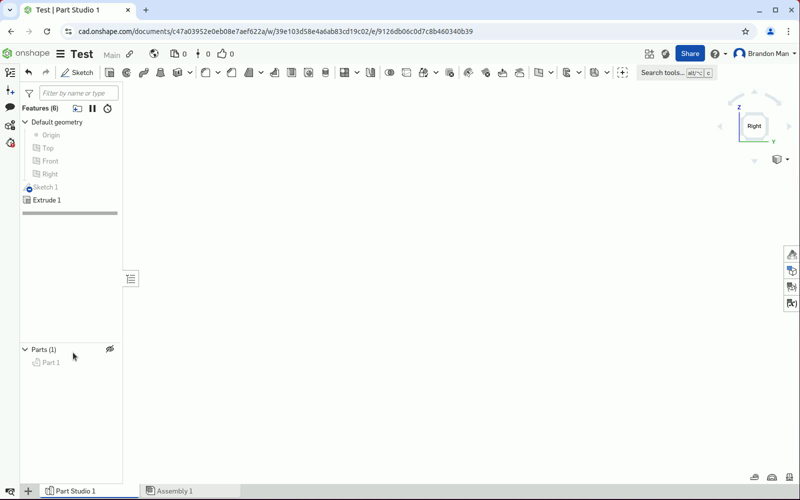
mouse_move(73, 352)
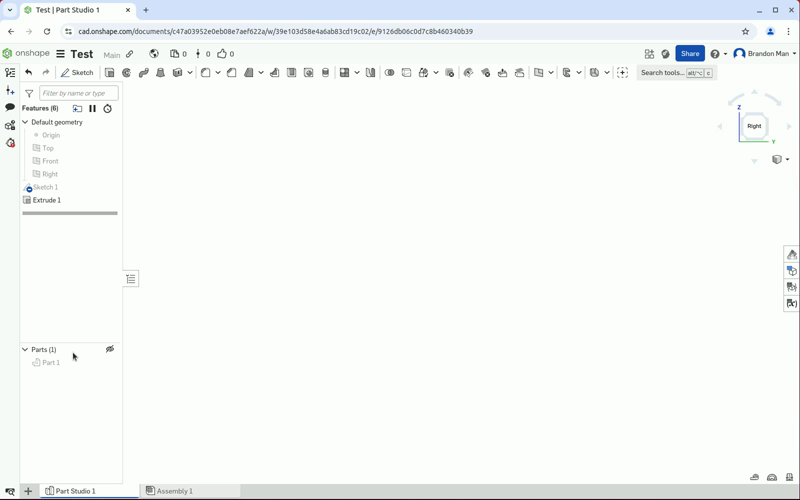
key(shift+y)
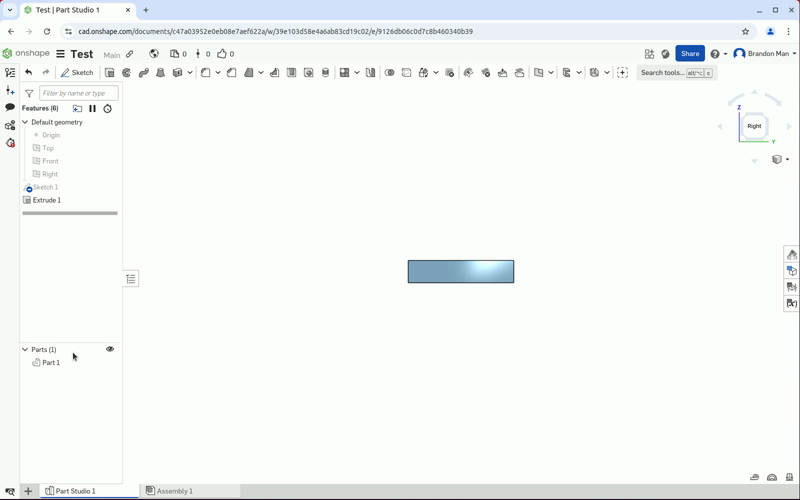
mouse_move(541, 75)
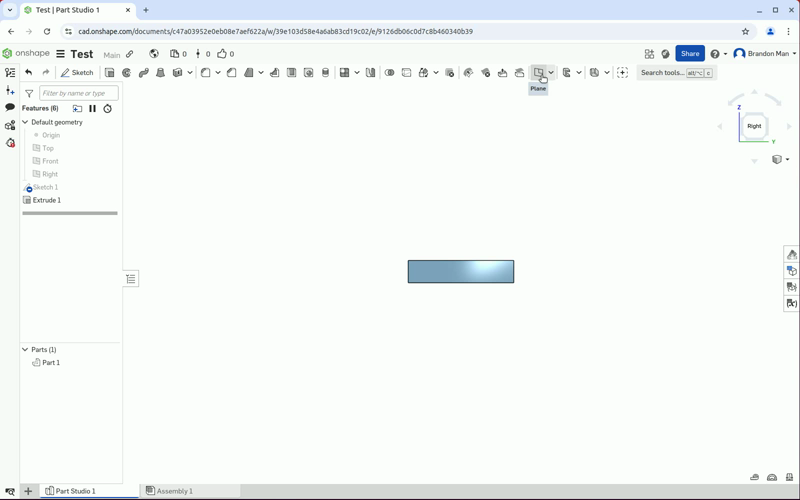
click(541, 75)
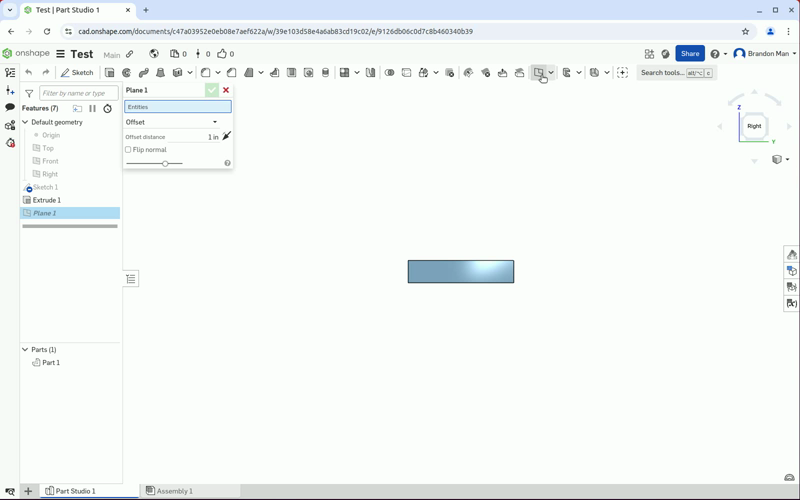
mouse_move(73, 176)
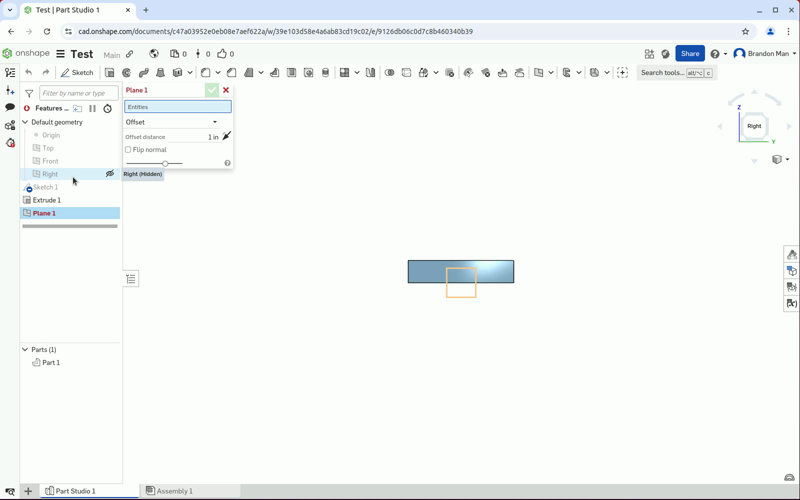
click(73, 176)
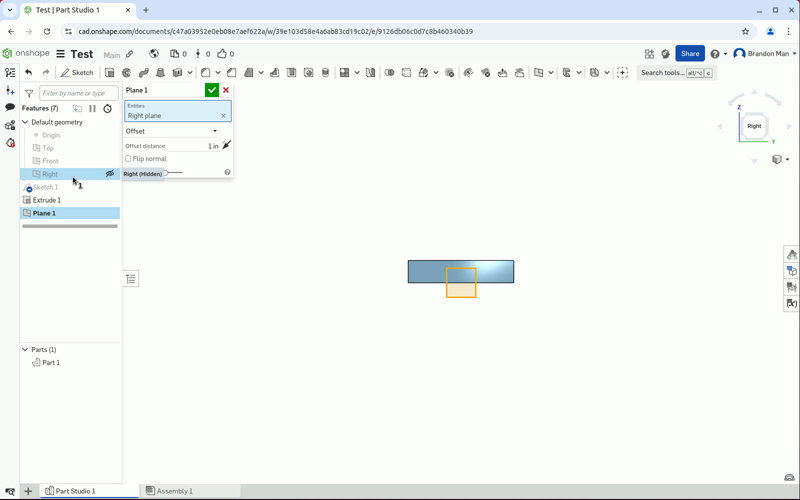
key(tab, 2)
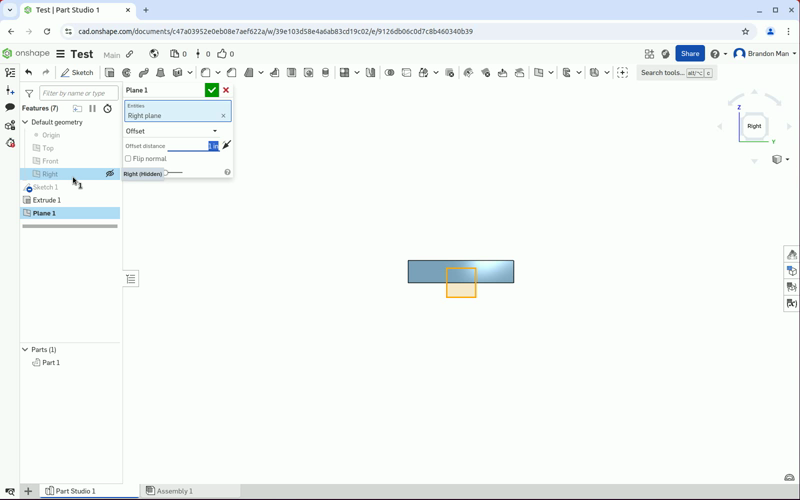
text(22.4)
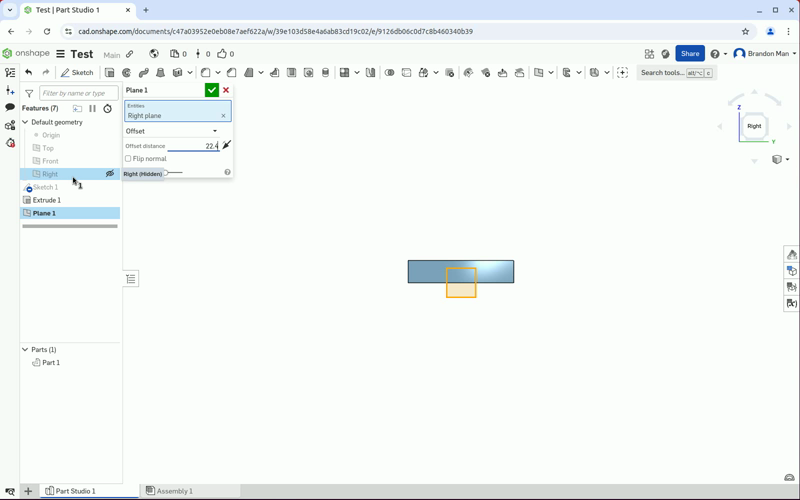
key(enter, 2)
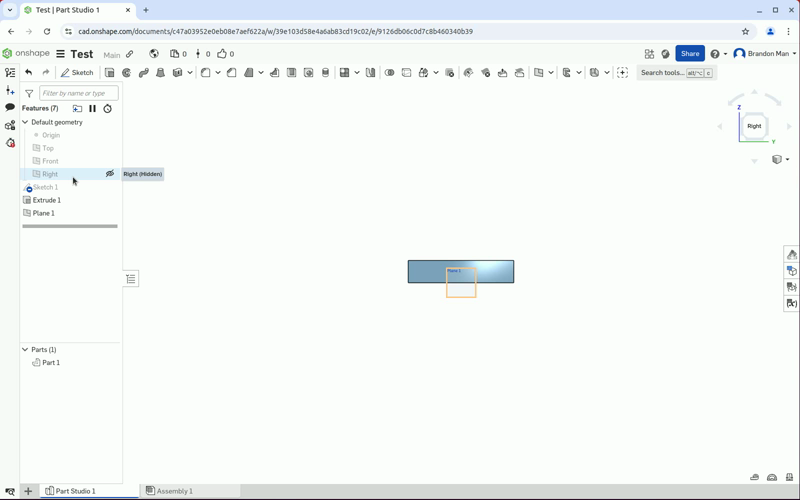
key(shift+s)
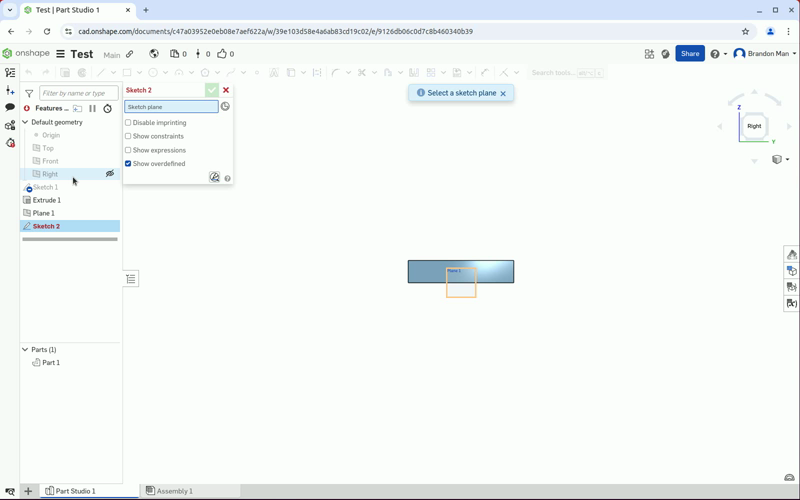
mouse_move(73, 215)
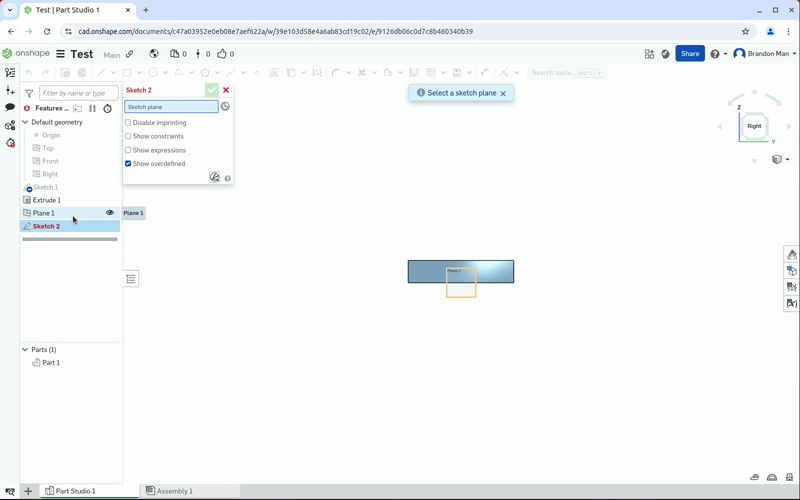
click(73, 215)
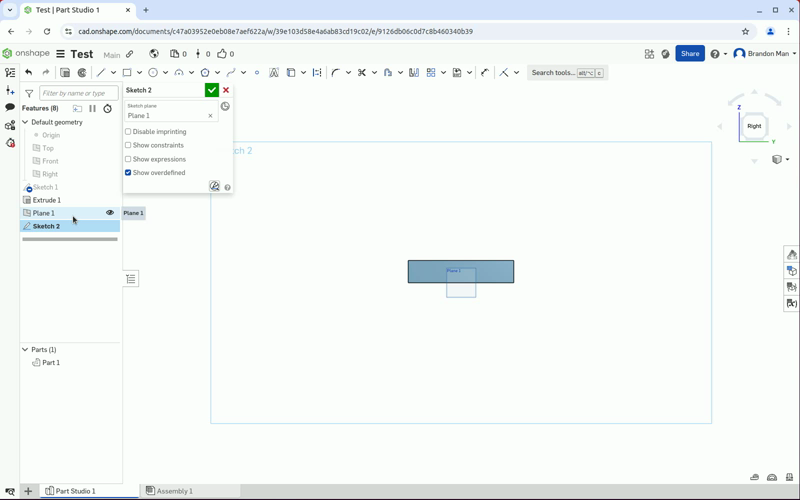
mouse_move(73, 352)
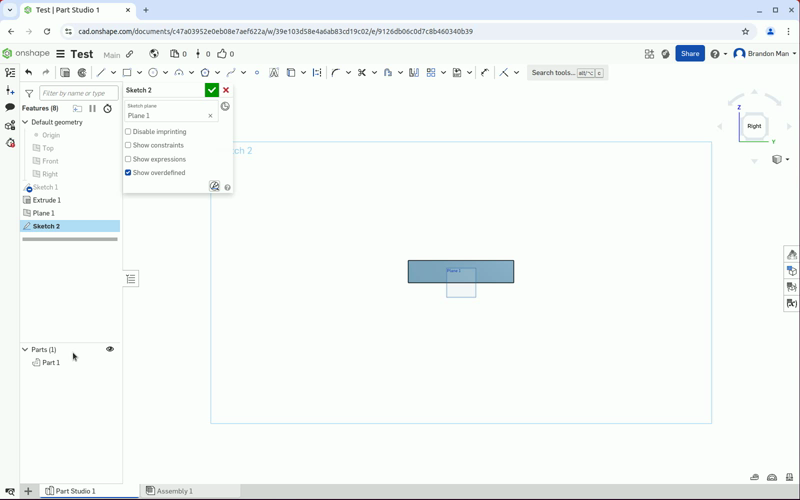
key(y)
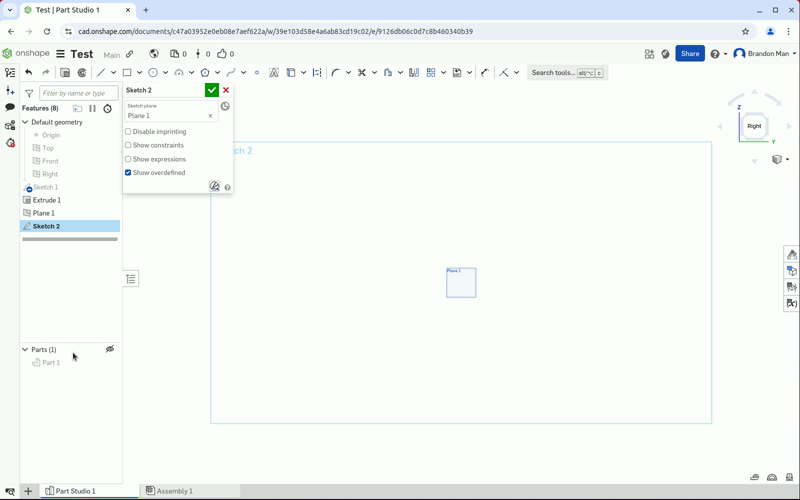
key(l)
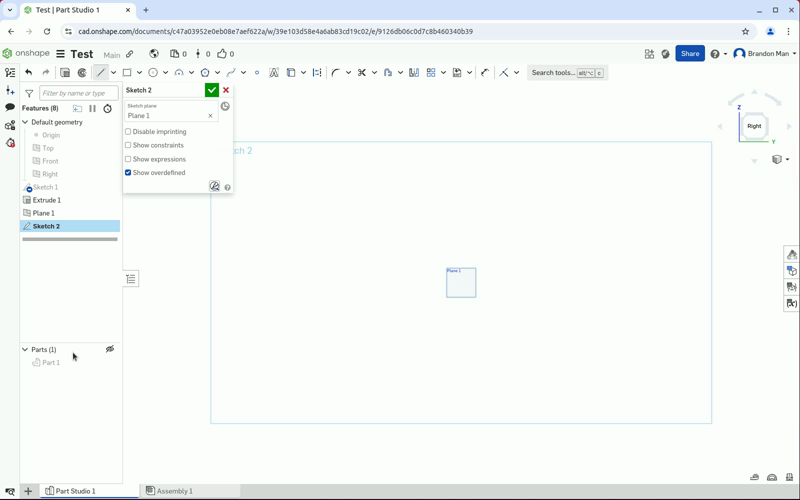
key_down(shift)
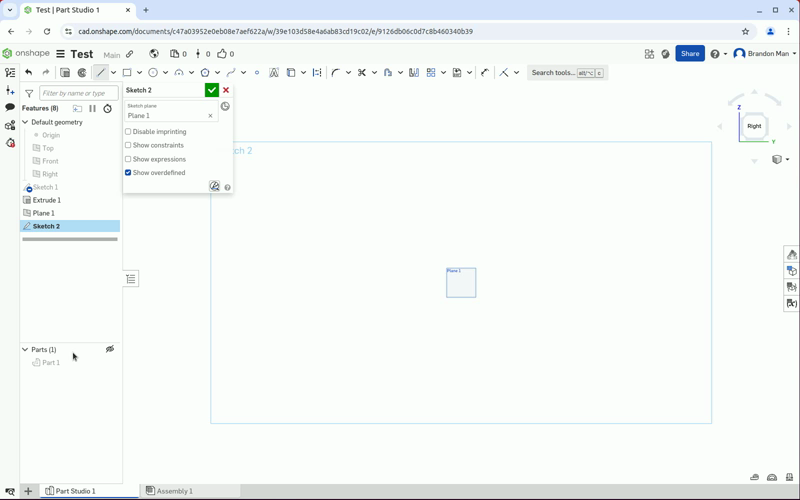
mouse_move(407, 282)
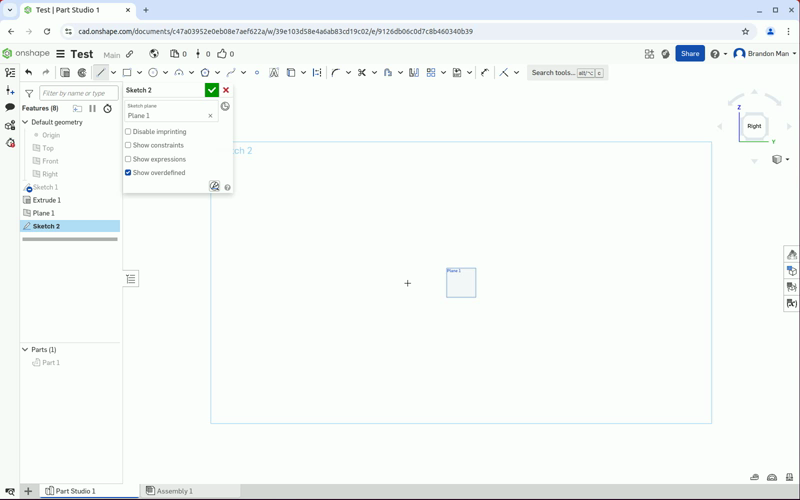
click(407, 282)
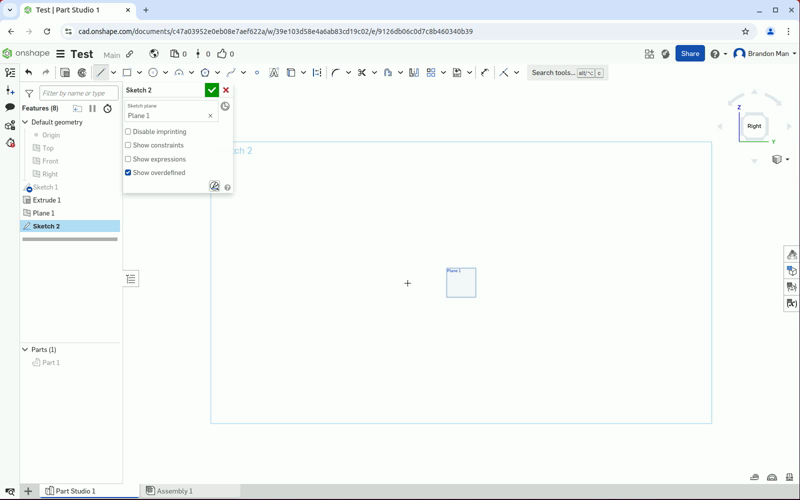
key_up(shift)
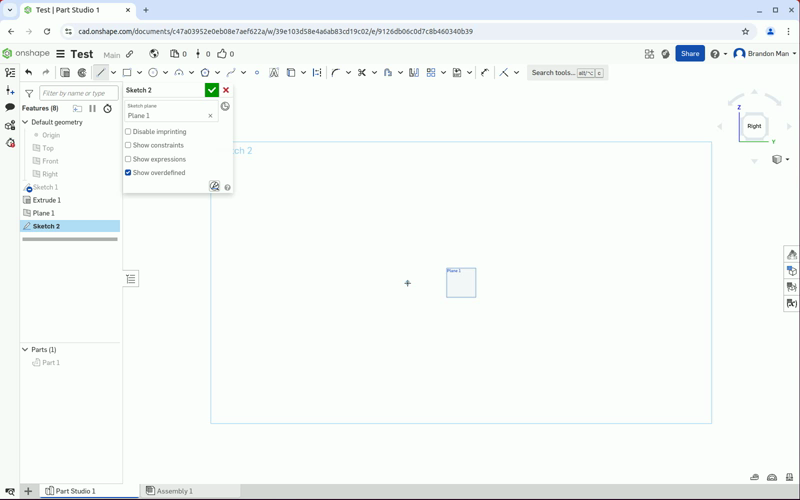
key_down(shift)
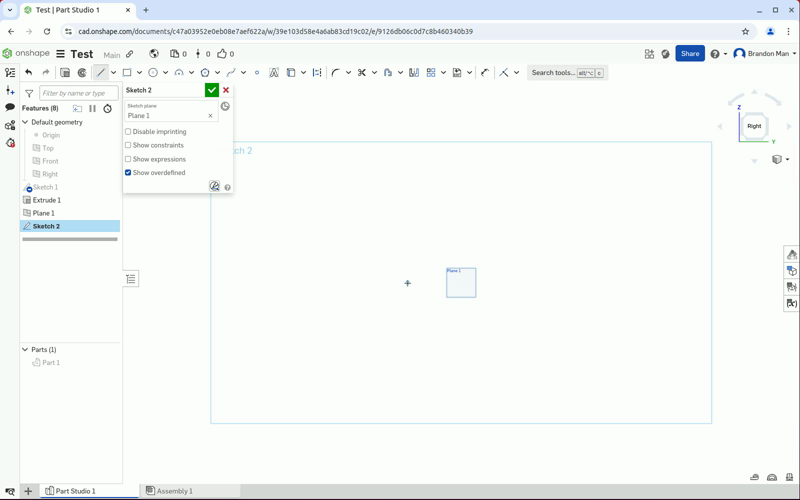
mouse_move(513, 282)
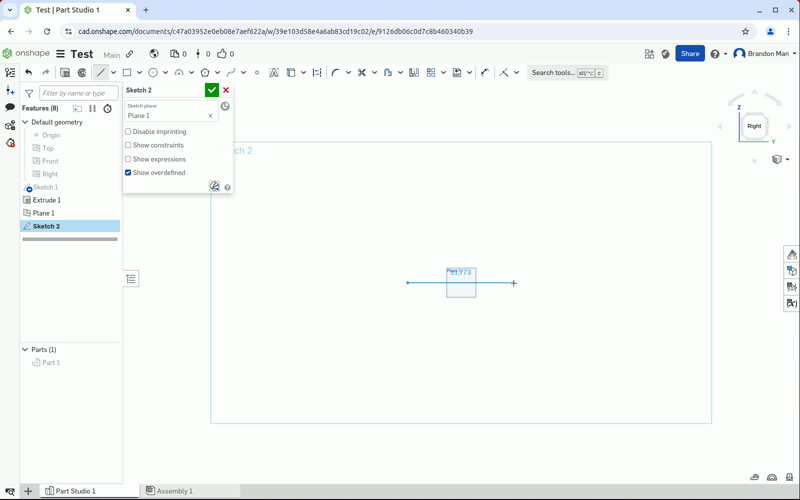
click(513, 282)
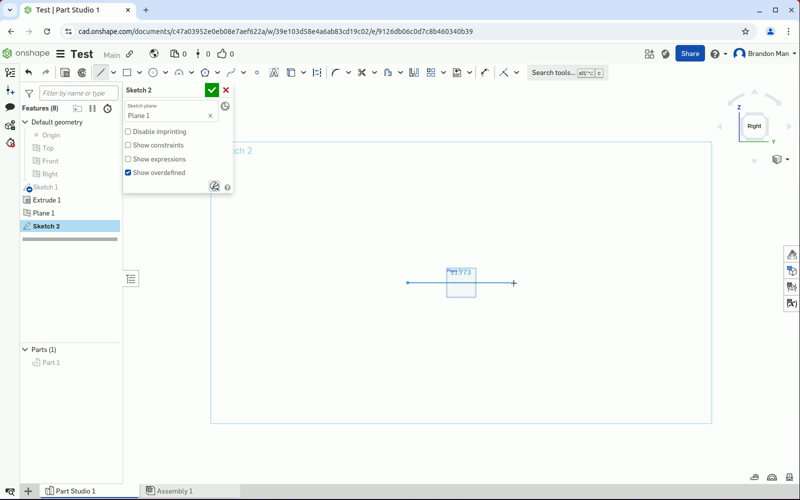
key_up(shift)
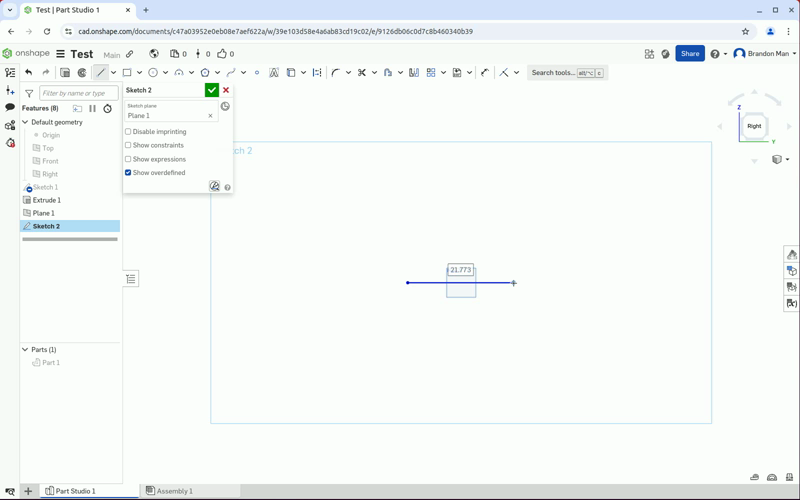
key_down(shift)
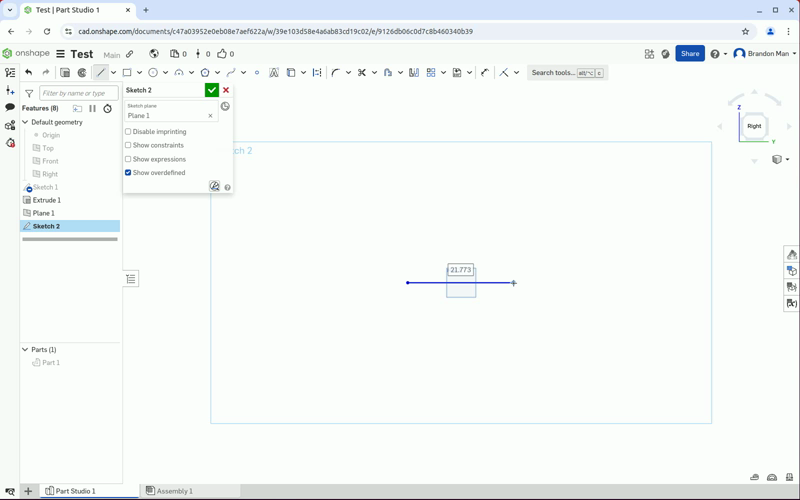
mouse_move(543, 282)
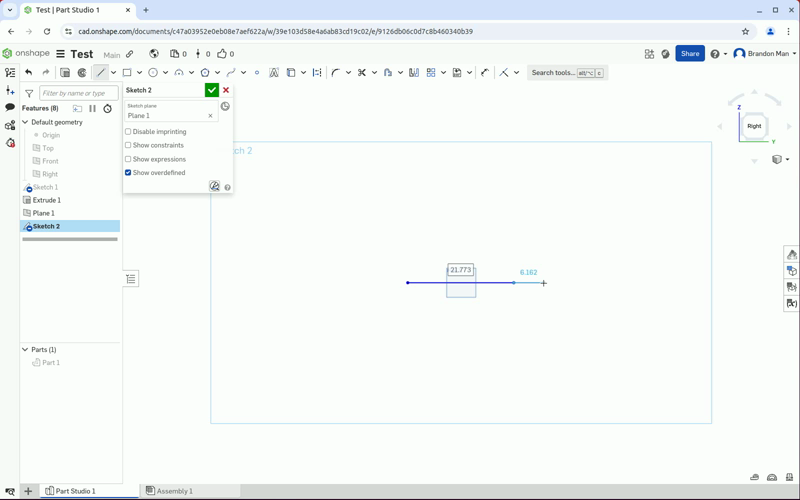
mouse_move(513, 260)
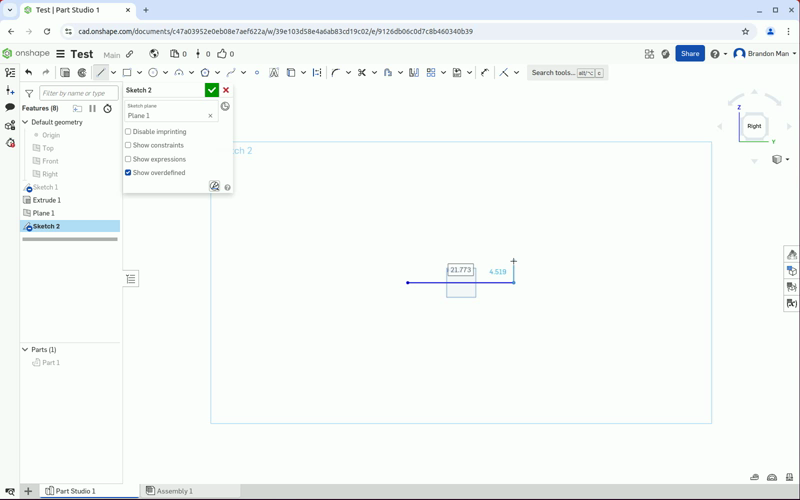
click(513, 260)
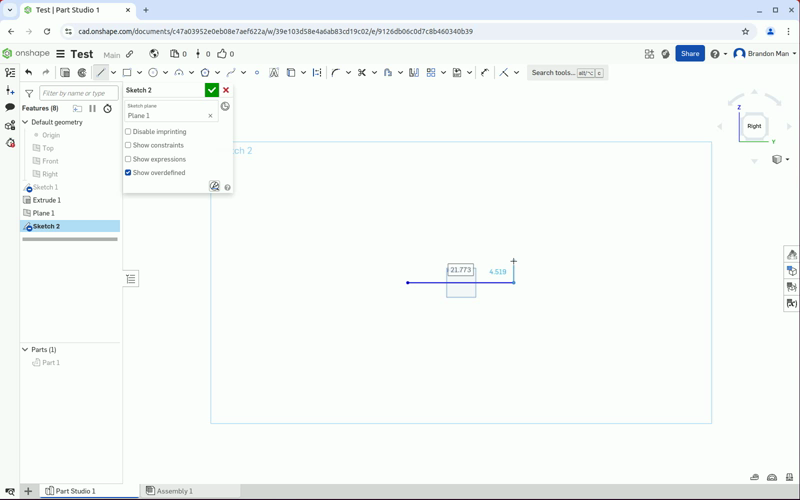
key_up(shift)
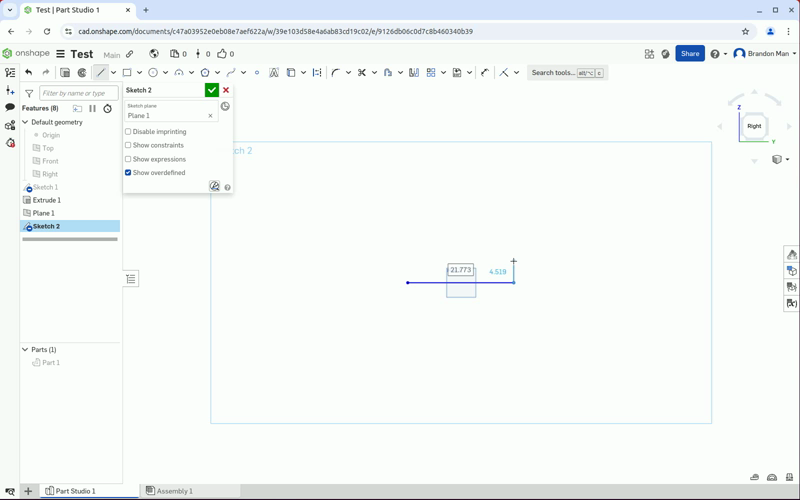
key_down(shift)
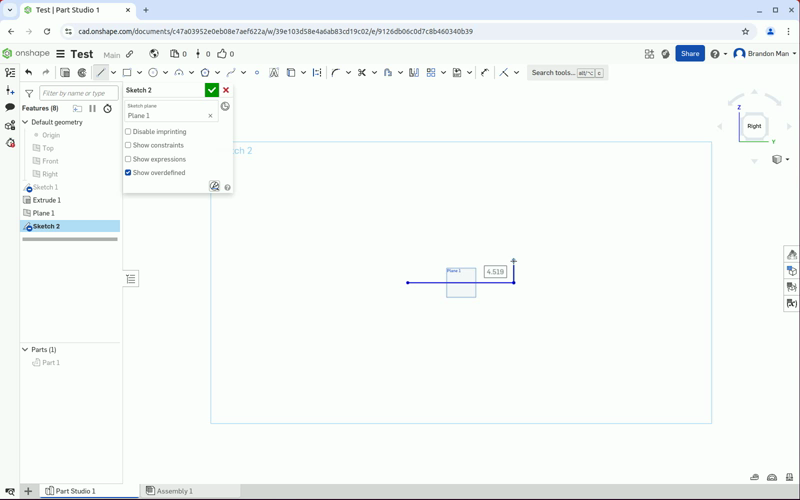
mouse_move(407, 260)
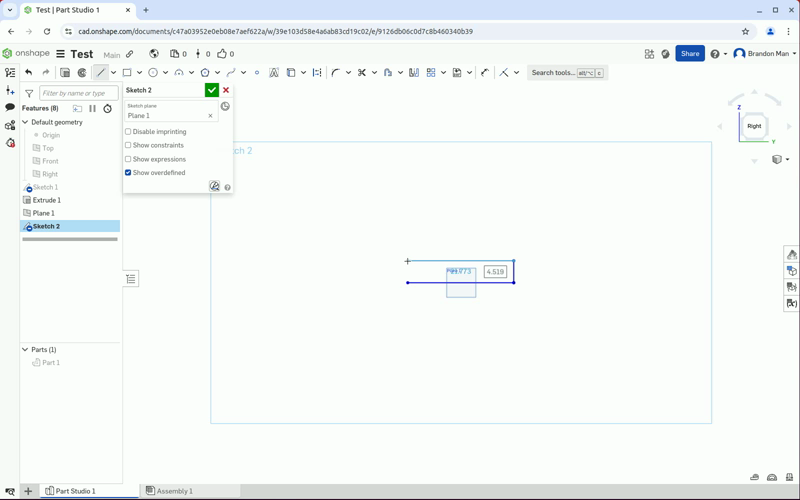
click(407, 260)
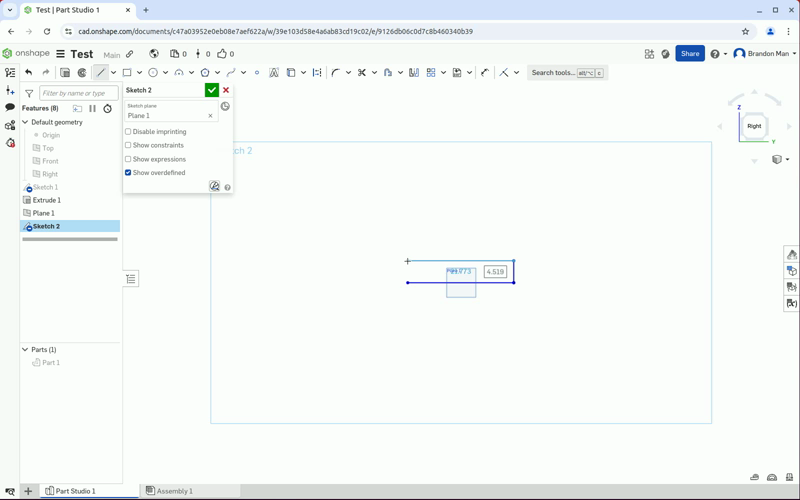
key_up(shift)
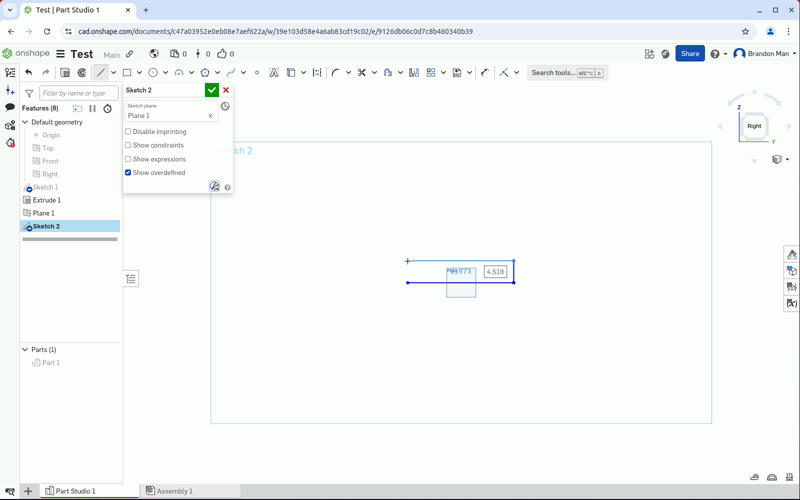
mouse_move(437, 260)
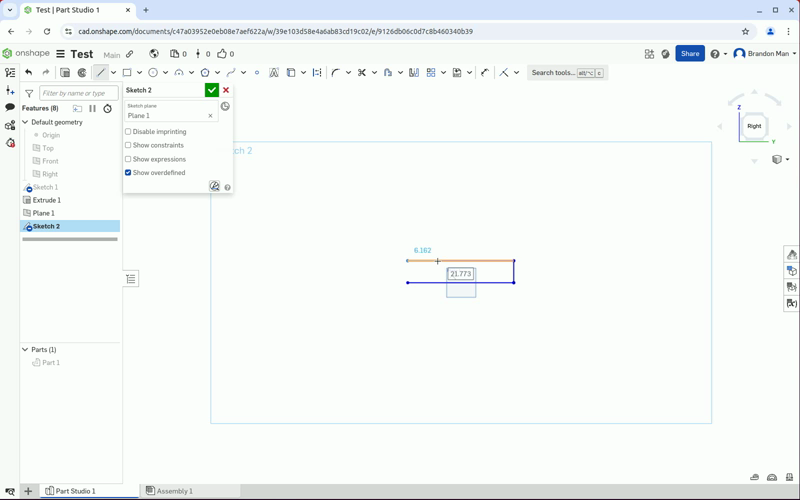
key_down(shift)
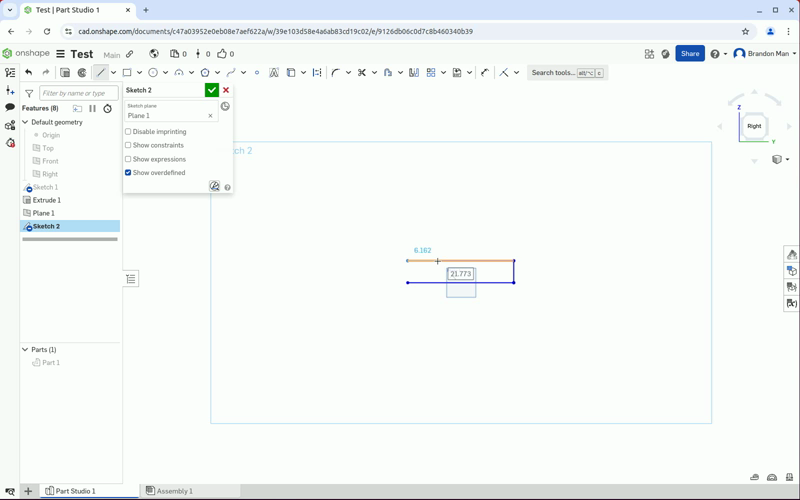
mouse_move(407, 282)
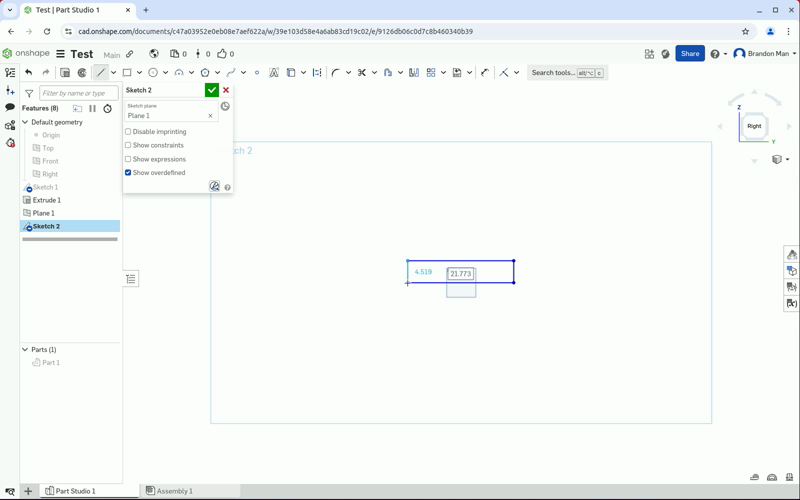
key_up(shift)
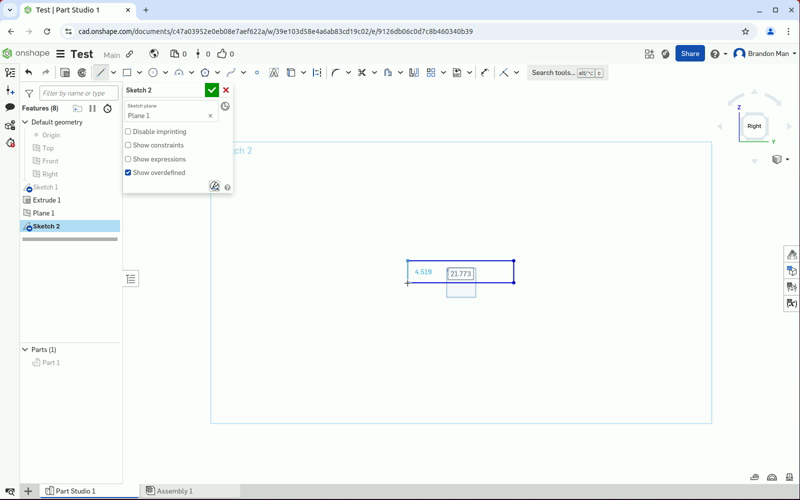
click(407, 282)
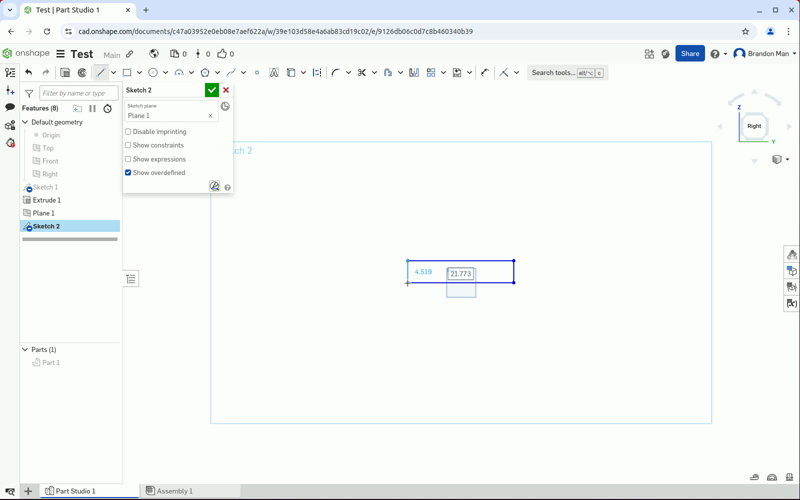
key(esc)
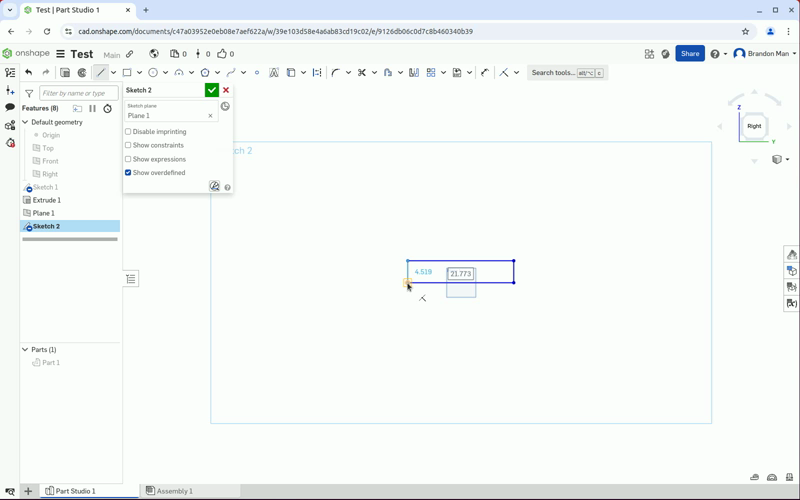
mouse_move(507, 274)
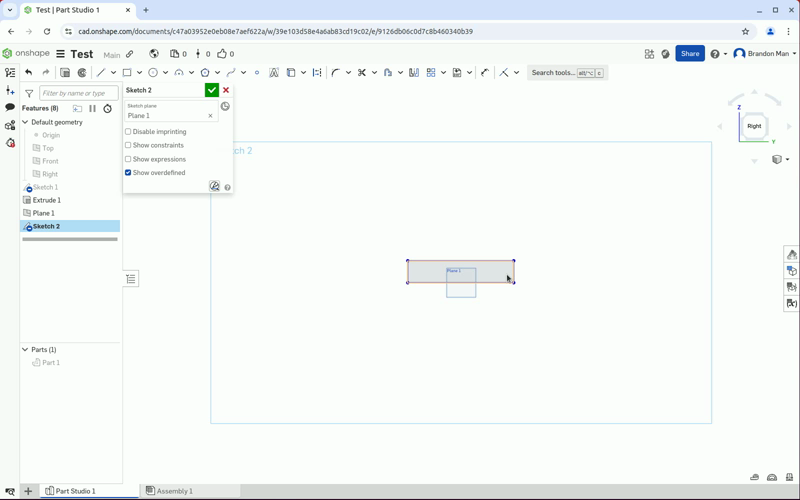
click(507, 274)
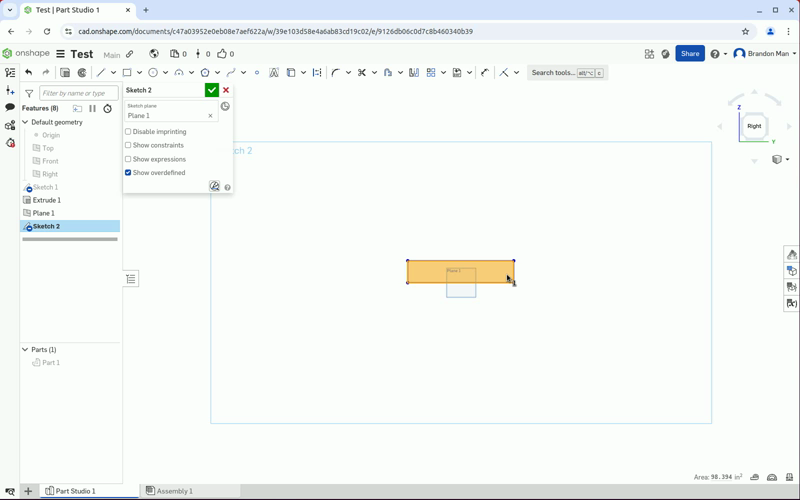
mouse_move(73, 352)
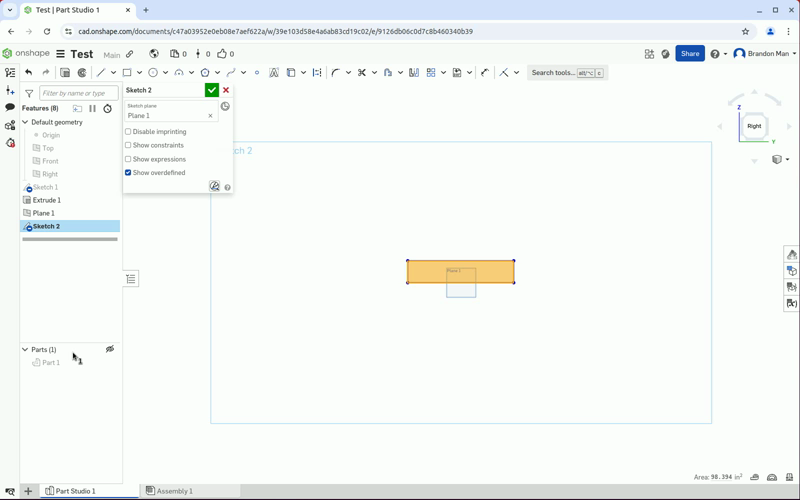
key(shift+y)
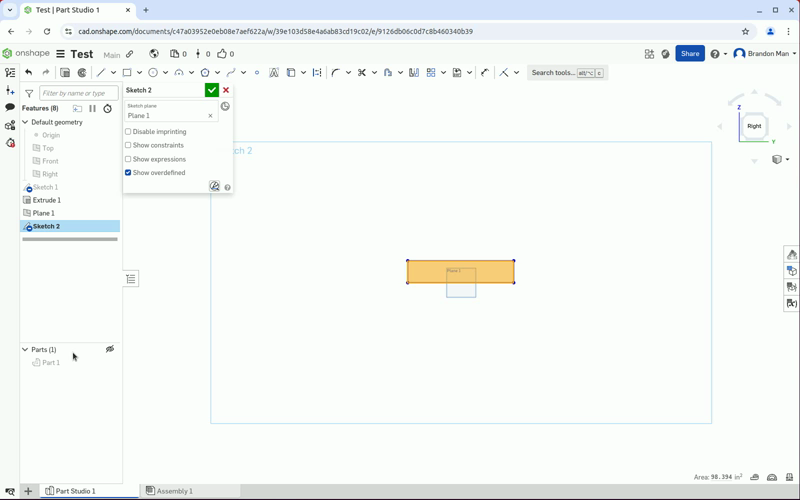
key(shift+e)
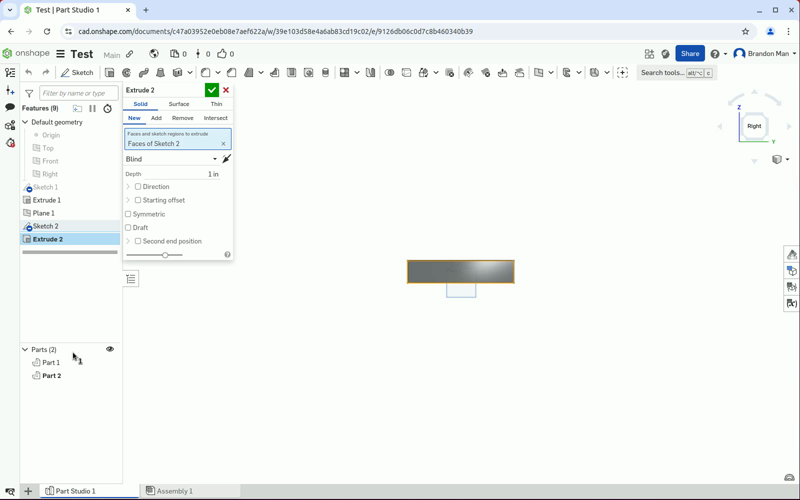
mouse_move(143, 106)
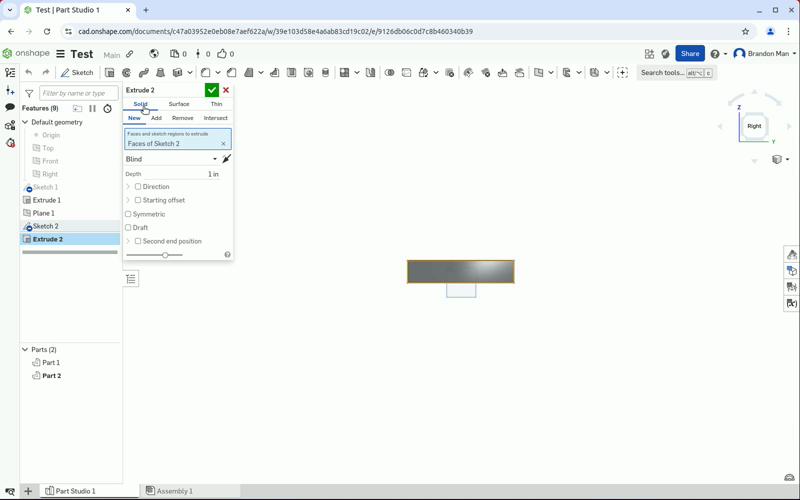
click(143, 106)
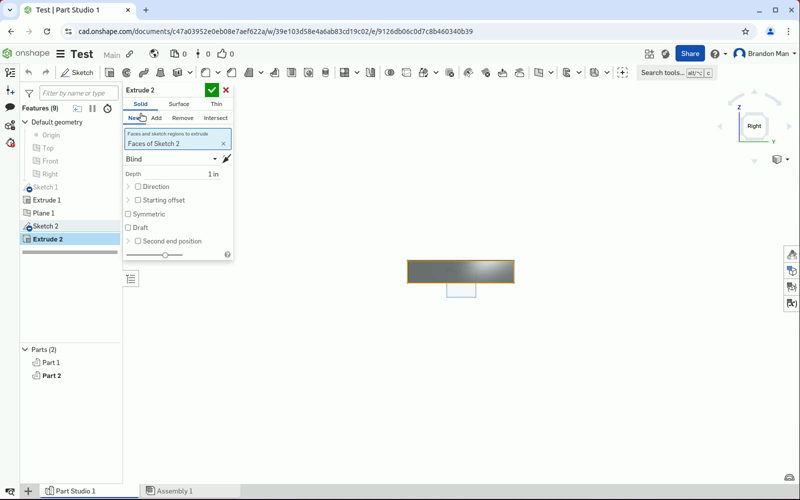
mouse_move(137, 120)
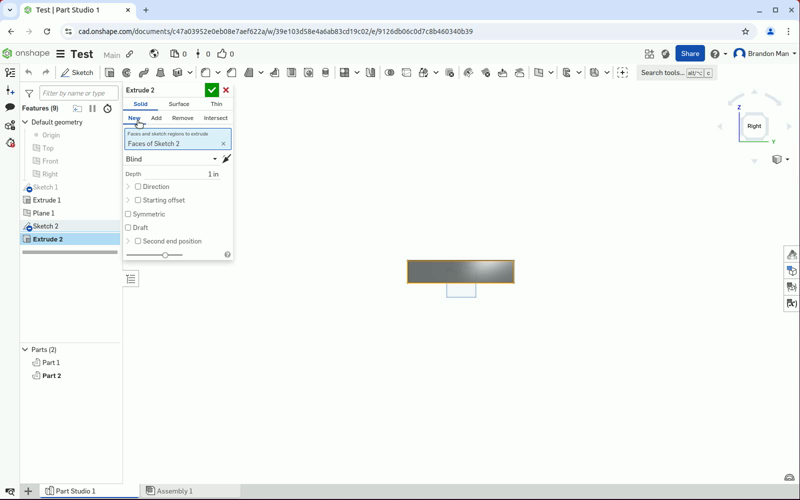
click(137, 120)
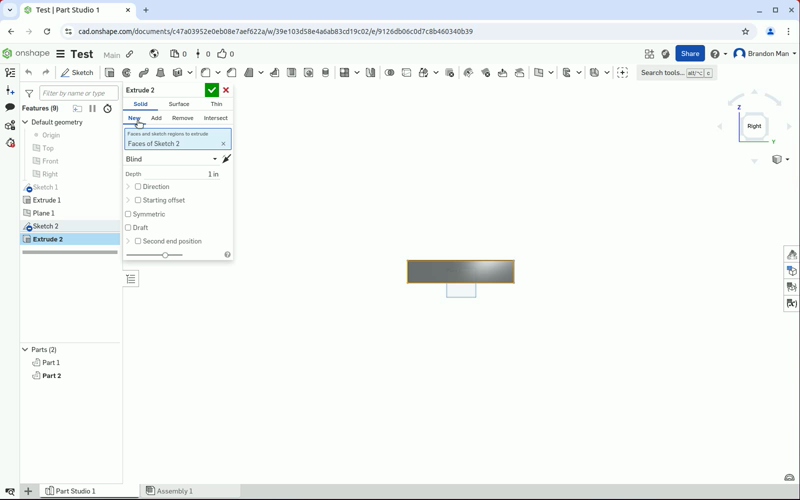
key(tab, 4)
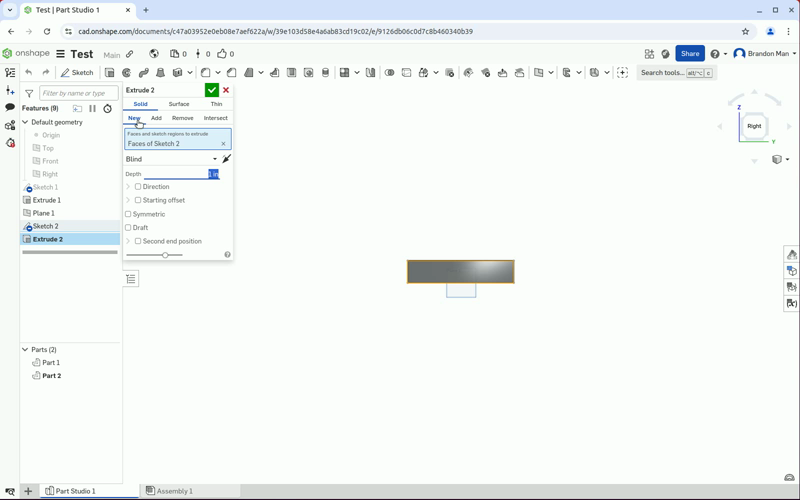
text(0.722)
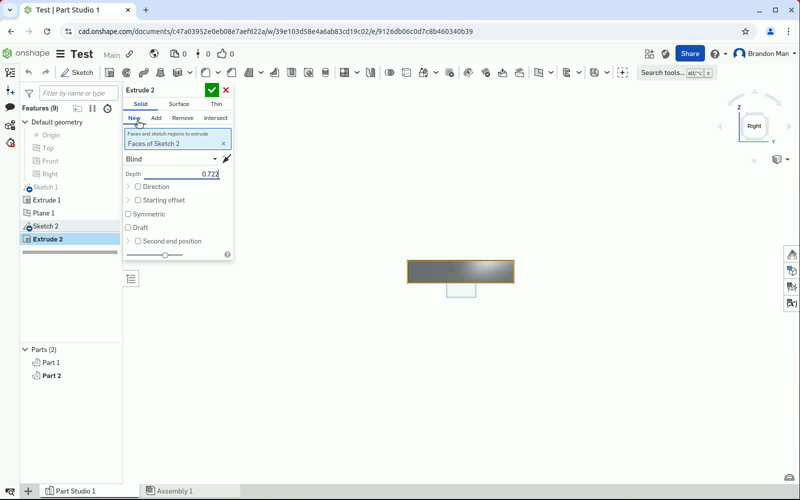
key(enter)
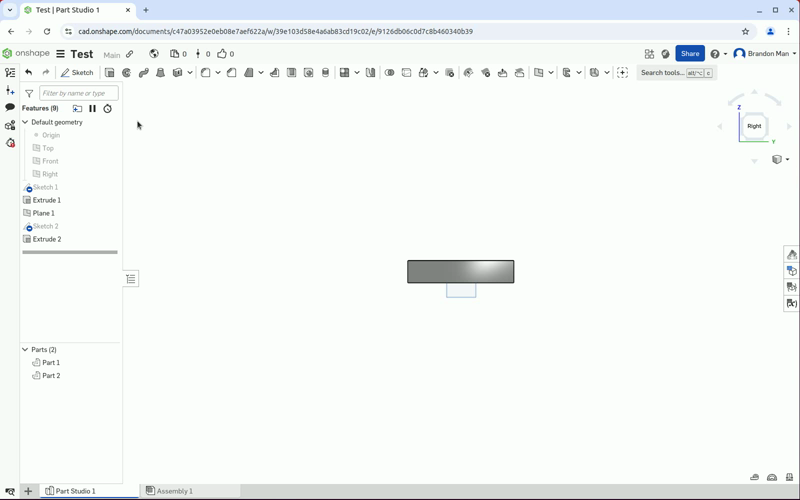
key(shift+h)
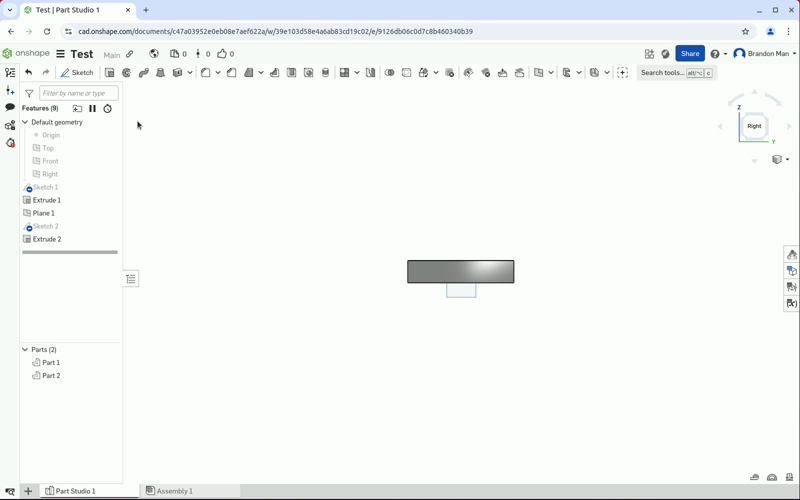
key(shift+h)
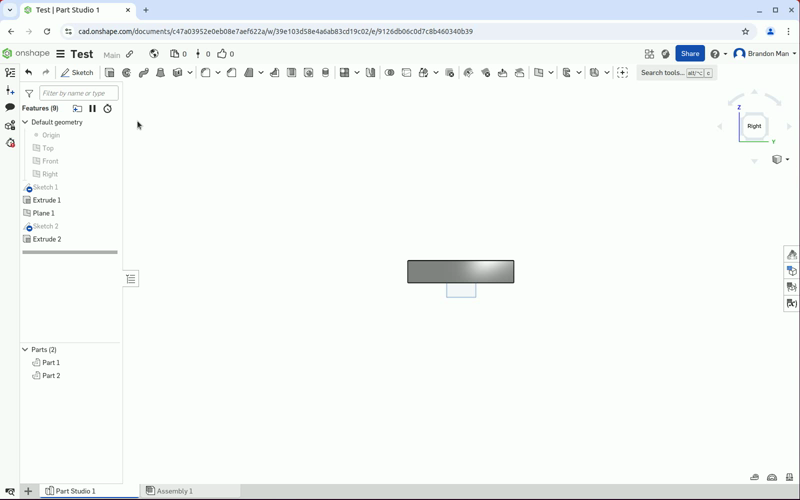
mouse_move(73, 189)
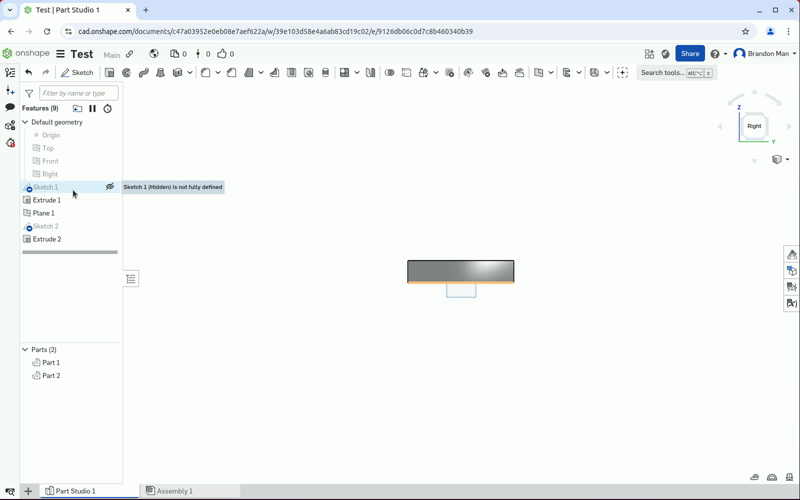
click(73, 189)
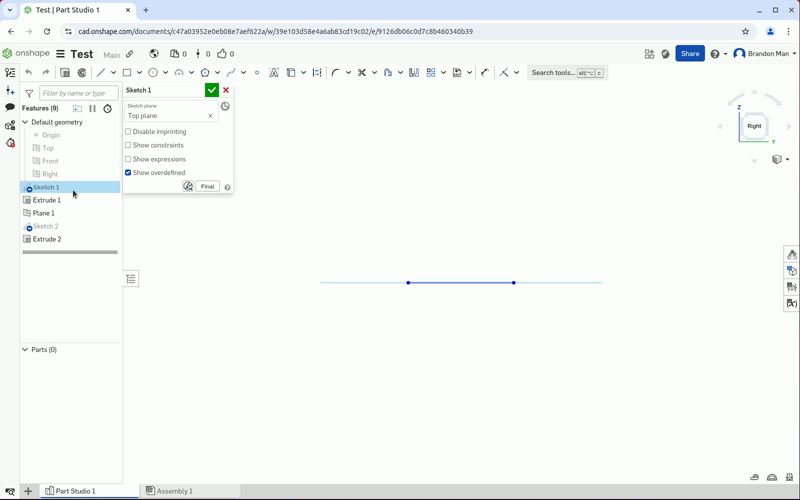
mouse_move(229, 92)
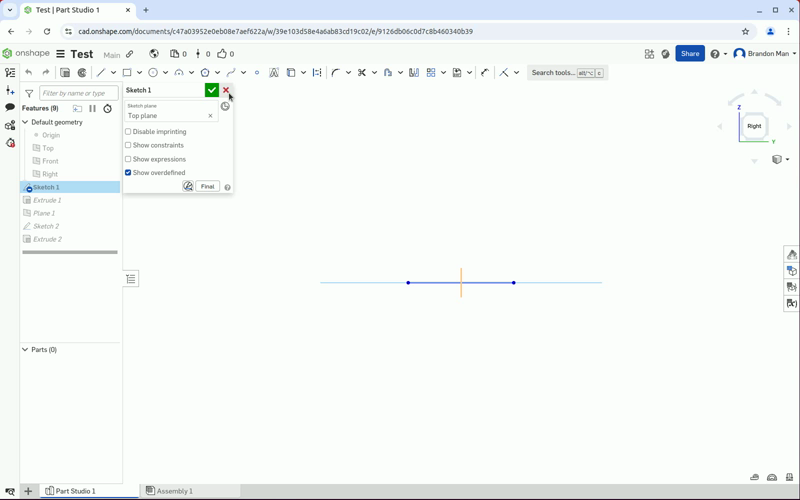
click(229, 92)
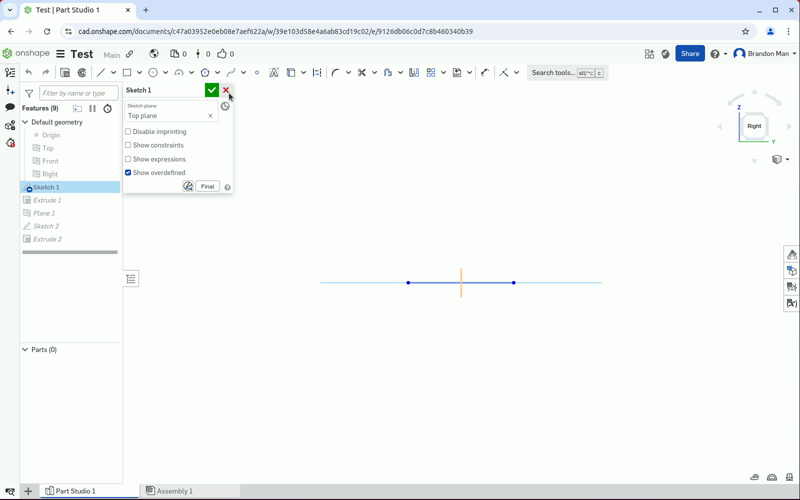
key(shift+s)
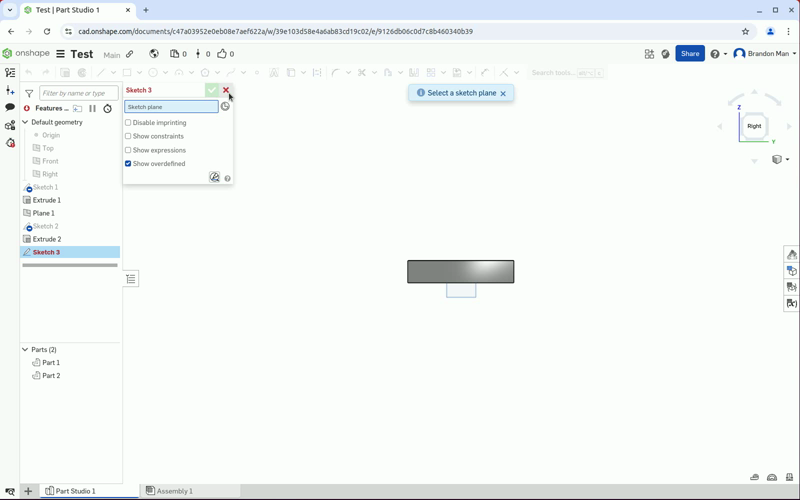
mouse_move(73, 215)
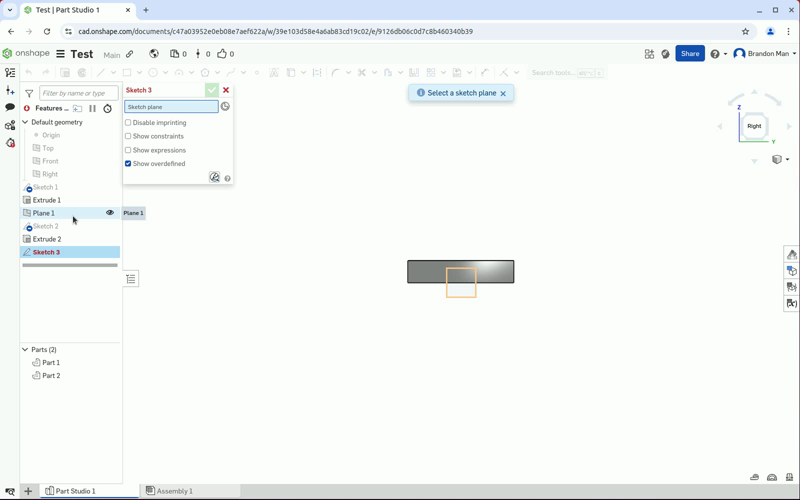
click(73, 215)
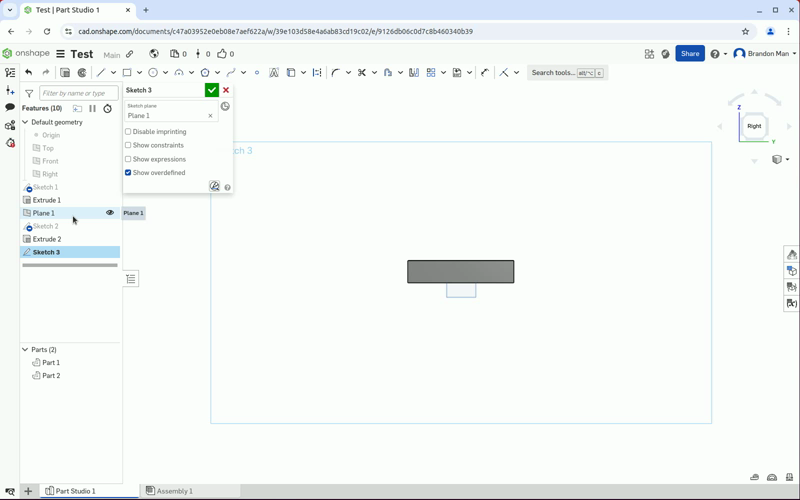
mouse_move(73, 352)
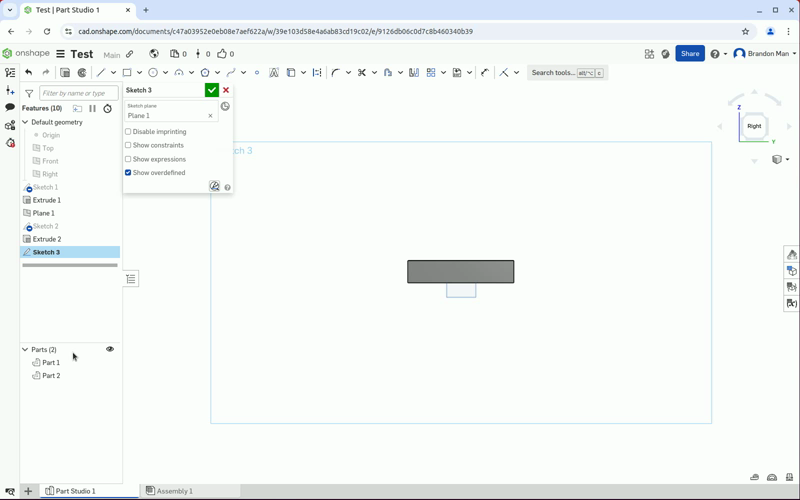
key(y)
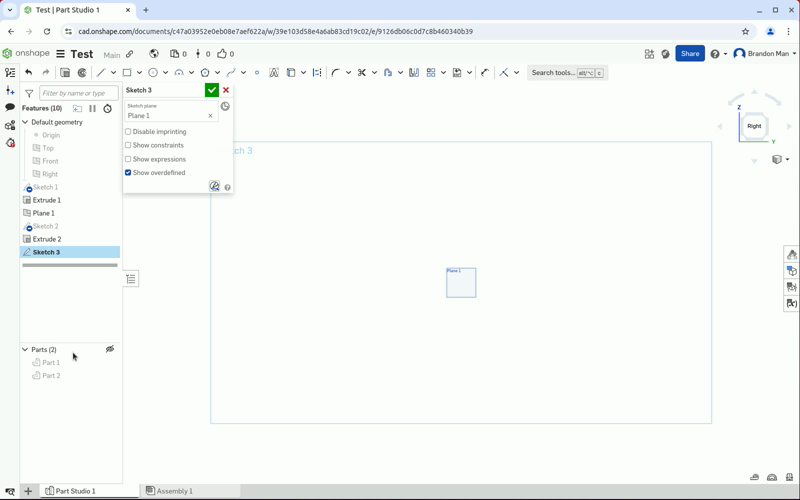
key(l)
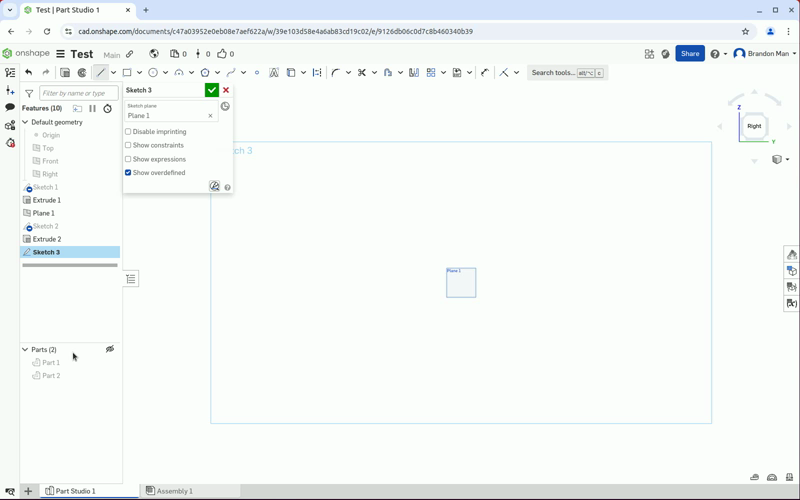
key_down(shift)
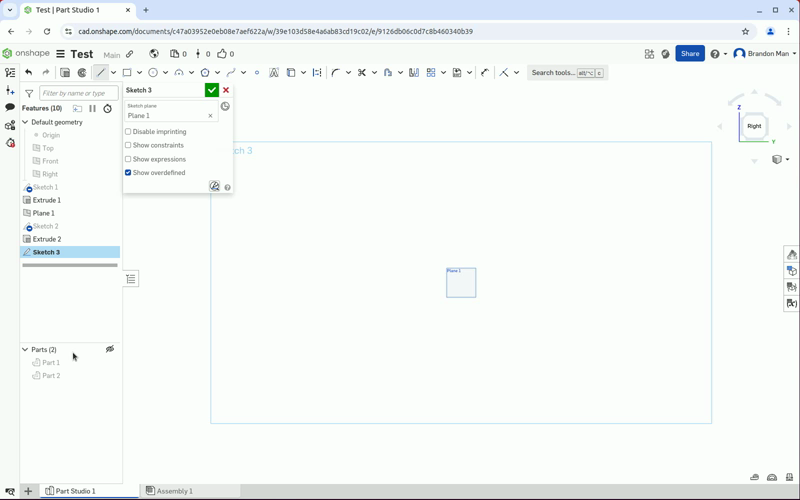
mouse_move(407, 260)
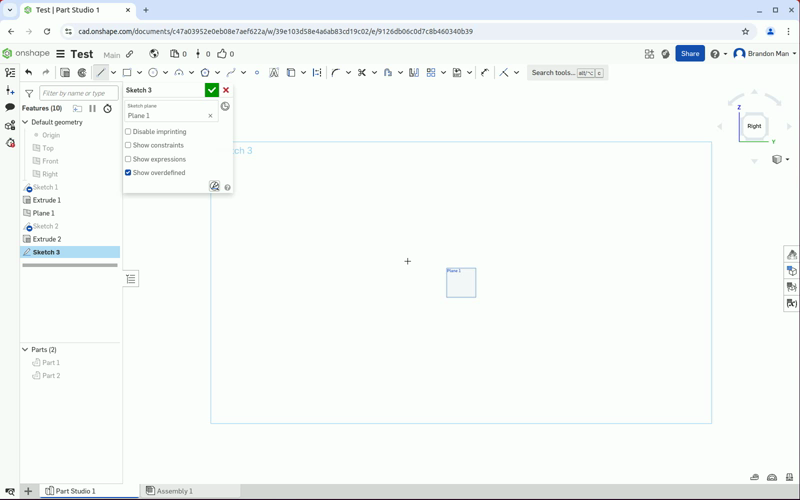
click(407, 260)
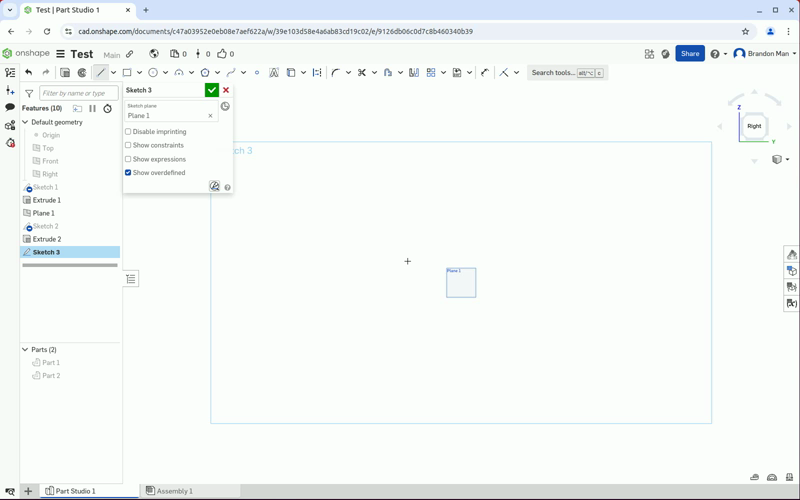
key_up(shift)
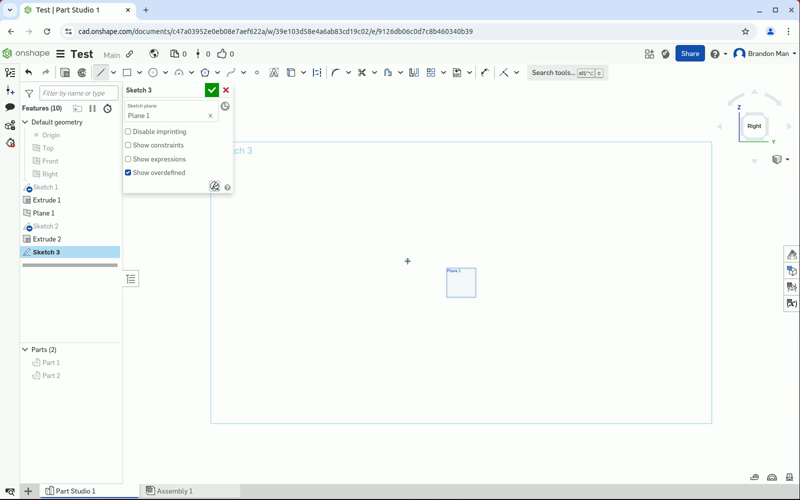
key_down(shift)
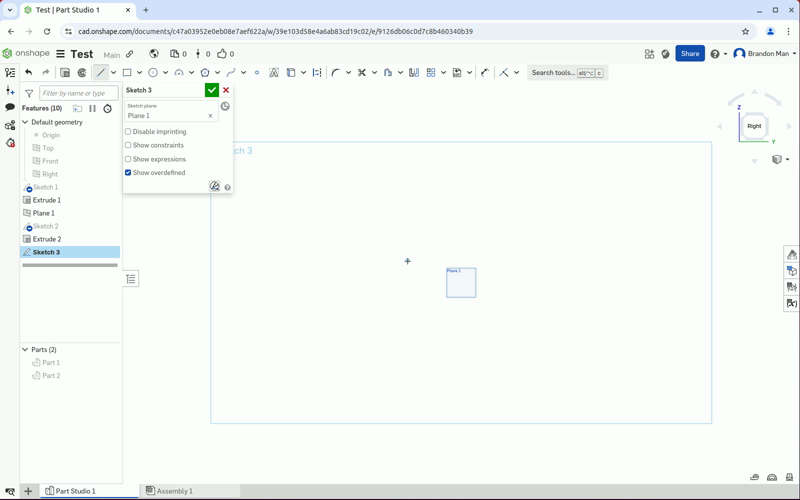
mouse_move(513, 260)
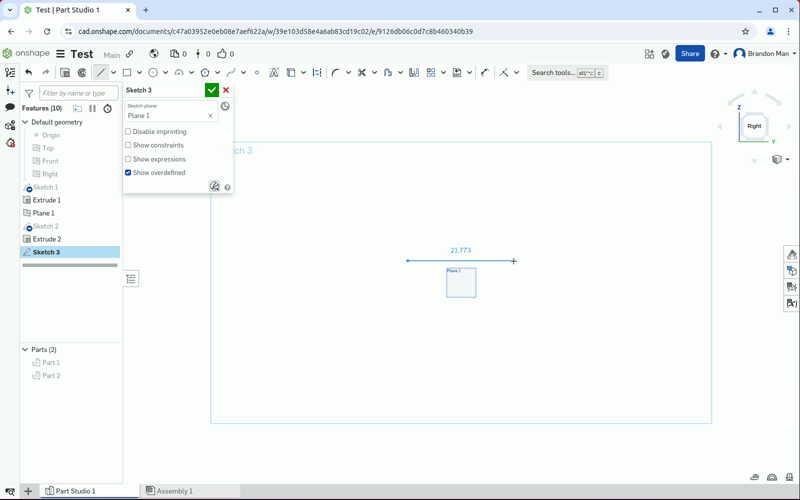
click(513, 260)
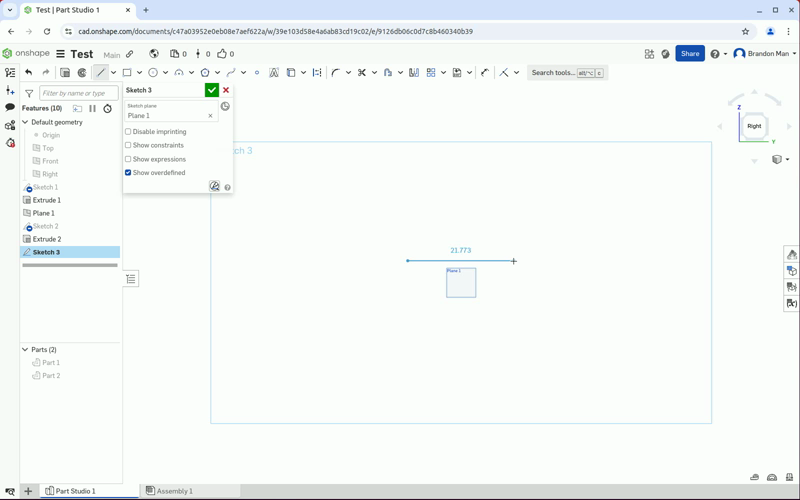
key_up(shift)
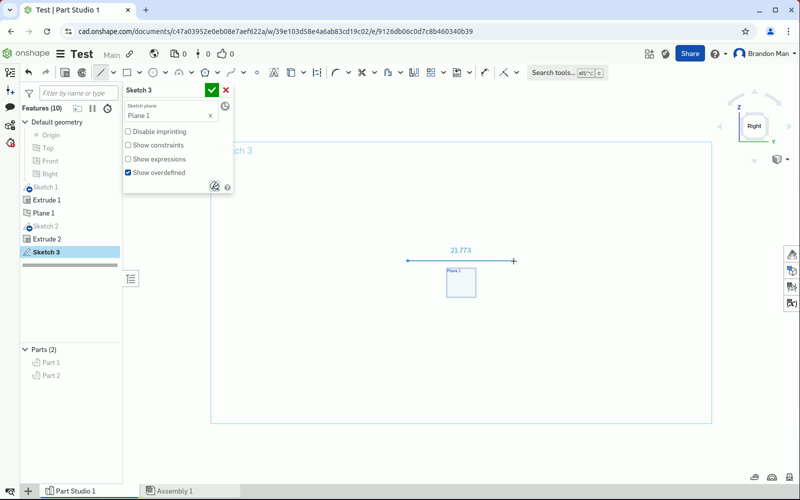
key_down(shift)
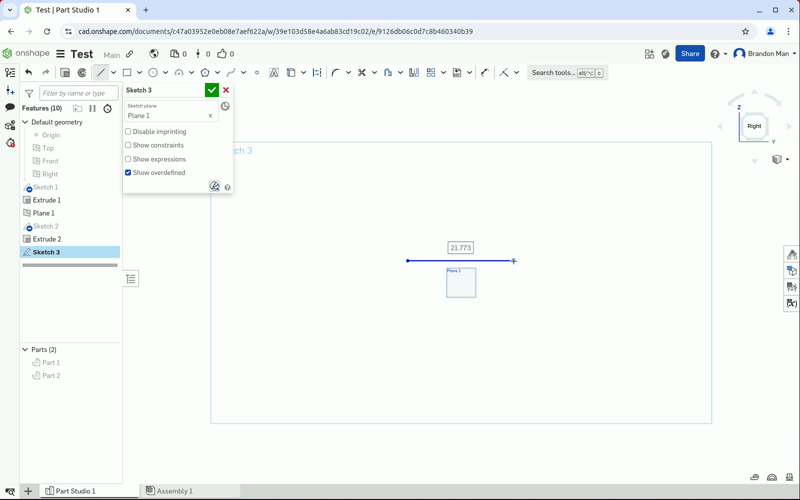
mouse_move(543, 260)
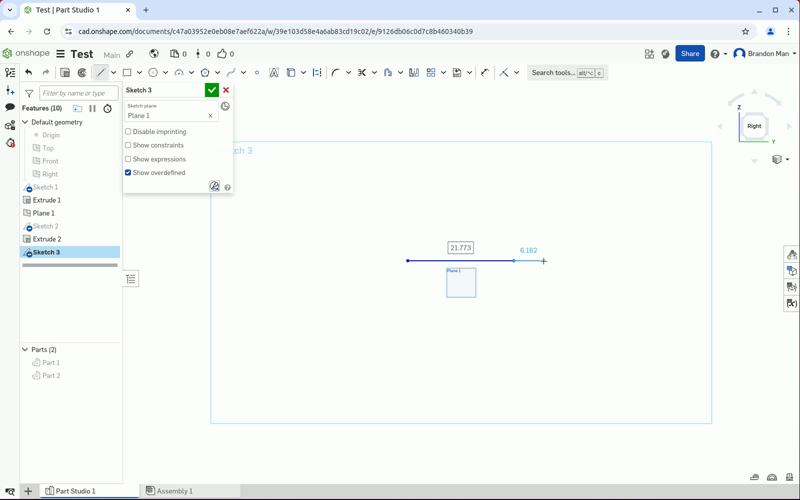
mouse_move(513, 257)
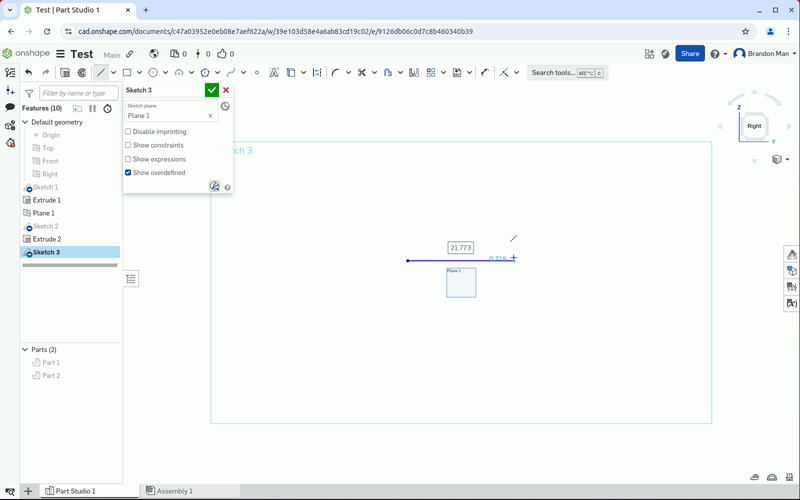
scroll(6)
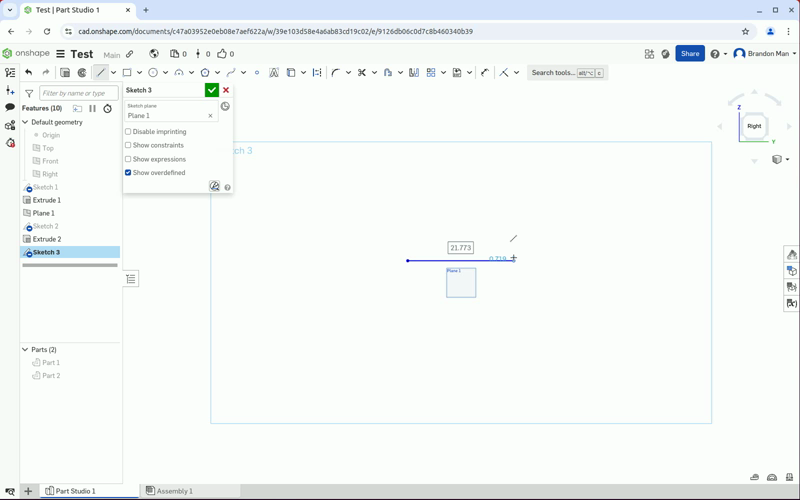
scroll(6)
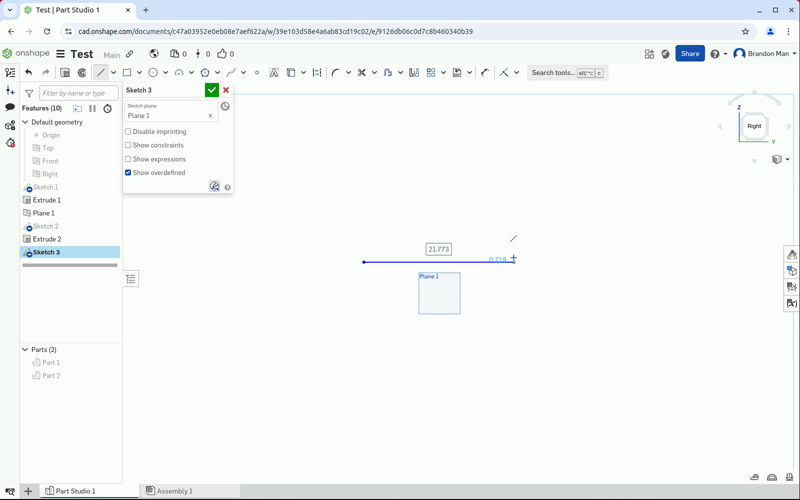
scroll(6)
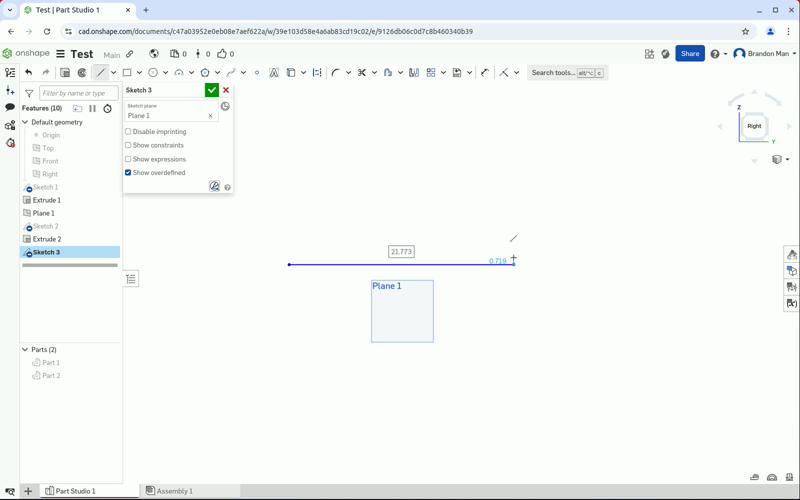
scroll(6)
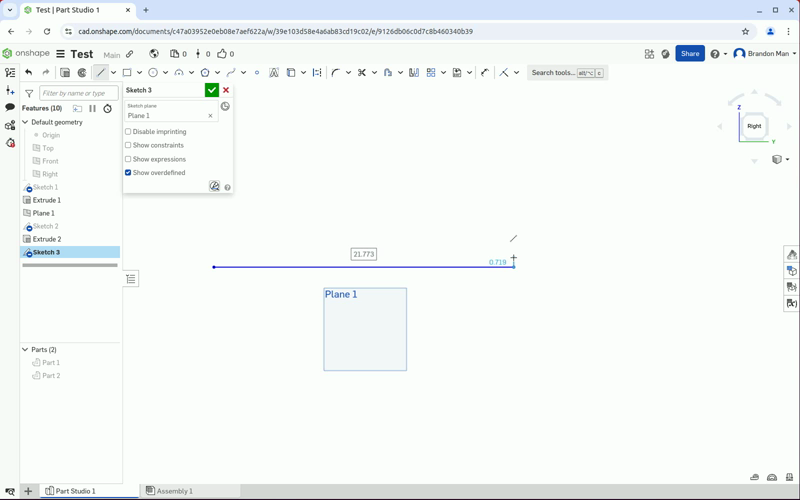
scroll(6)
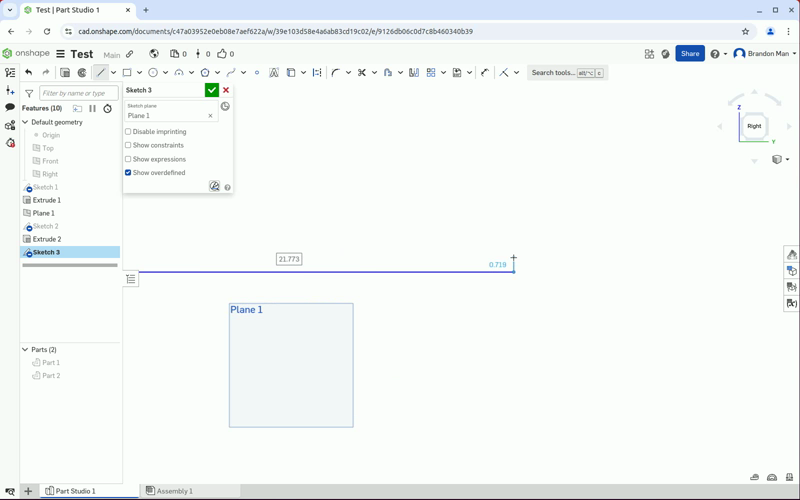
scroll(6)
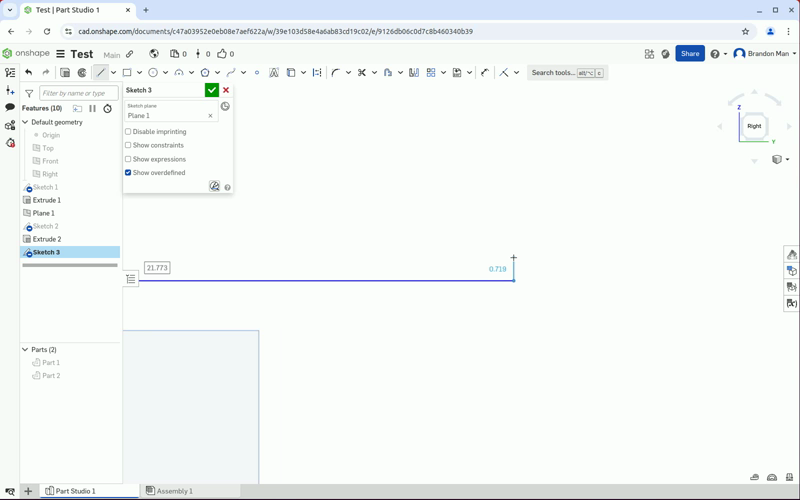
scroll(6)
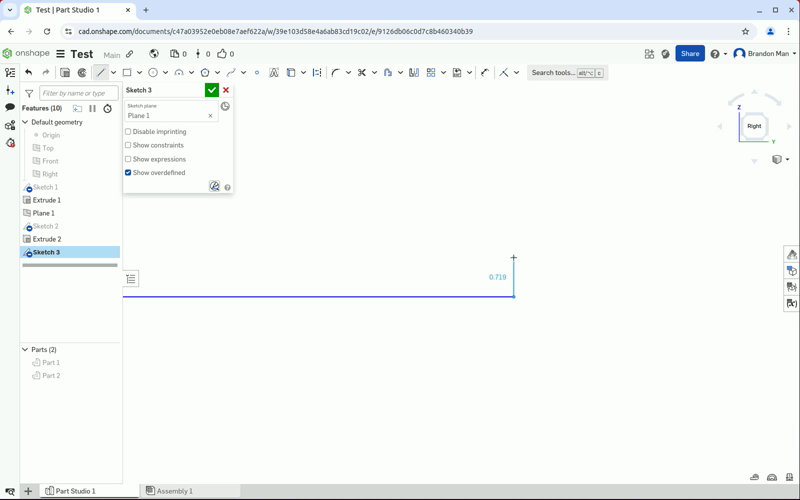
click(513, 257)
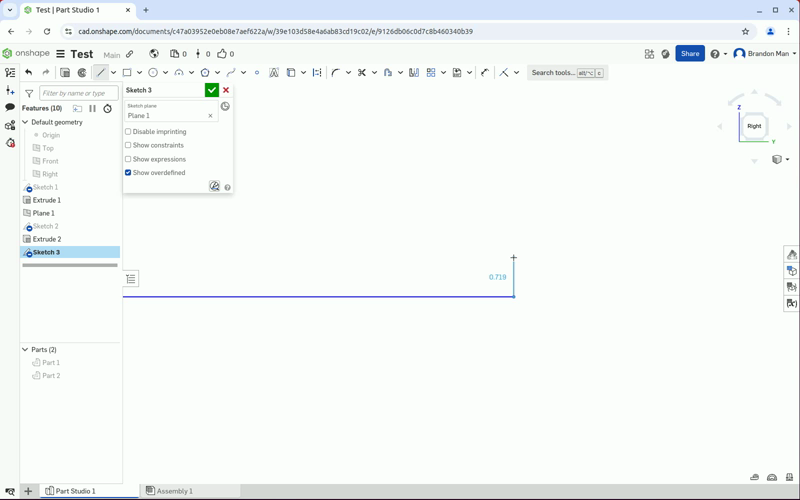
scroll(-6)
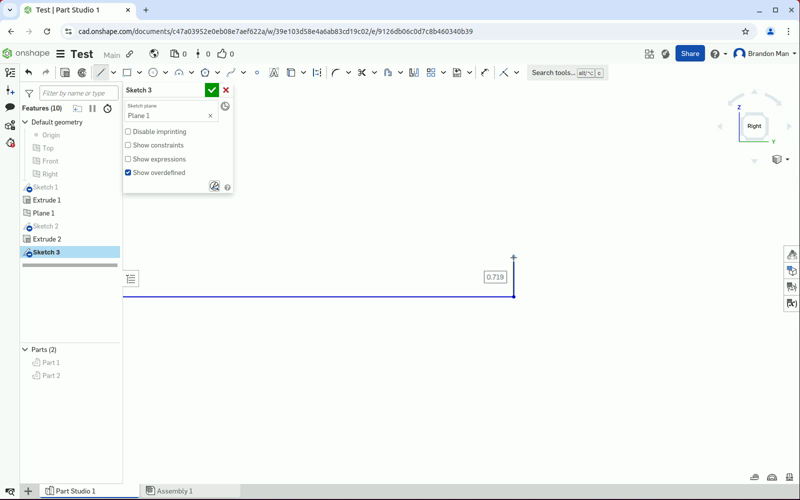
scroll(-6)
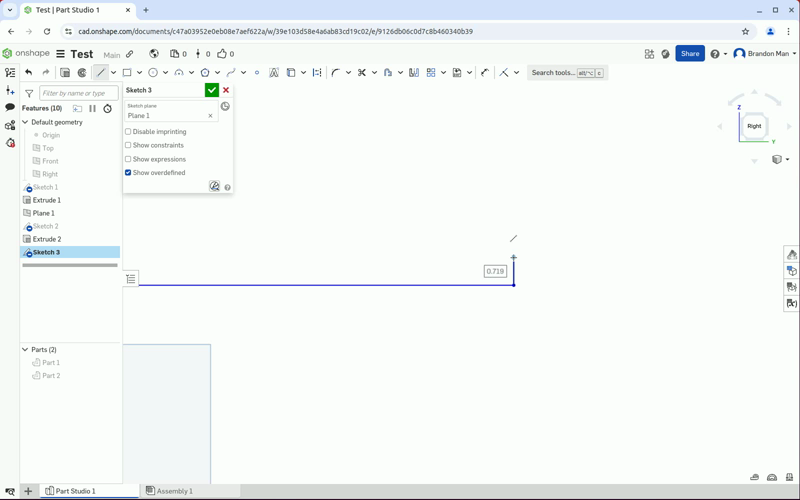
scroll(-6)
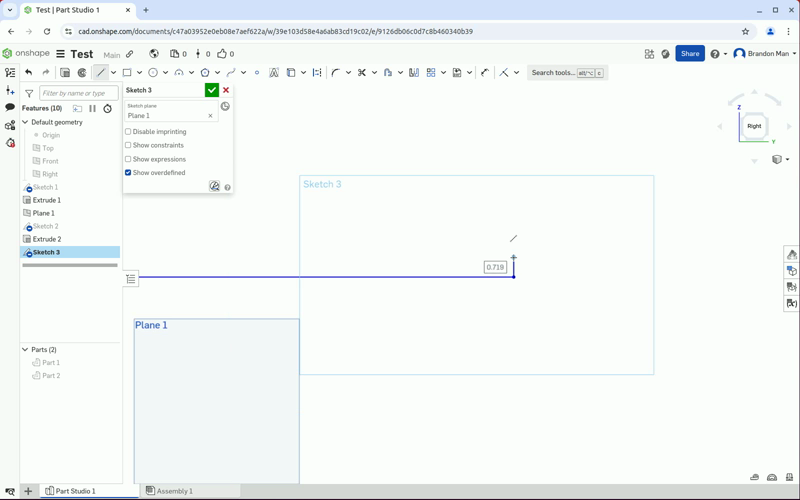
scroll(-6)
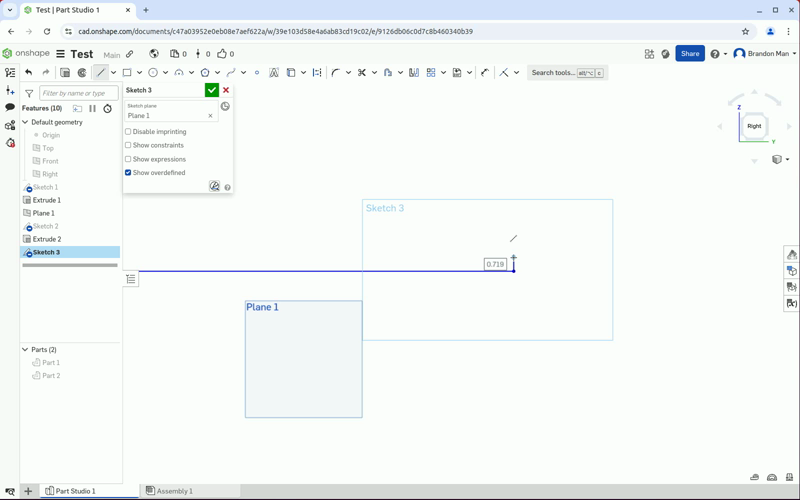
scroll(-6)
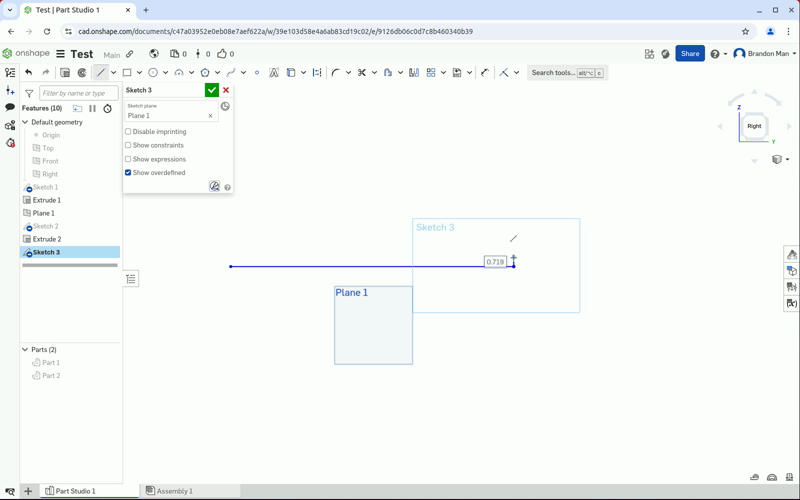
scroll(-6)
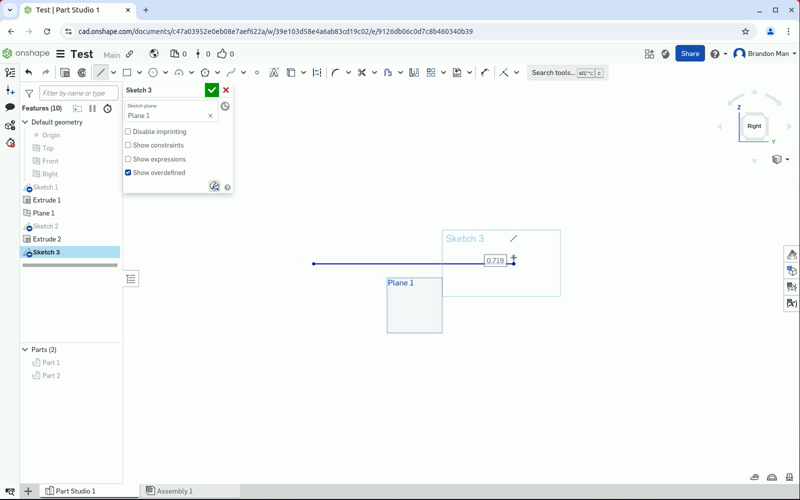
scroll(-6)
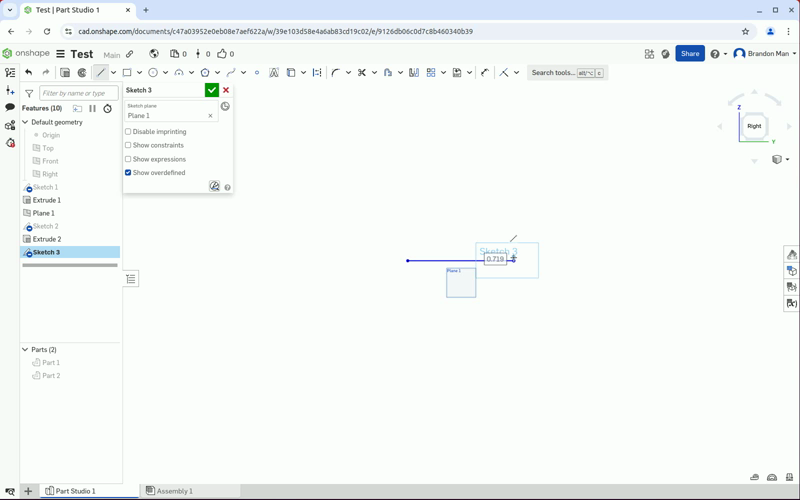
key_up(shift)
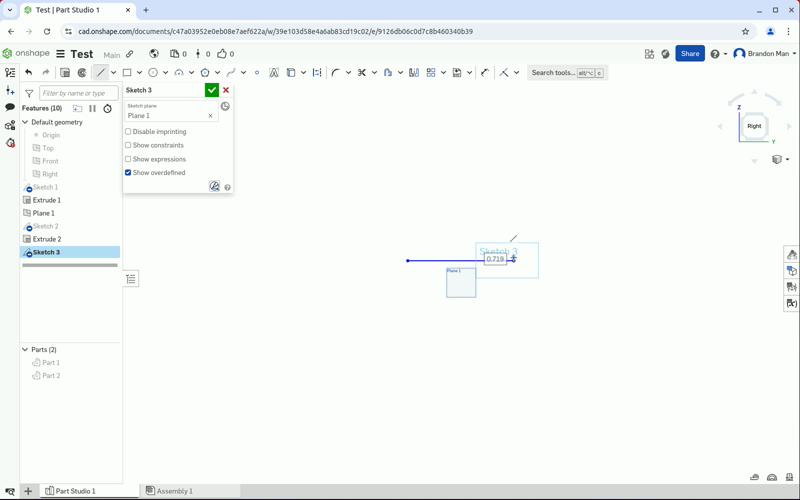
key_down(shift)
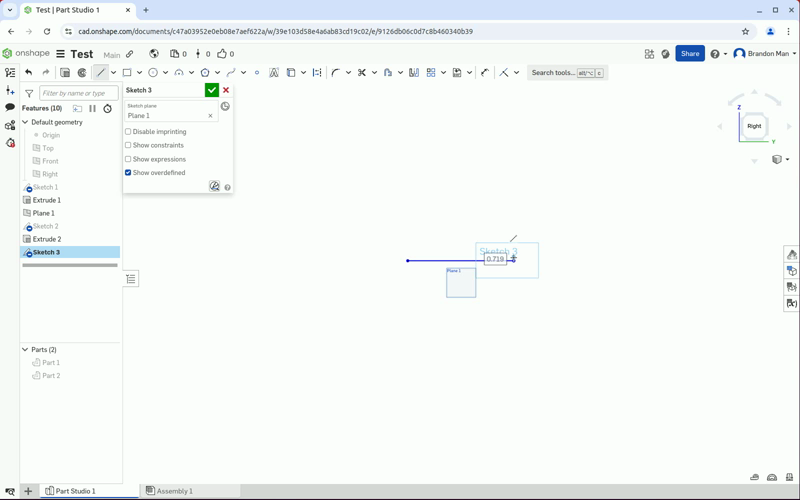
mouse_move(407, 257)
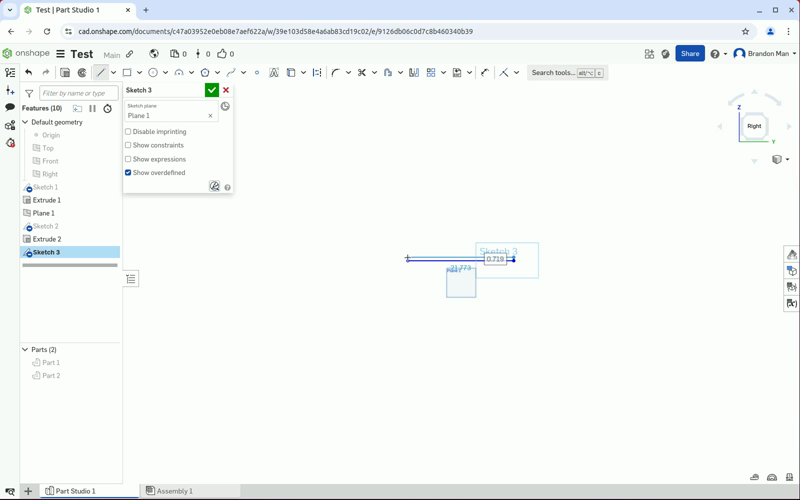
scroll(6)
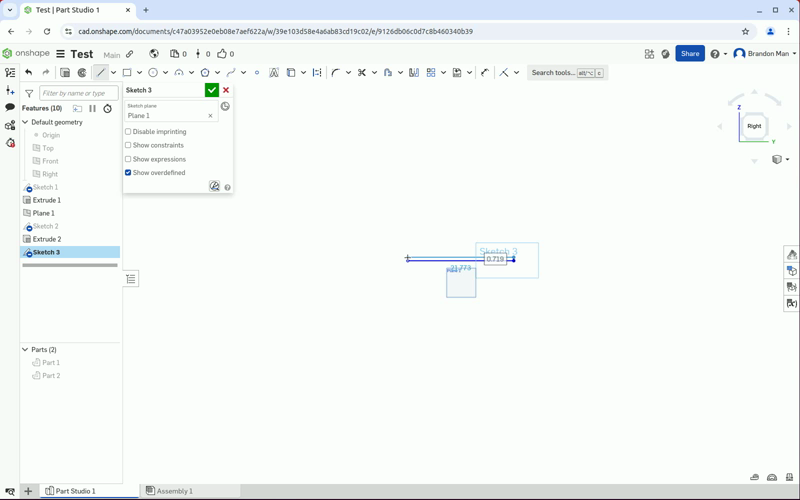
scroll(6)
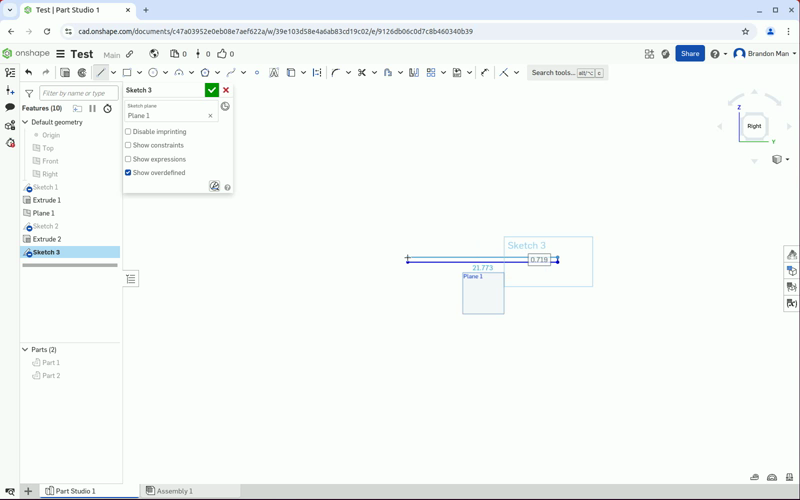
scroll(6)
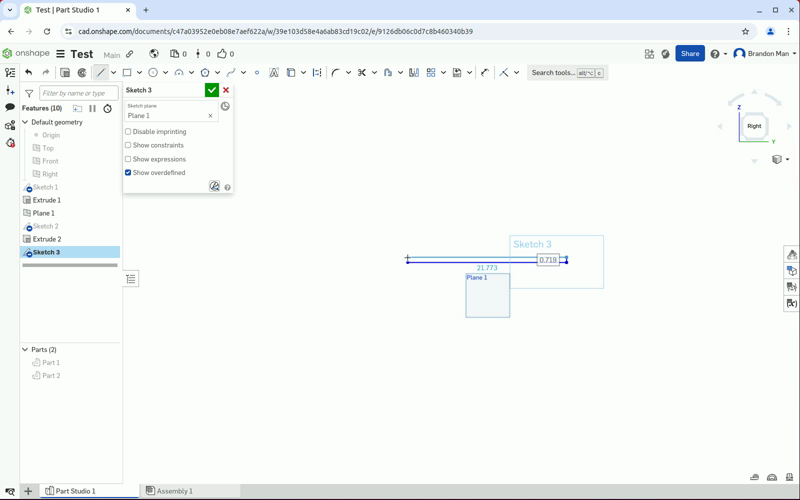
scroll(6)
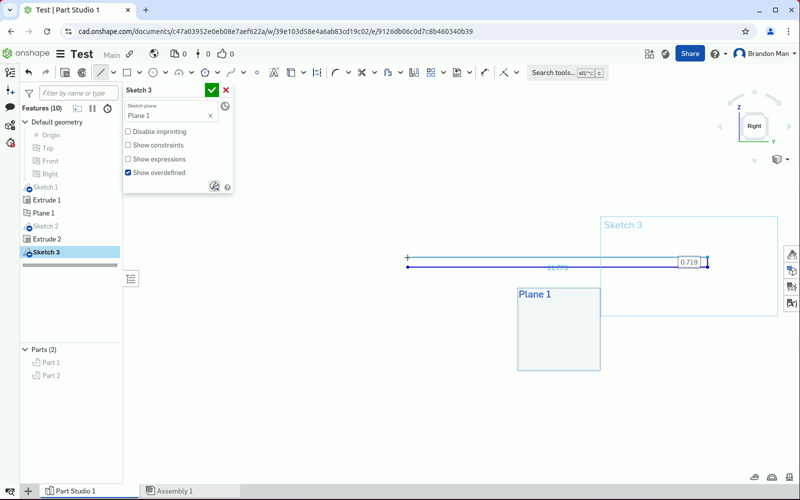
scroll(6)
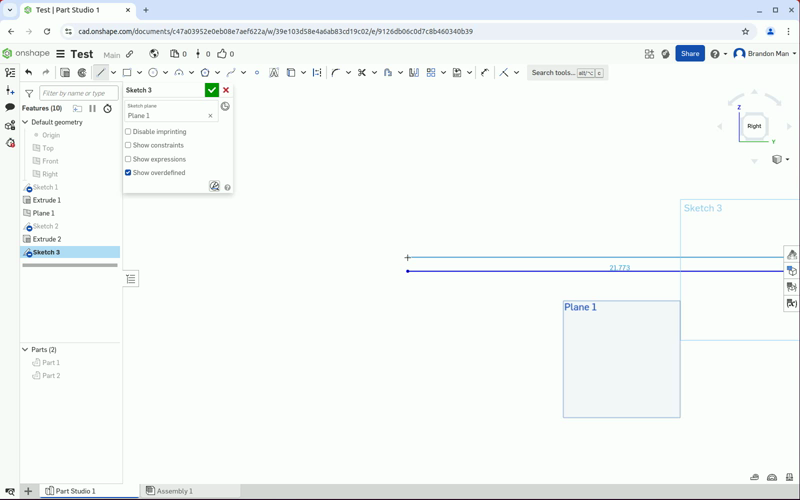
scroll(6)
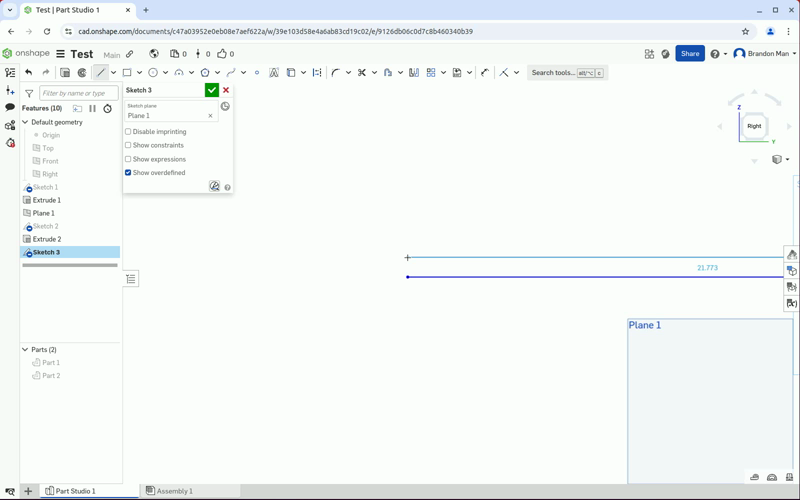
scroll(6)
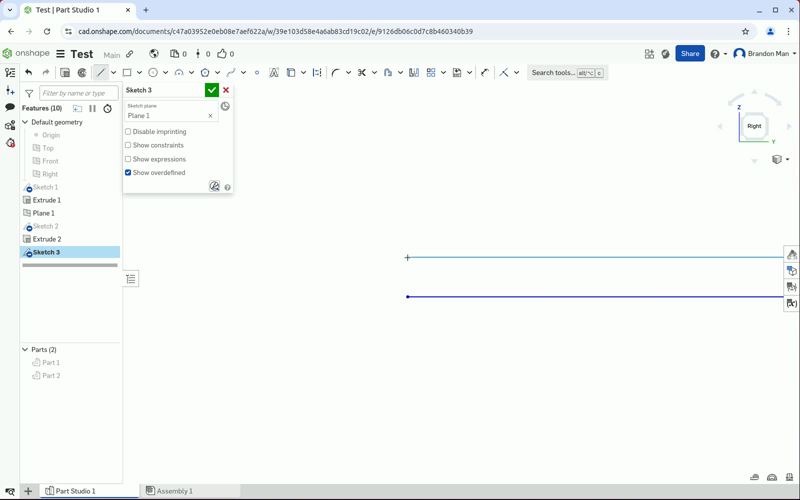
click(407, 257)
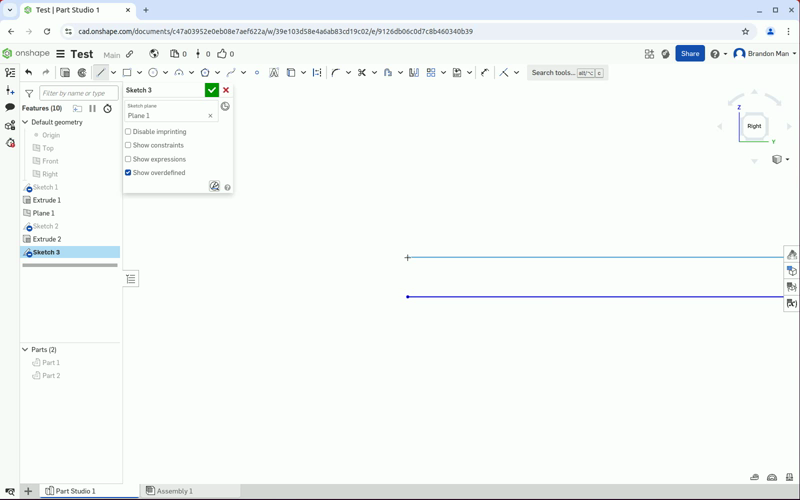
scroll(-6)
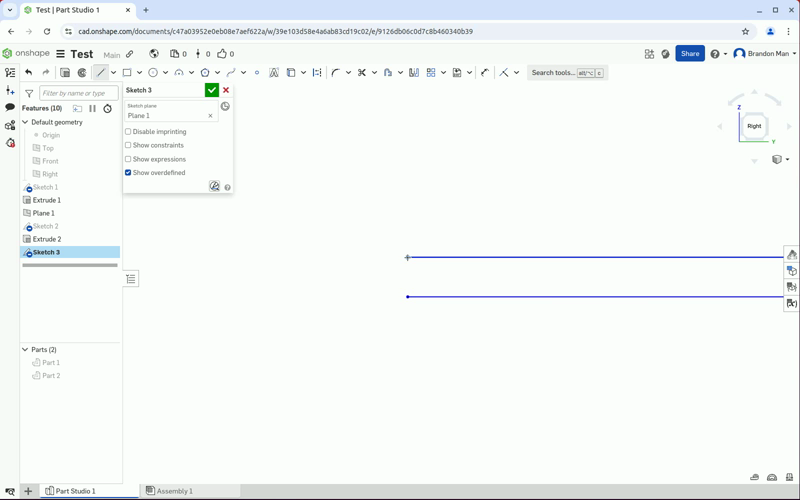
scroll(-6)
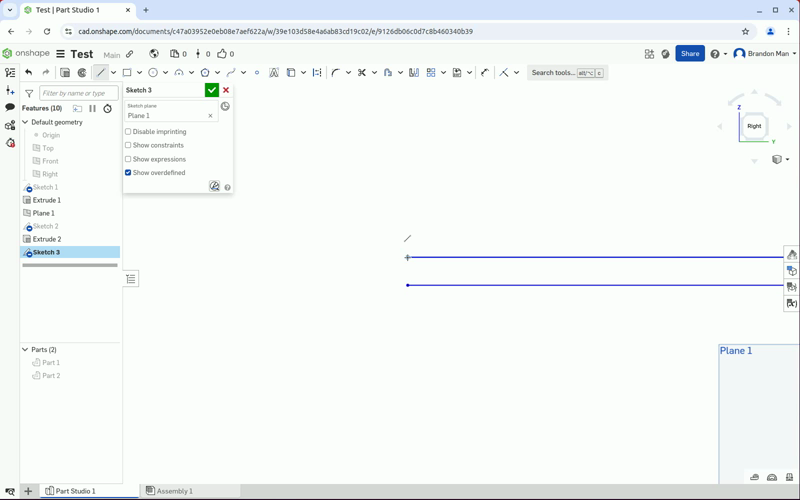
scroll(-6)
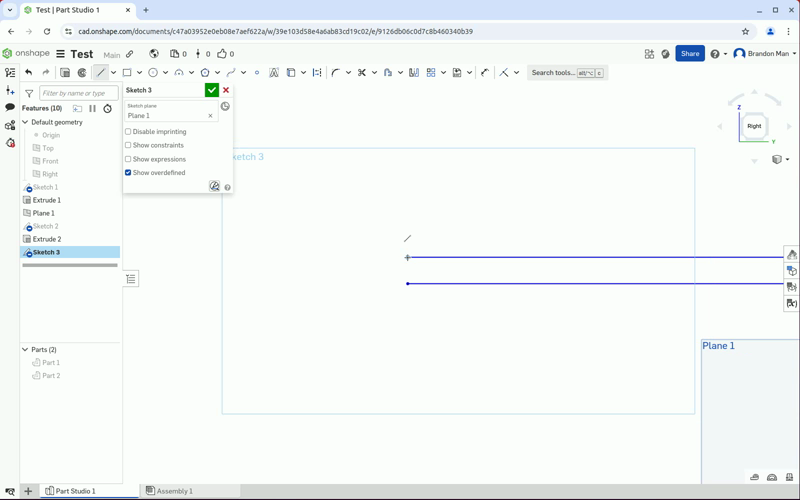
scroll(-6)
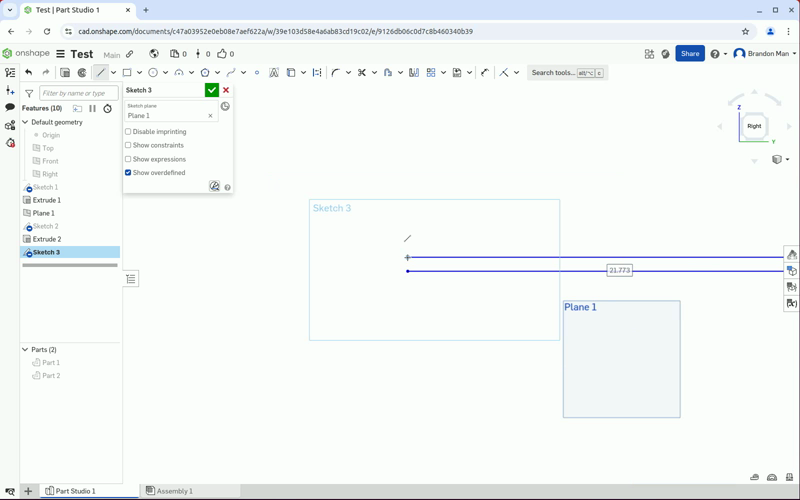
scroll(-6)
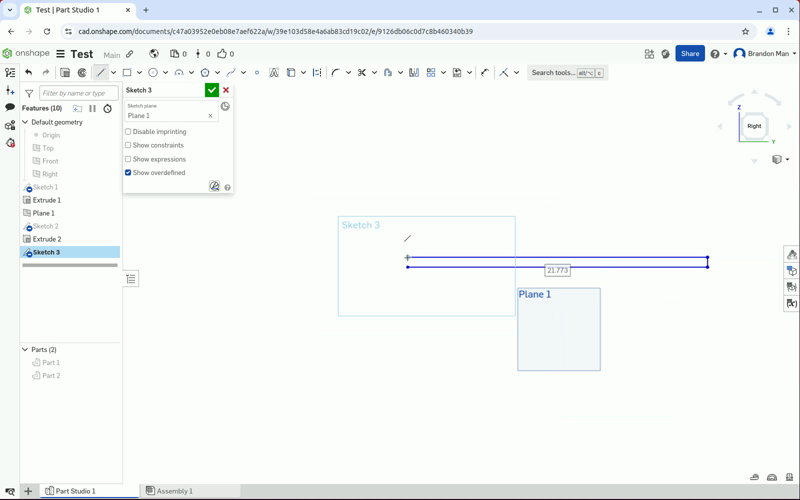
scroll(-6)
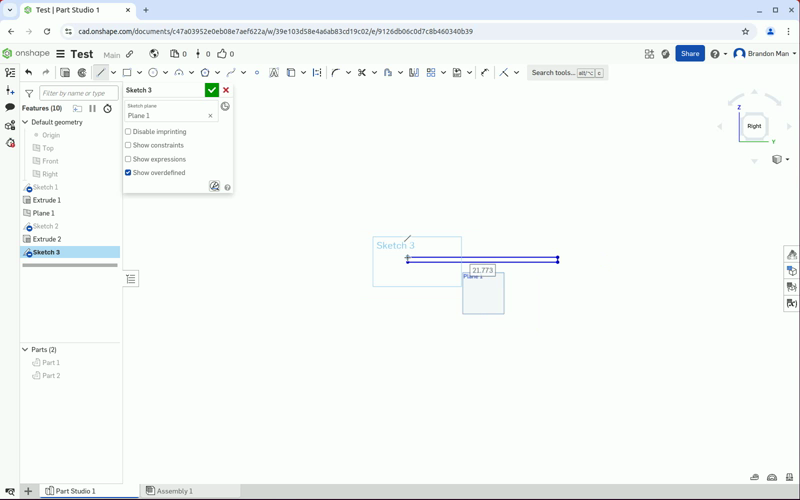
scroll(-6)
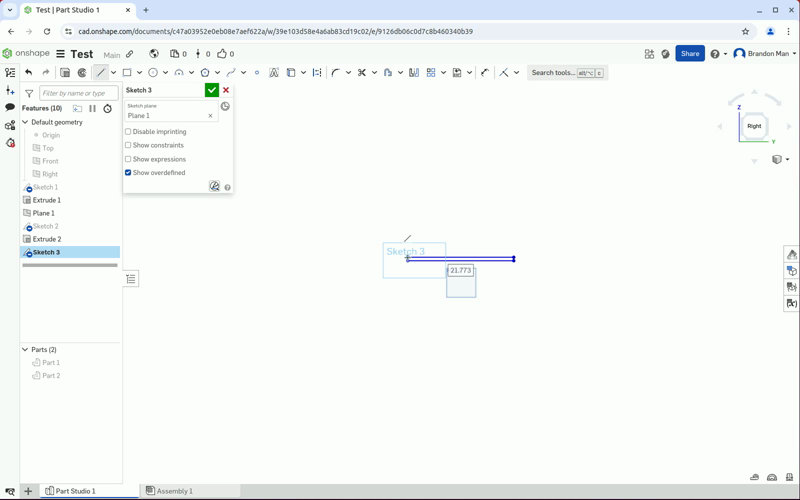
key_up(shift)
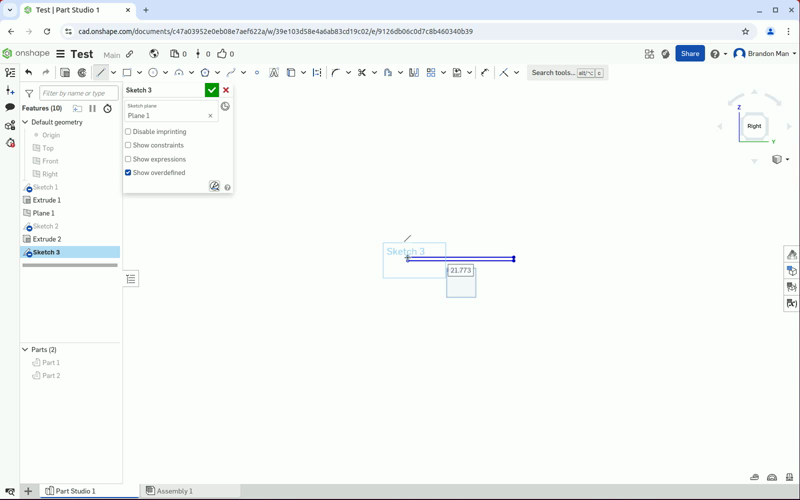
mouse_move(437, 257)
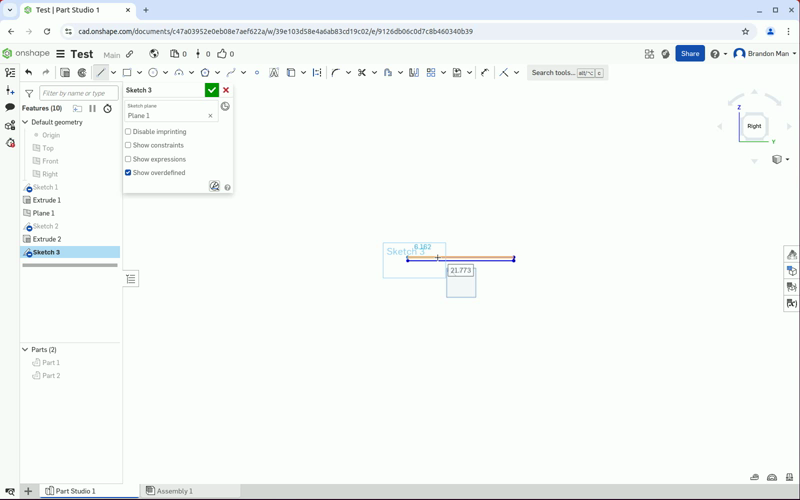
key_down(shift)
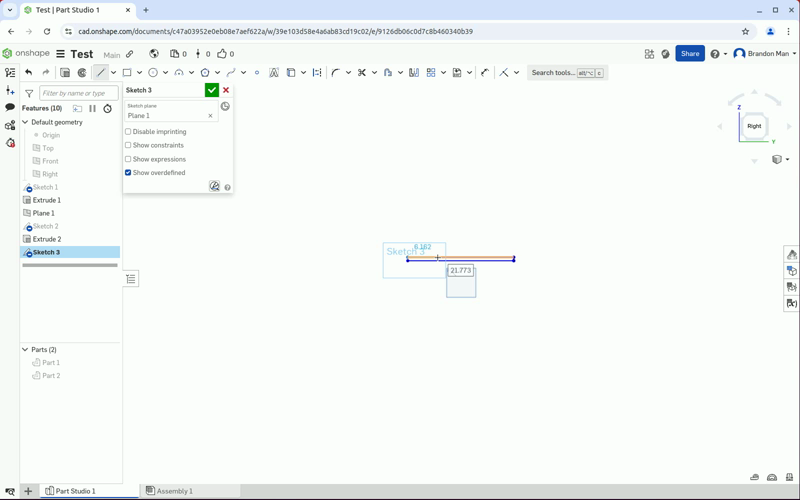
mouse_move(407, 260)
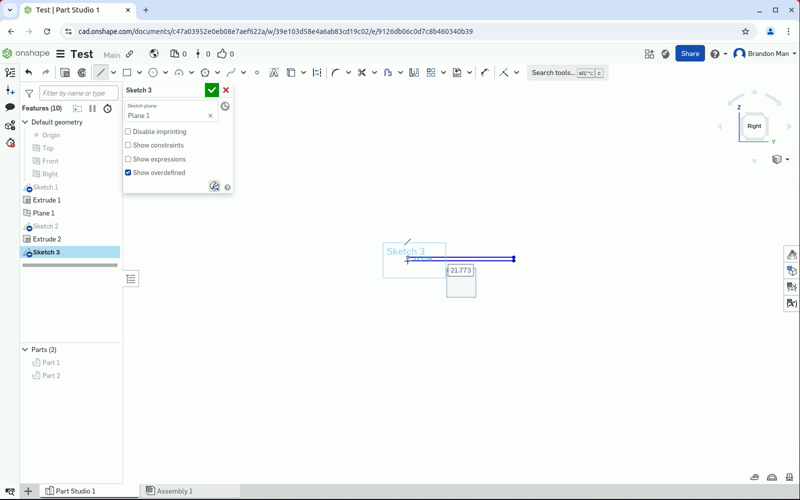
scroll(6)
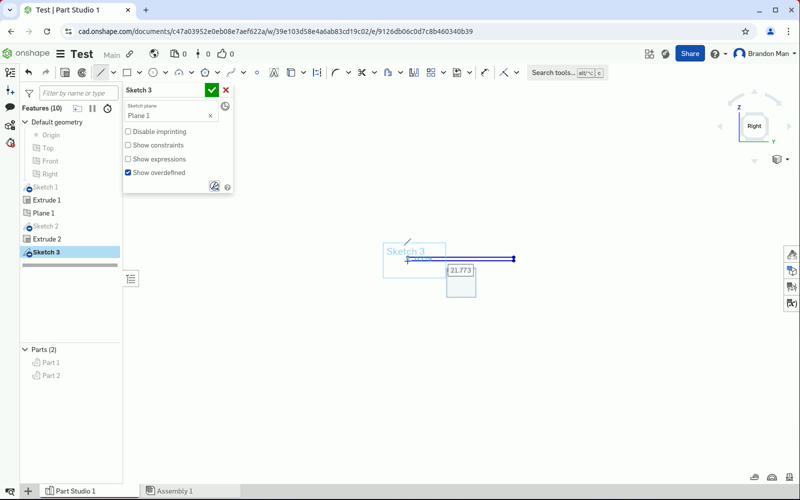
scroll(6)
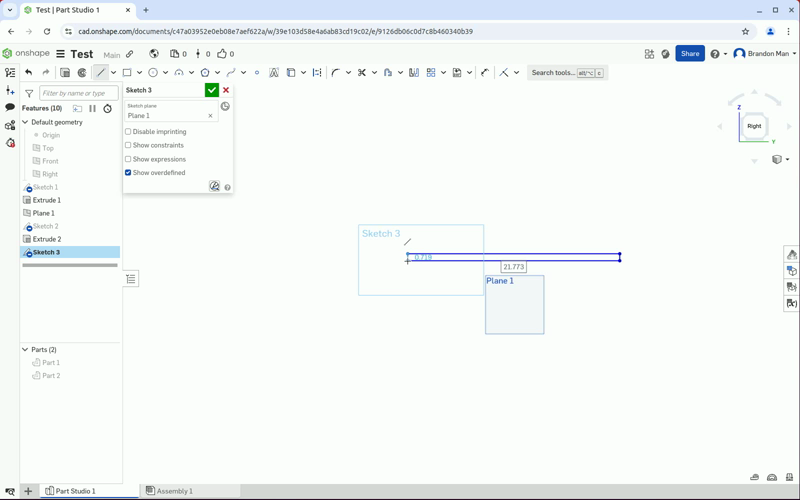
scroll(6)
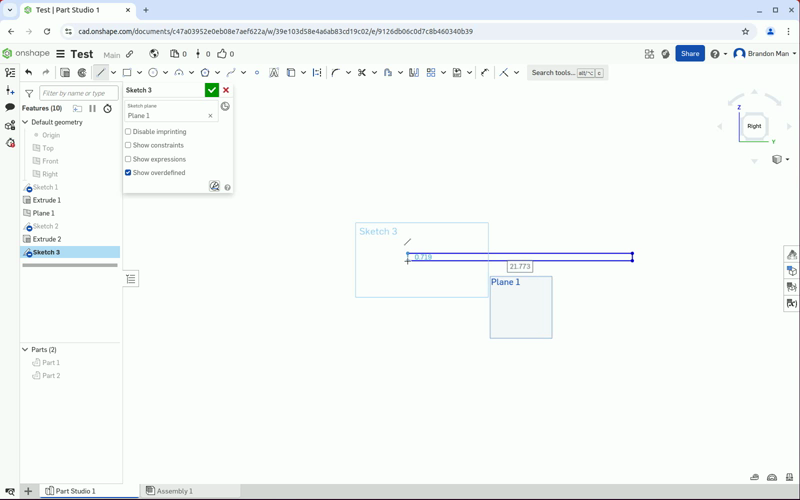
scroll(6)
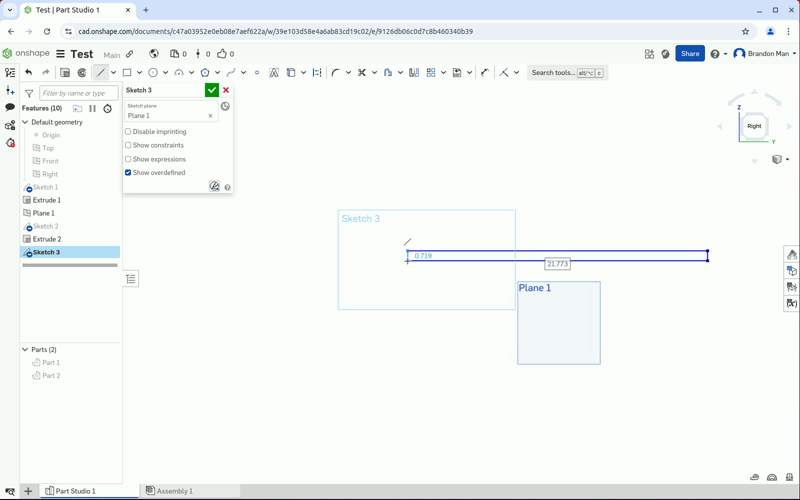
scroll(6)
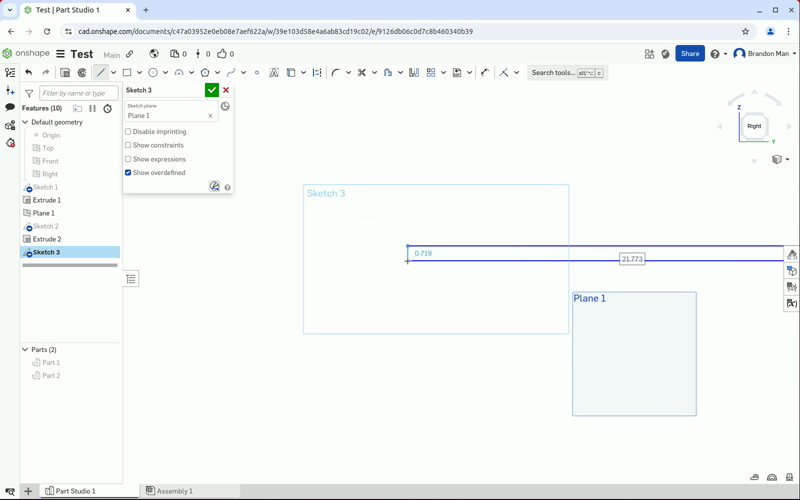
scroll(6)
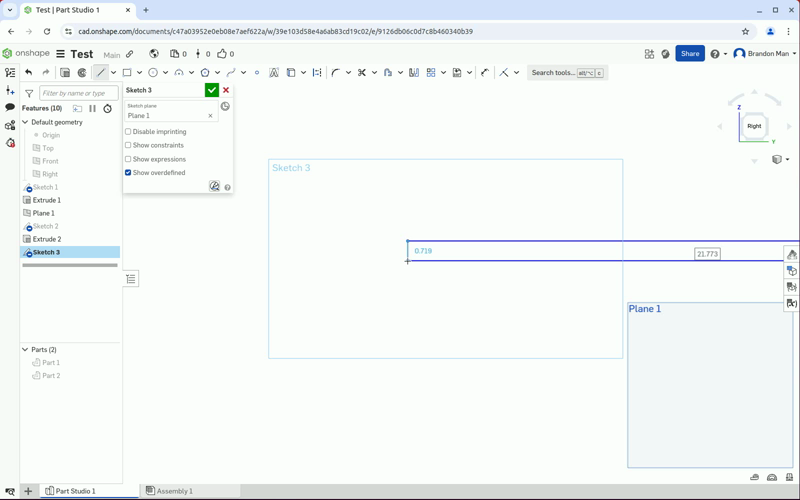
scroll(6)
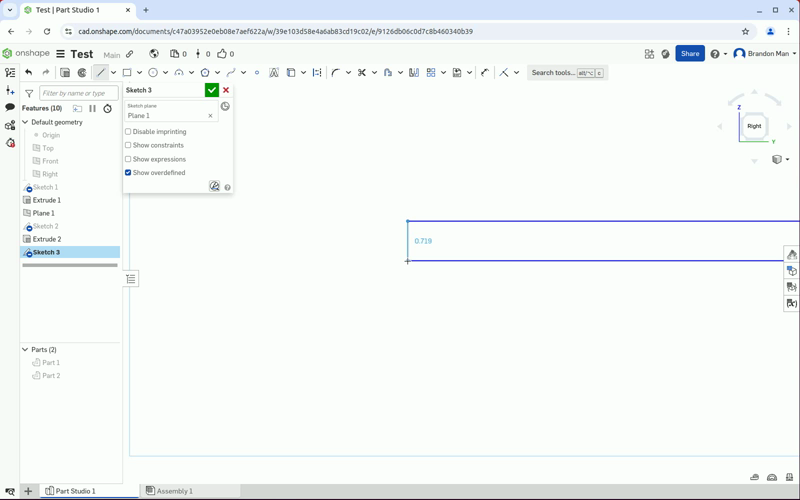
key_up(shift)
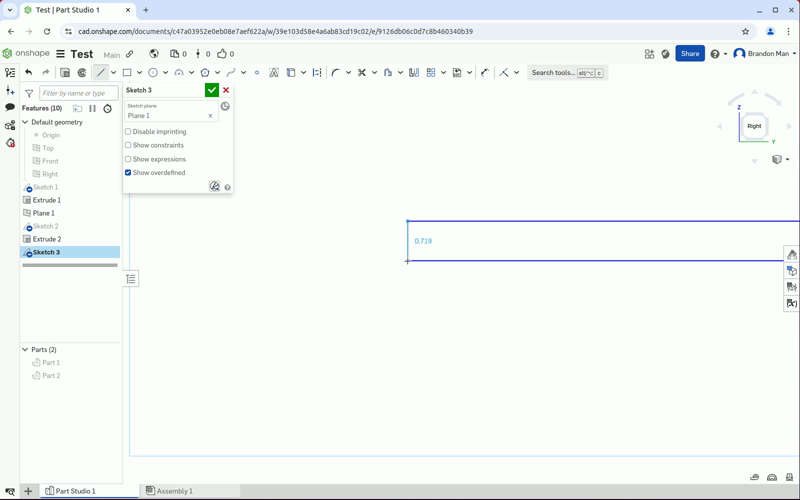
click(407, 260)
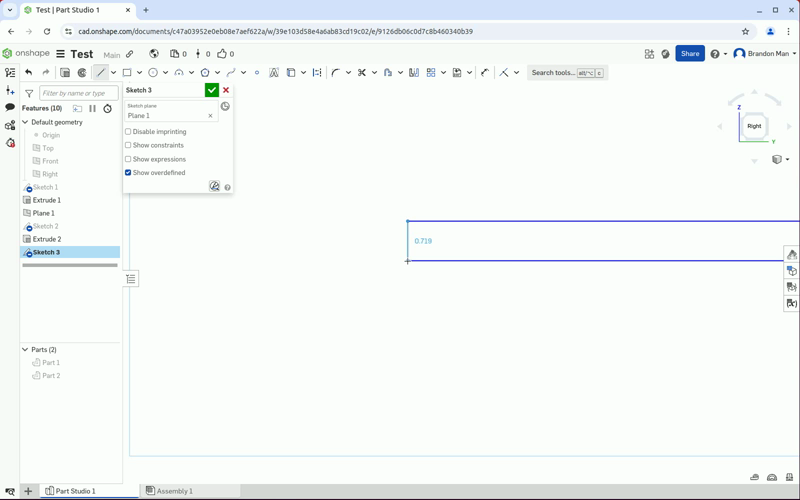
scroll(-6)
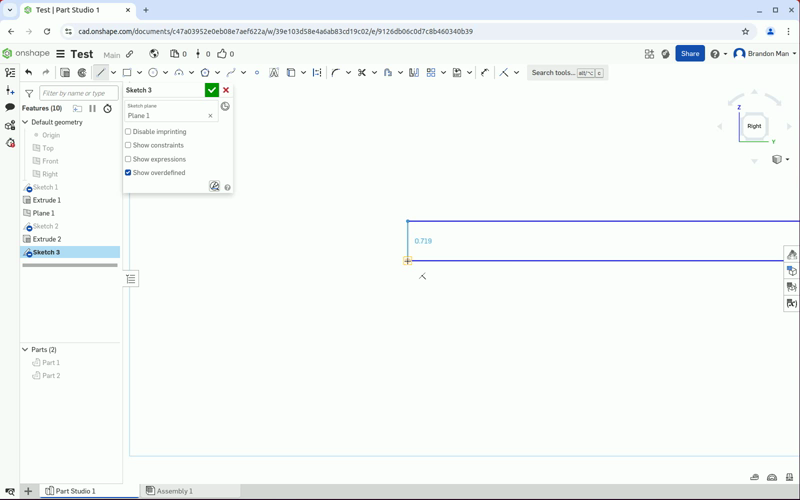
scroll(-6)
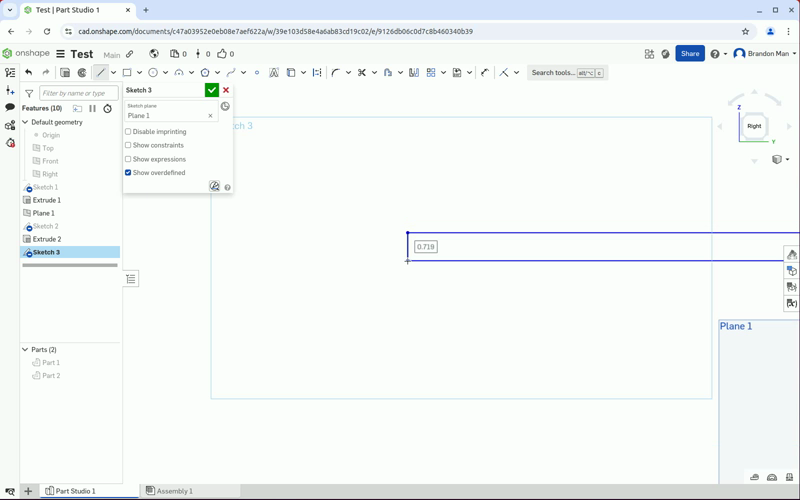
scroll(-6)
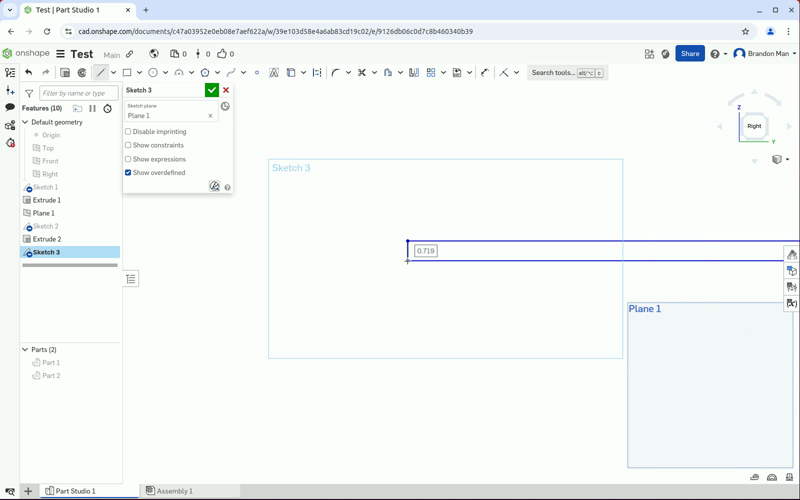
scroll(-6)
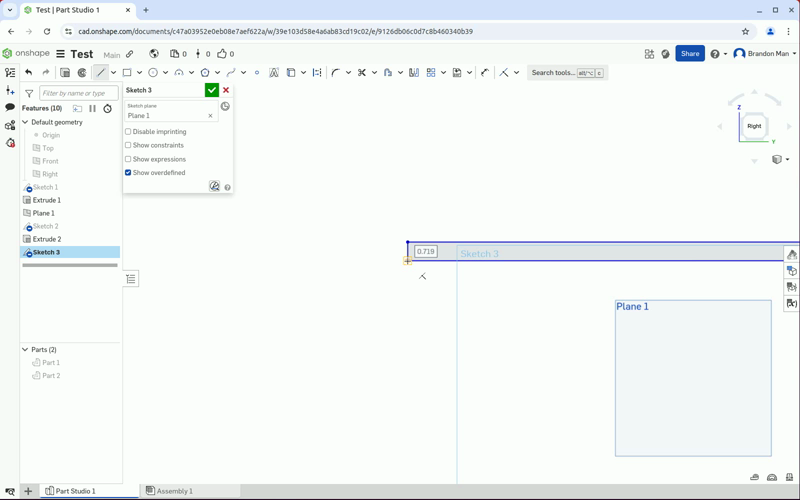
scroll(-6)
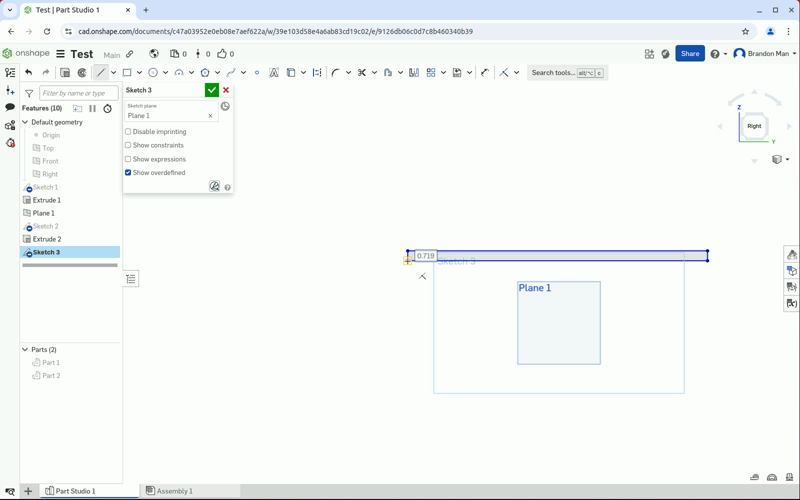
scroll(-6)
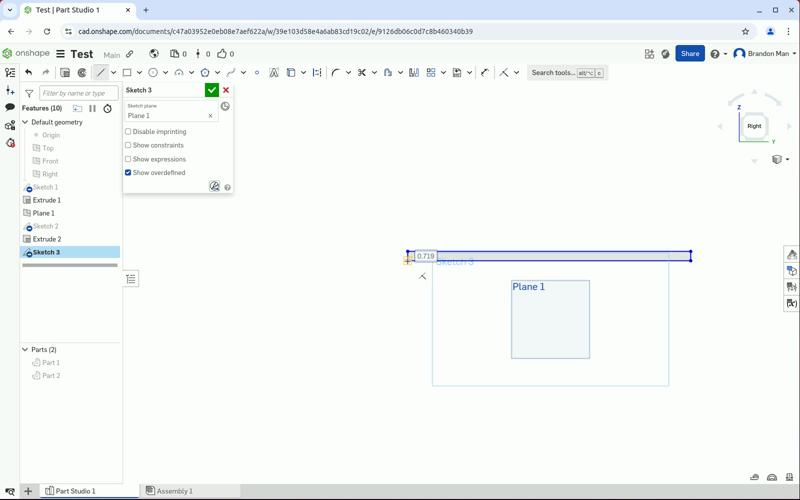
scroll(-6)
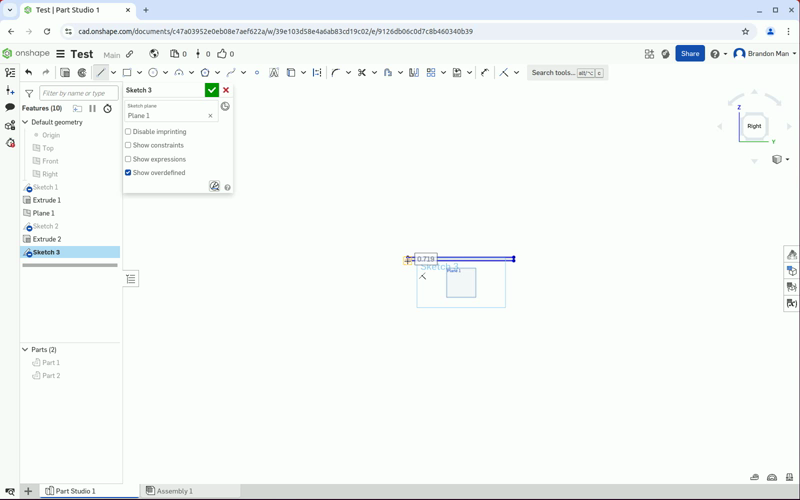
key(esc)
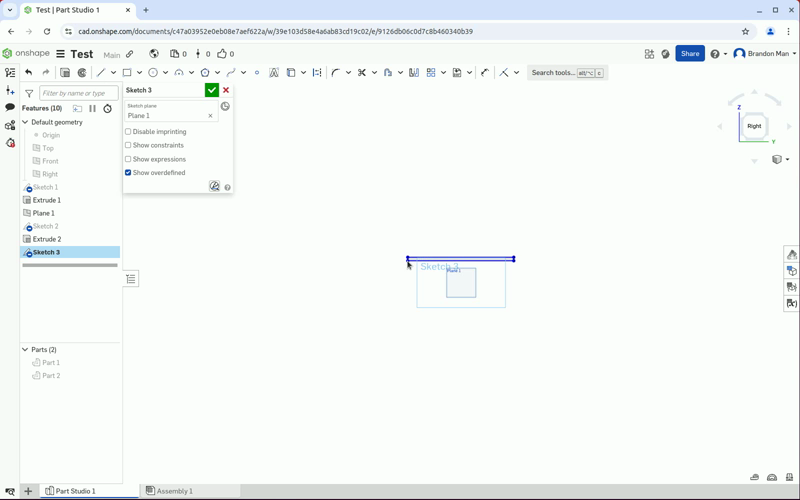
mouse_move(463, 259)
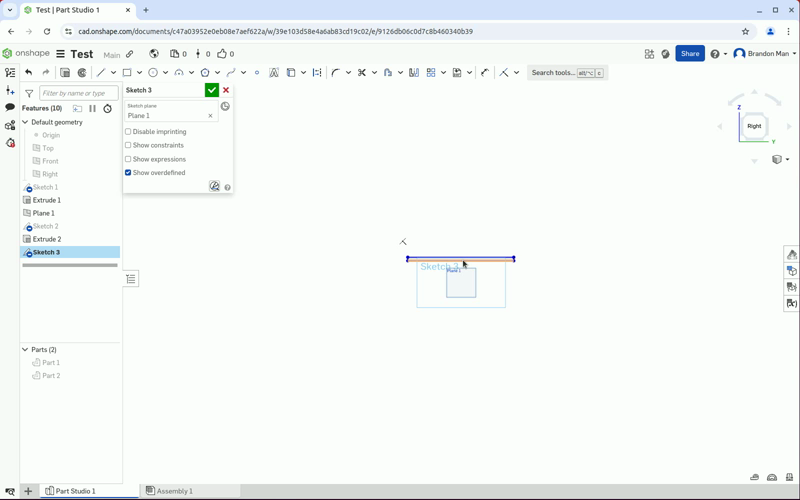
scroll(6)
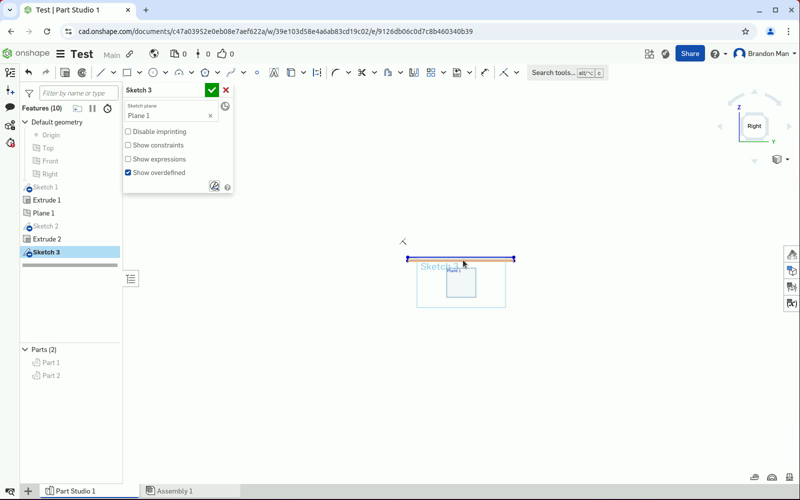
scroll(6)
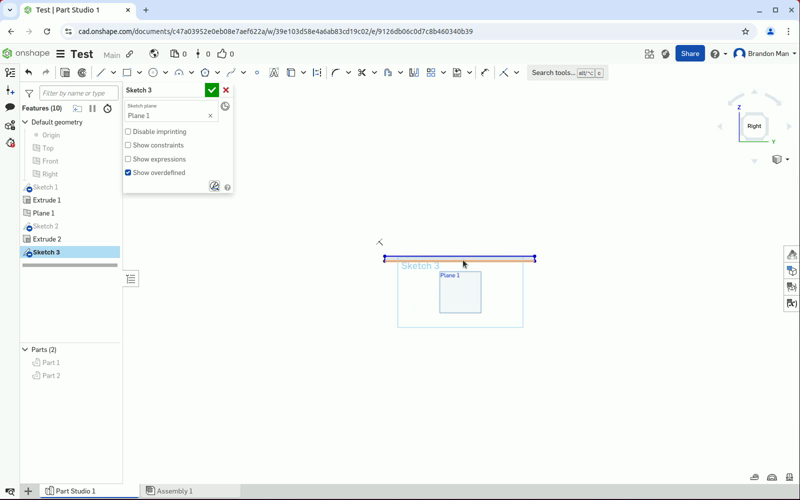
scroll(6)
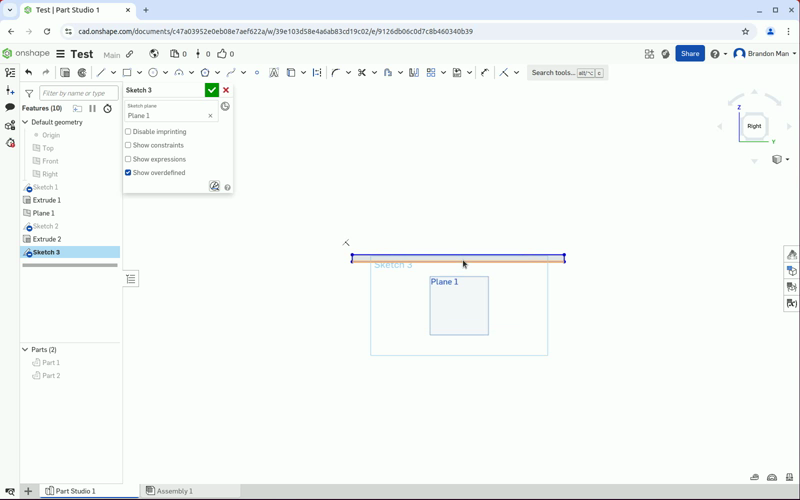
scroll(6)
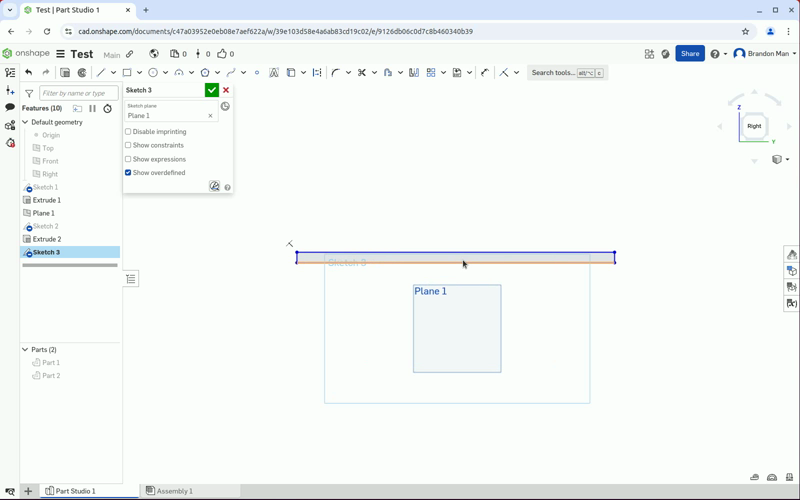
scroll(6)
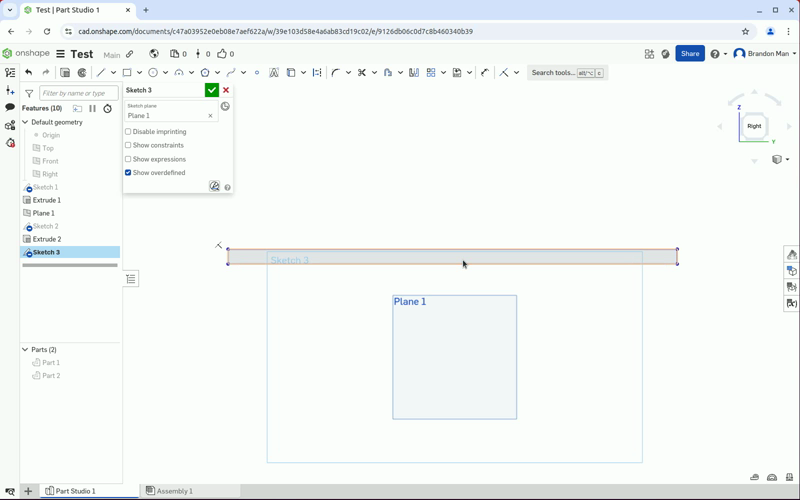
scroll(6)
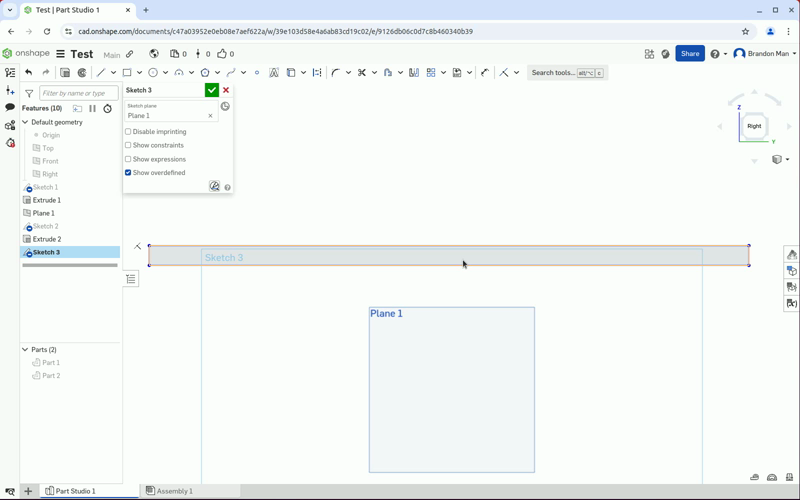
scroll(6)
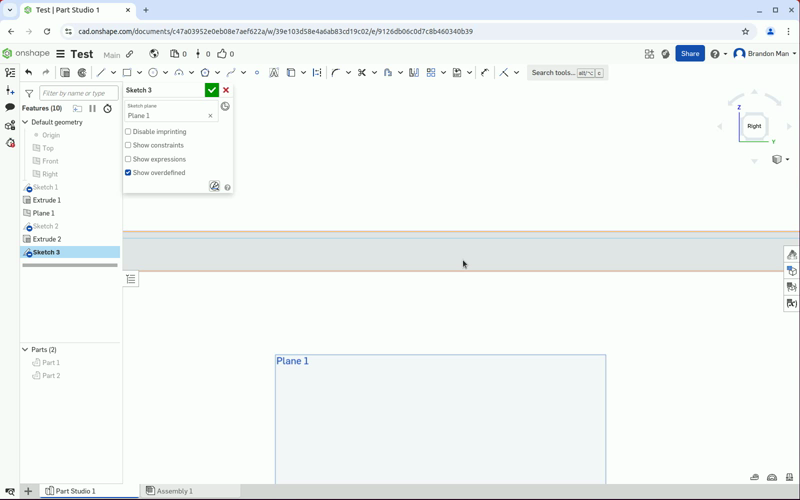
click(463, 259)
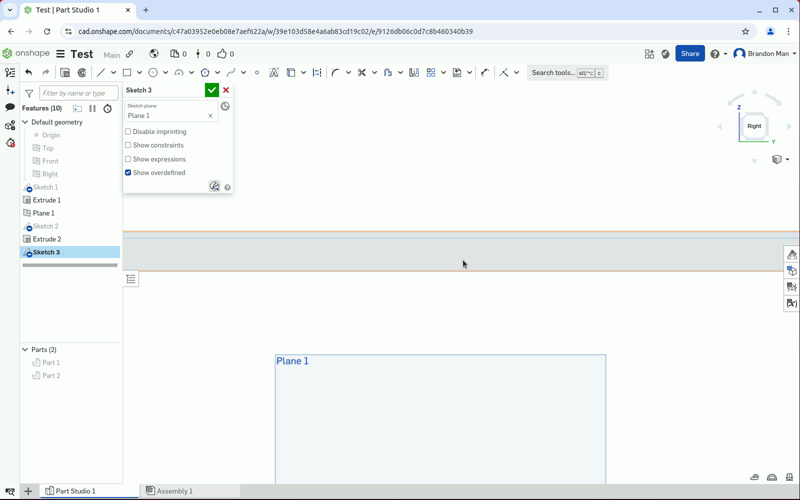
scroll(-6)
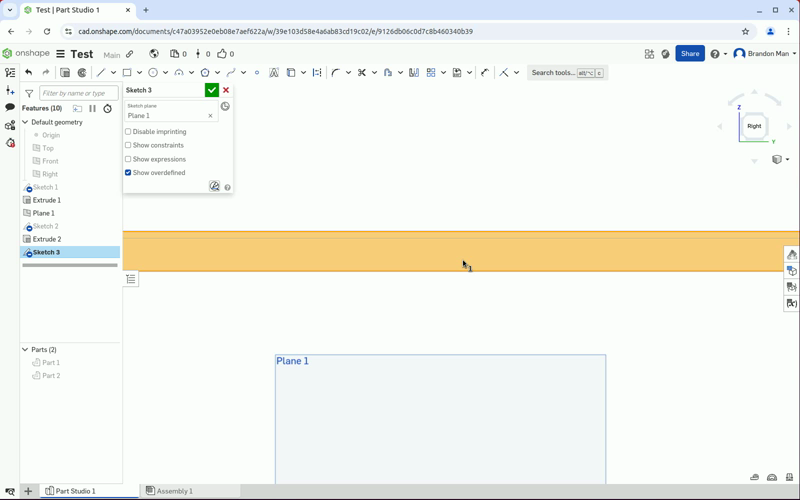
scroll(-6)
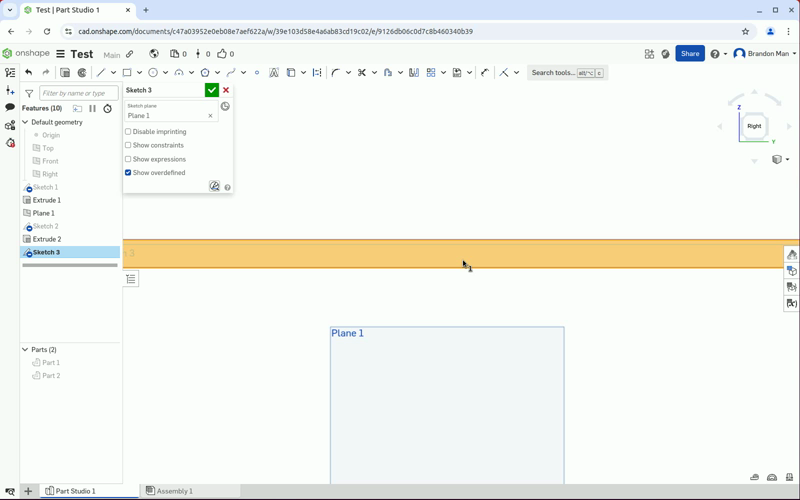
scroll(-6)
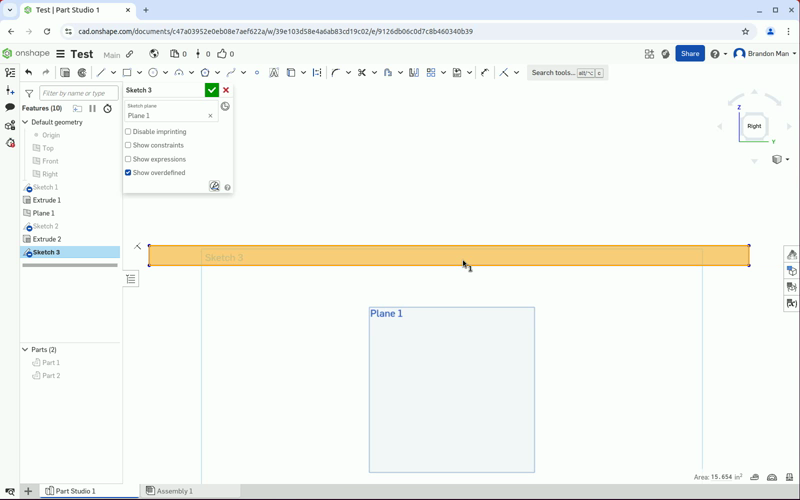
scroll(-6)
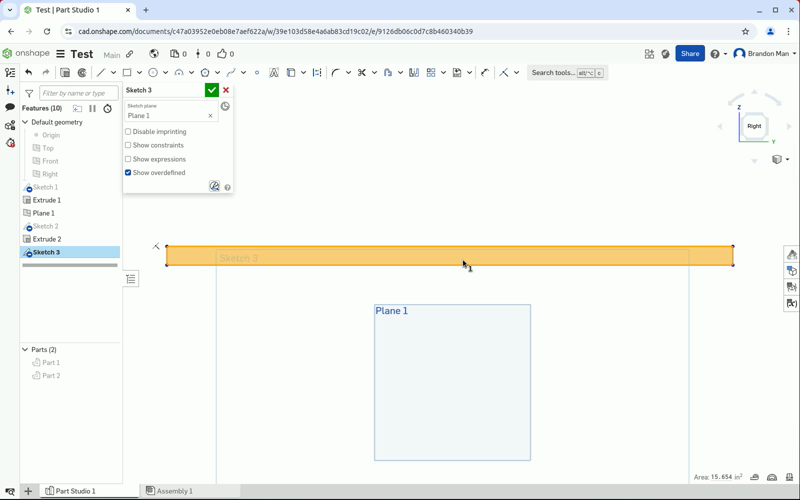
scroll(-6)
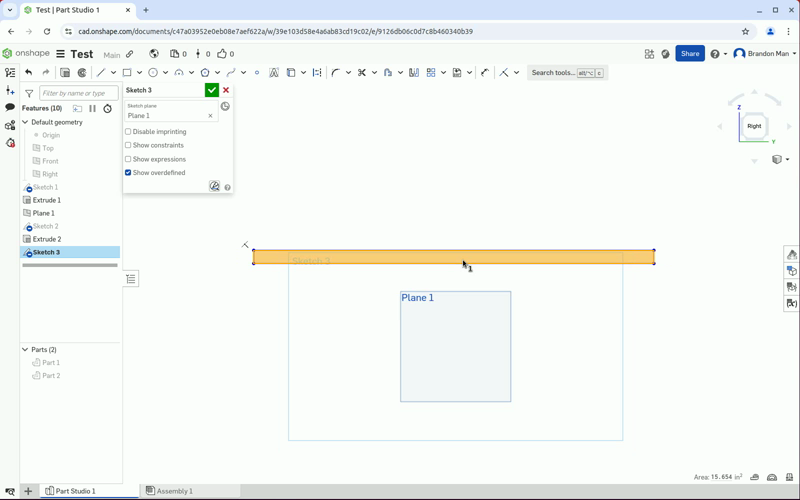
scroll(-6)
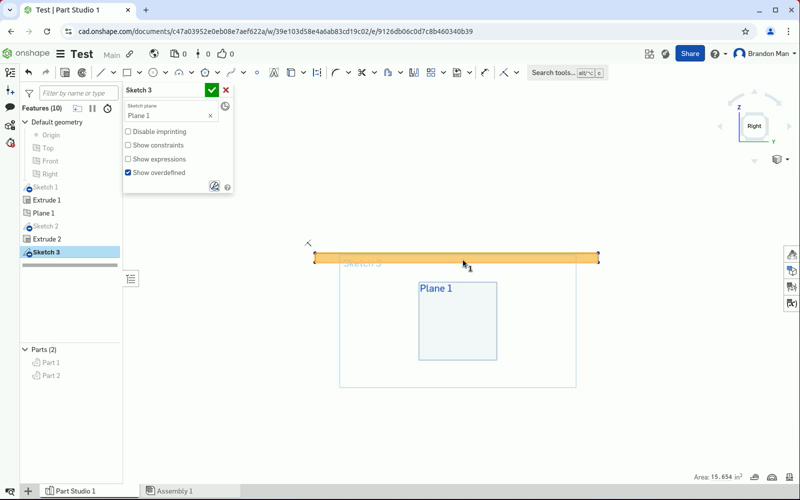
scroll(-6)
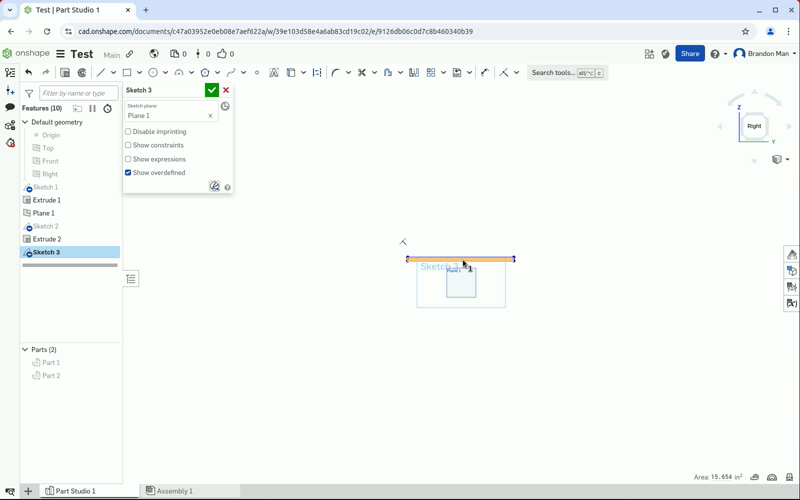
mouse_move(73, 352)
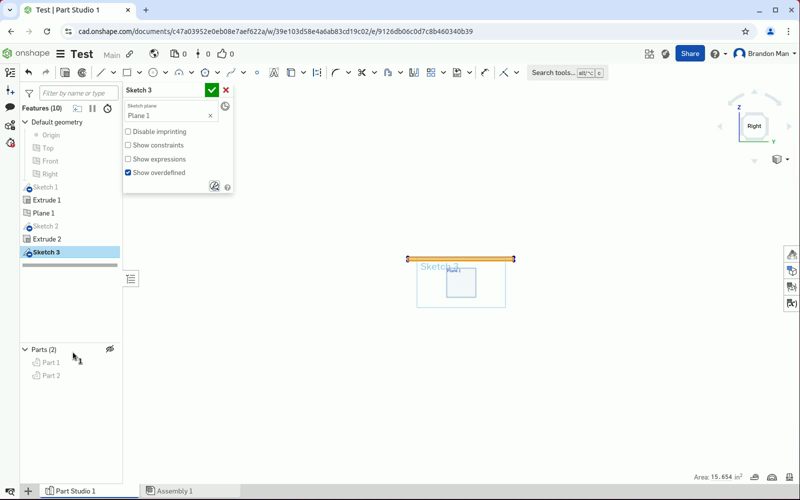
key(shift+y)
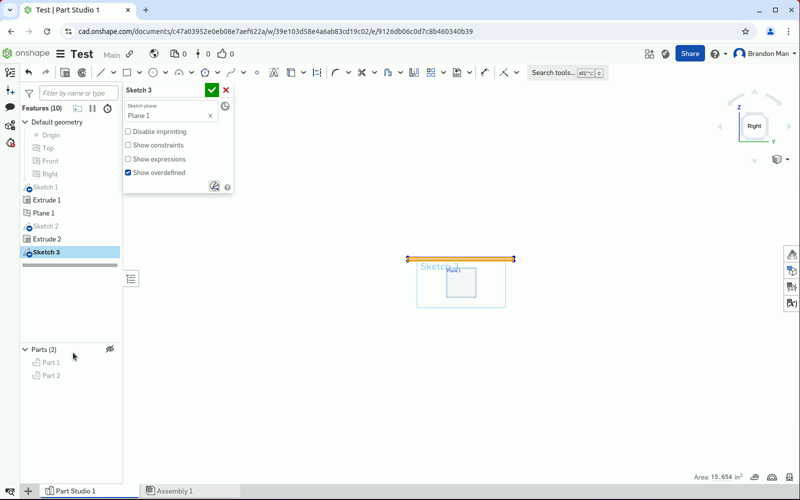
key(shift+e)
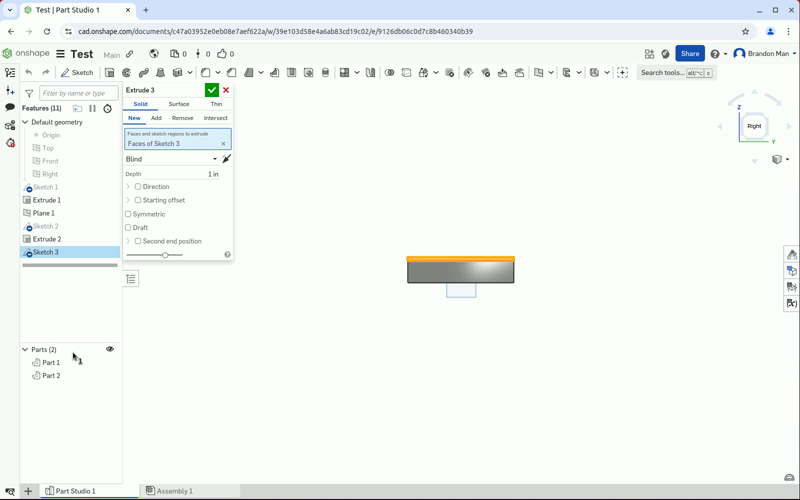
mouse_move(143, 106)
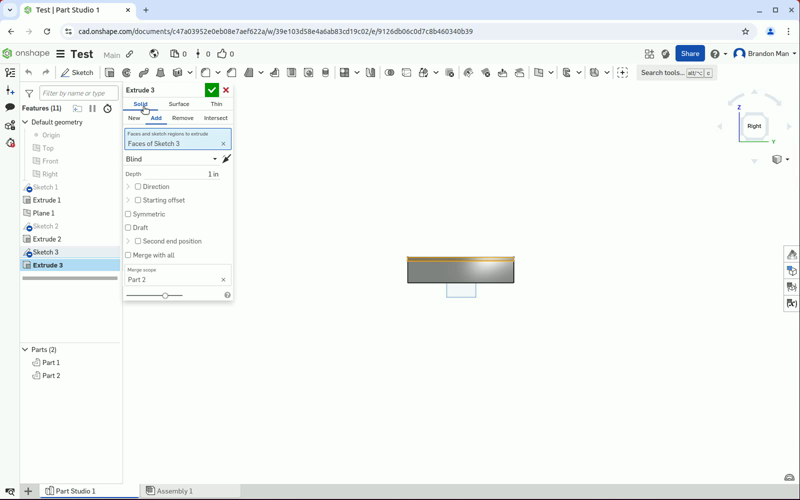
click(143, 106)
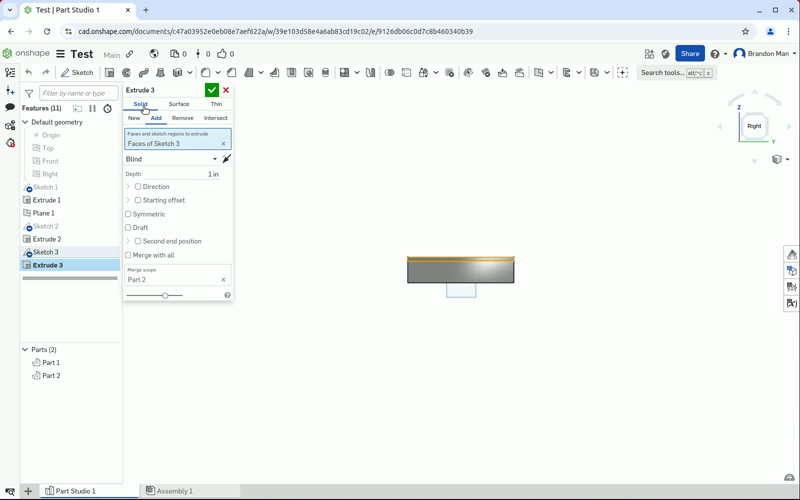
mouse_move(137, 120)
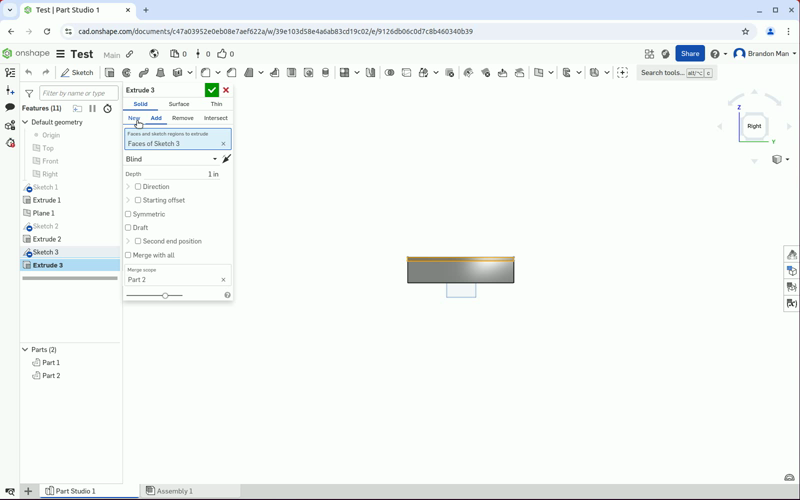
click(137, 120)
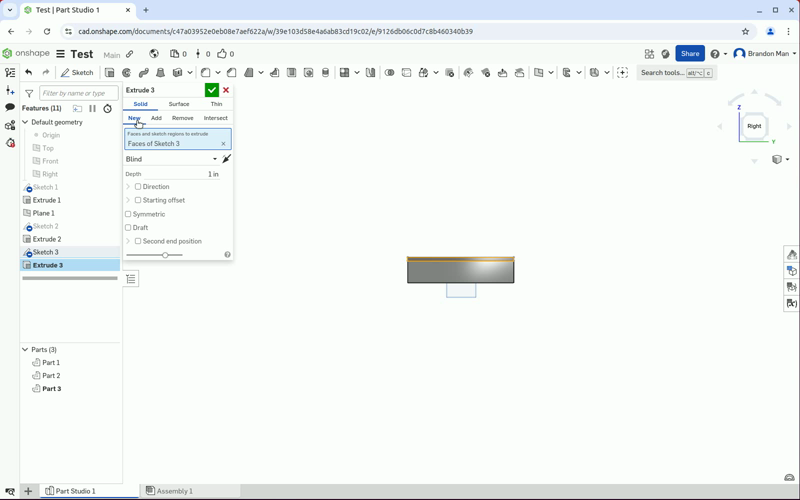
key(tab, 4)
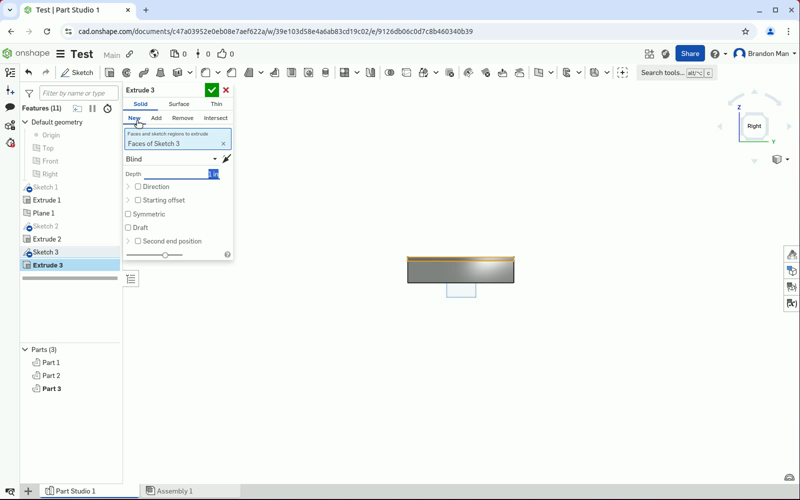
text(0.722)
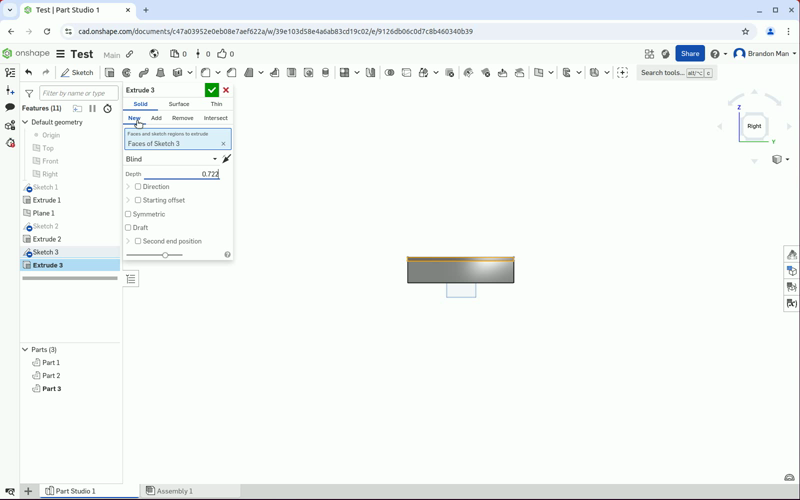
key(enter)
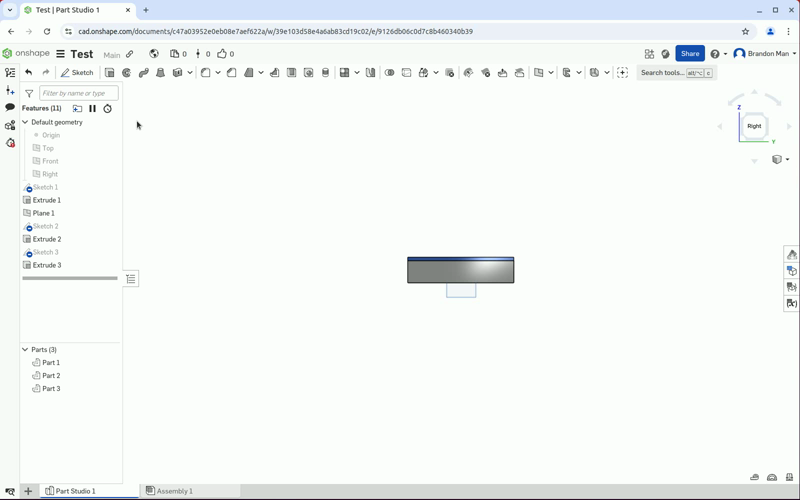
key(shift+h)
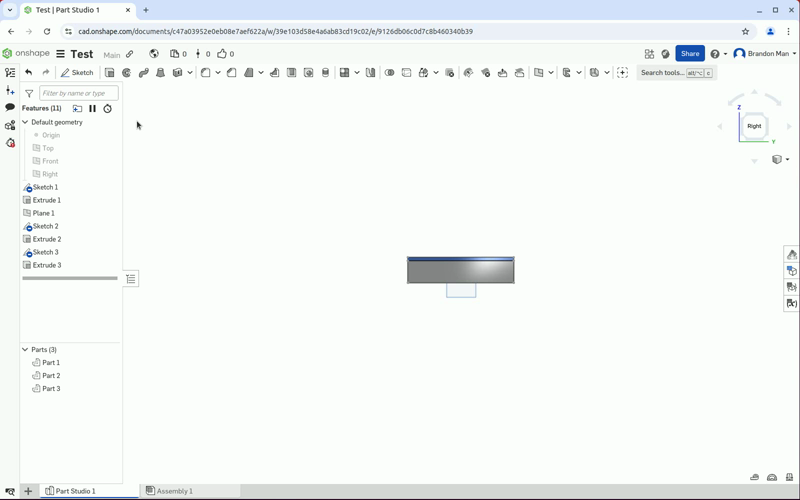
key(shift+h)
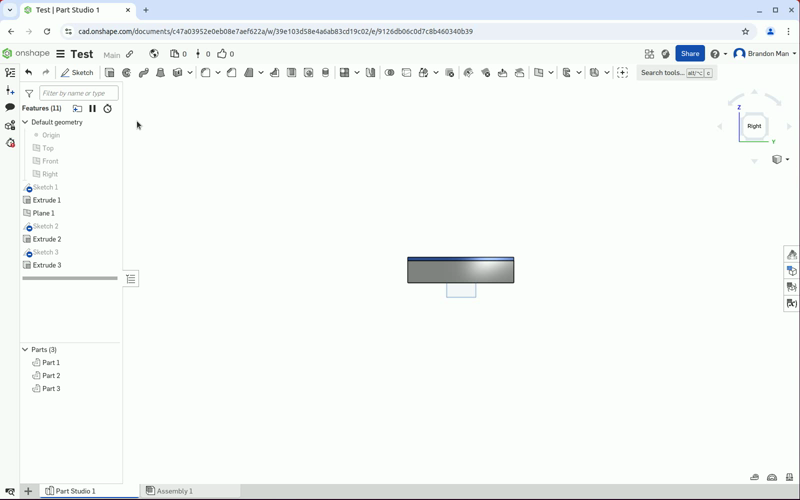
mouse_move(73, 189)
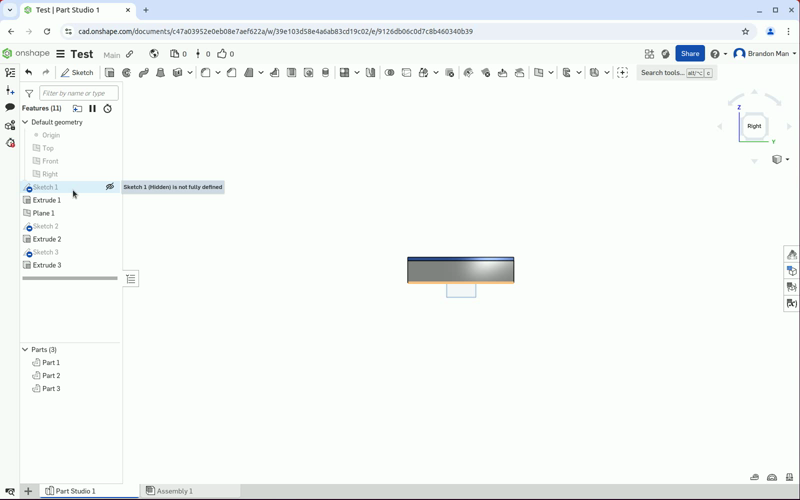
click(73, 189)
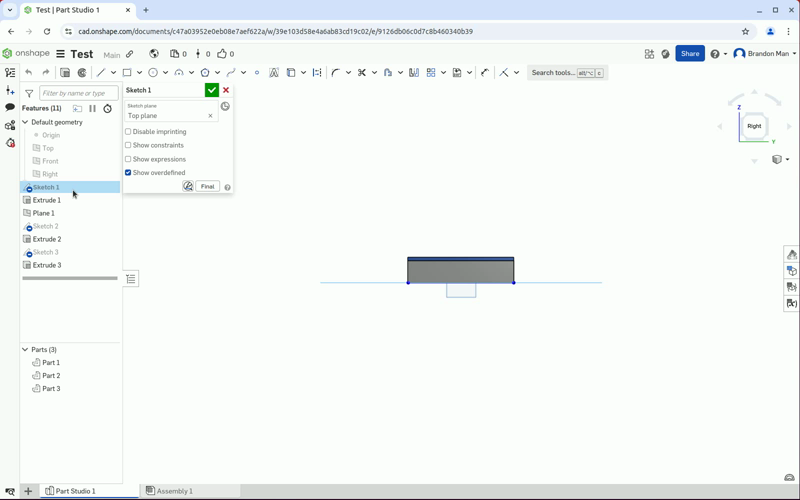
mouse_move(229, 92)
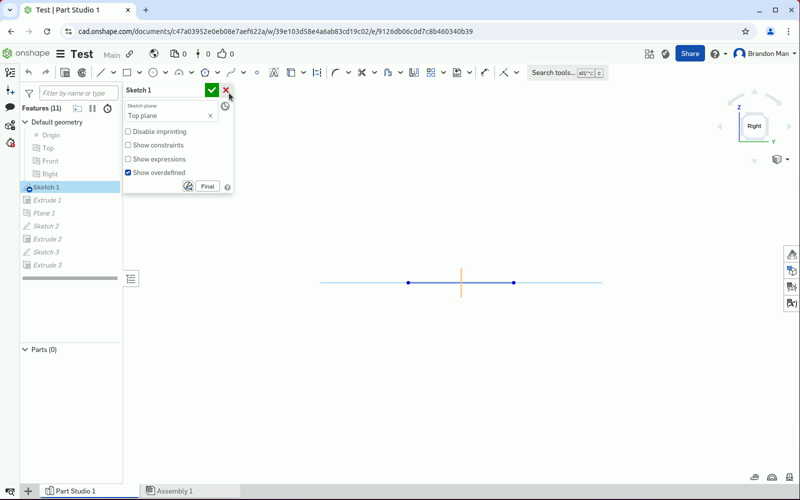
click(229, 92)
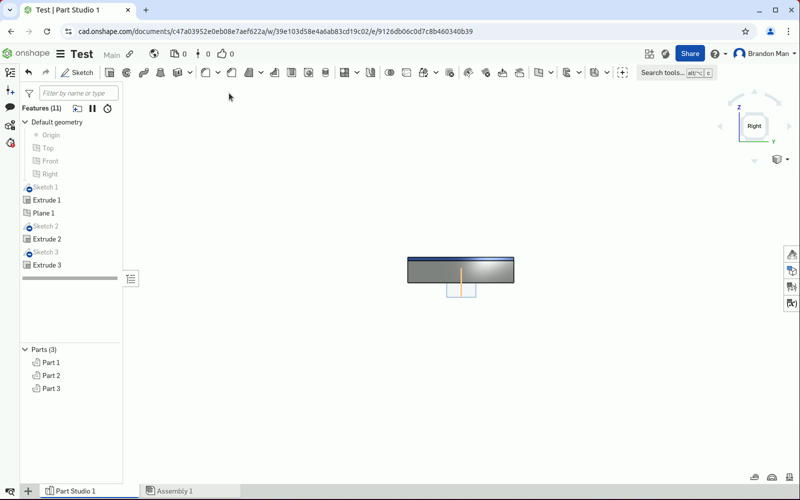
mouse_move(73, 352)
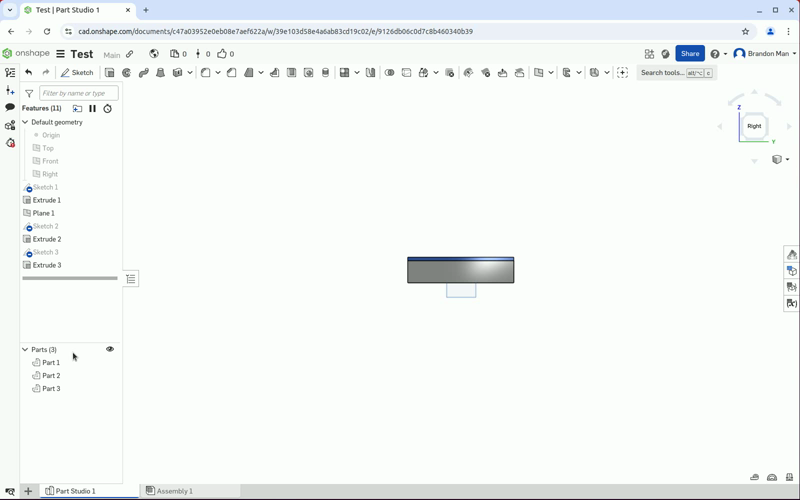
key(y)
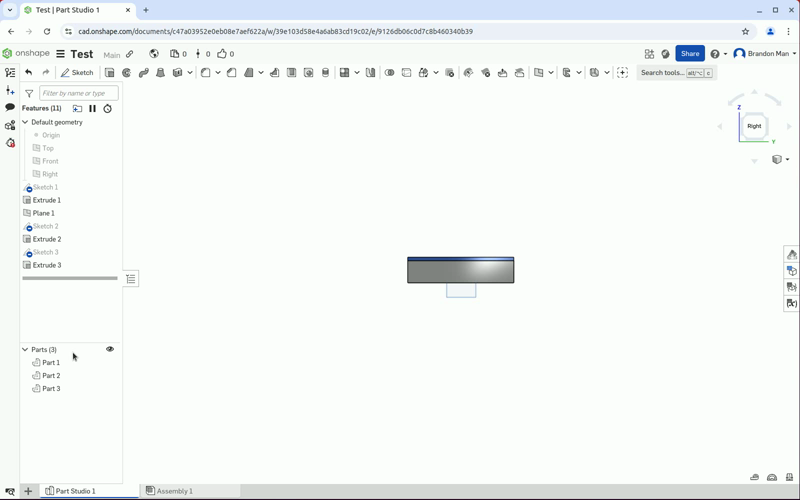
key(shift+p)
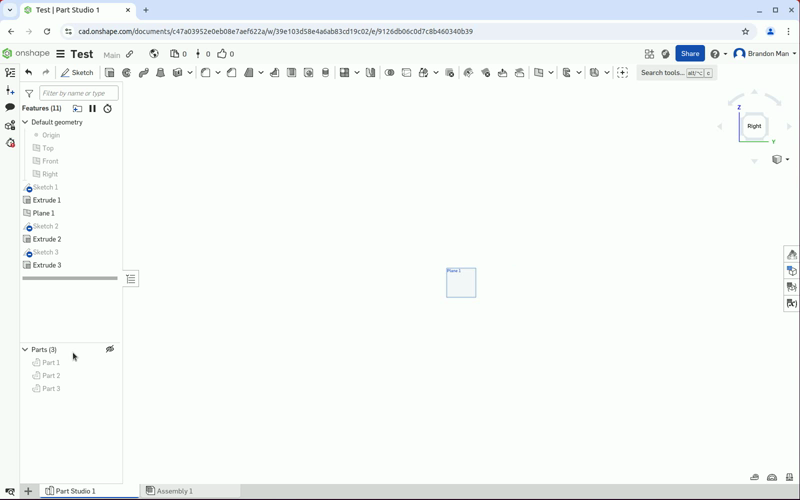
key(space)
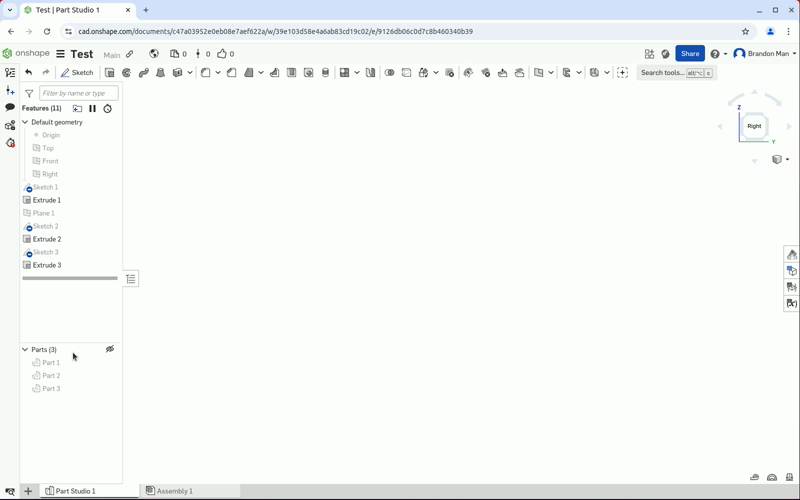
key_down(shift)
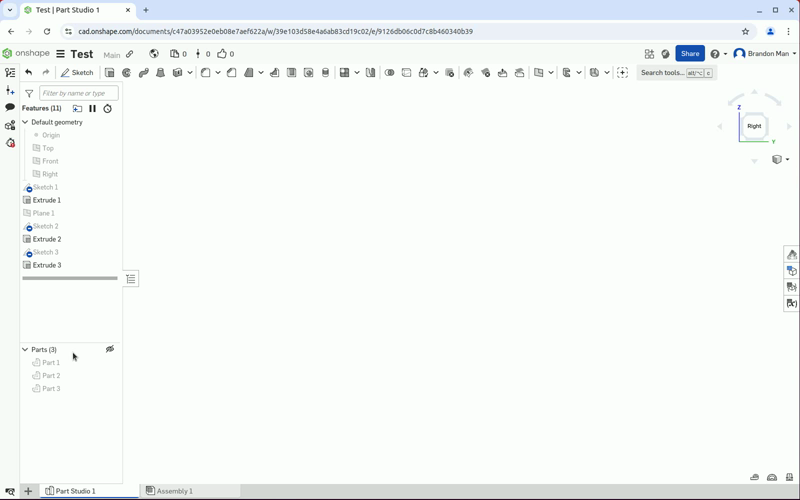
key(right)
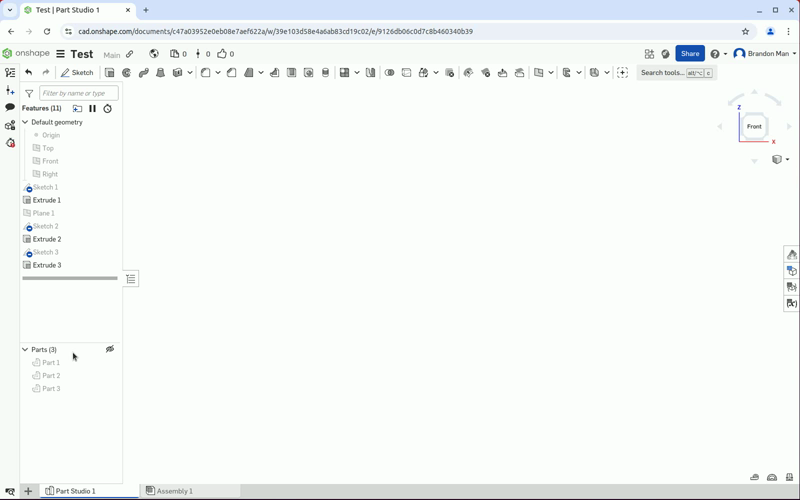
key_up(shift)
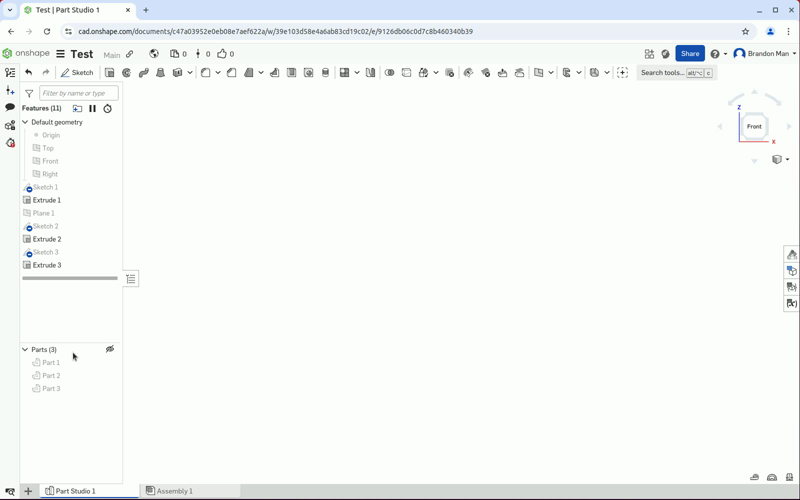
mouse_move(73, 352)
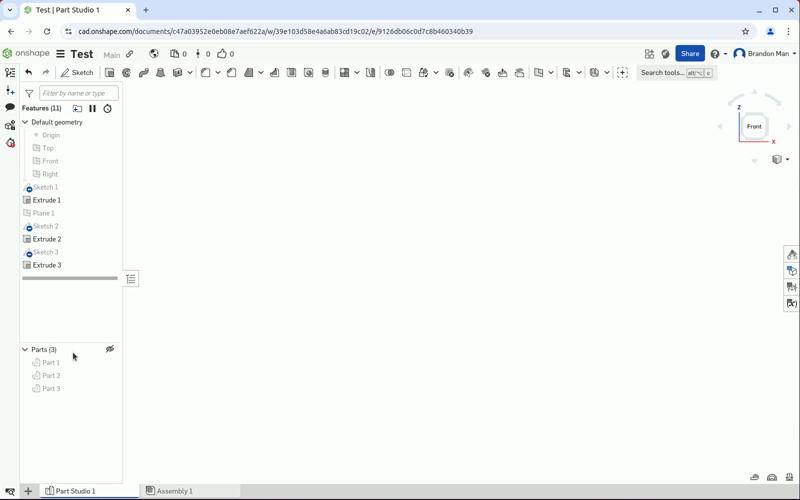
key(shift+y)
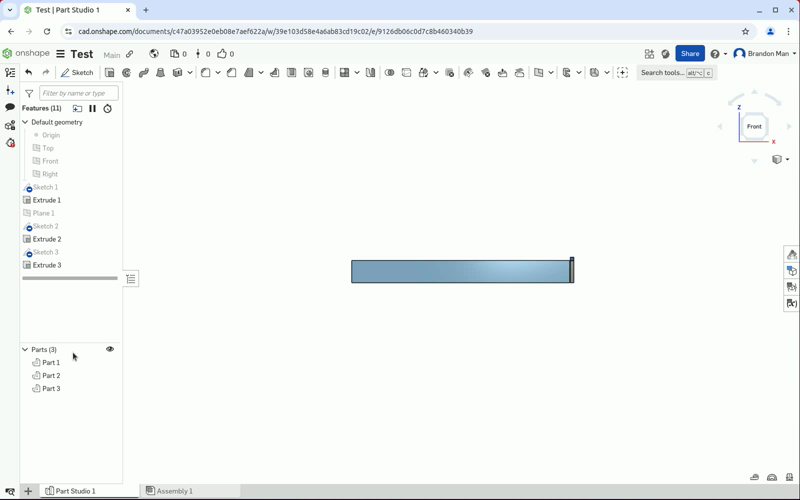
mouse_move(541, 75)
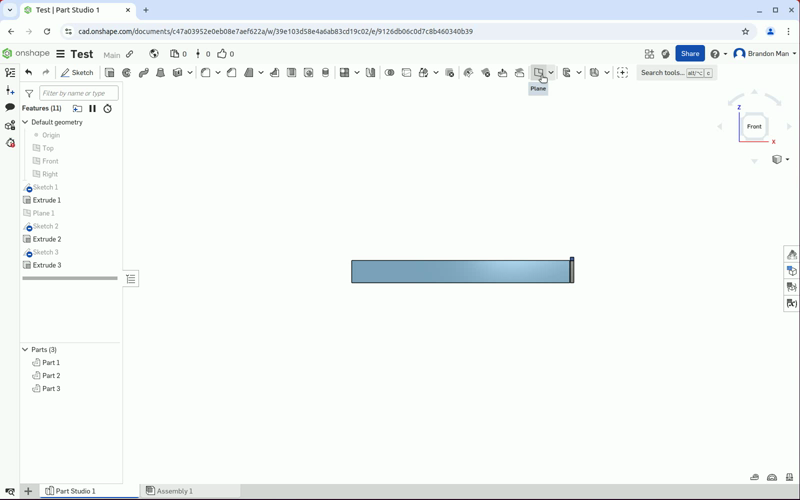
click(541, 75)
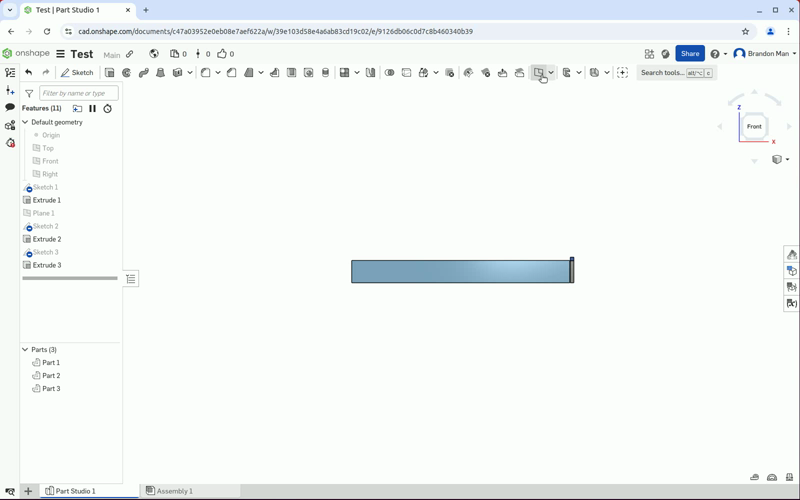
mouse_move(73, 163)
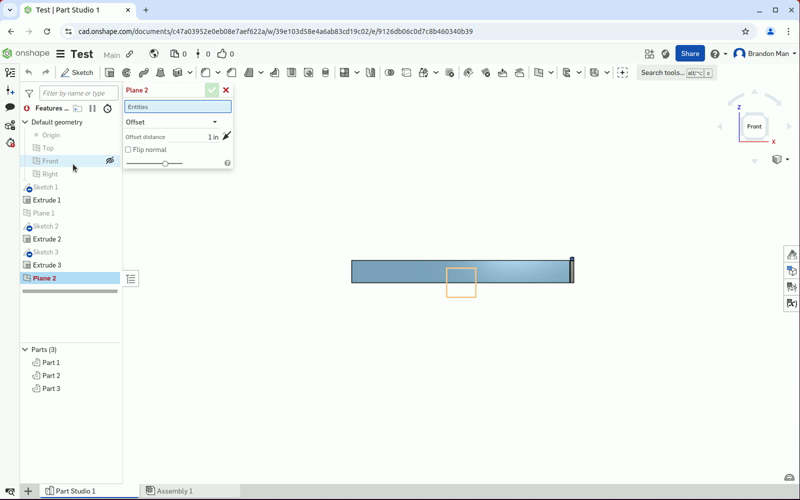
click(73, 163)
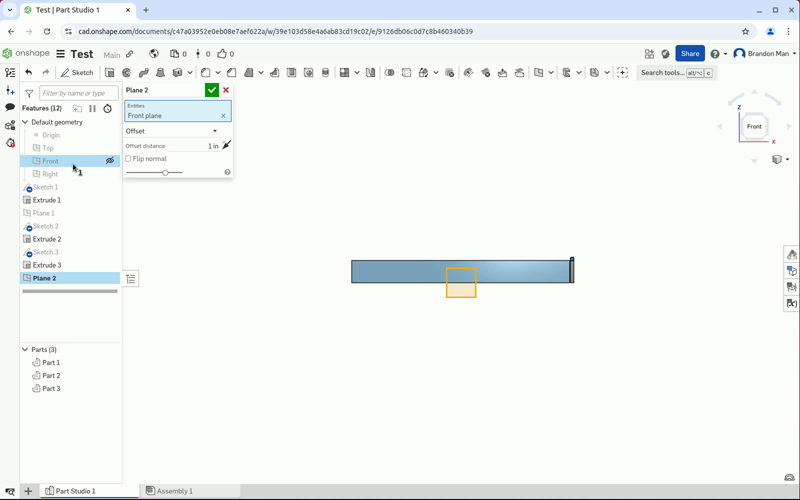
key(tab, 2)
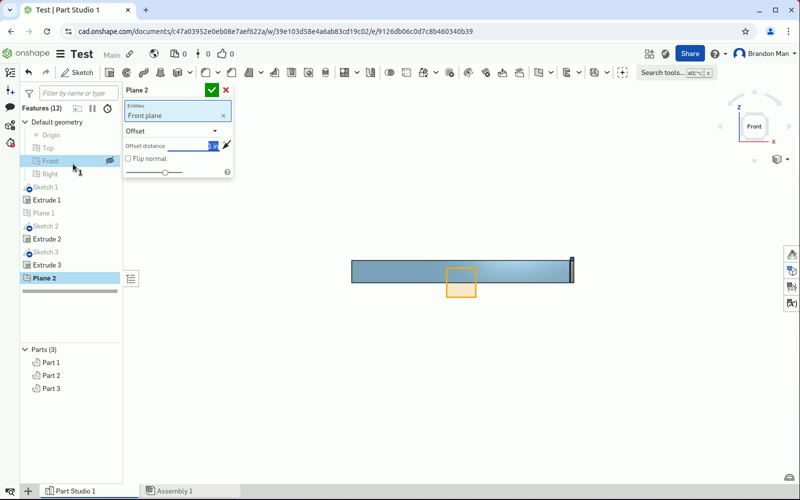
text(10.845)
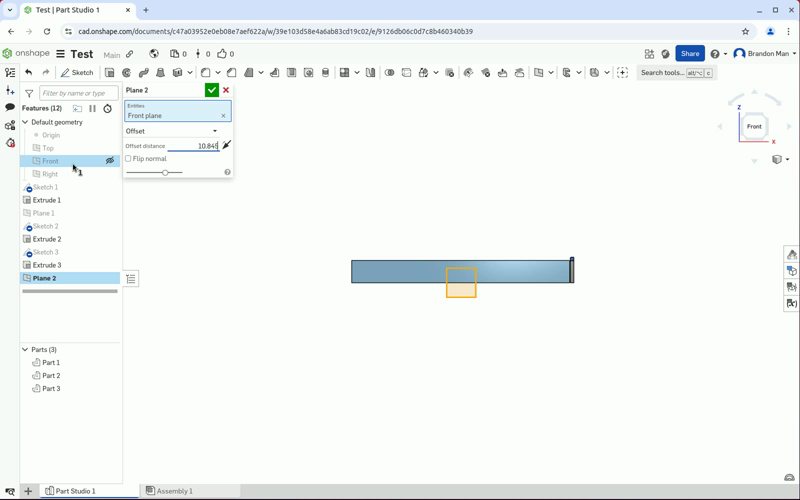
key(enter, 2)
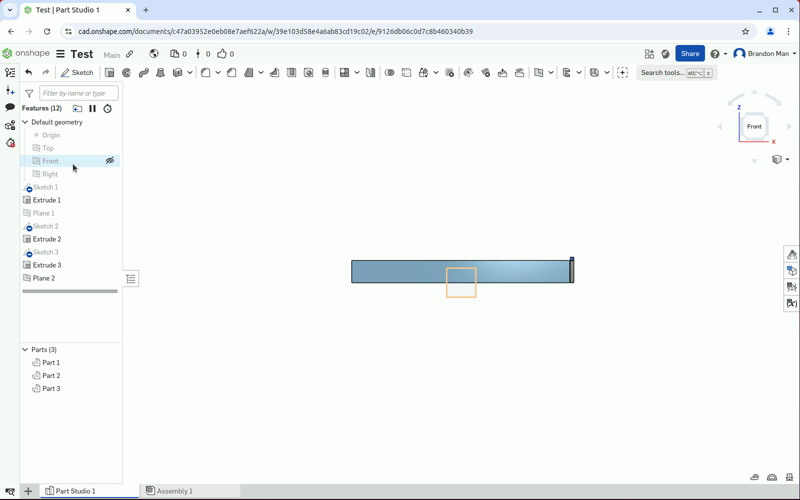
key(shift+s)
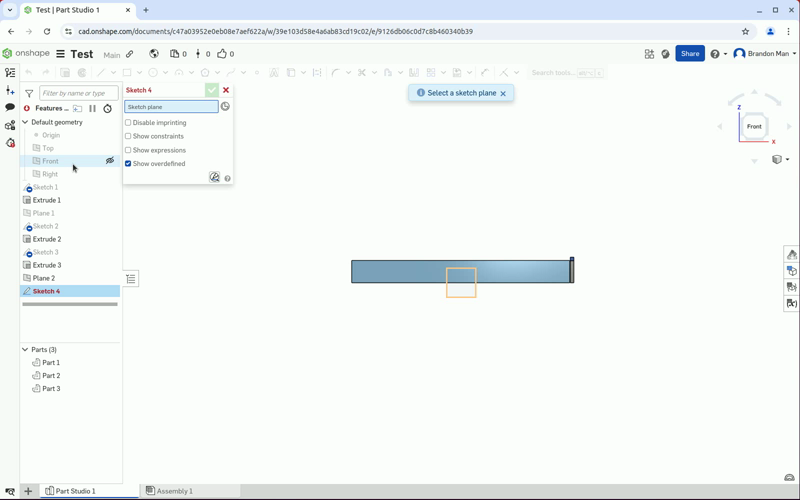
mouse_move(73, 280)
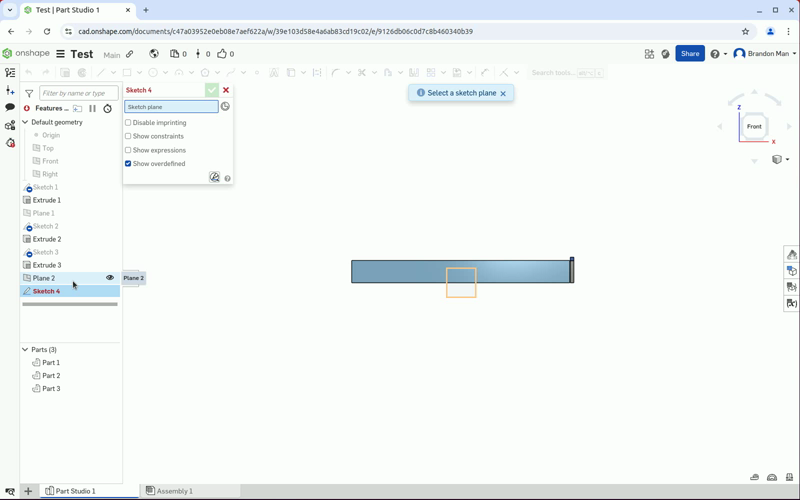
click(73, 280)
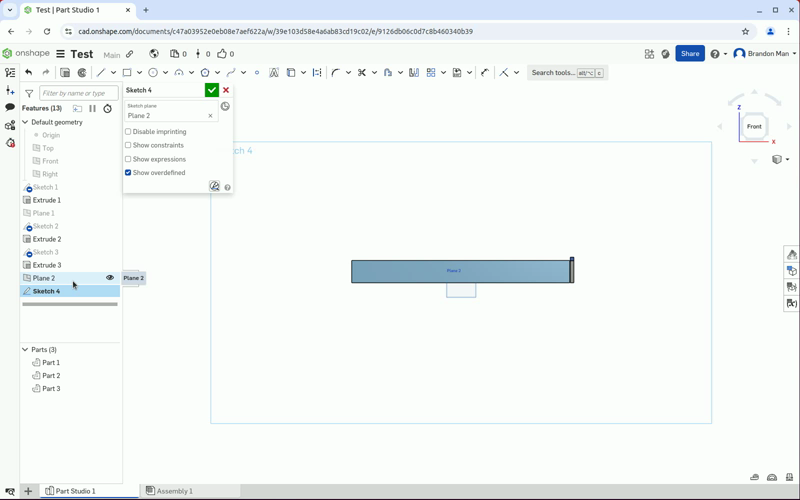
mouse_move(73, 352)
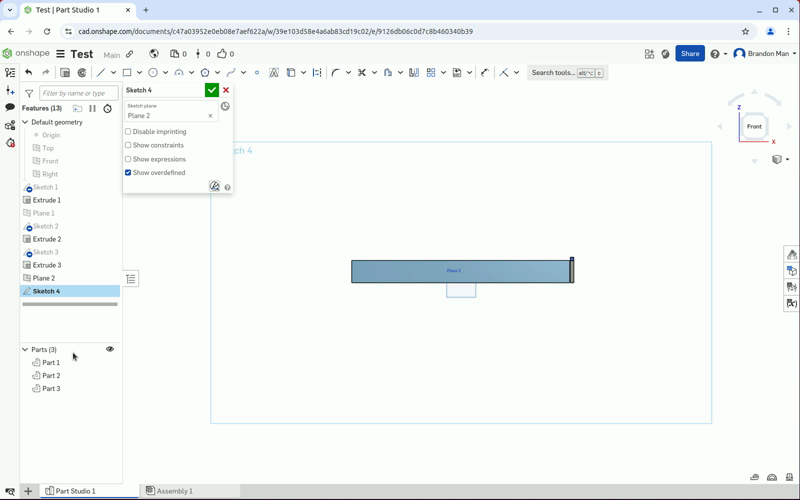
key(y)
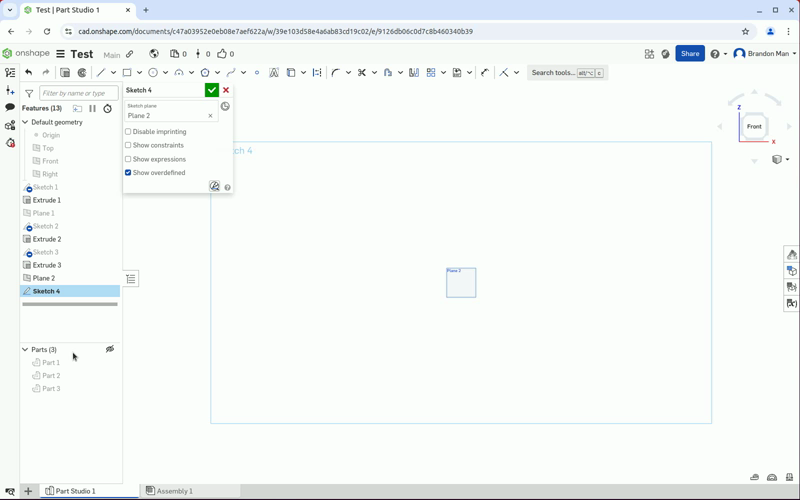
key(l)
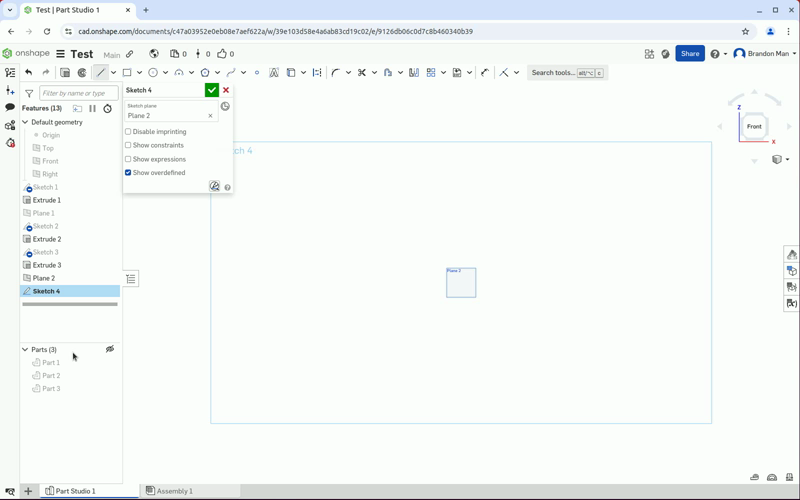
key_down(shift)
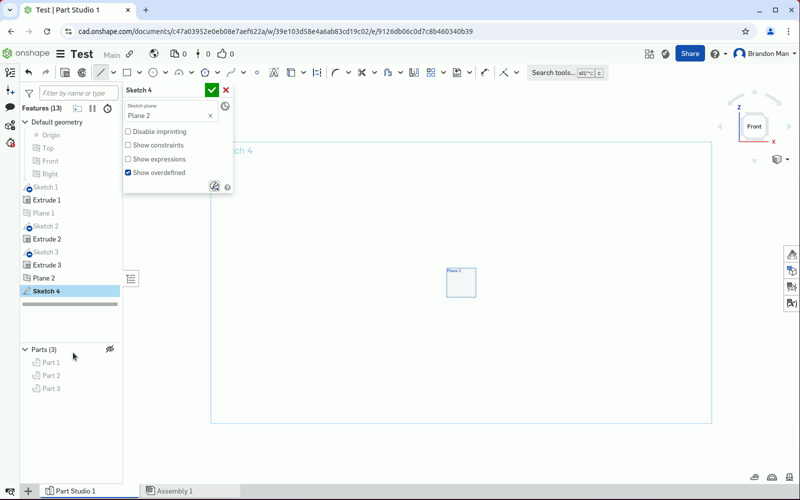
mouse_move(348, 282)
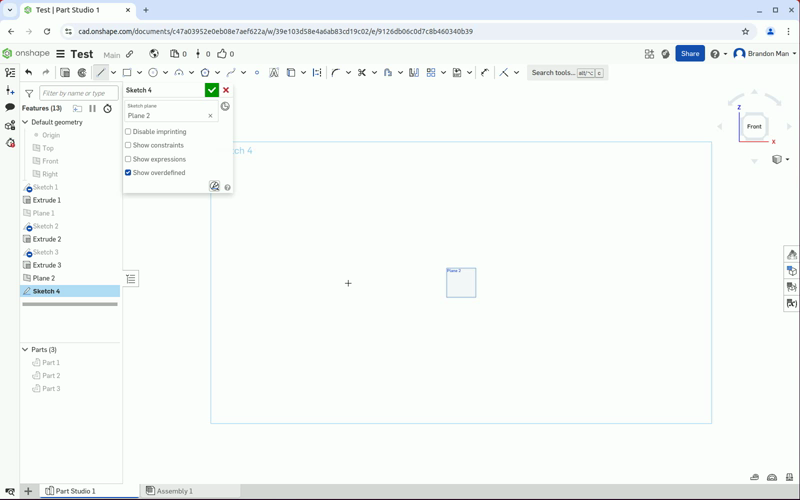
click(348, 282)
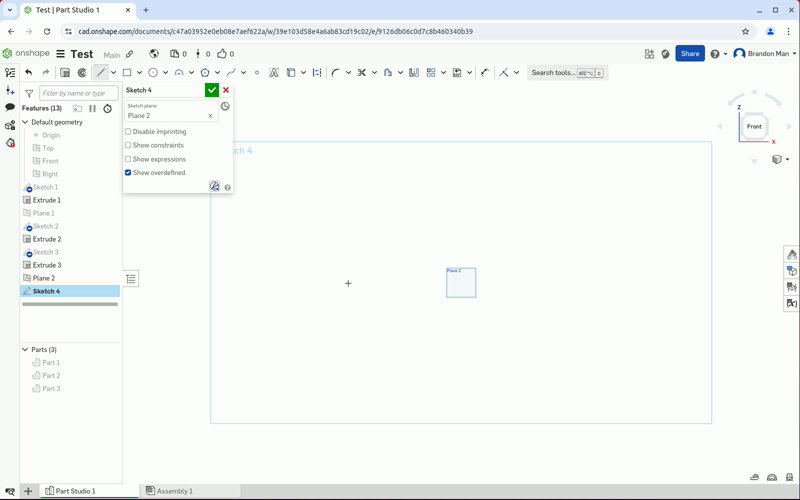
key_up(shift)
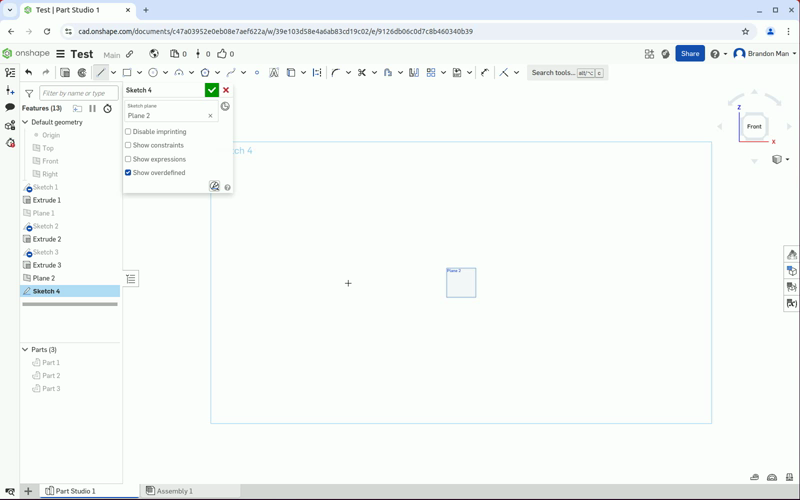
key_down(shift)
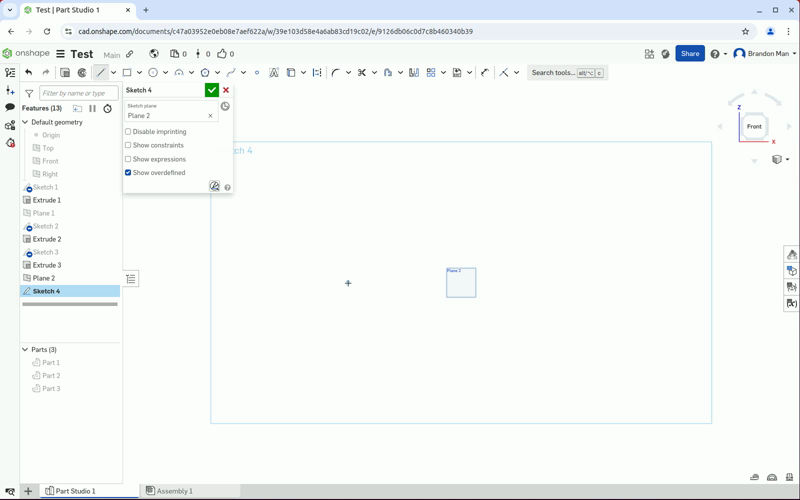
mouse_move(378, 282)
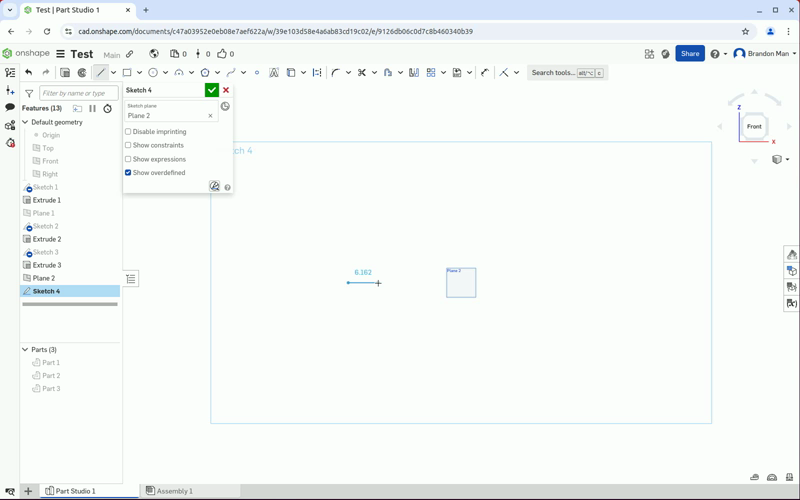
mouse_move(350, 282)
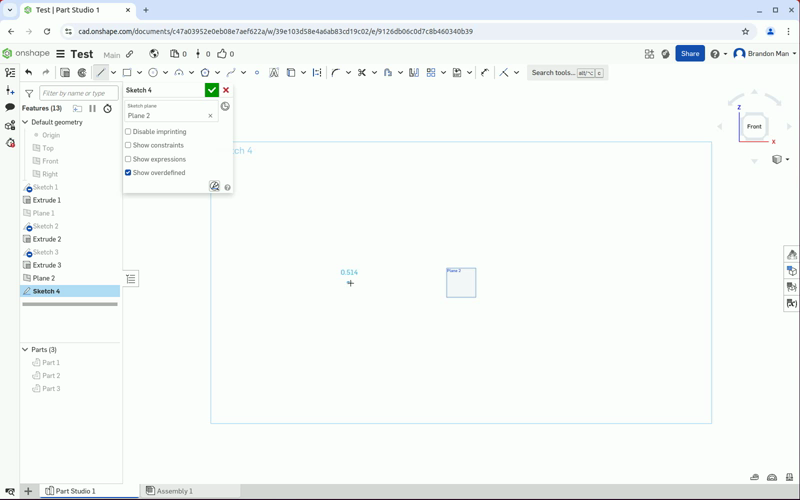
scroll(6)
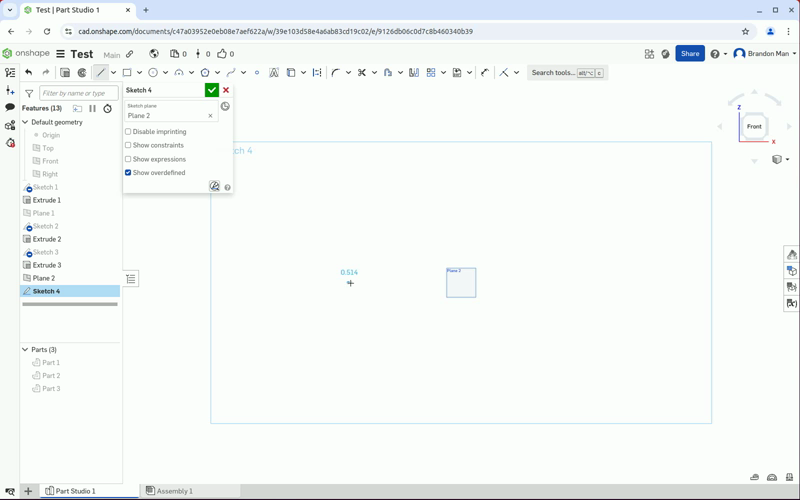
scroll(6)
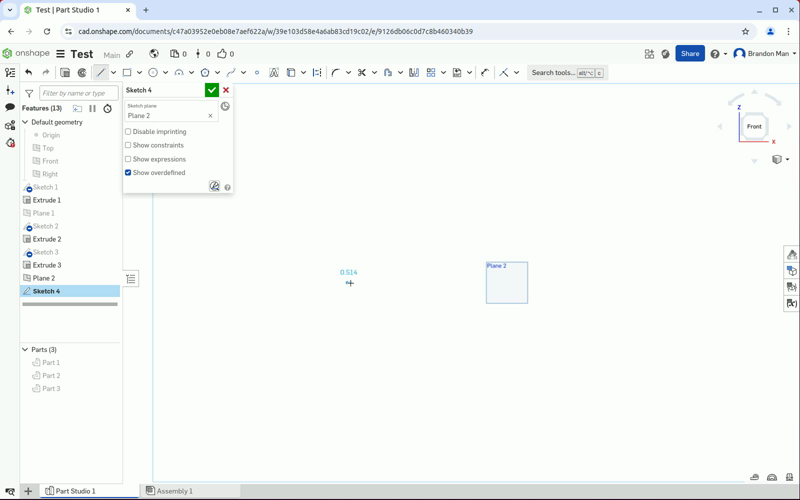
scroll(6)
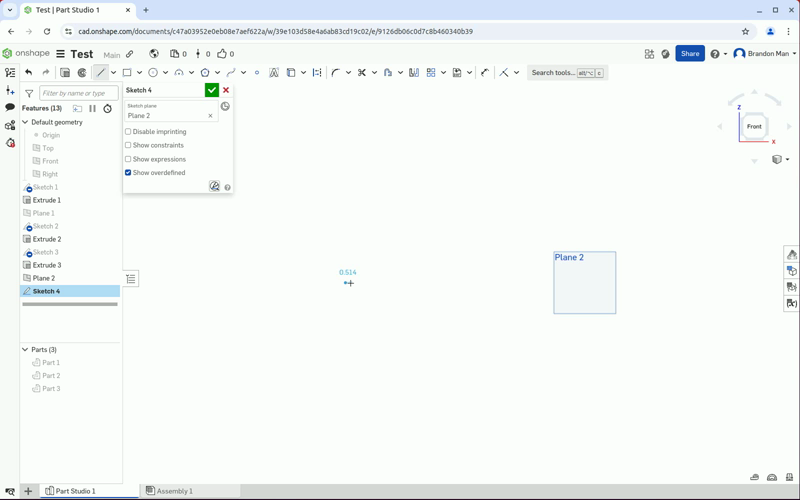
scroll(6)
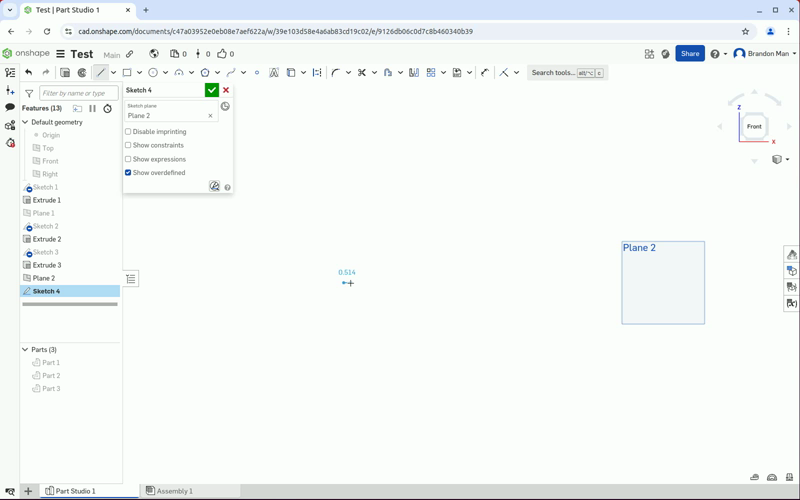
scroll(6)
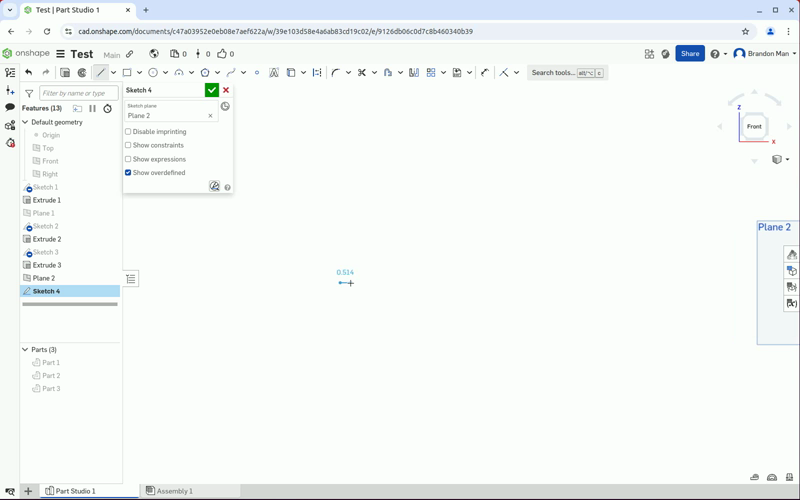
scroll(6)
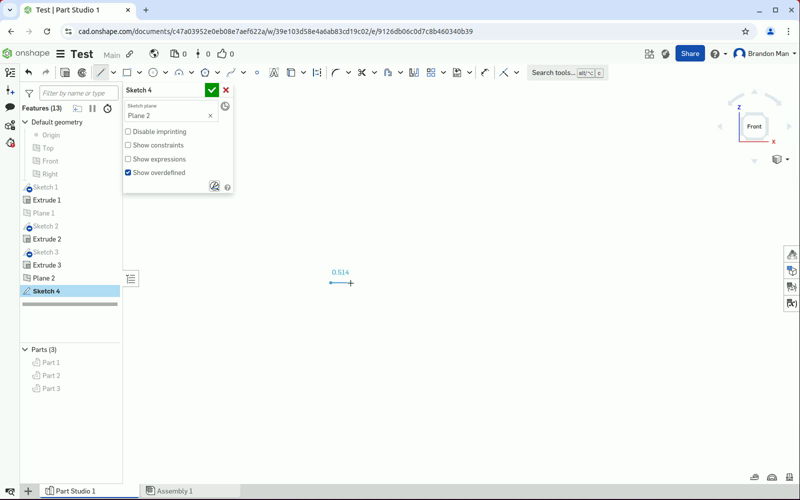
scroll(6)
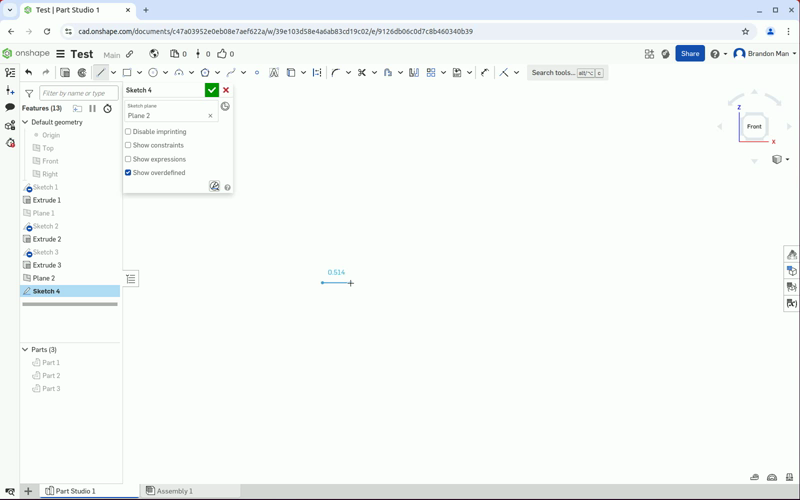
click(350, 282)
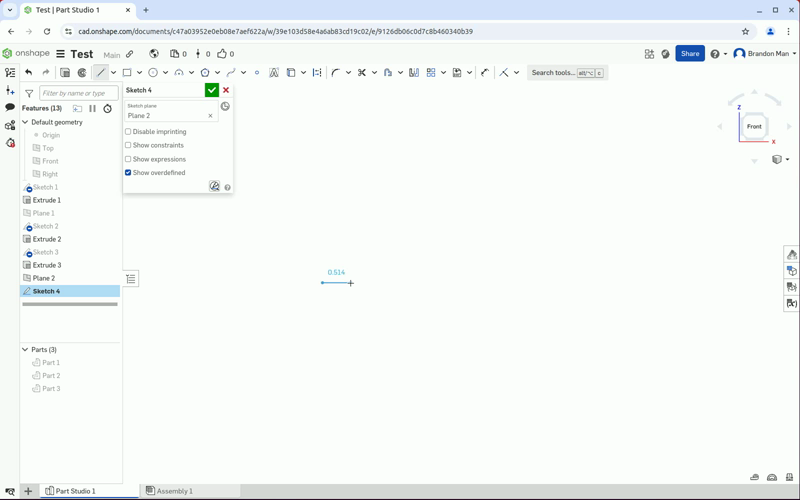
scroll(-6)
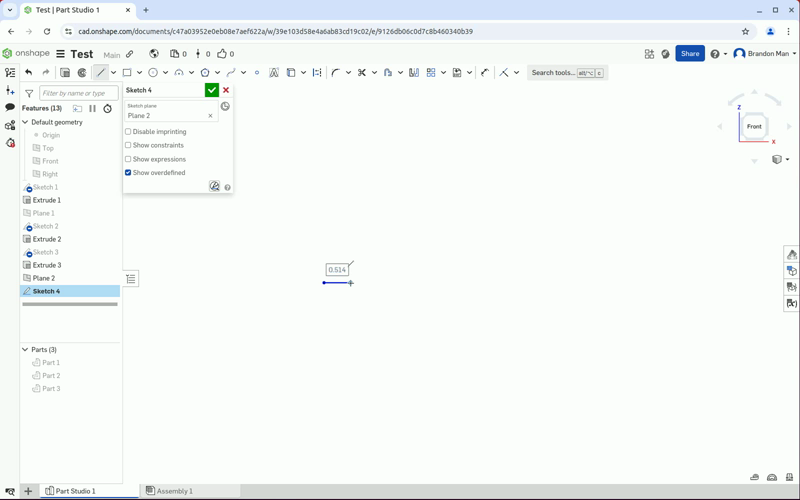
scroll(-6)
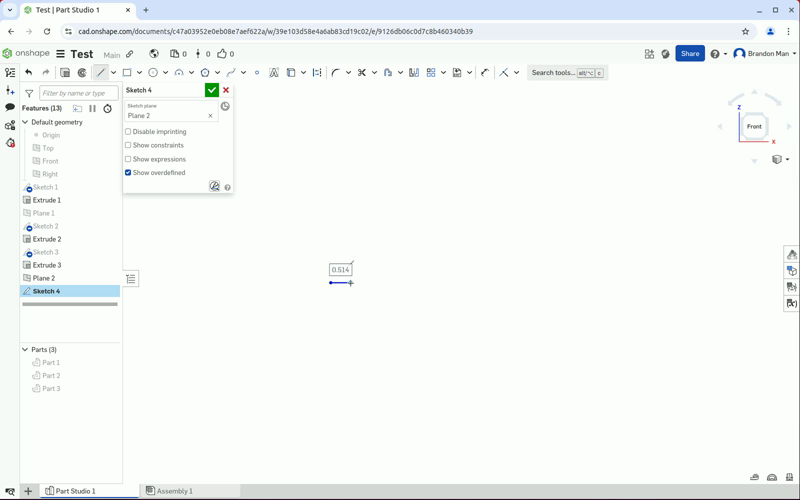
scroll(-6)
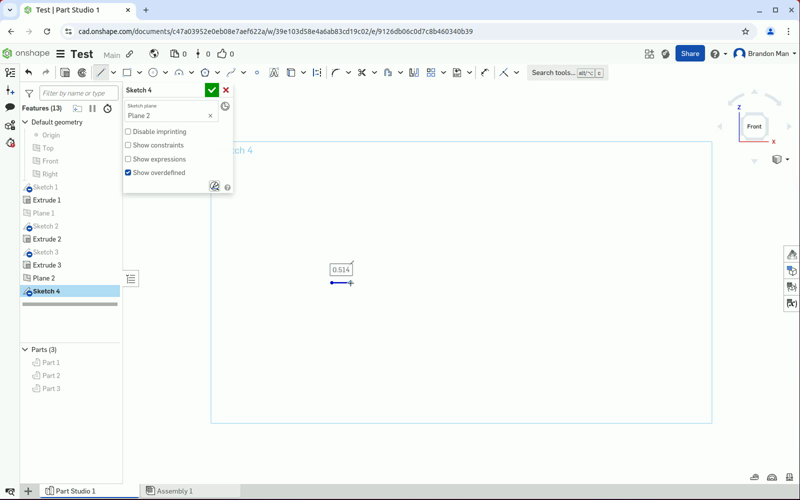
scroll(-6)
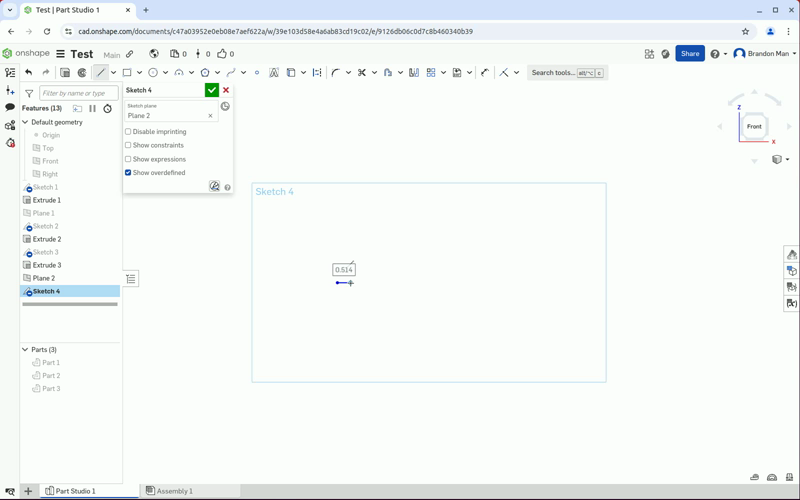
scroll(-6)
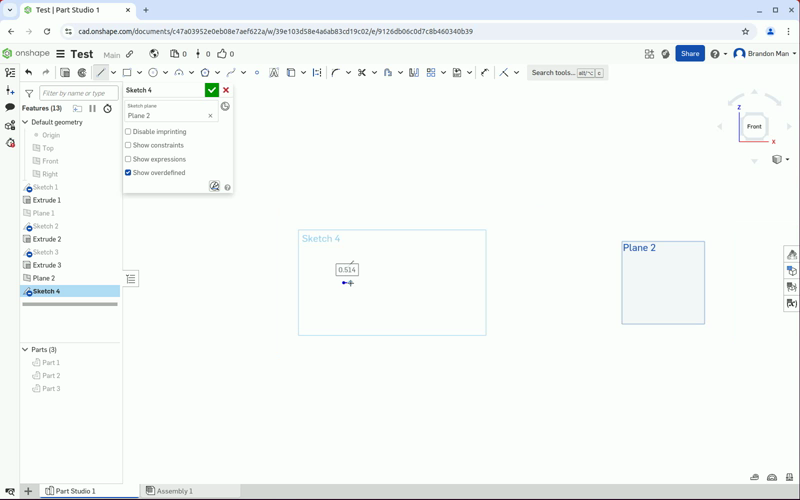
scroll(-6)
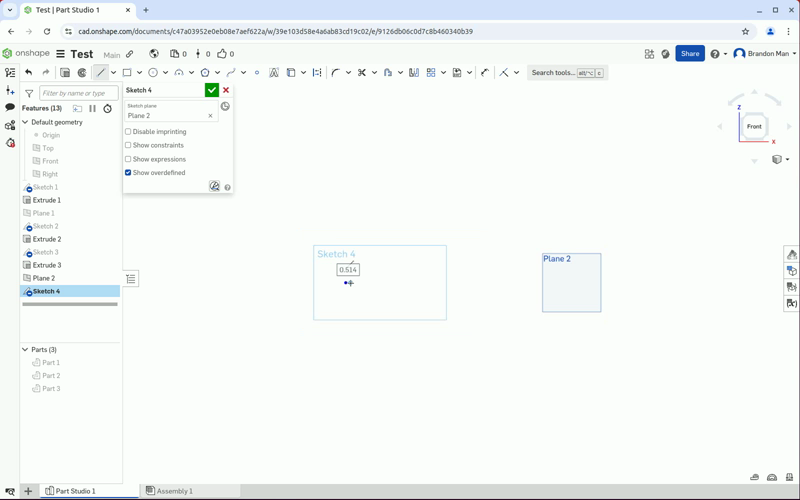
scroll(-6)
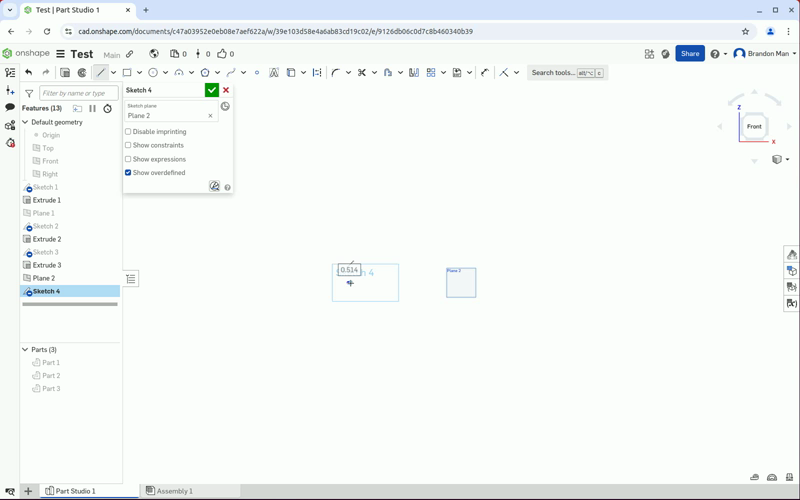
key_up(shift)
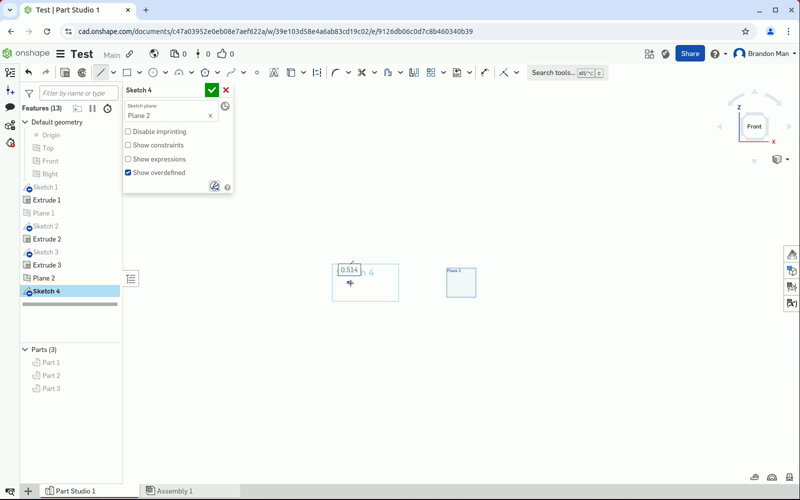
key_down(shift)
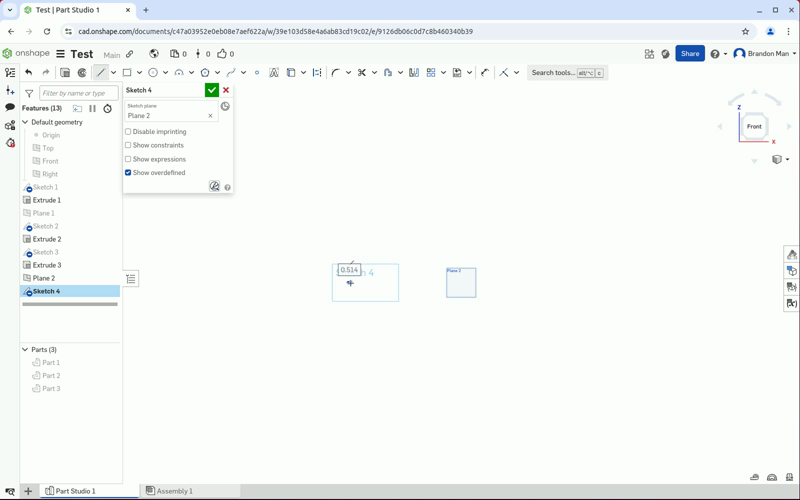
mouse_move(380, 282)
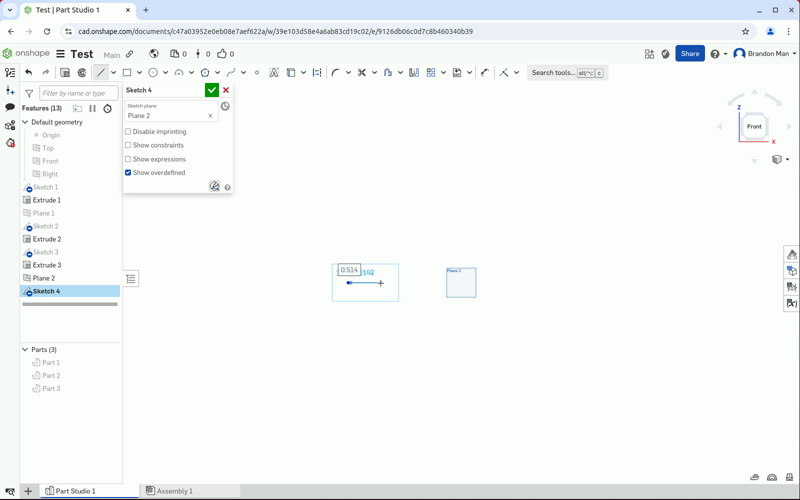
mouse_move(350, 259)
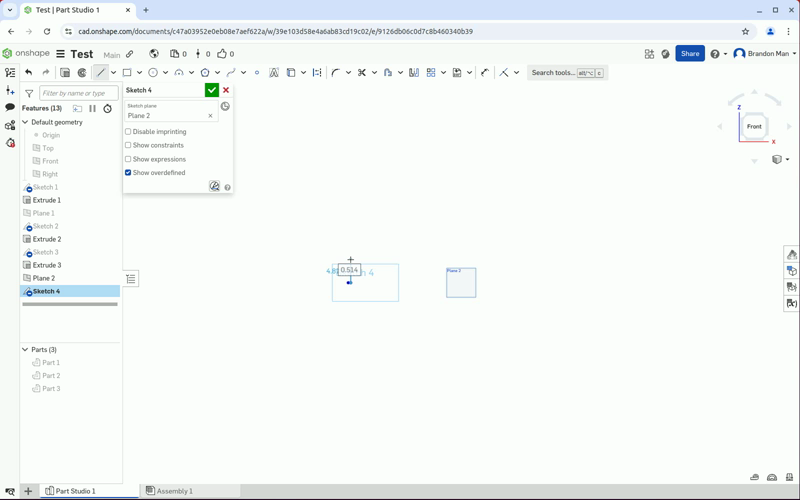
click(350, 259)
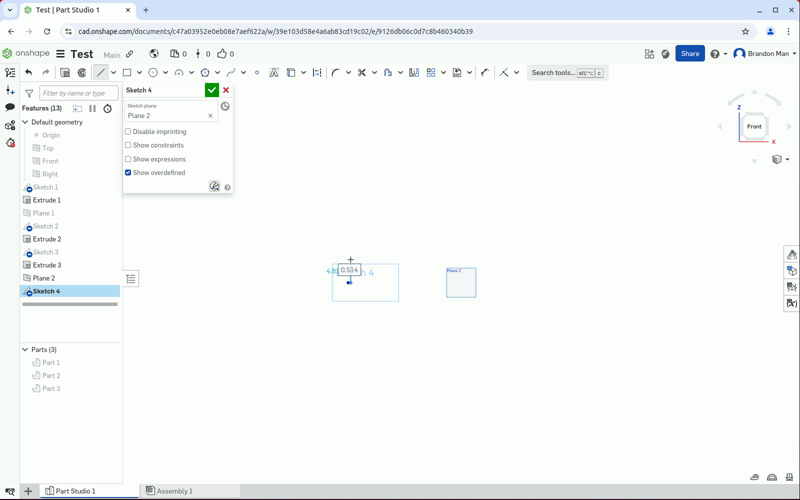
key_up(shift)
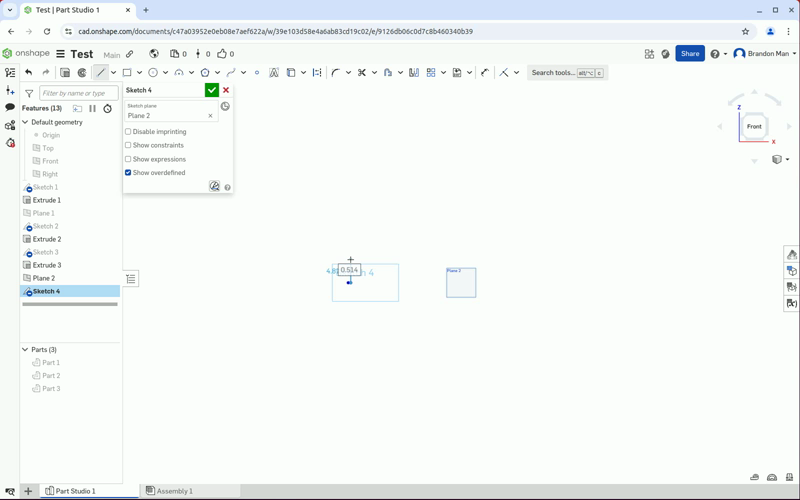
key_down(shift)
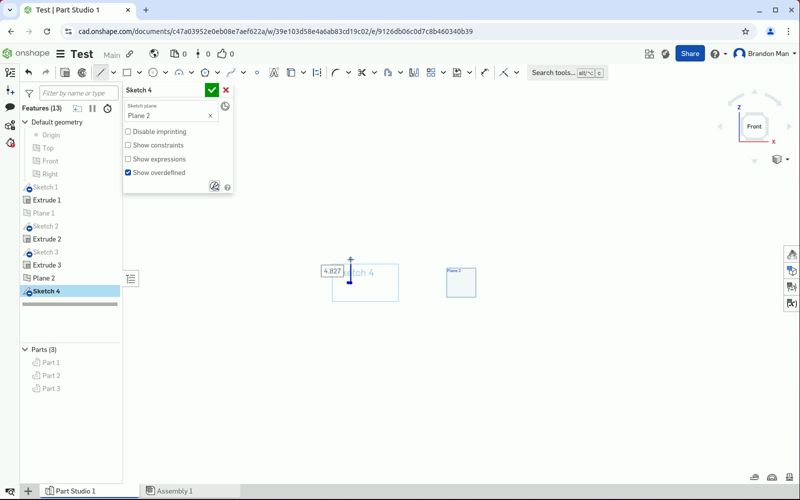
mouse_move(569, 259)
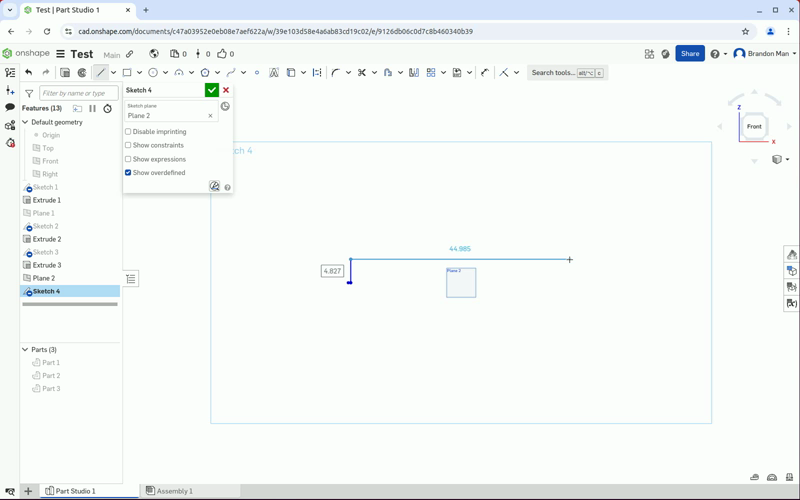
click(569, 259)
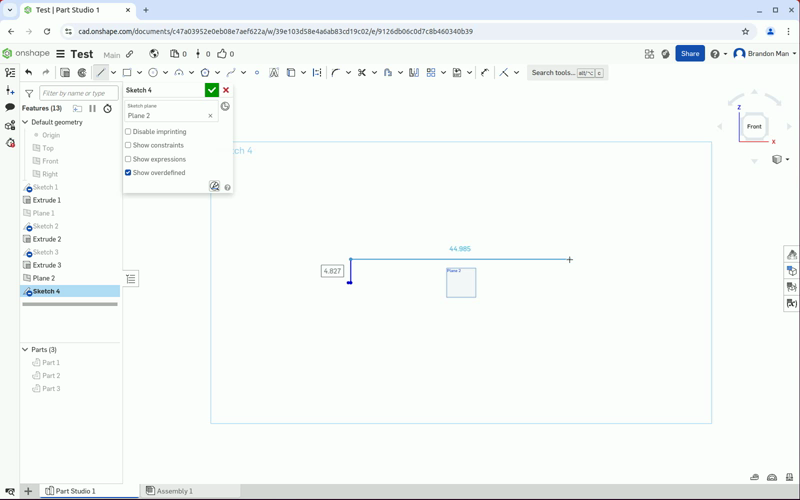
key_up(shift)
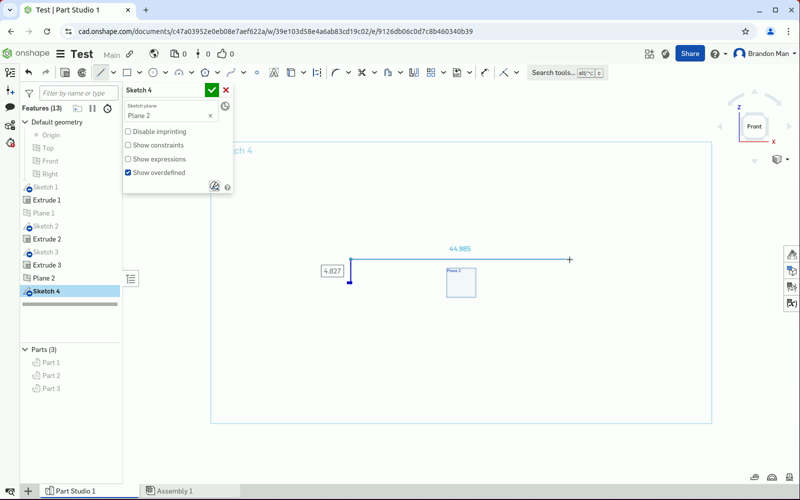
key_down(shift)
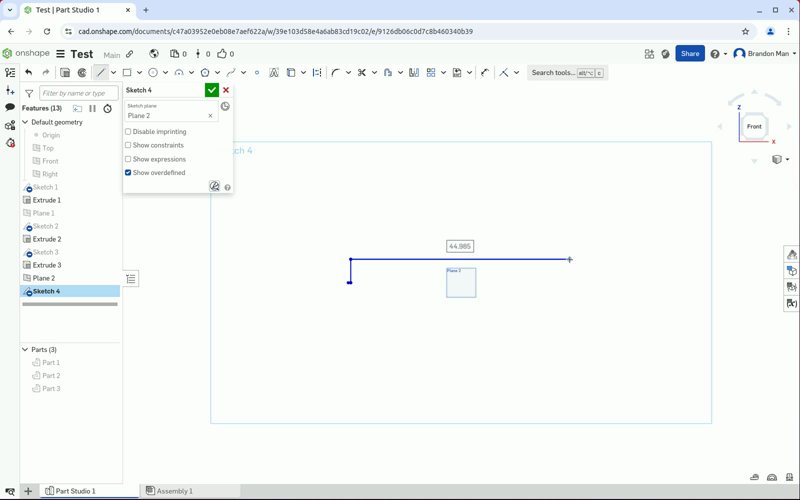
mouse_move(589, 259)
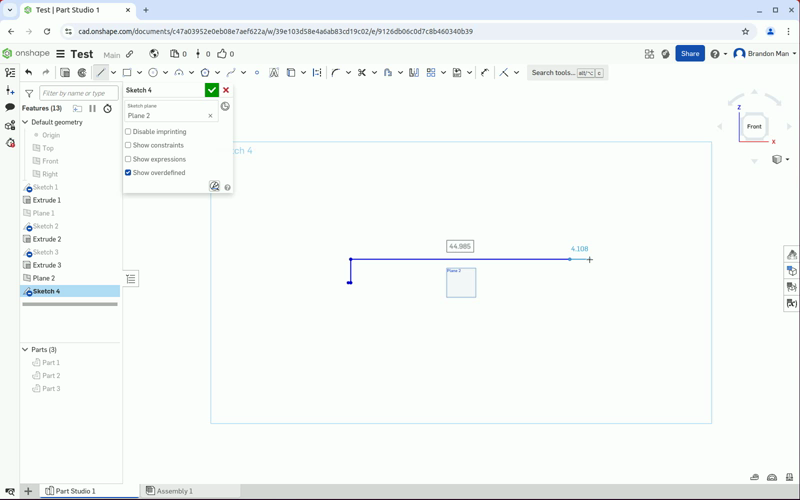
mouse_move(569, 282)
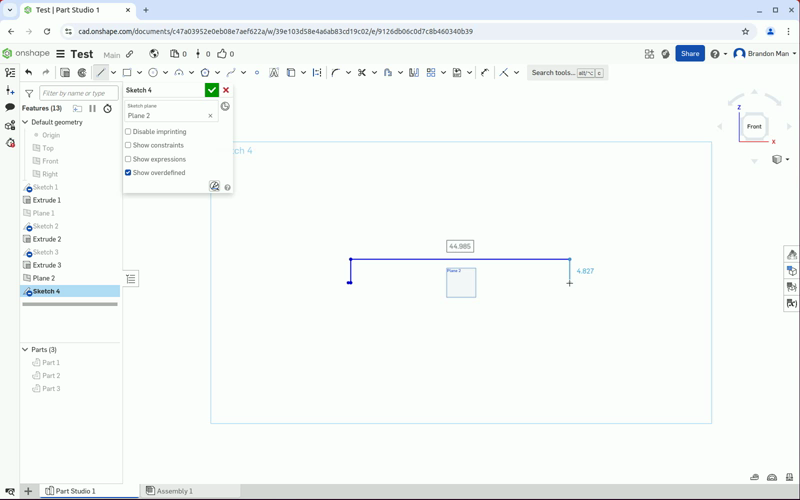
click(569, 282)
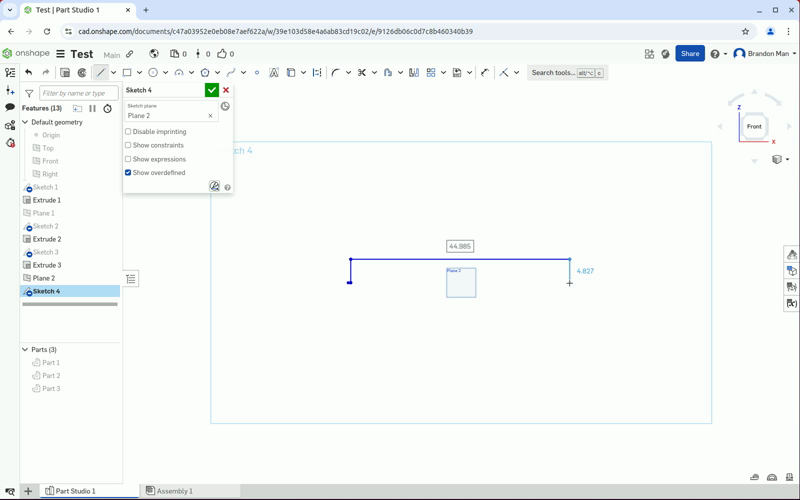
key_up(shift)
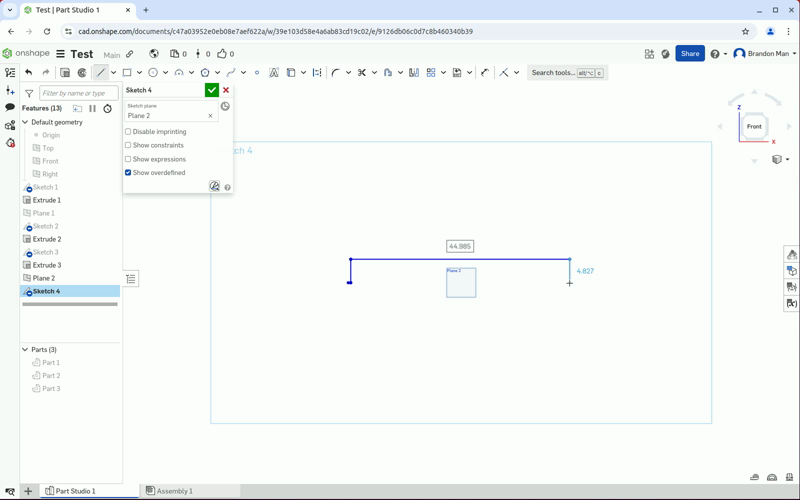
key_down(shift)
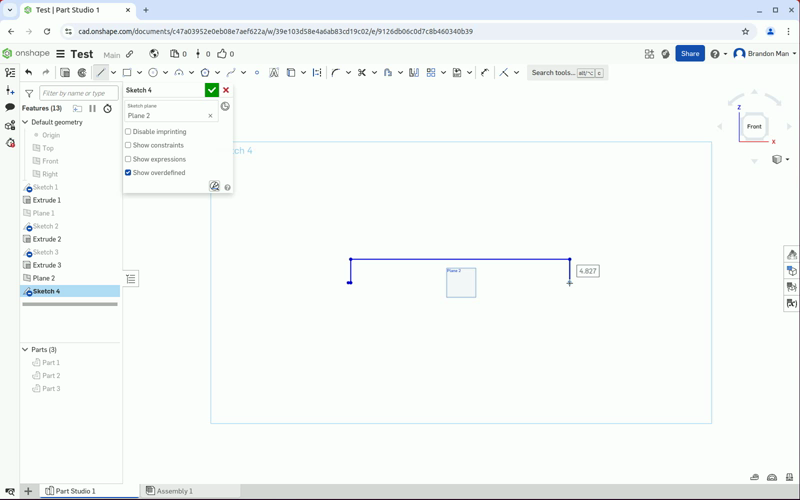
mouse_move(589, 282)
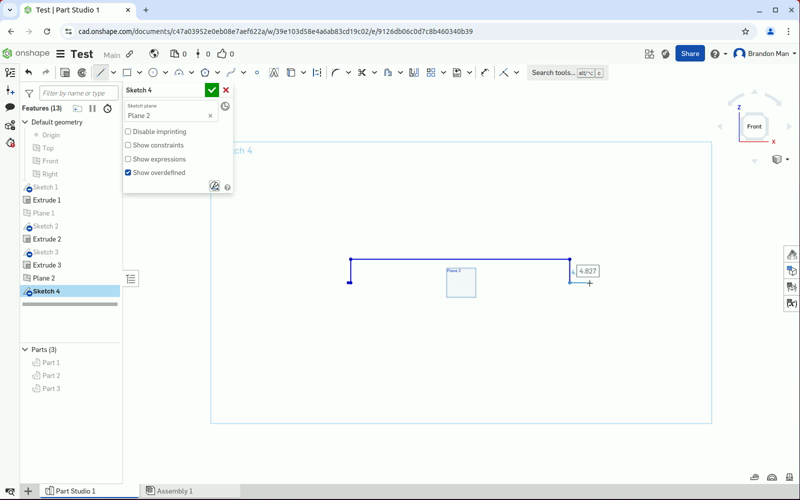
mouse_move(572, 282)
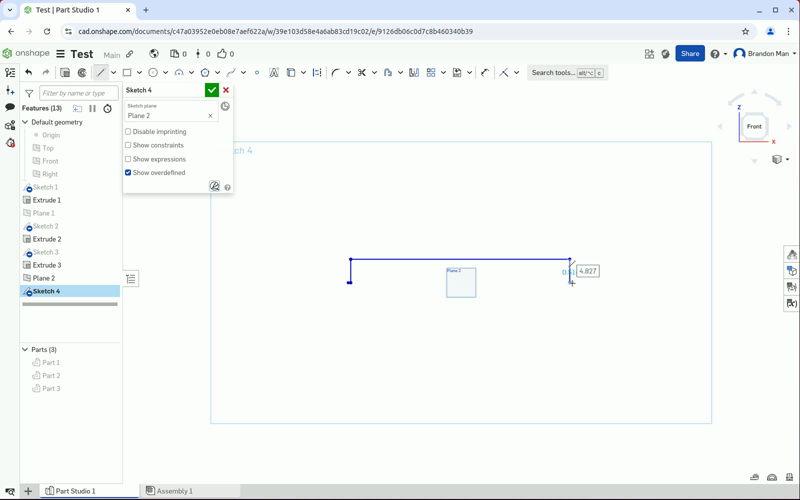
scroll(6)
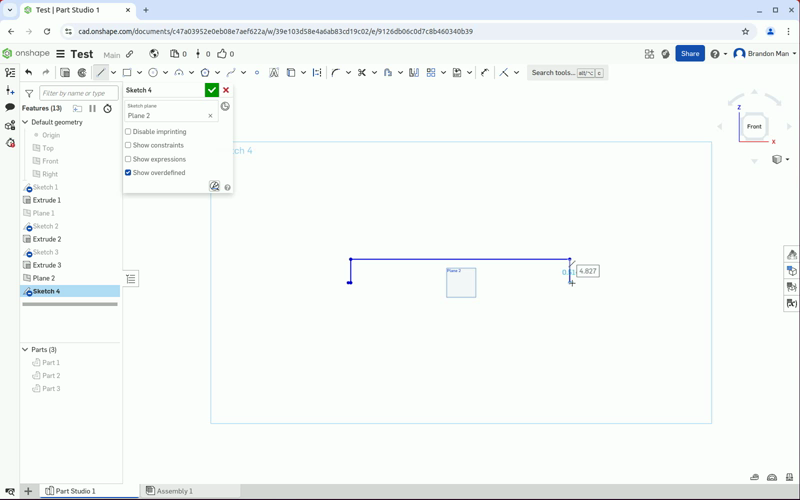
scroll(6)
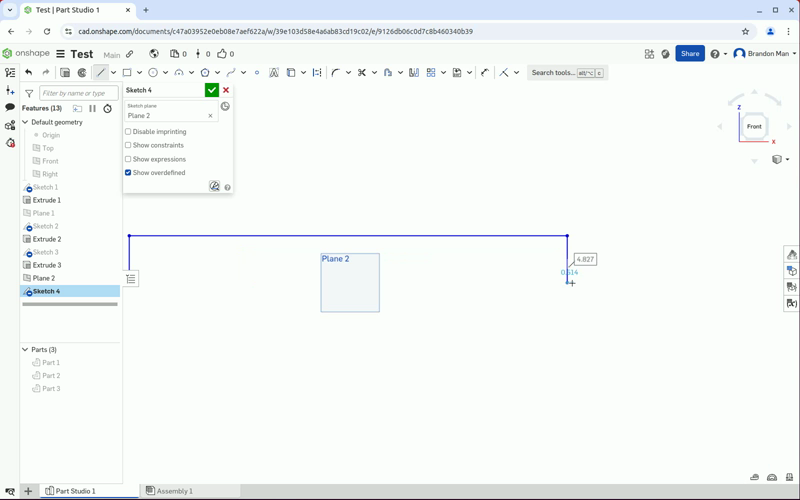
scroll(6)
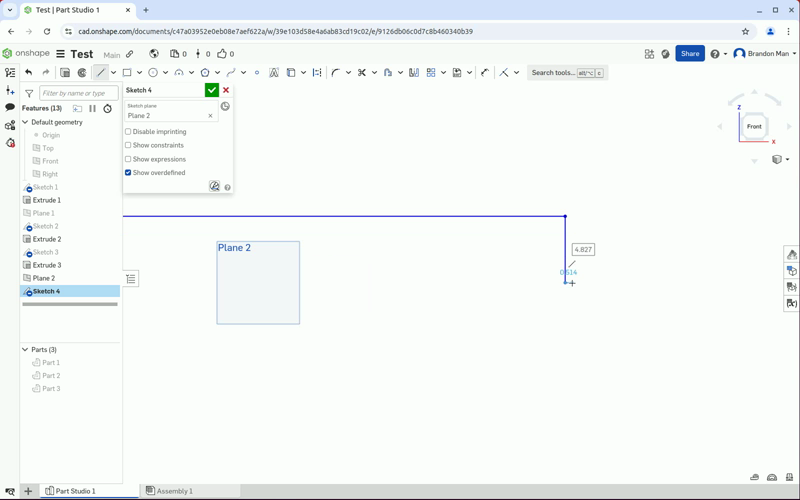
scroll(6)
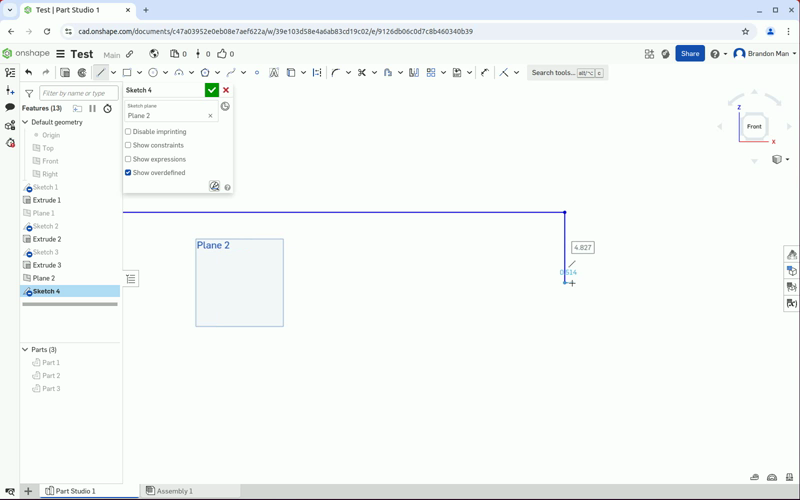
scroll(6)
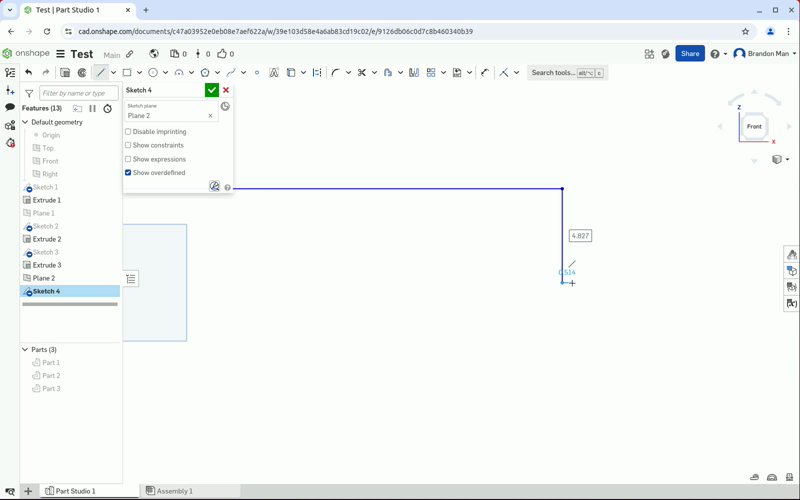
scroll(6)
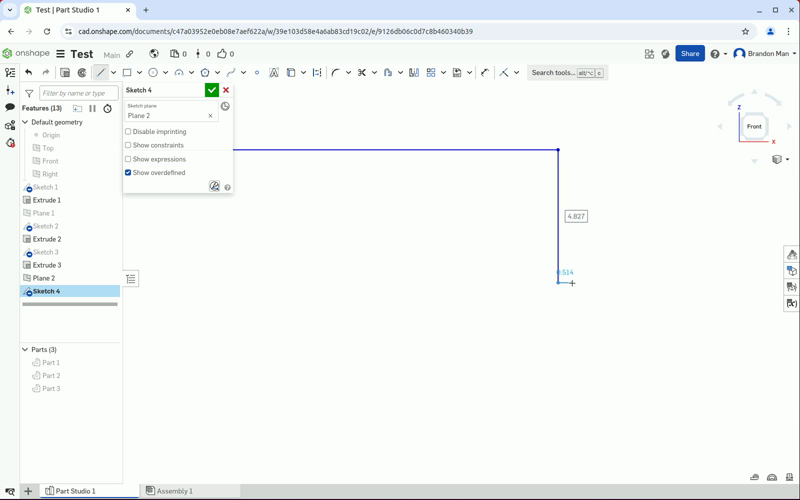
scroll(6)
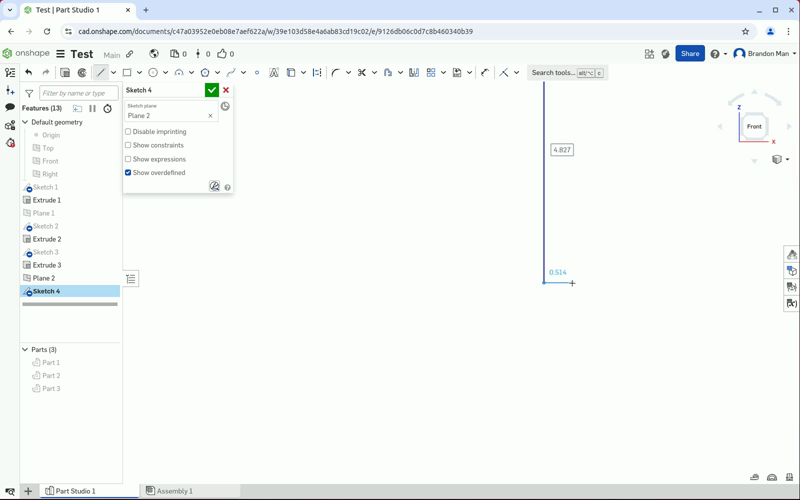
click(572, 282)
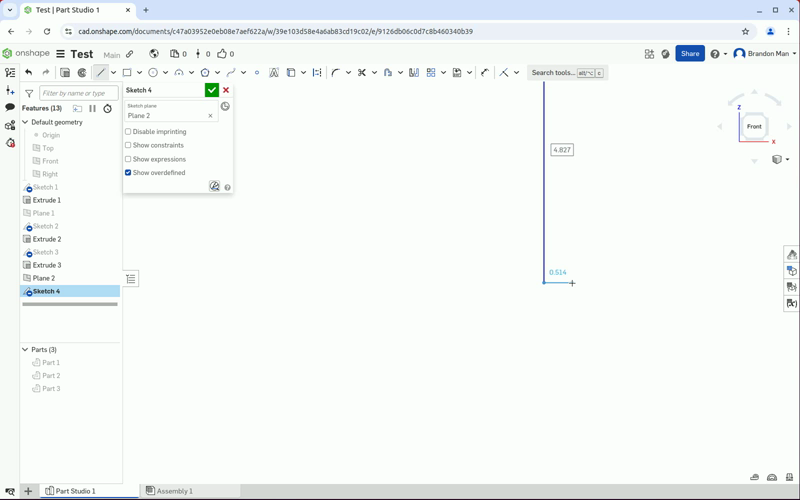
scroll(-6)
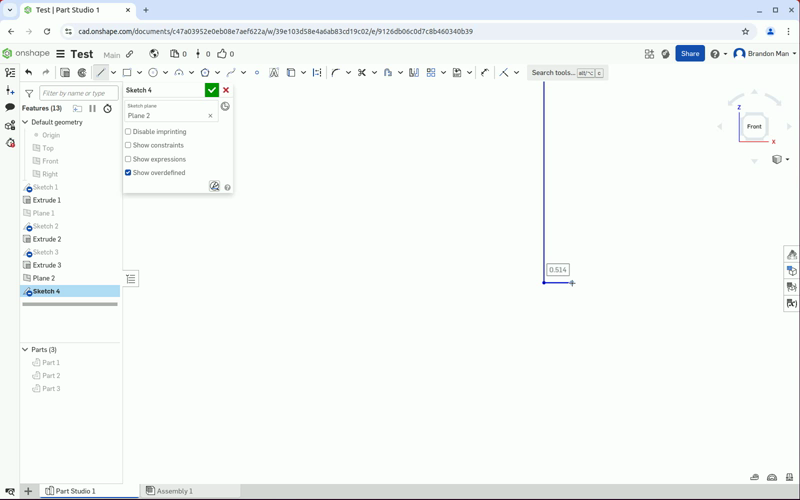
scroll(-6)
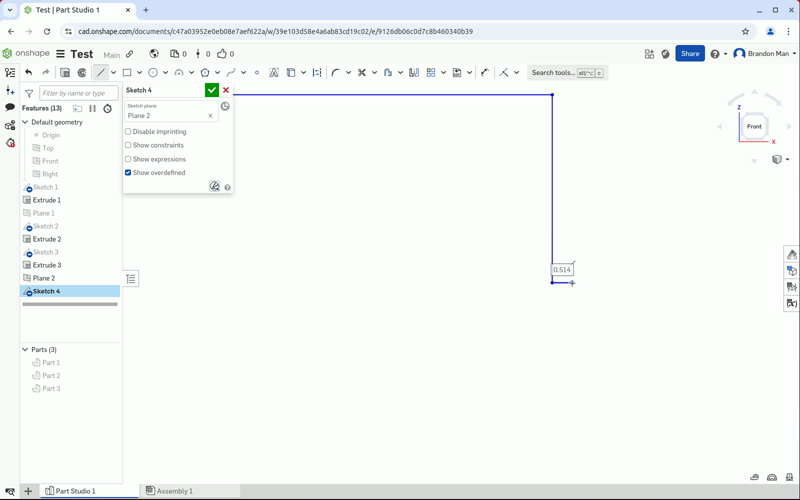
scroll(-6)
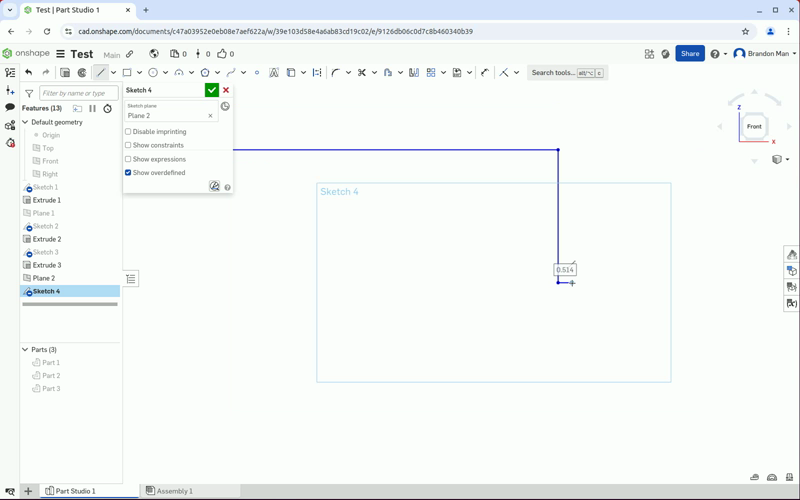
scroll(-6)
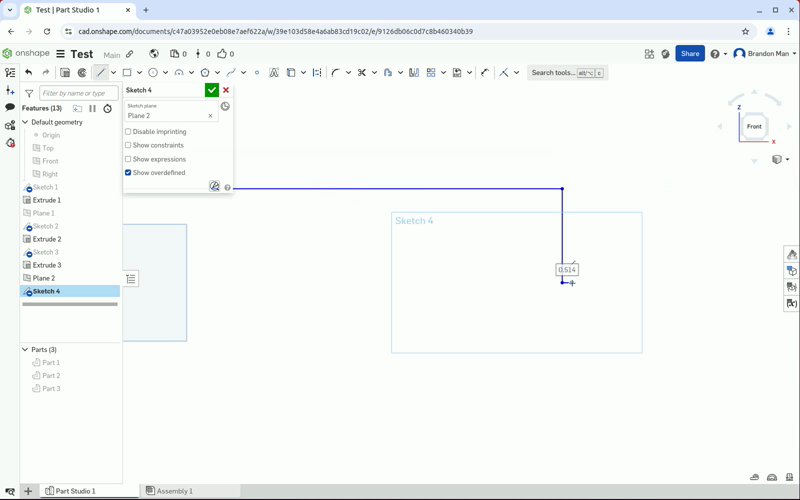
scroll(-6)
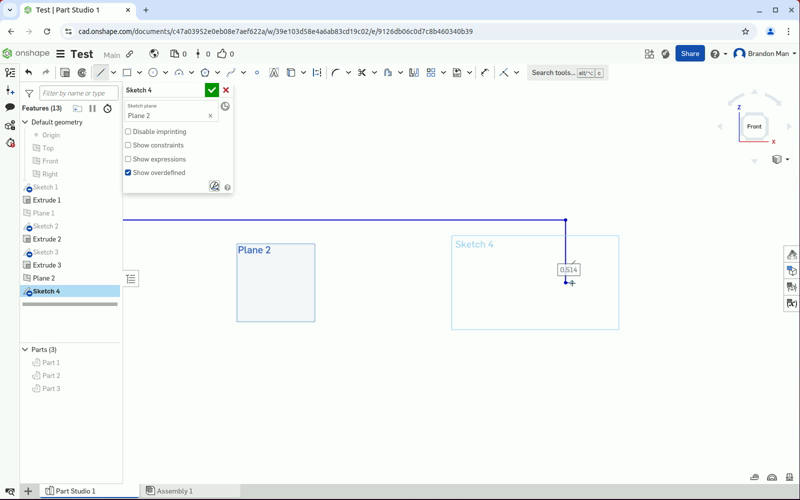
scroll(-6)
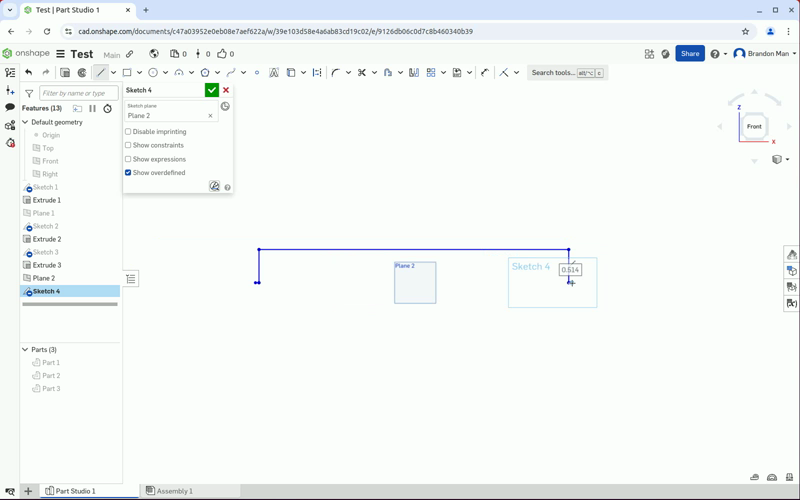
scroll(-6)
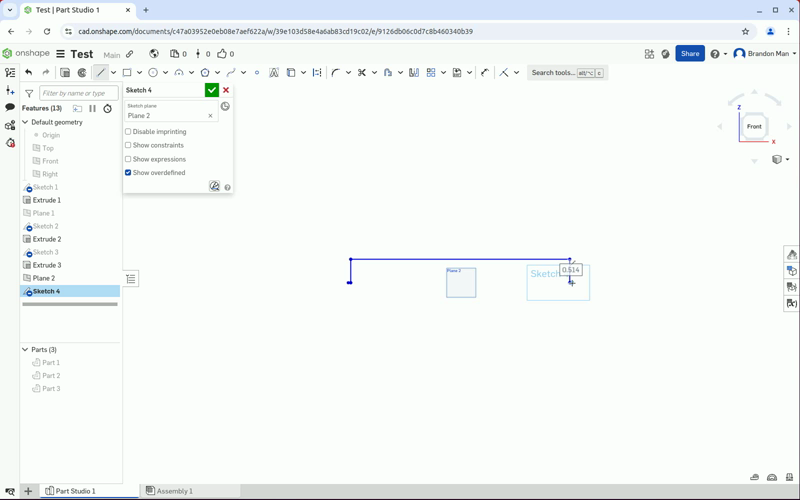
key_up(shift)
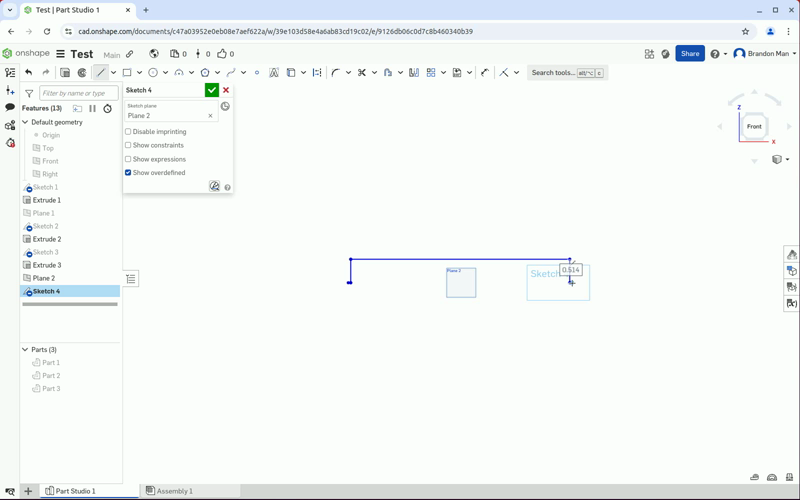
key_down(shift)
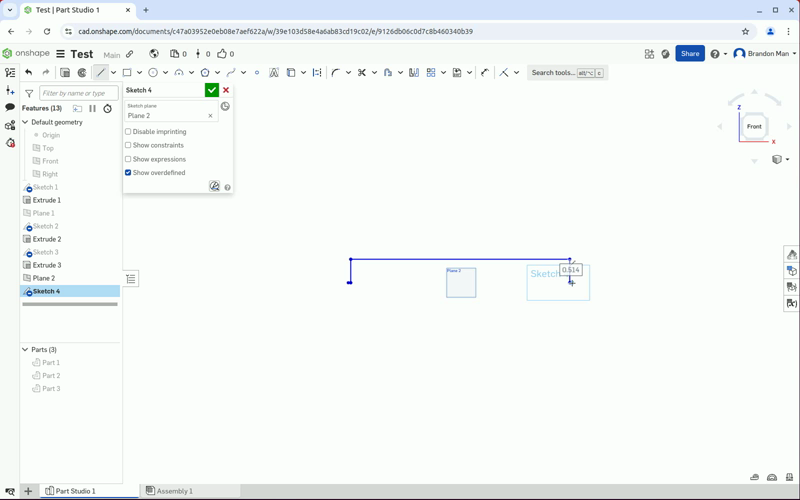
mouse_move(589, 282)
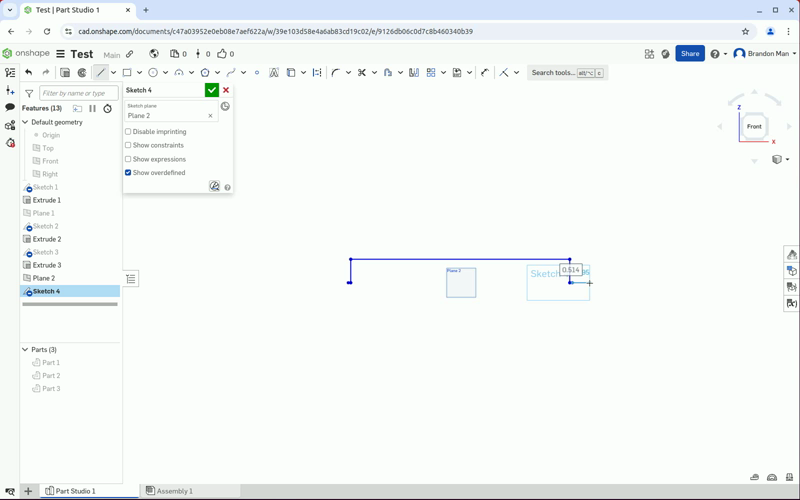
mouse_move(572, 257)
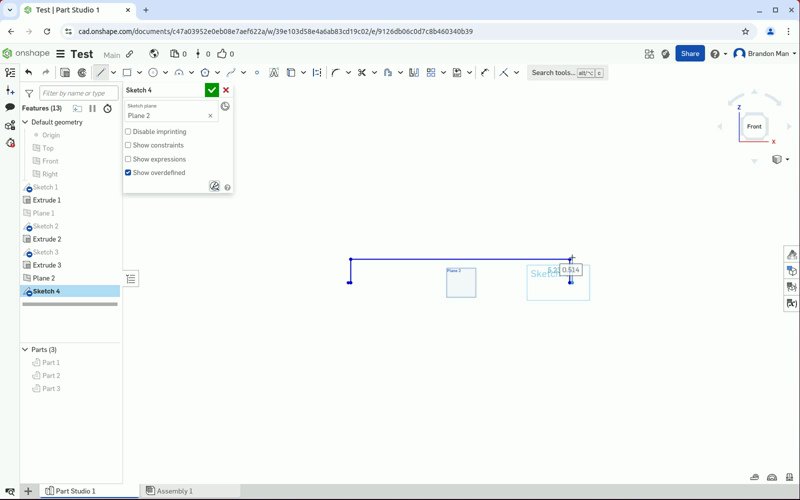
scroll(6)
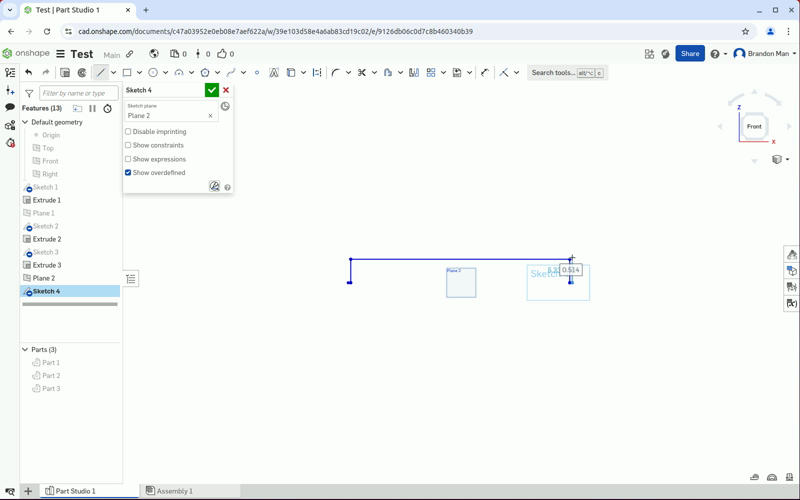
scroll(6)
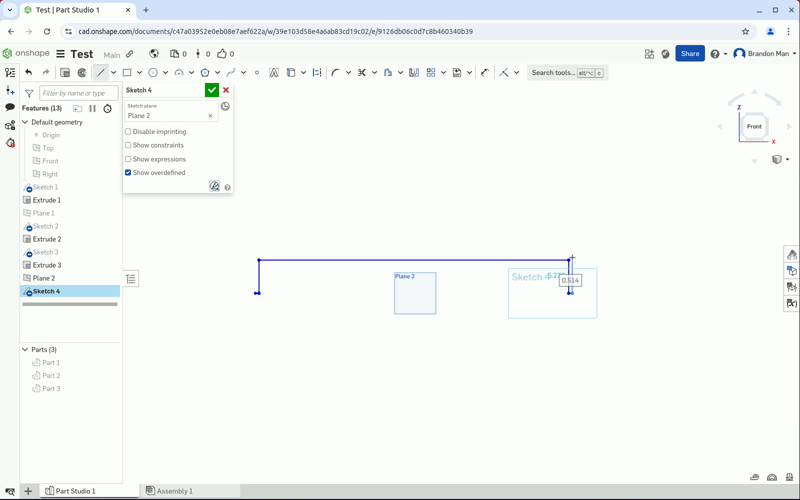
scroll(6)
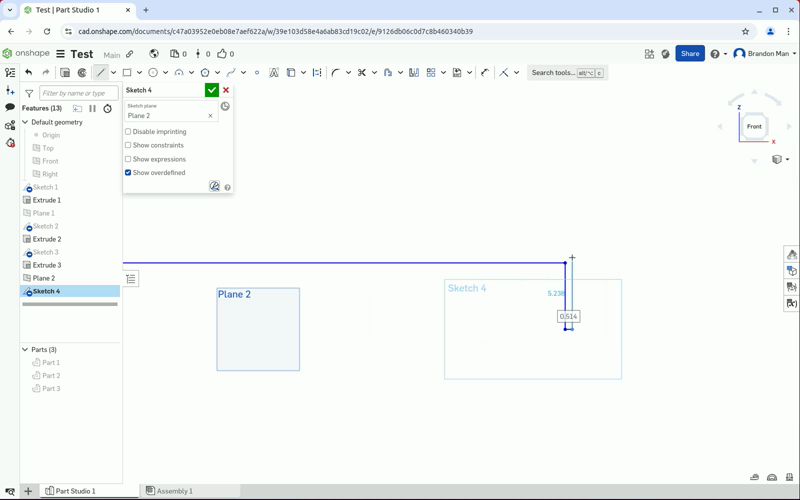
scroll(6)
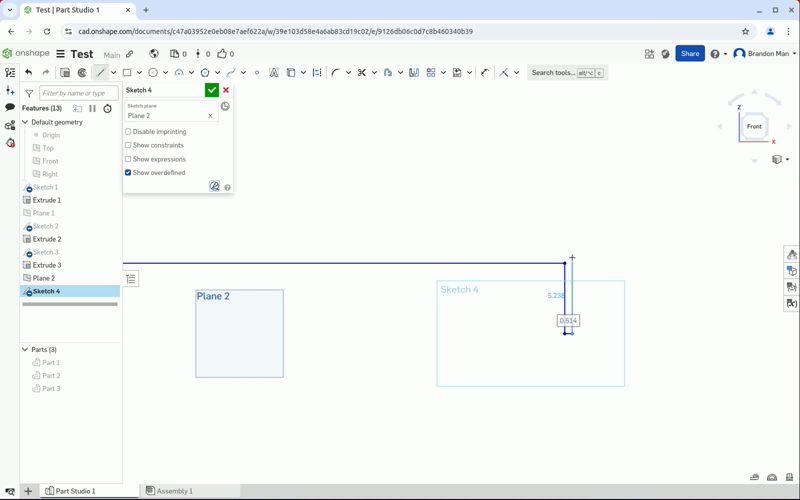
scroll(6)
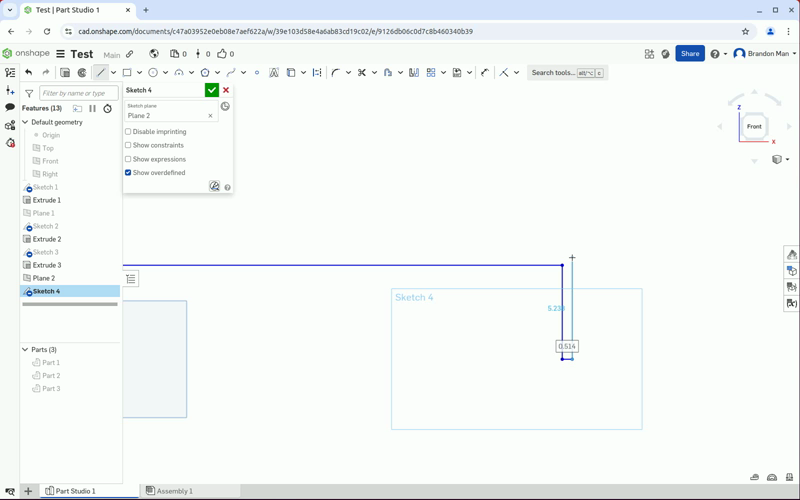
scroll(6)
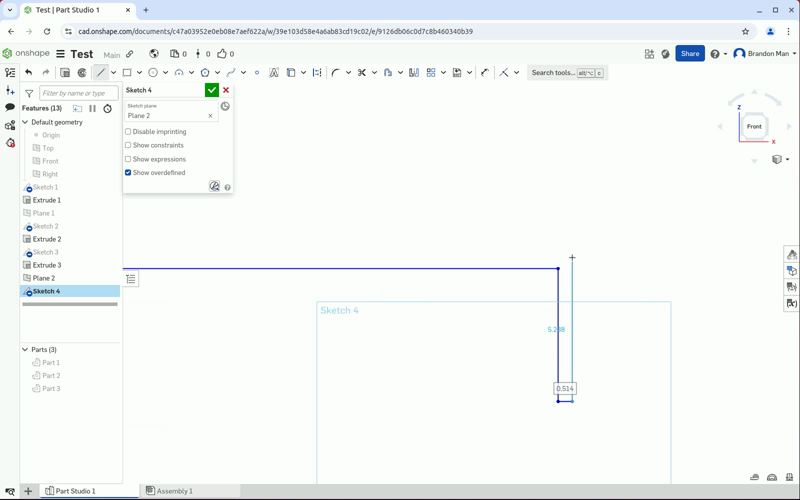
scroll(6)
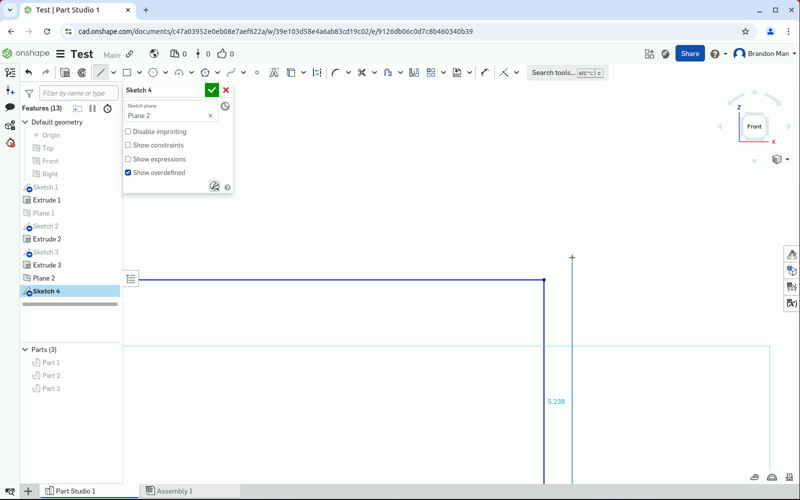
click(572, 257)
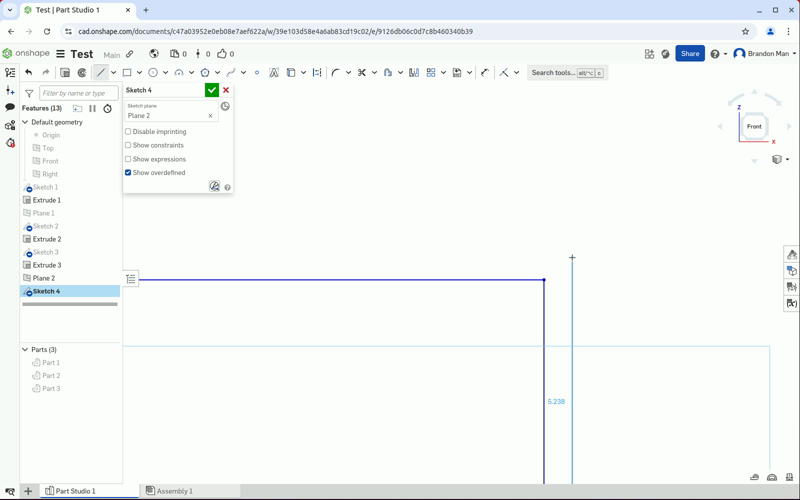
scroll(-6)
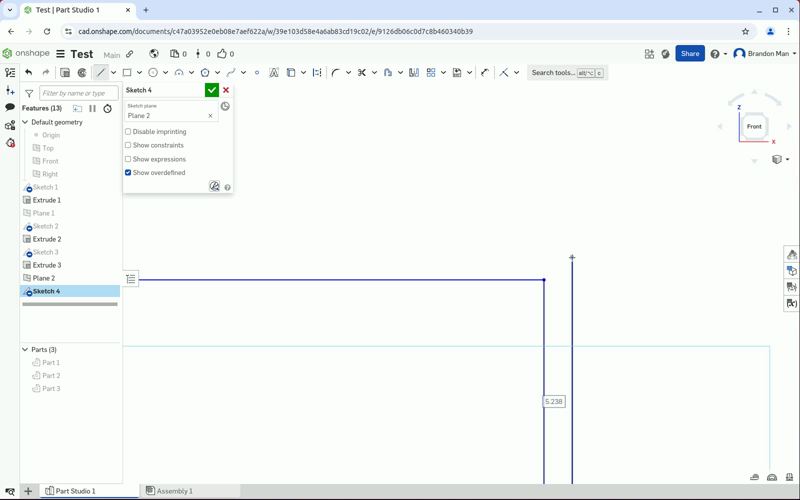
scroll(-6)
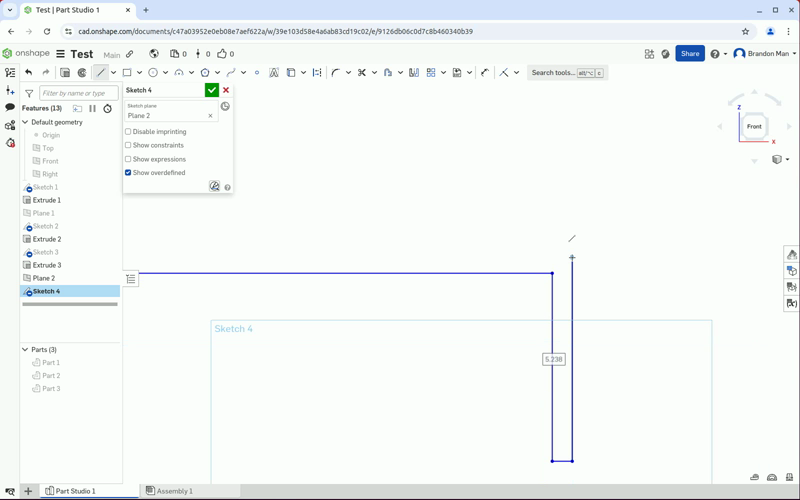
scroll(-6)
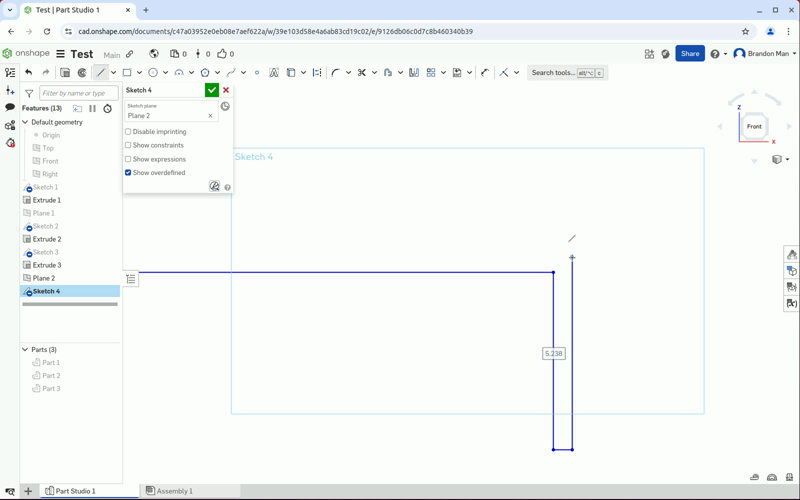
scroll(-6)
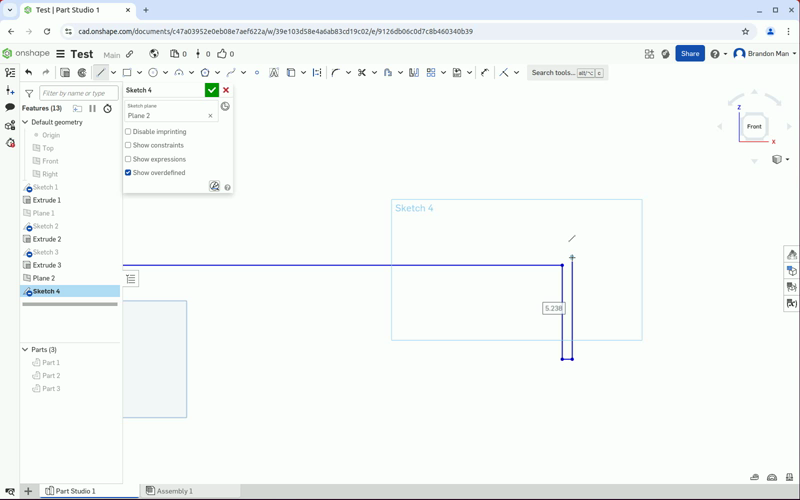
scroll(-6)
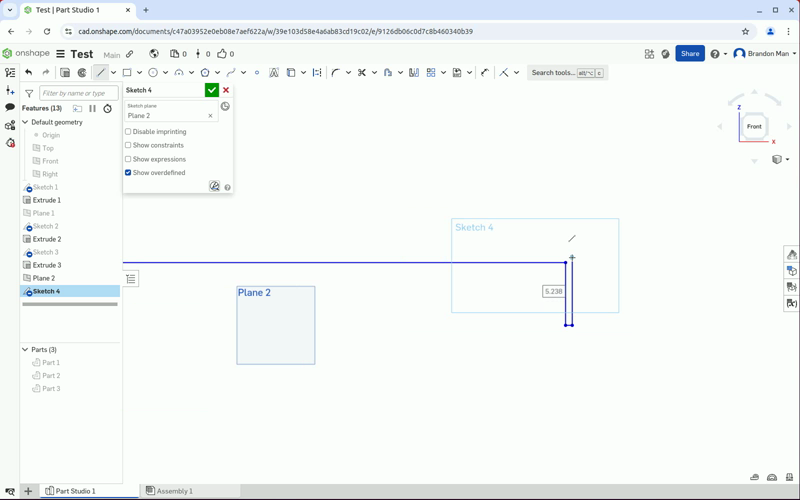
scroll(-6)
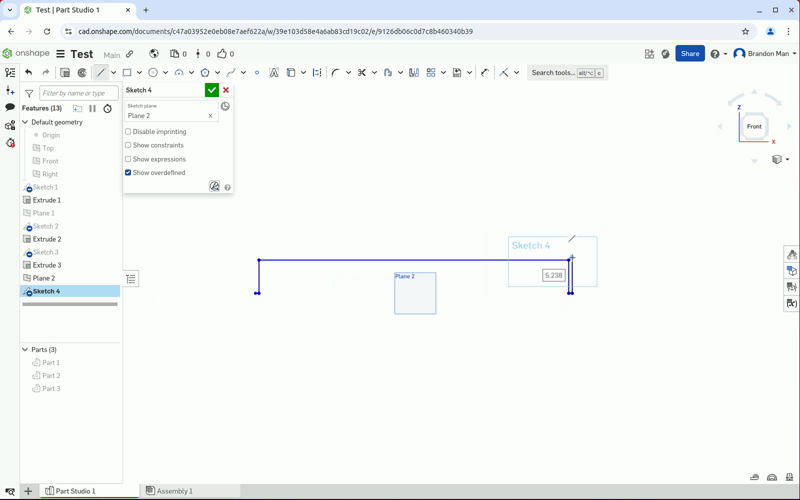
scroll(-6)
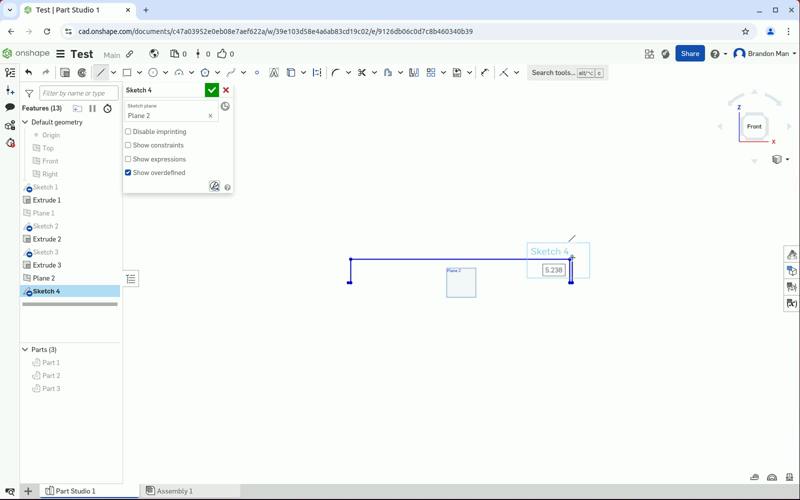
key_up(shift)
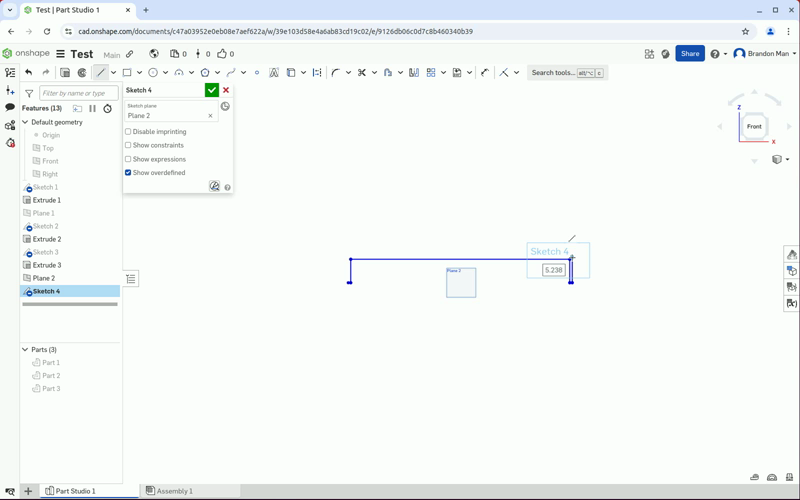
key_down(shift)
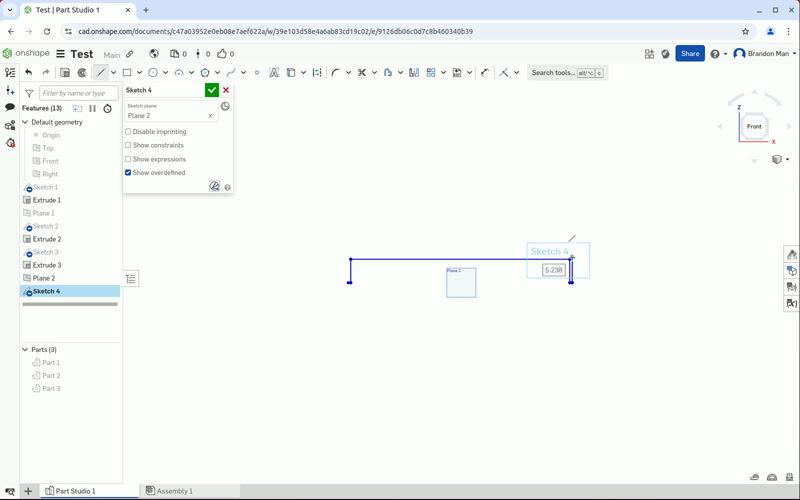
mouse_move(348, 257)
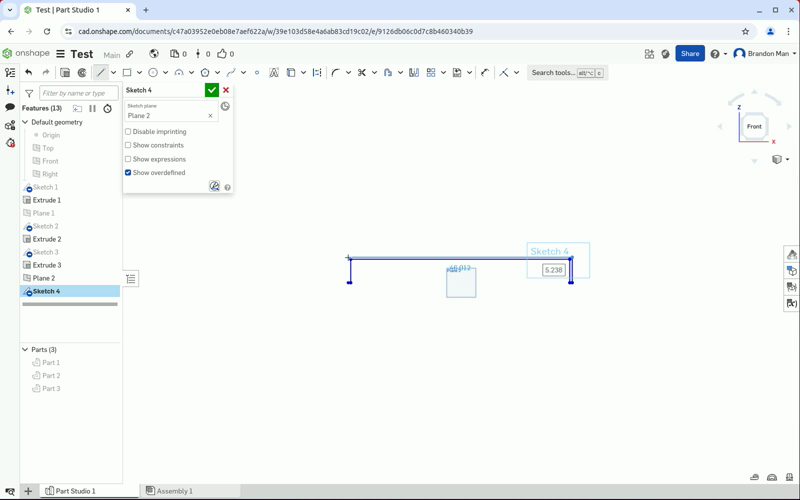
scroll(6)
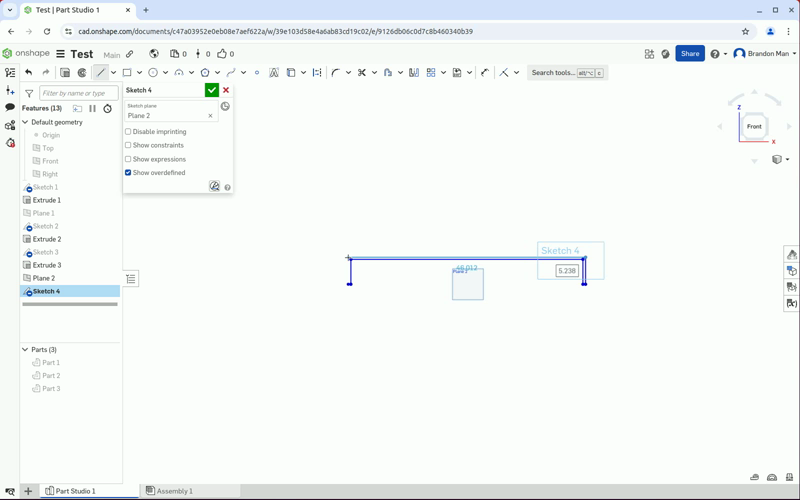
scroll(6)
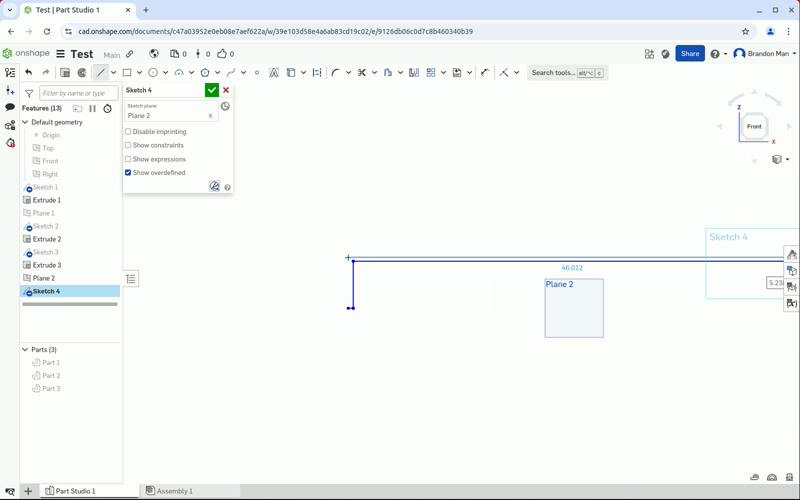
scroll(6)
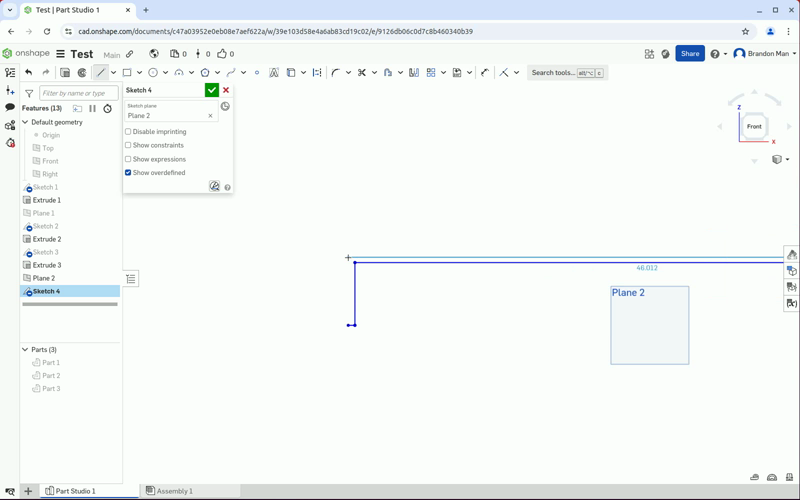
scroll(6)
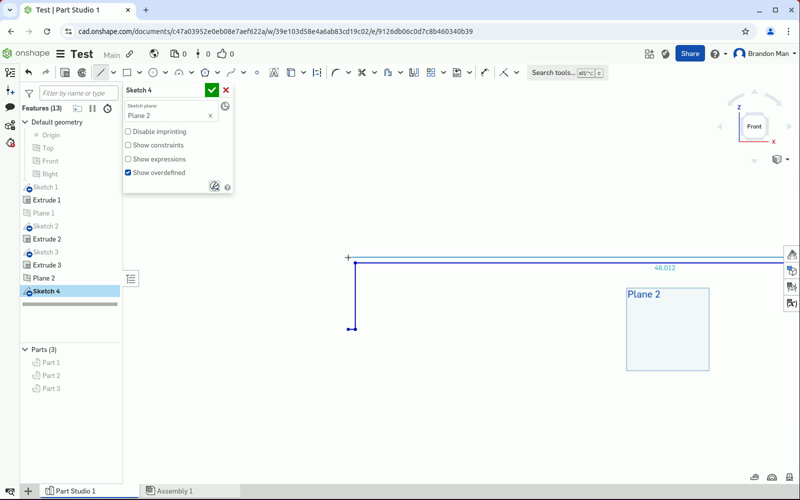
scroll(6)
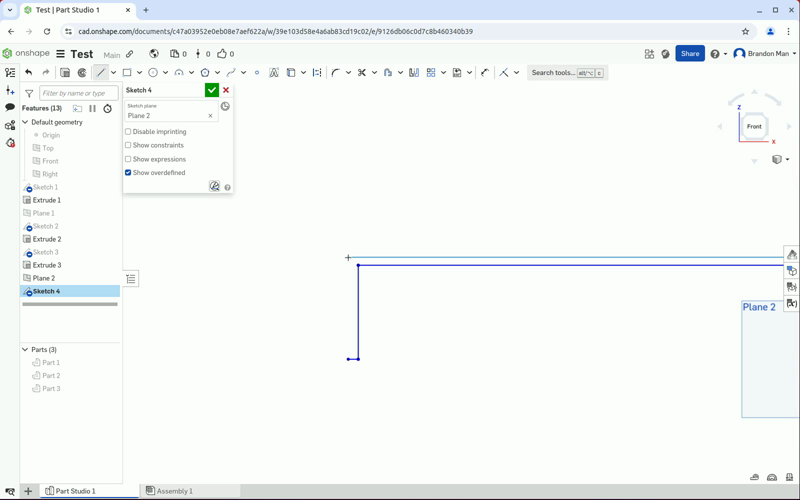
scroll(6)
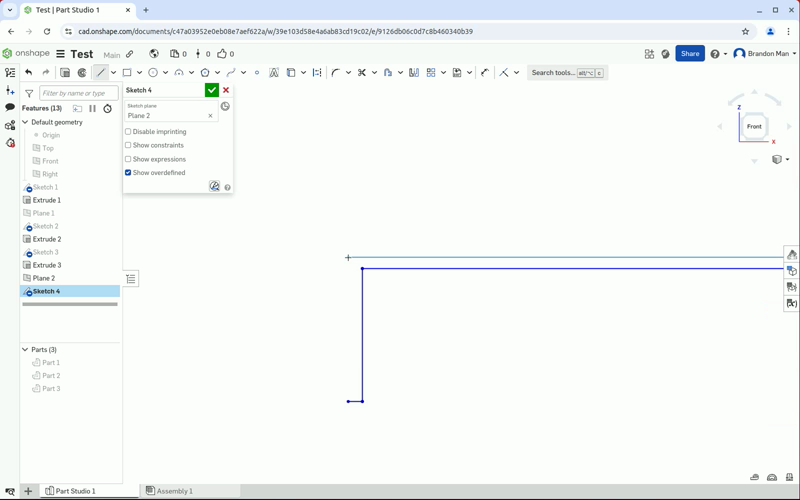
scroll(6)
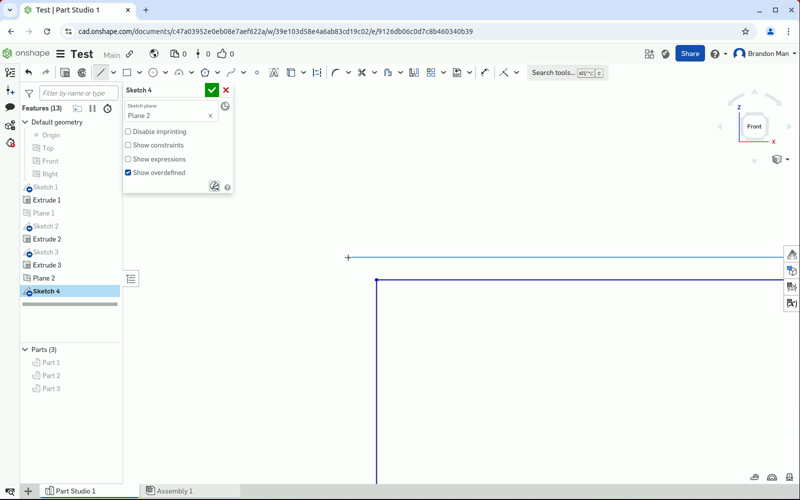
click(348, 257)
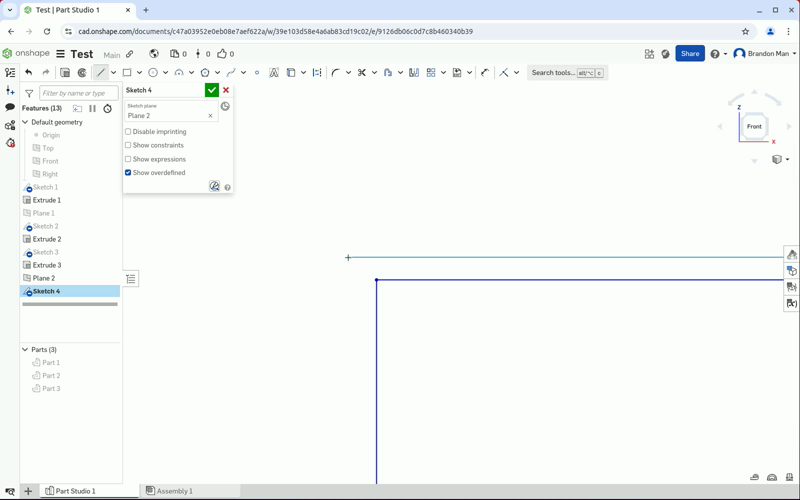
scroll(-6)
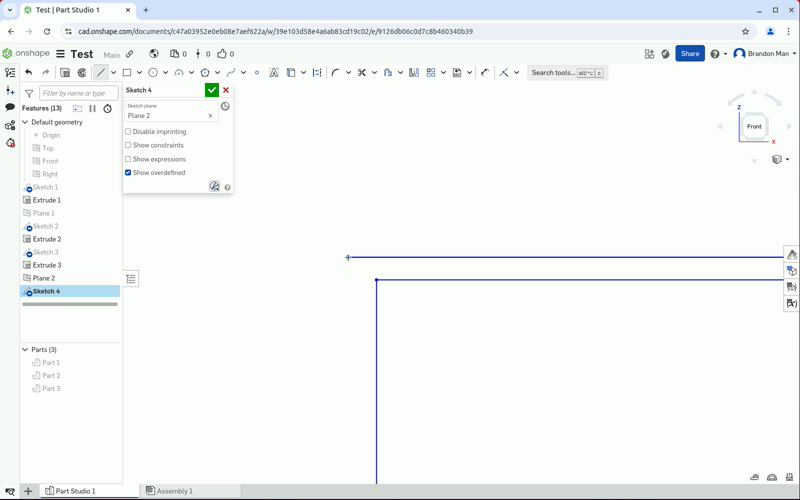
scroll(-6)
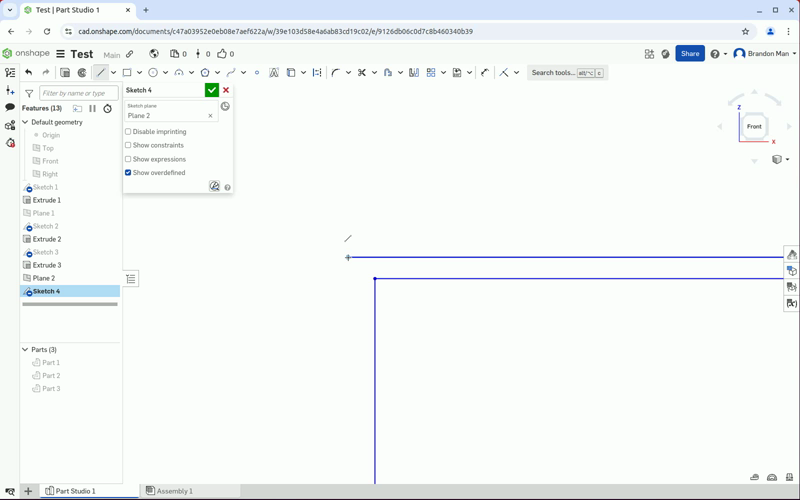
scroll(-6)
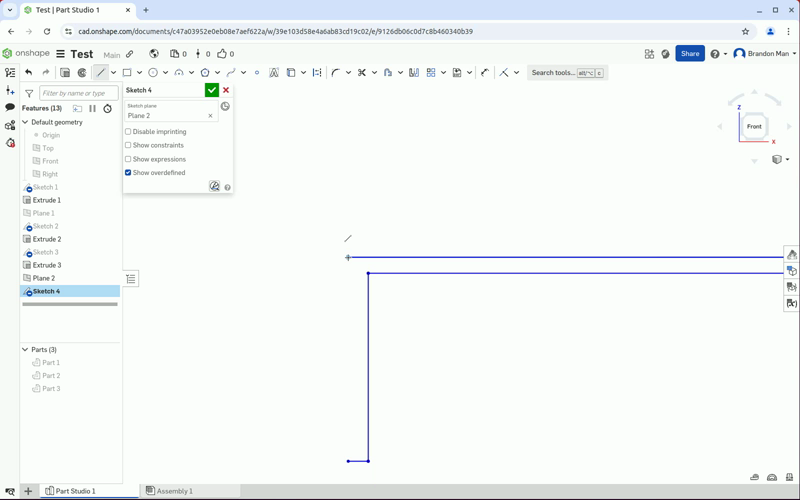
scroll(-6)
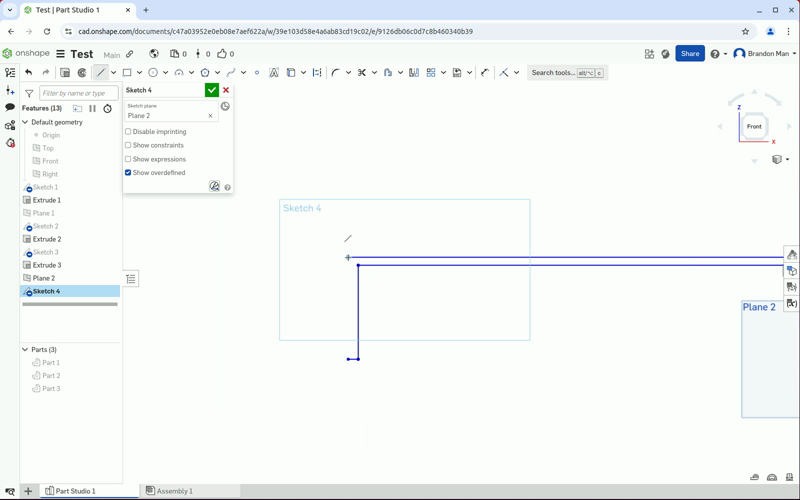
scroll(-6)
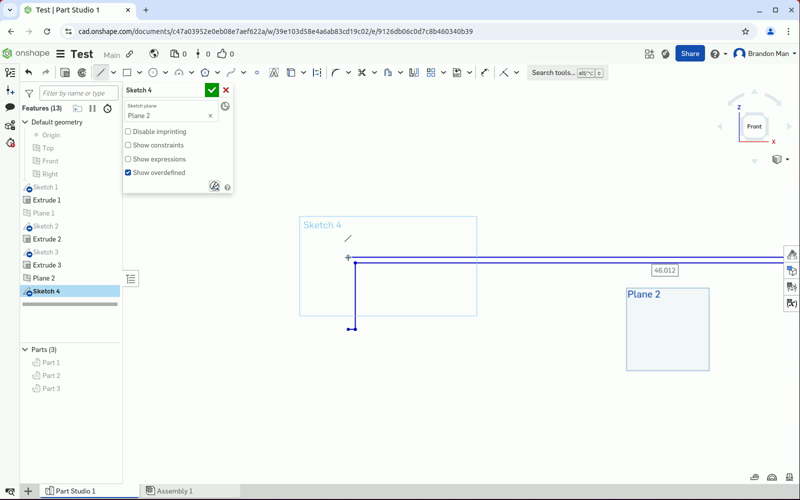
scroll(-6)
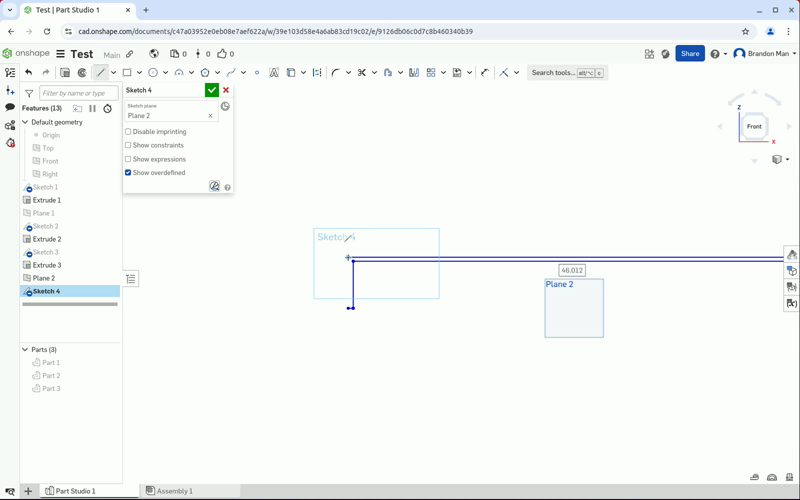
scroll(-6)
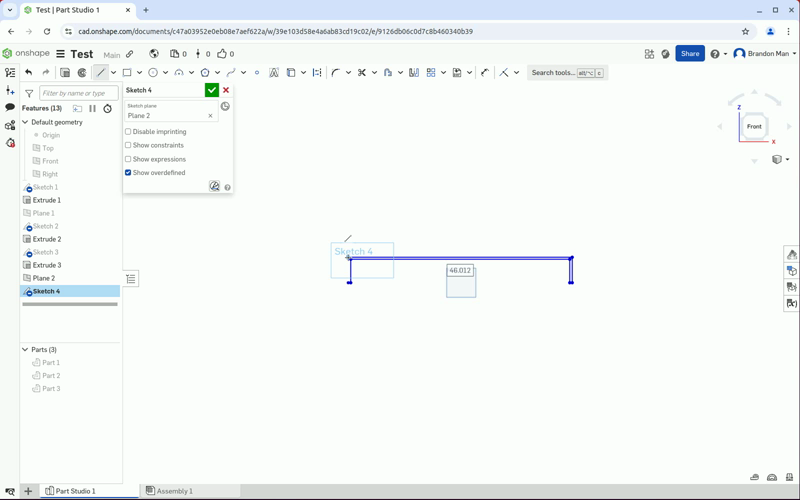
key_up(shift)
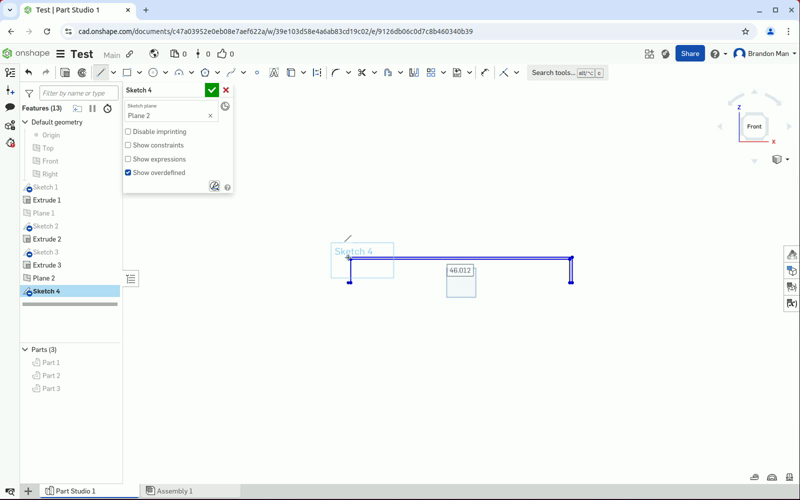
mouse_move(378, 257)
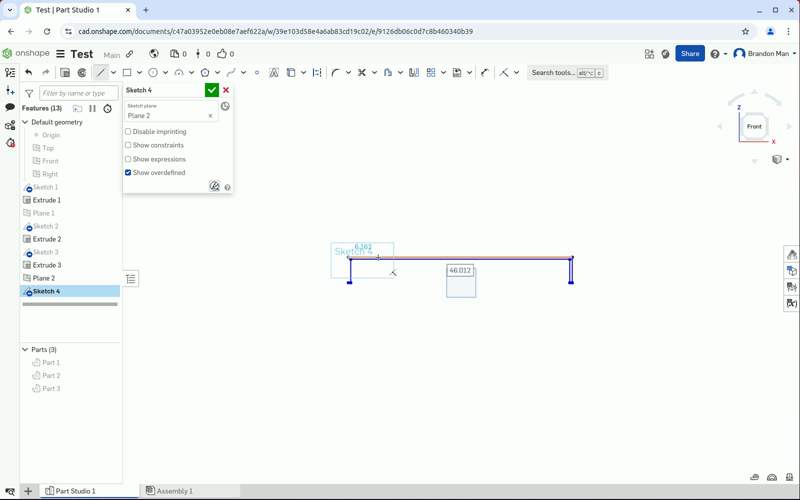
key_down(shift)
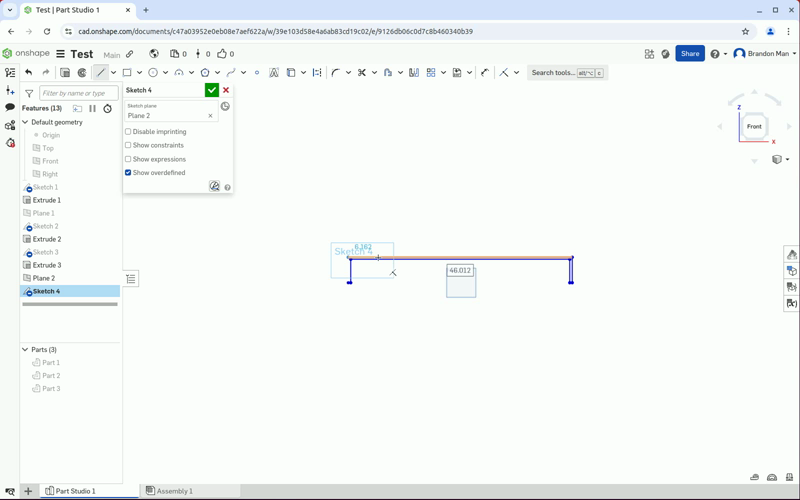
mouse_move(348, 282)
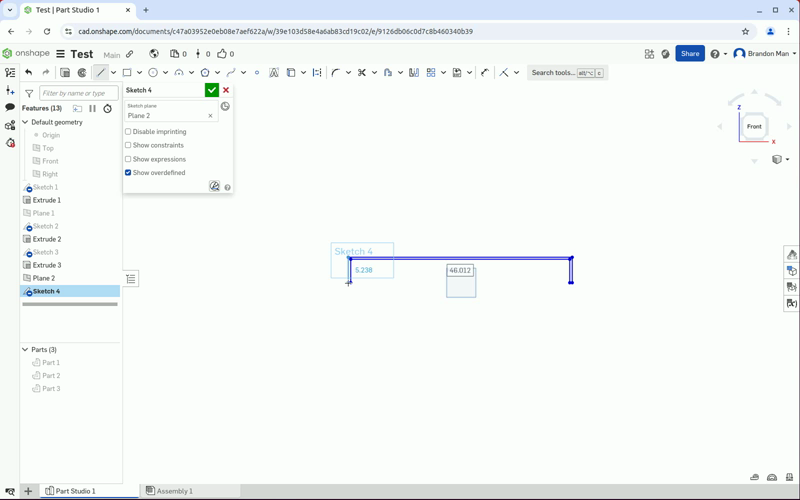
scroll(6)
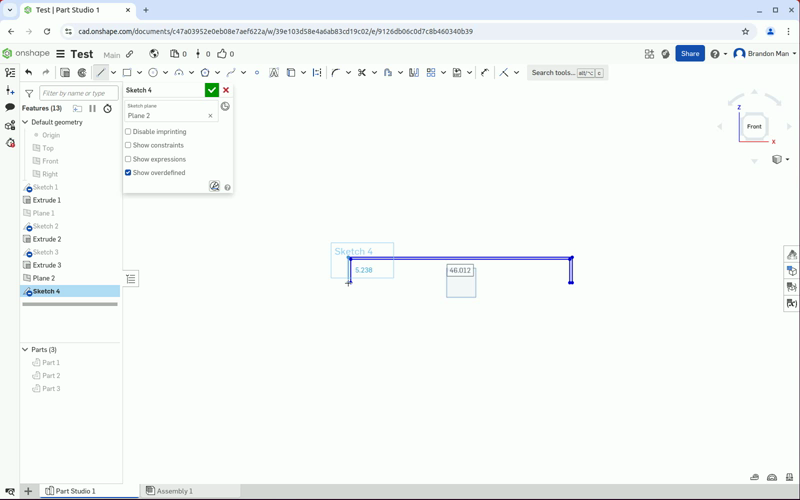
scroll(6)
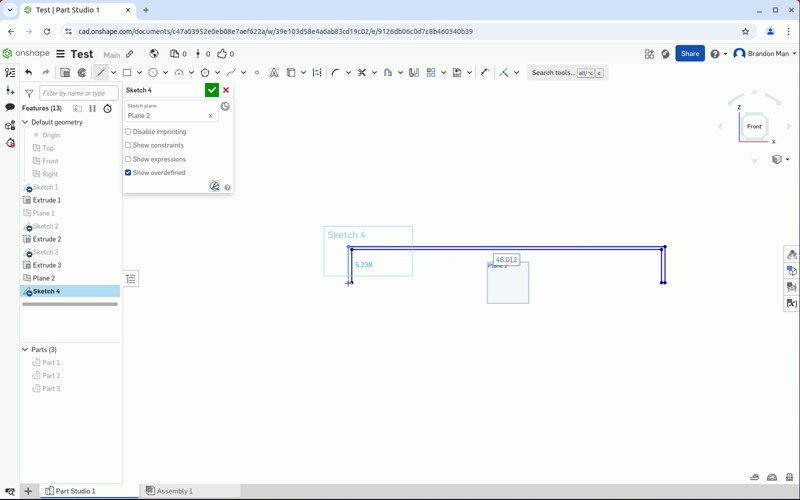
scroll(6)
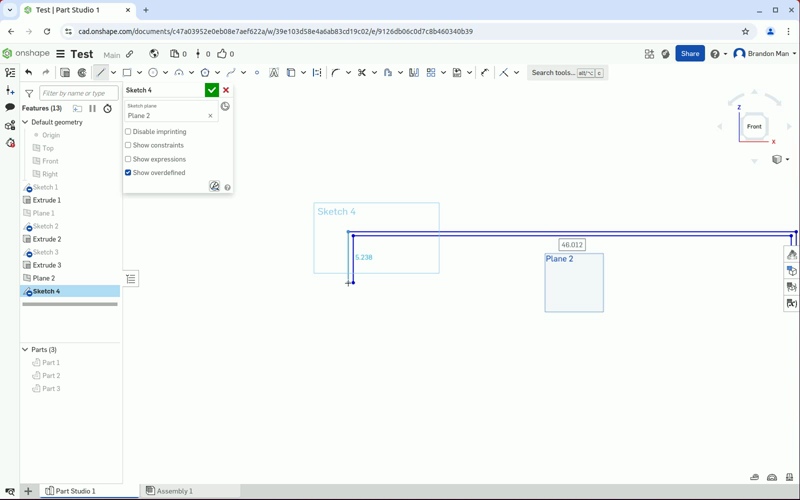
scroll(6)
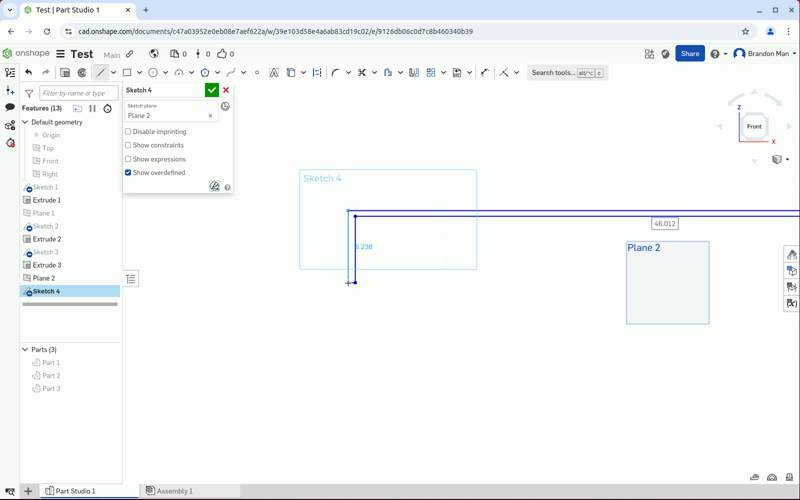
scroll(6)
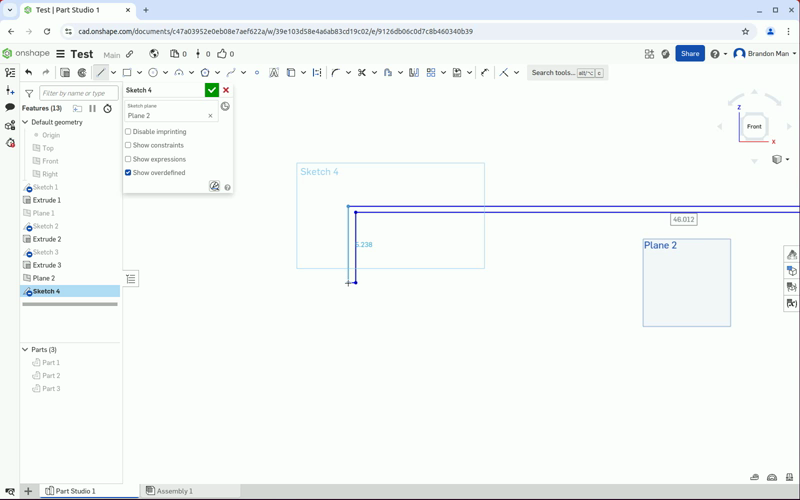
scroll(6)
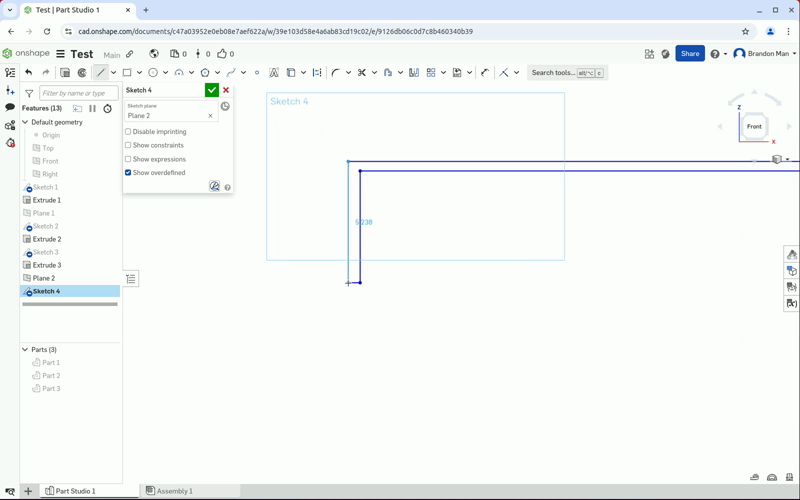
scroll(6)
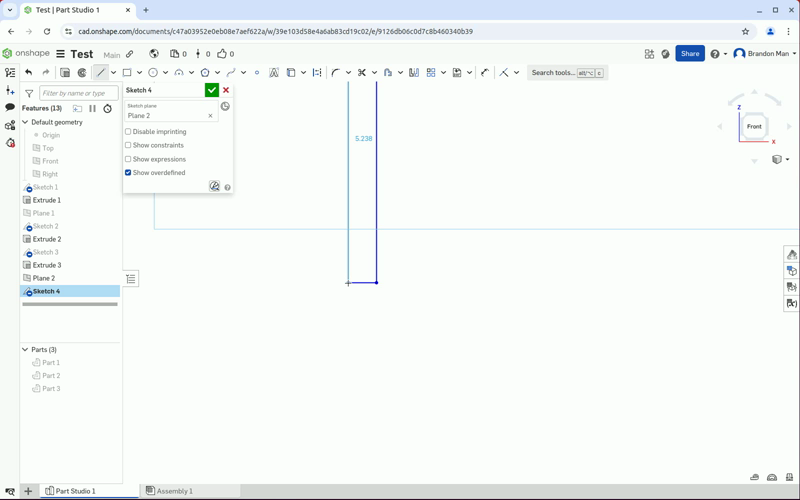
key_up(shift)
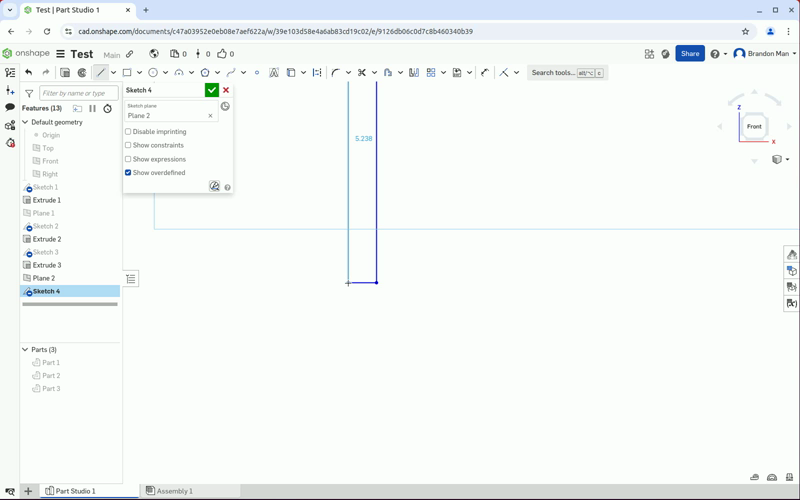
click(348, 282)
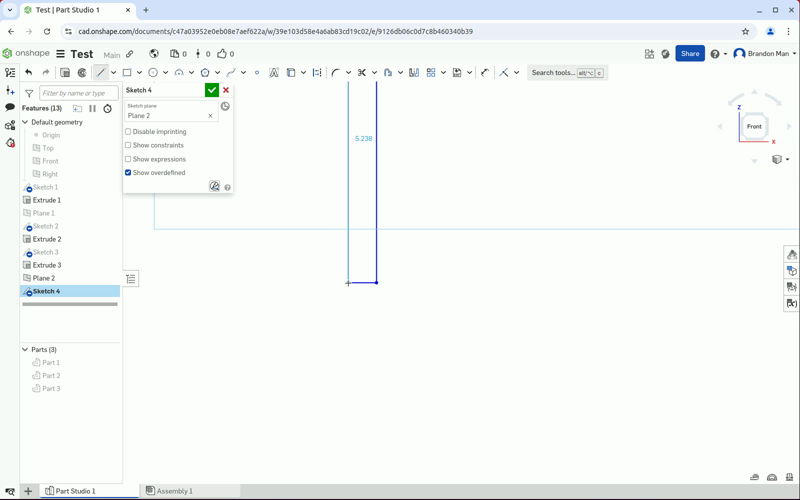
scroll(-6)
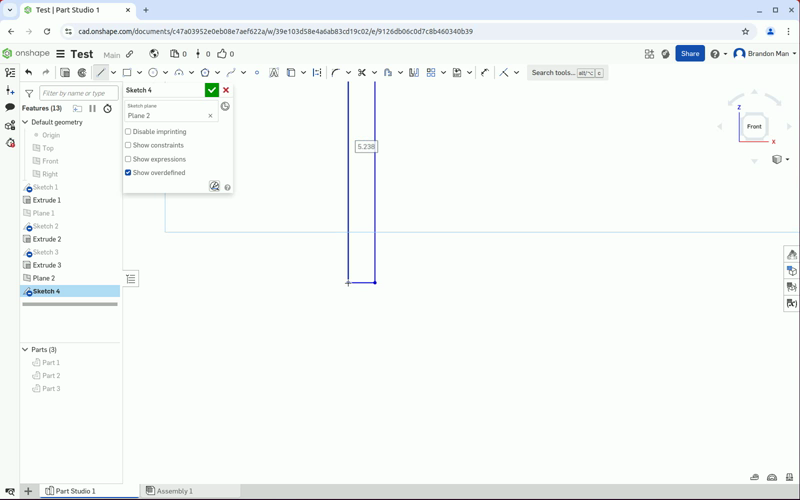
scroll(-6)
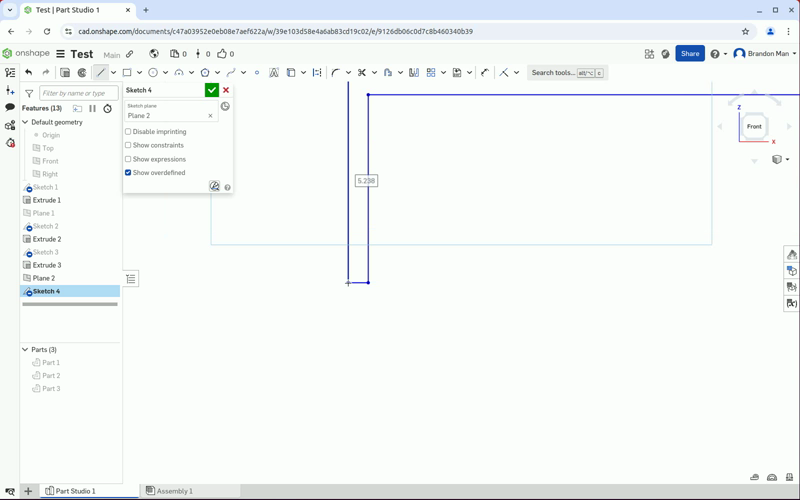
scroll(-6)
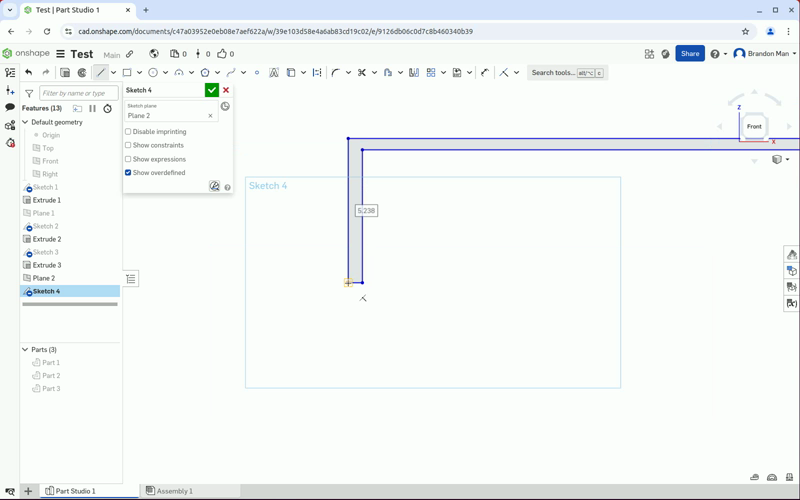
scroll(-6)
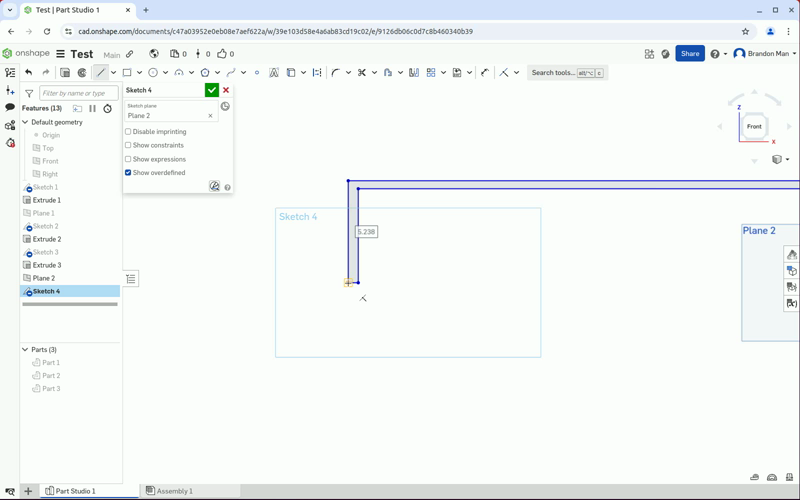
scroll(-6)
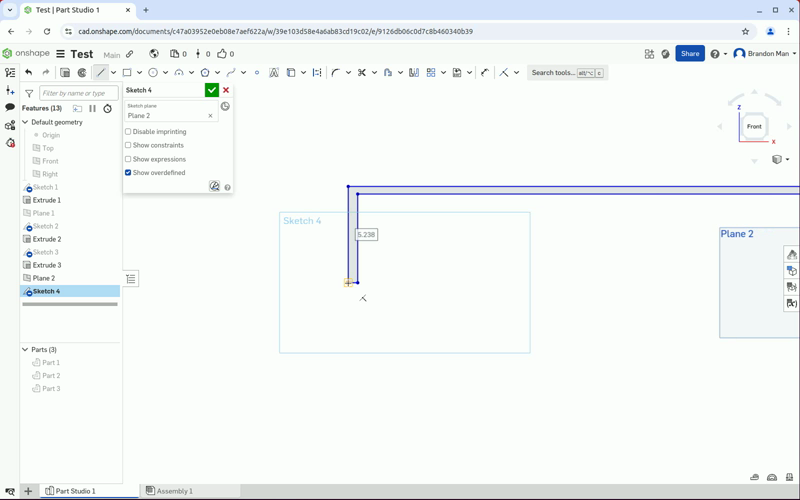
scroll(-6)
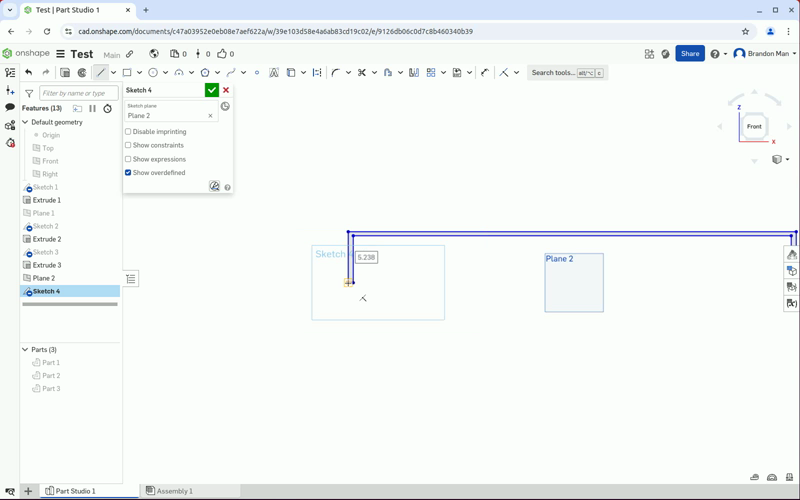
scroll(-6)
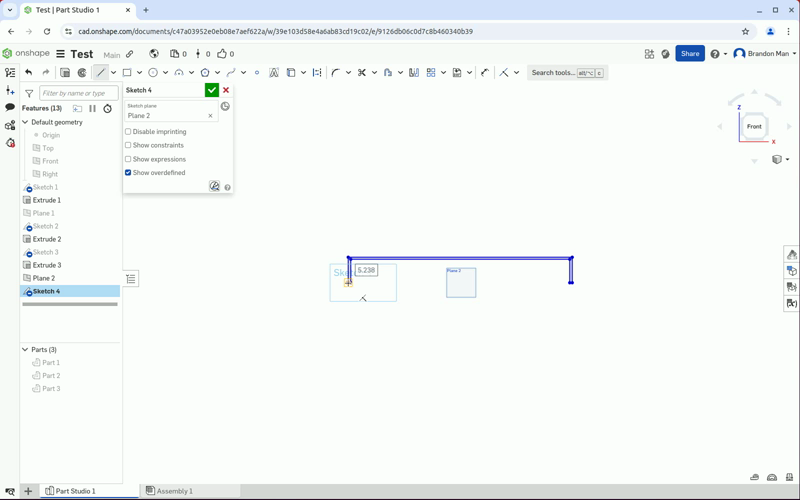
key(esc)
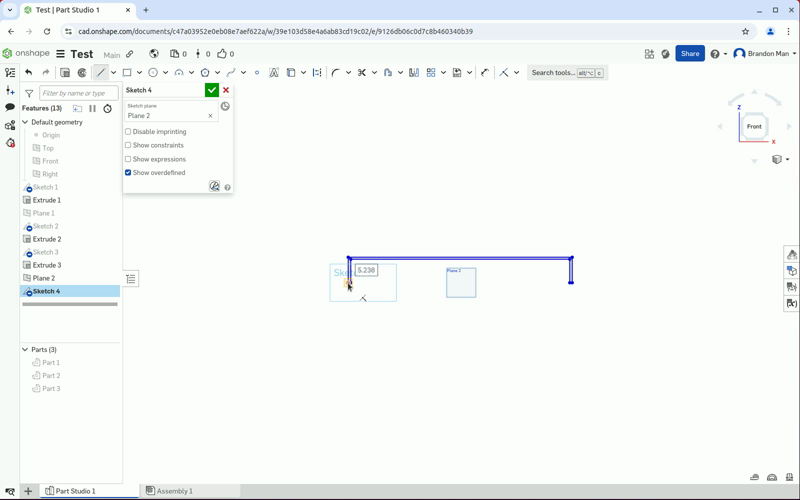
mouse_move(535, 258)
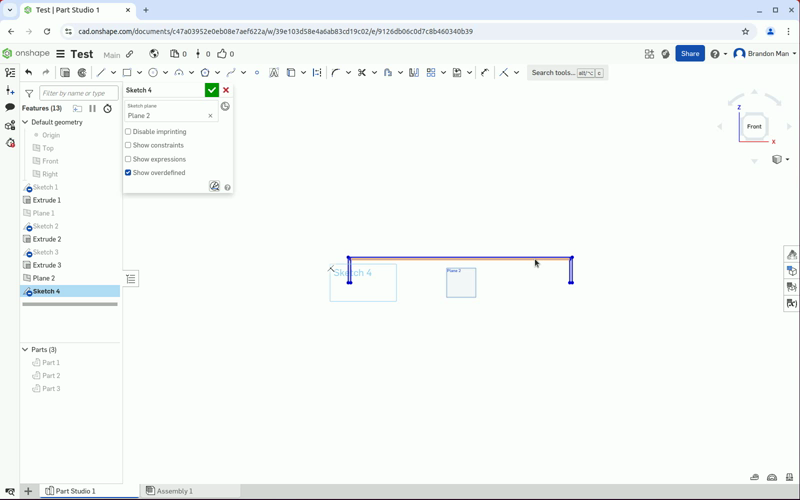
scroll(6)
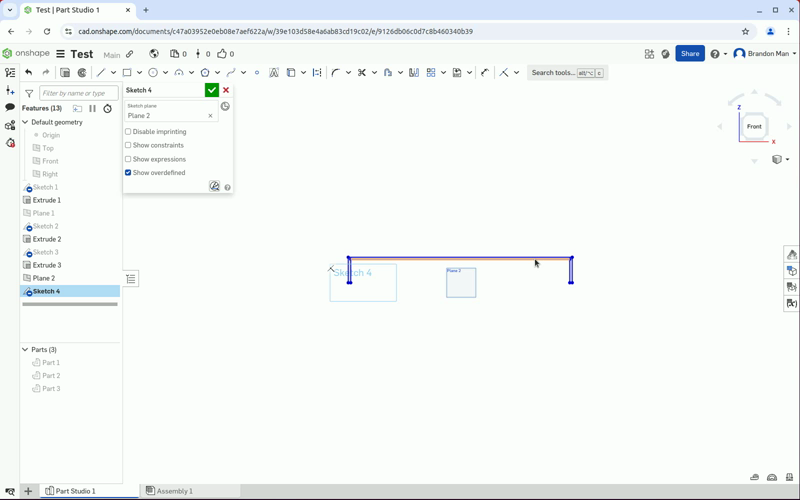
scroll(6)
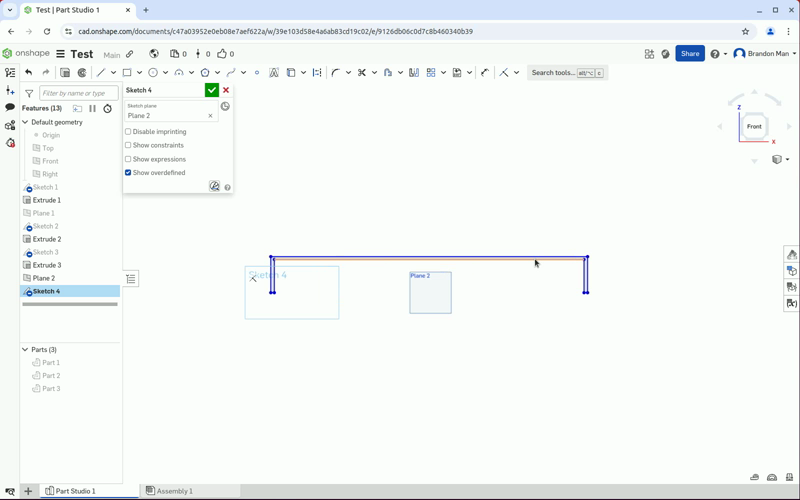
scroll(6)
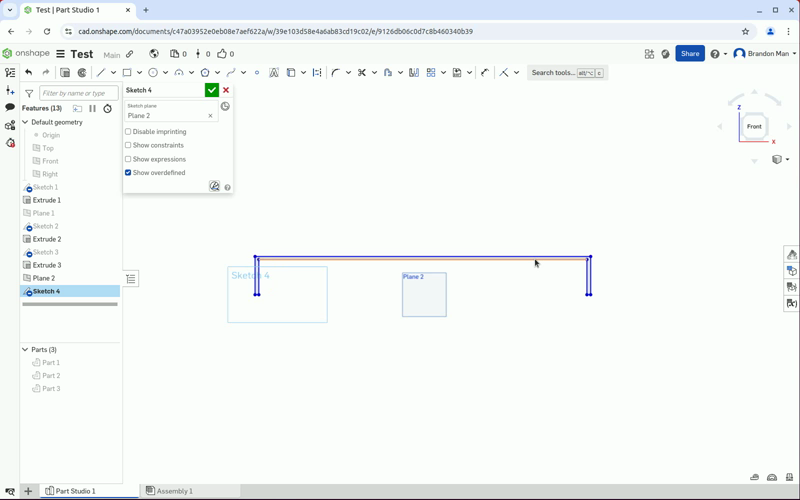
scroll(6)
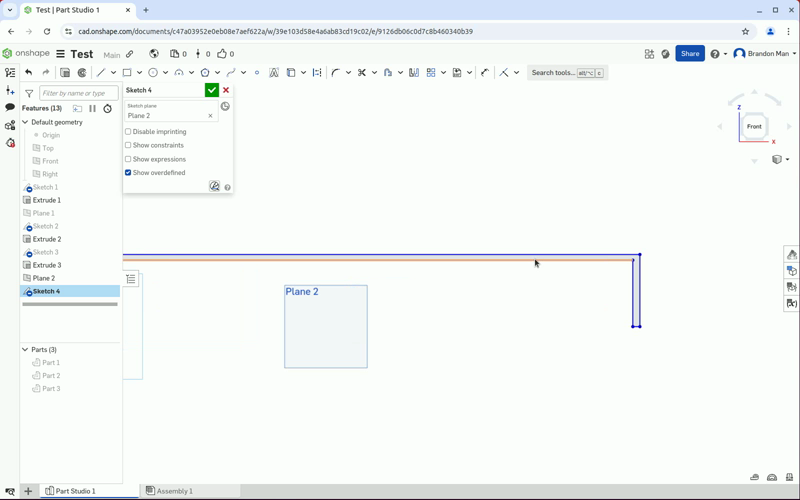
scroll(6)
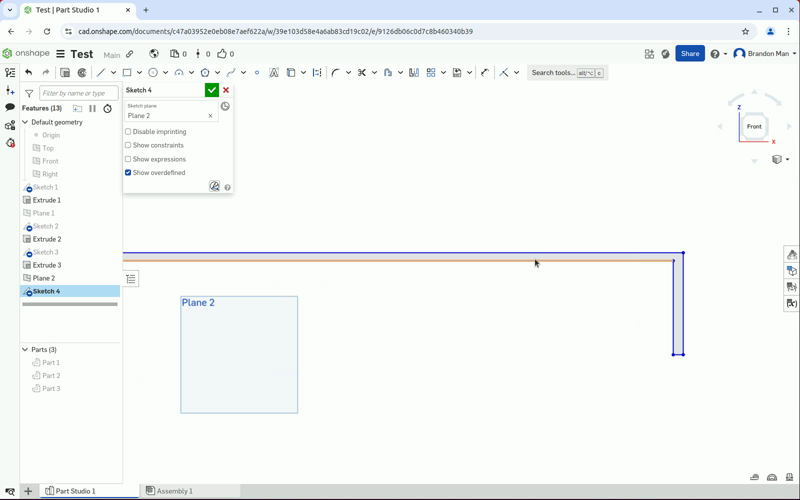
scroll(6)
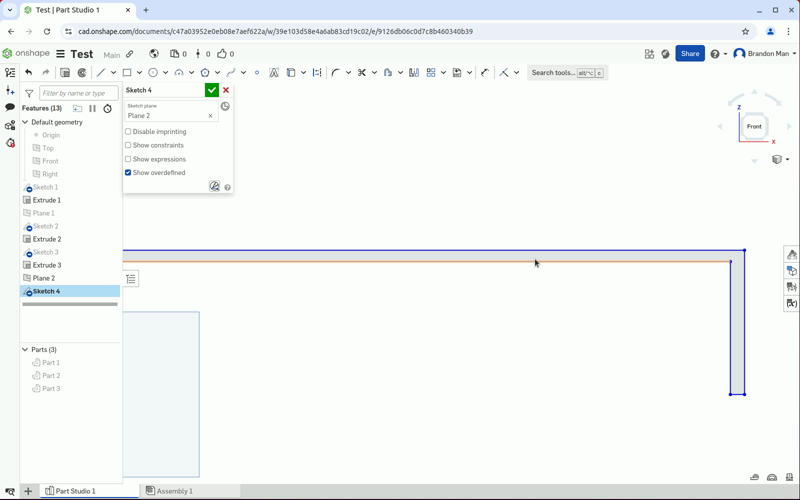
scroll(6)
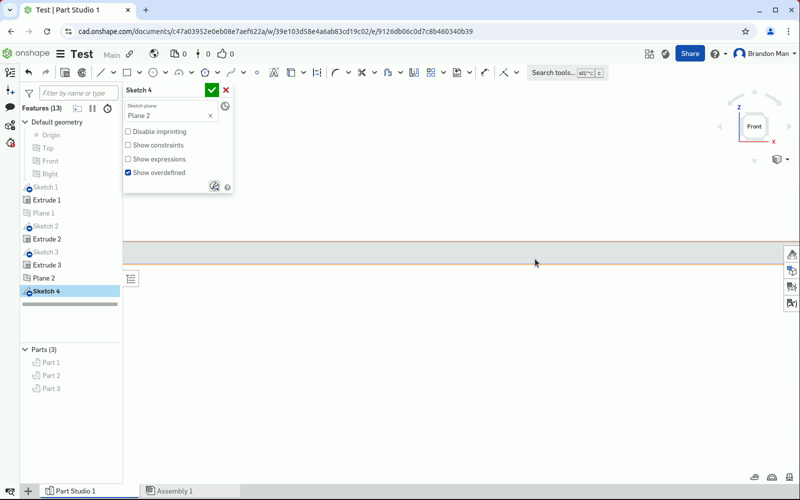
click(535, 258)
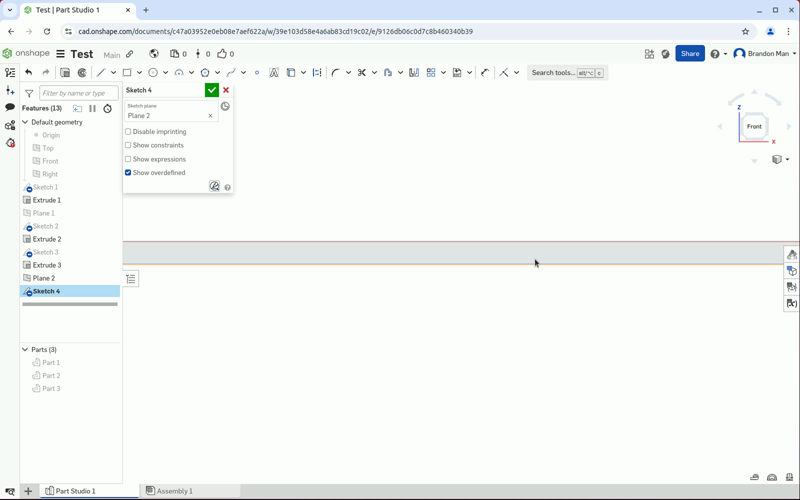
scroll(-6)
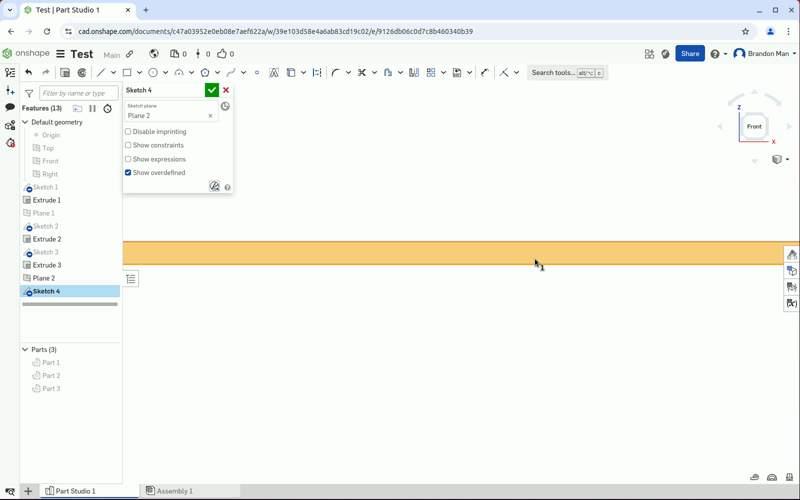
scroll(-6)
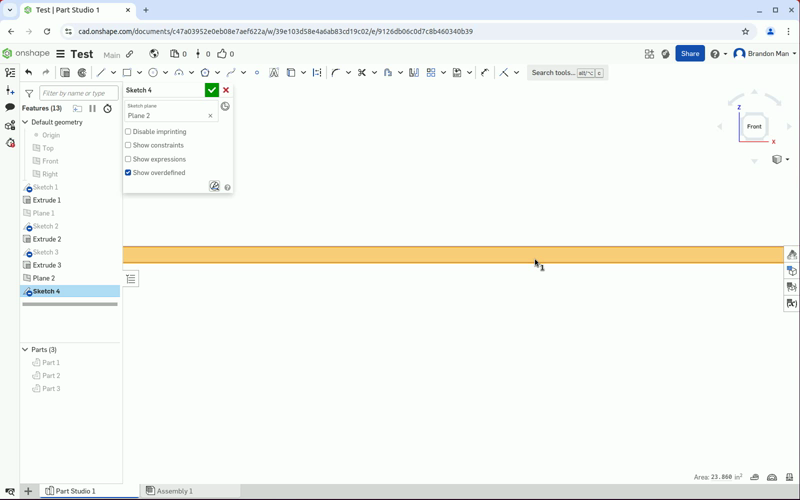
scroll(-6)
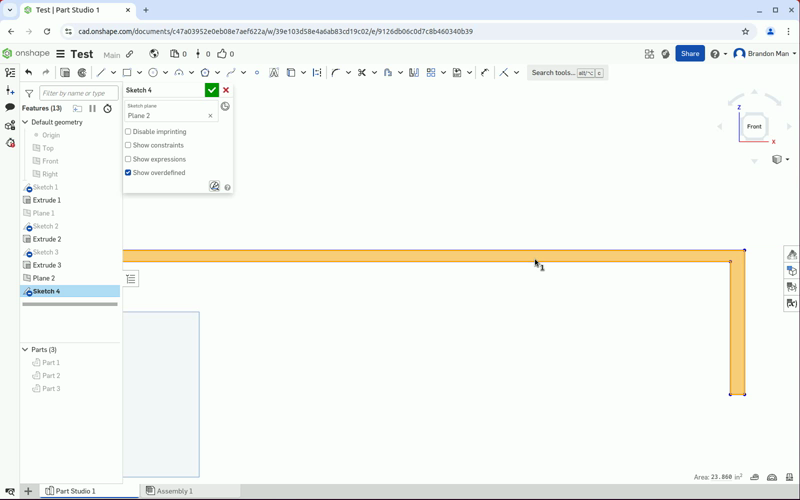
scroll(-6)
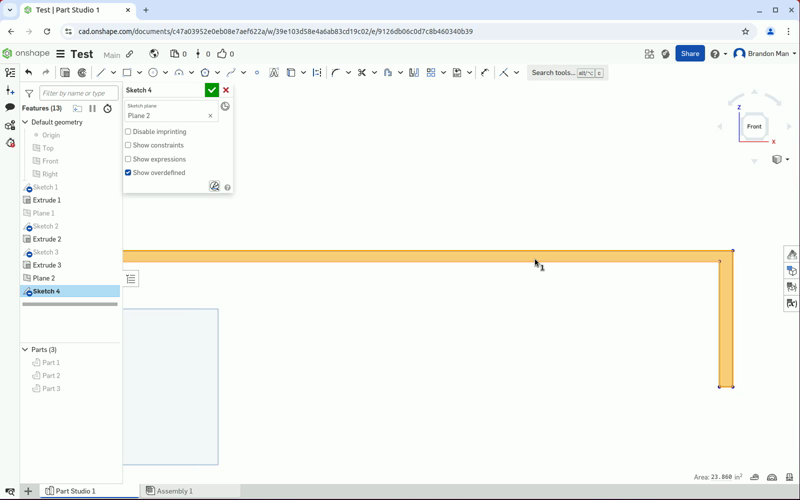
scroll(-6)
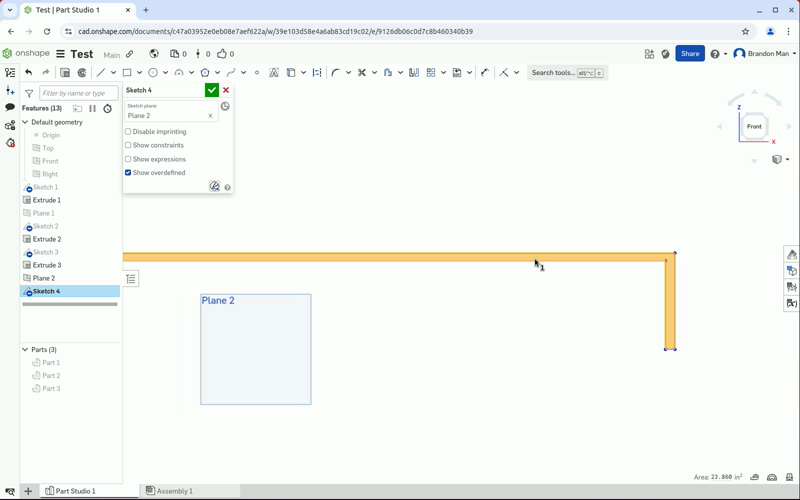
scroll(-6)
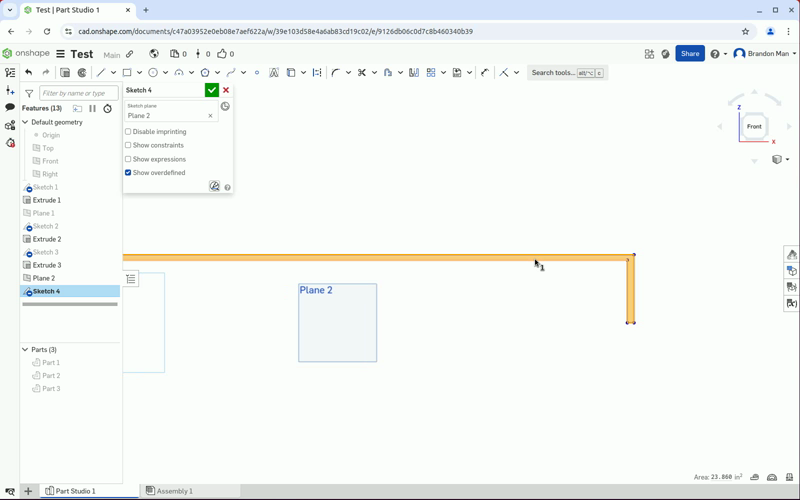
scroll(-6)
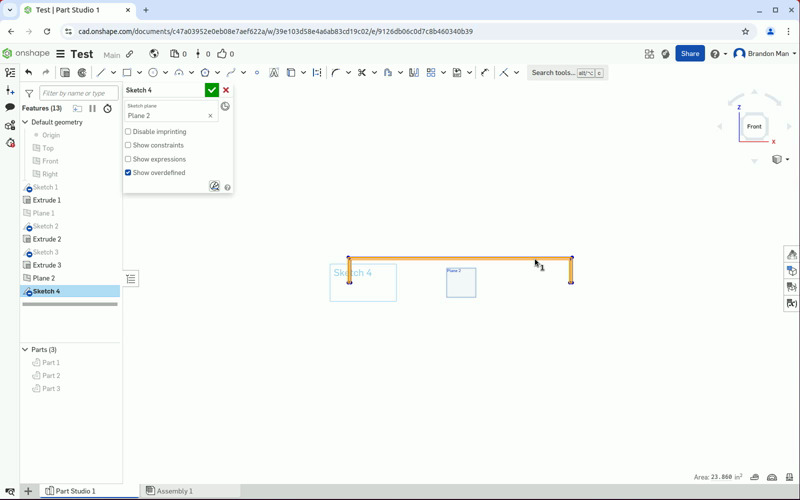
mouse_move(73, 352)
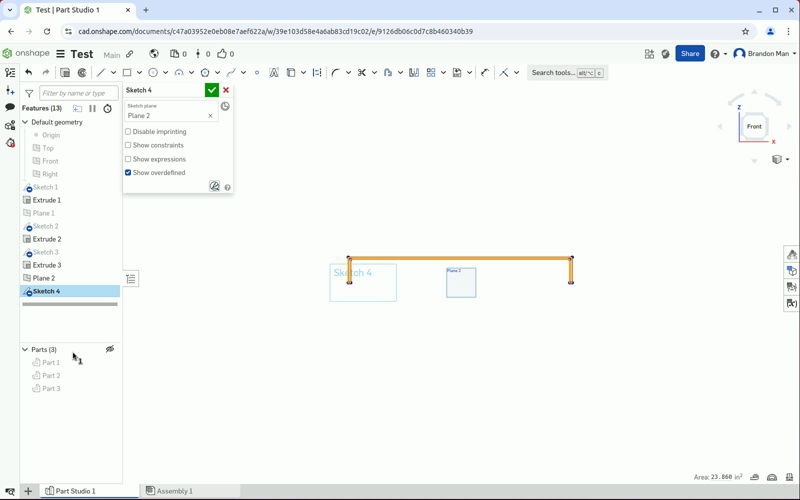
key(shift+y)
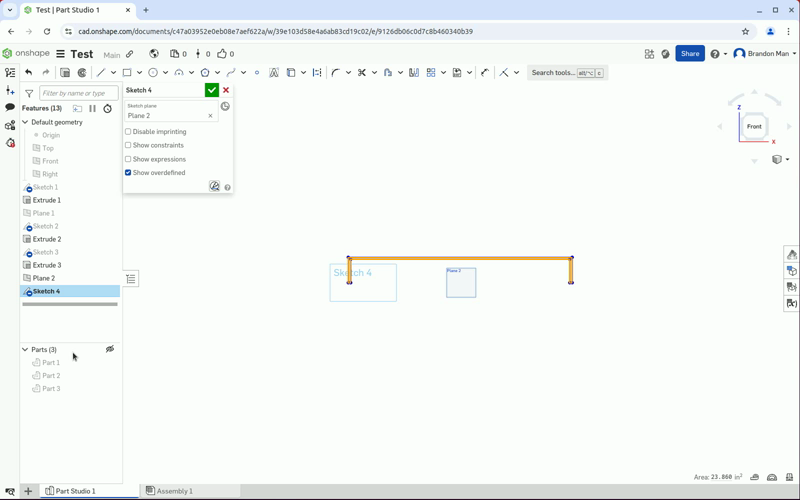
key(shift+e)
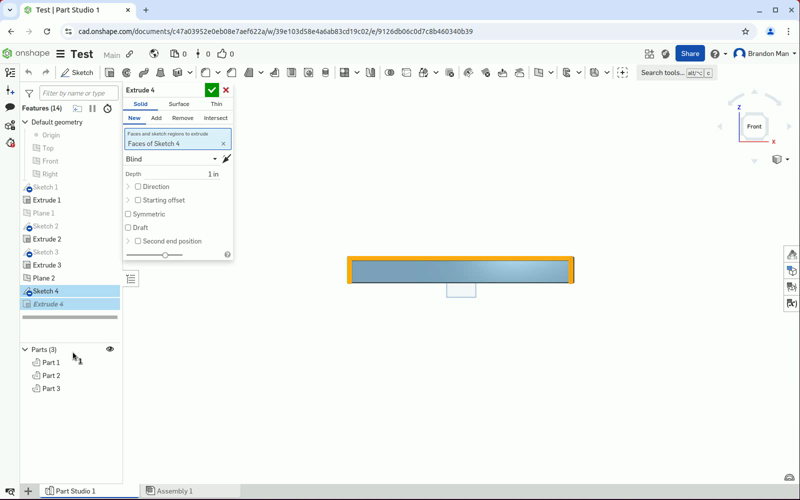
mouse_move(143, 106)
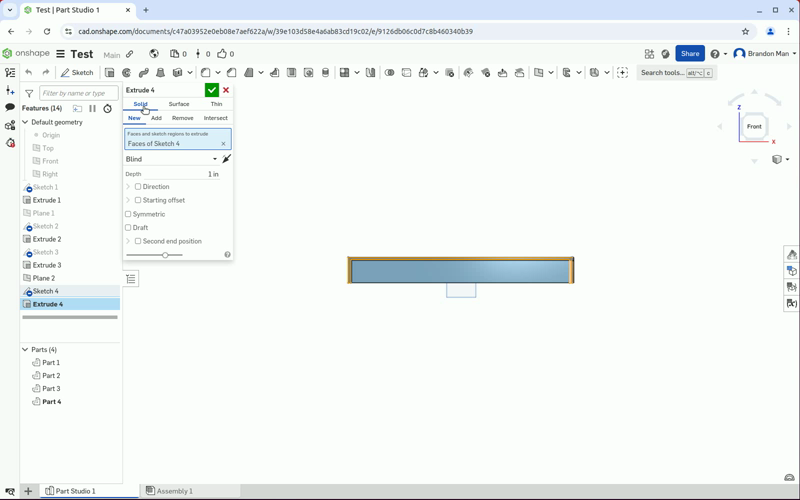
click(143, 106)
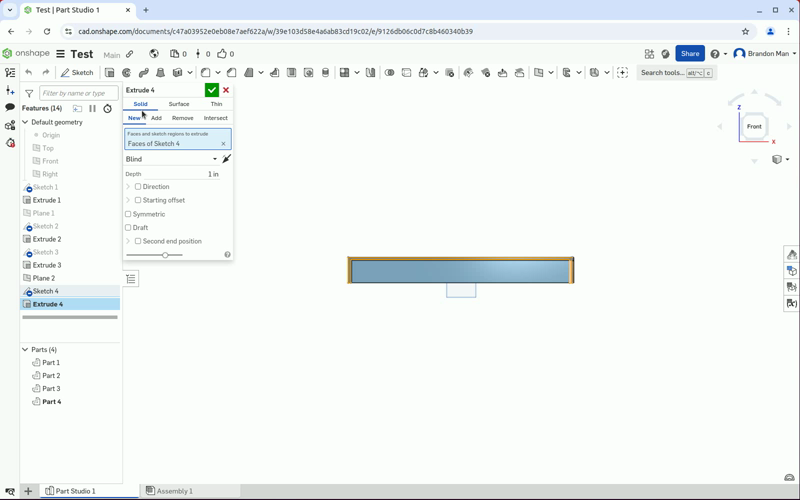
mouse_move(137, 120)
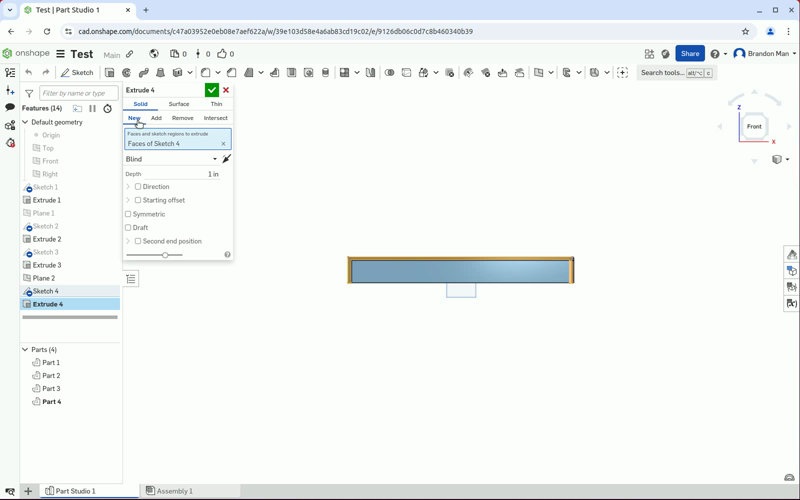
click(137, 120)
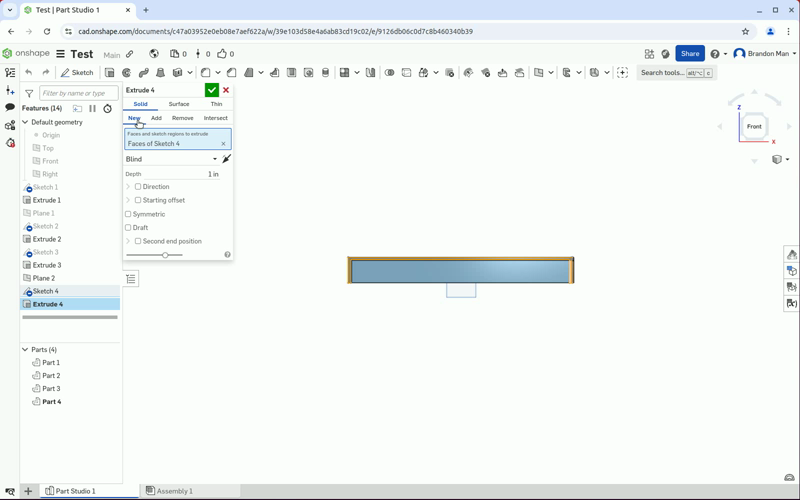
key(tab, 4)
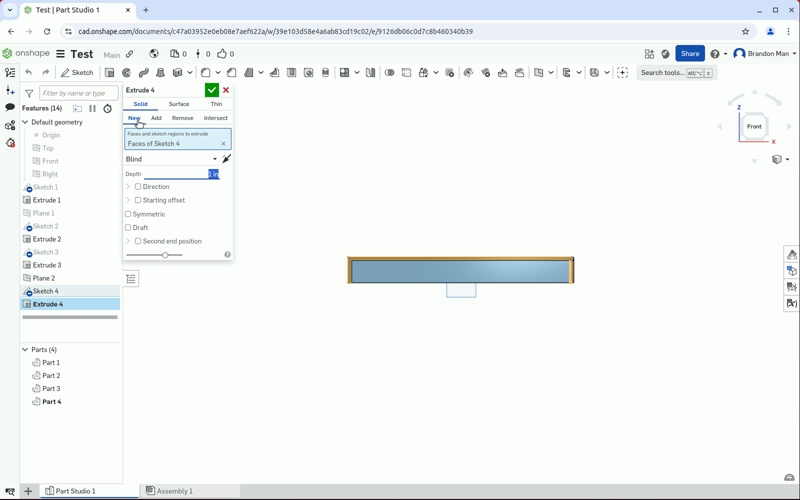
text(0.722)
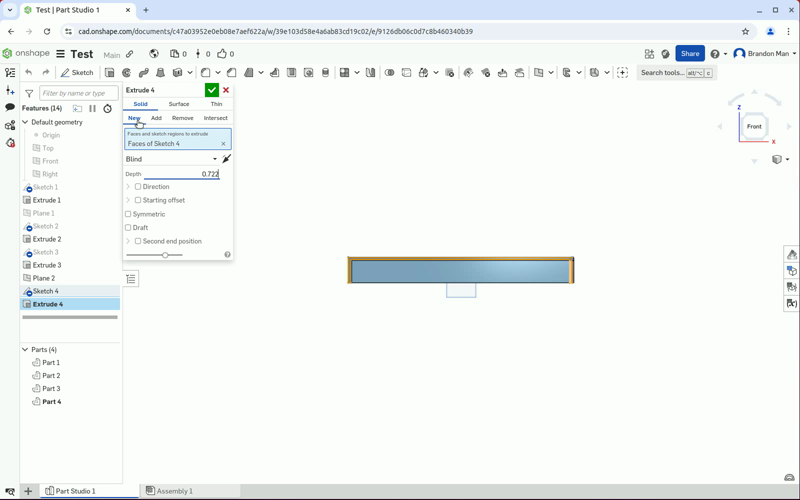
key(enter)
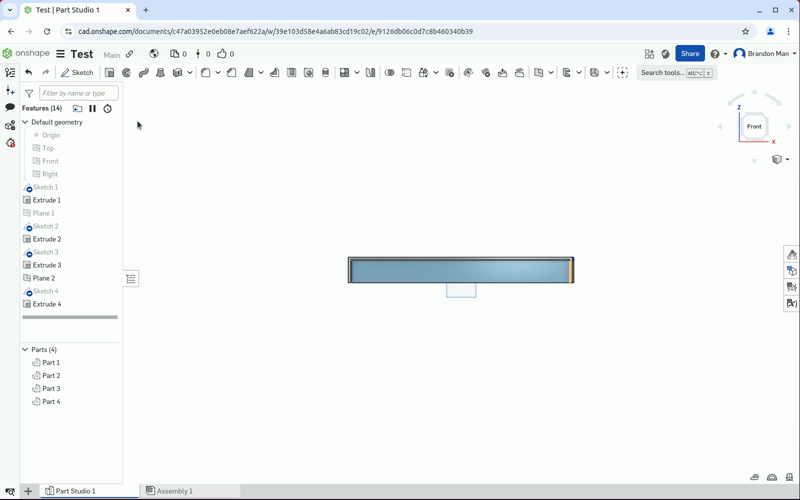
key(shift+h)
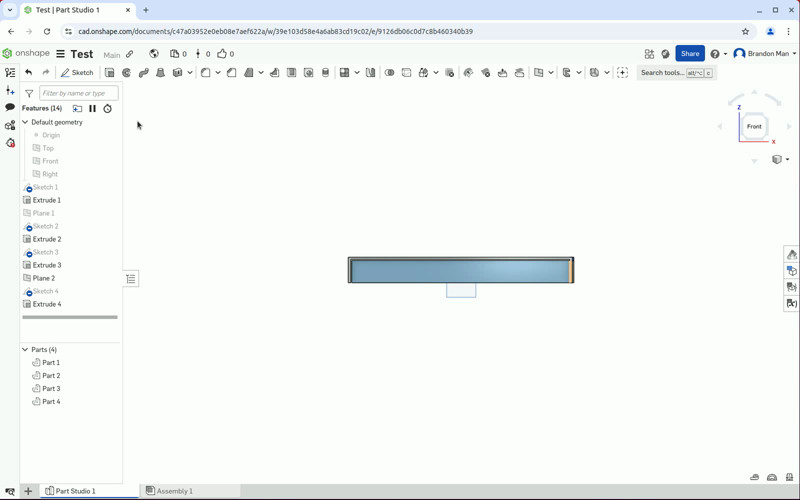
key(shift+h)
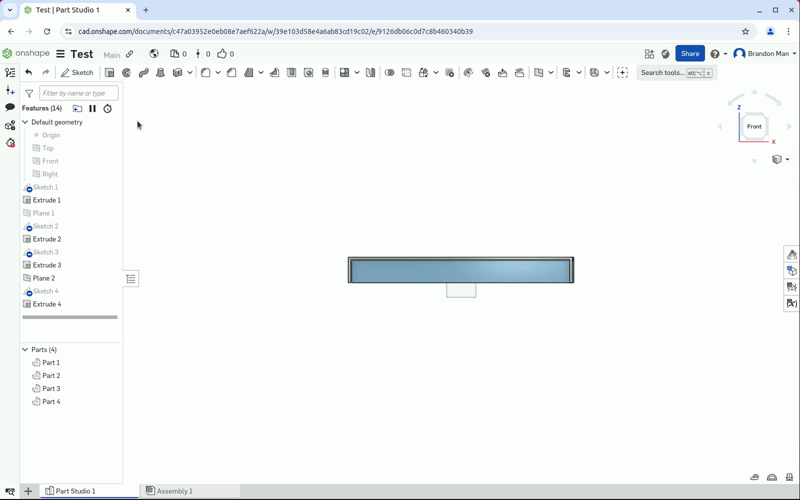
mouse_move(73, 189)
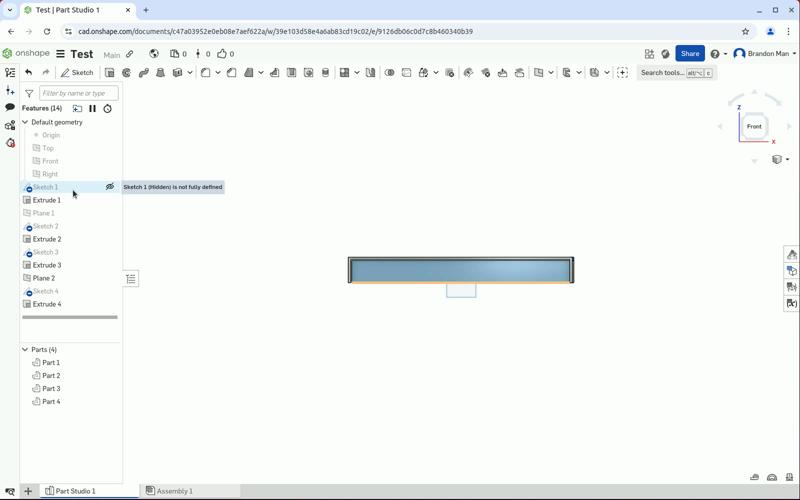
click(73, 189)
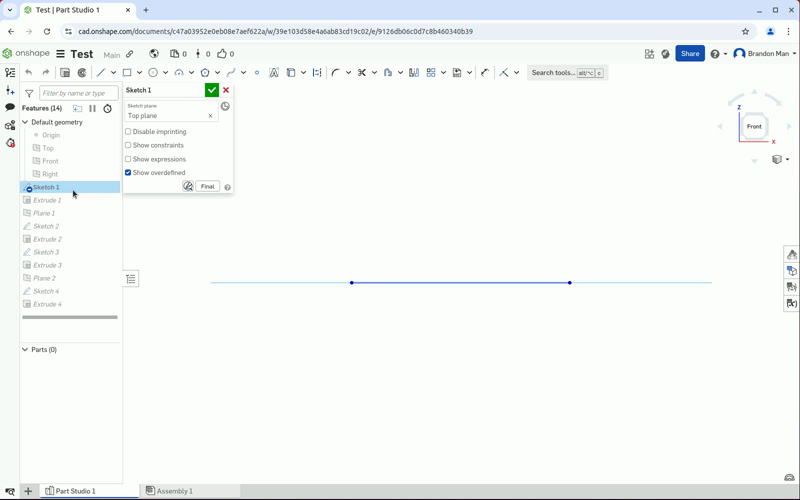
mouse_move(229, 92)
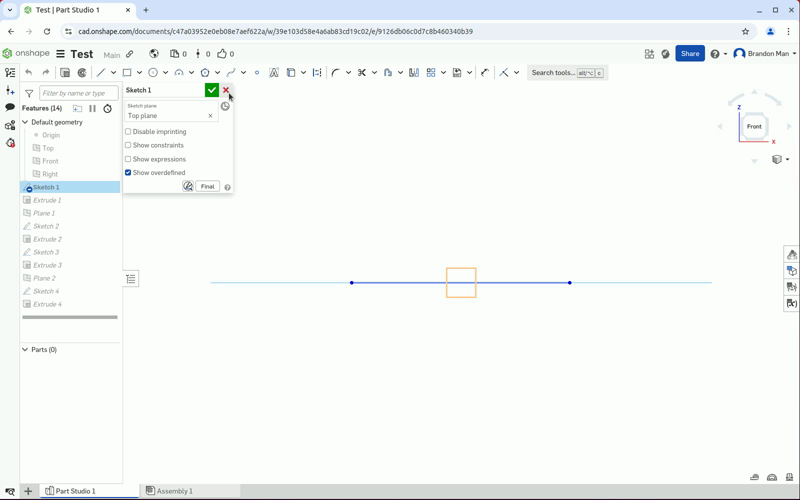
click(229, 92)
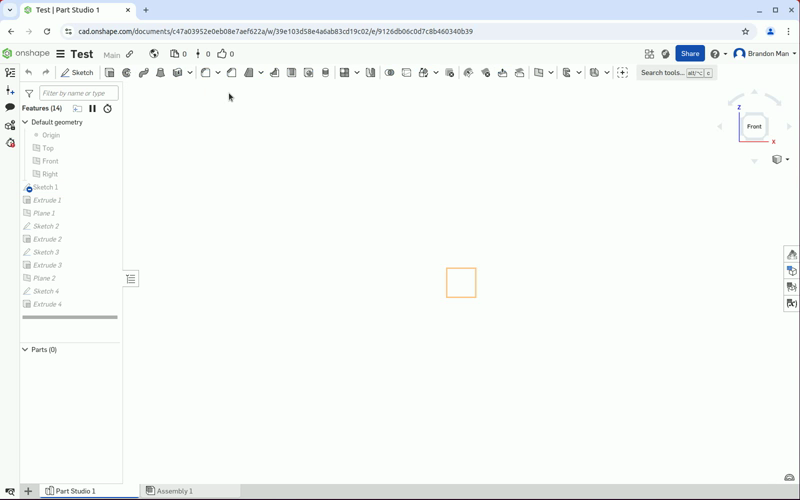
key(shift+s)
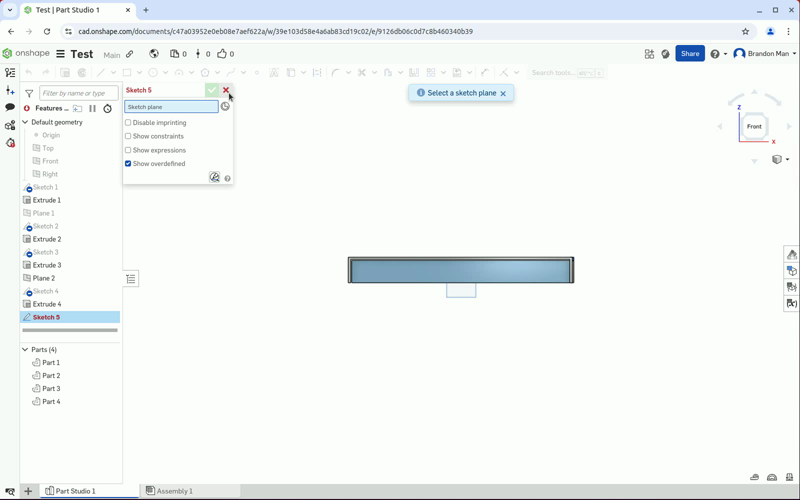
mouse_move(73, 280)
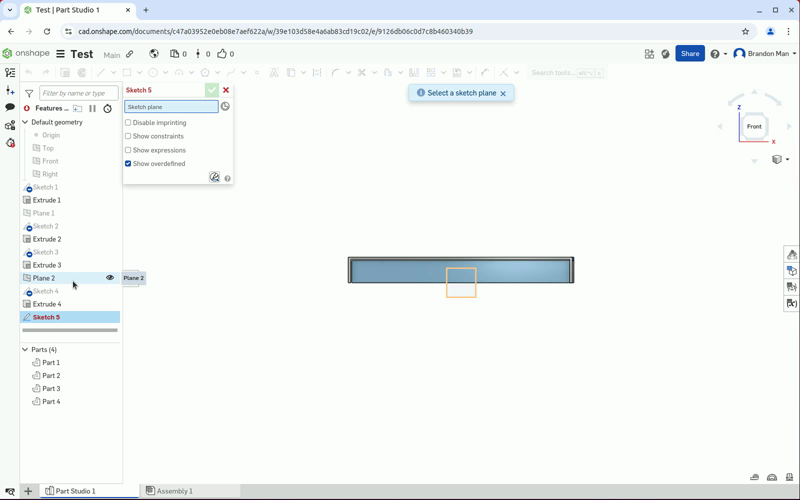
click(73, 280)
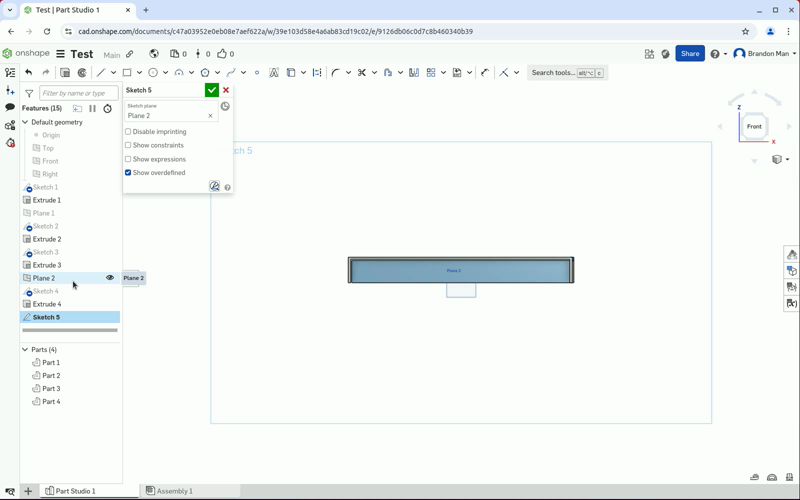
mouse_move(73, 352)
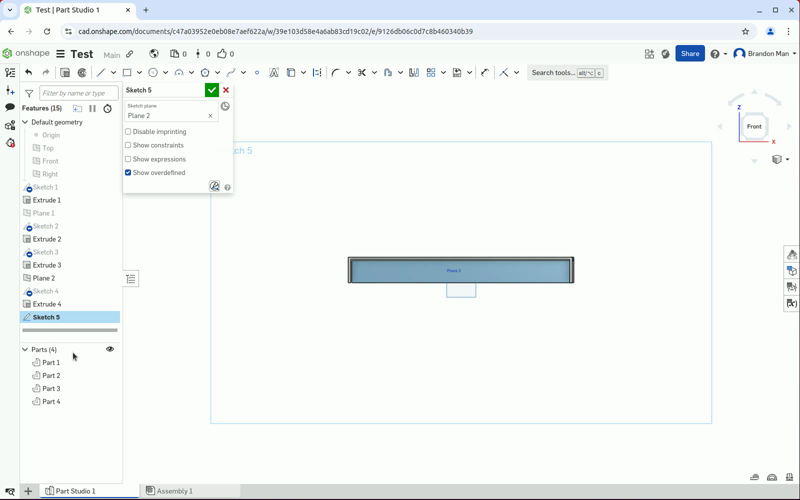
key(y)
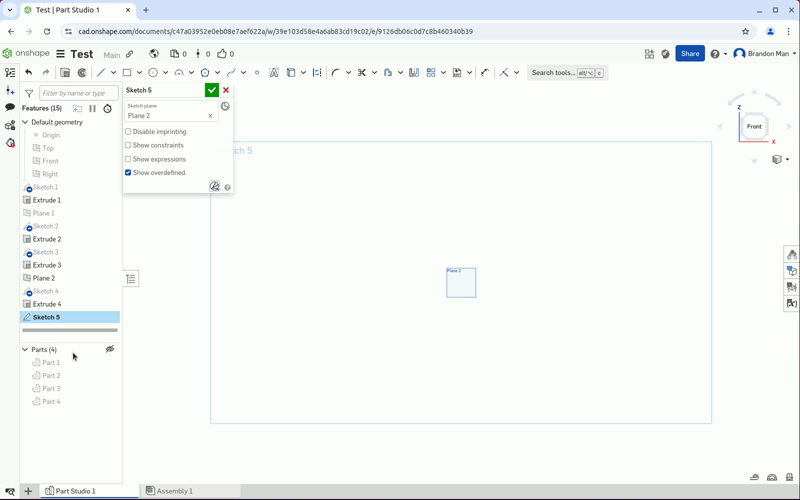
key(l)
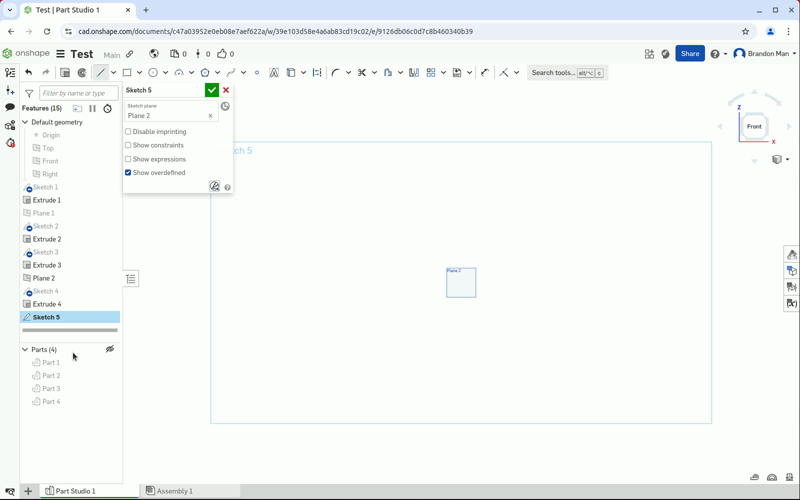
key_down(shift)
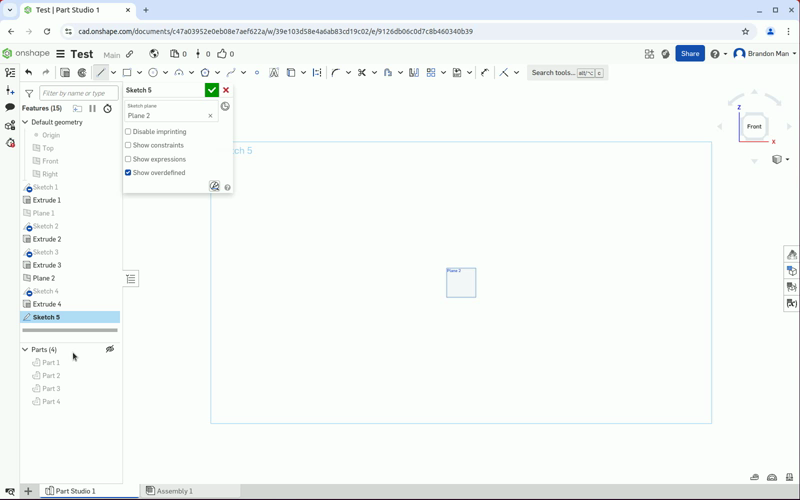
mouse_move(351, 282)
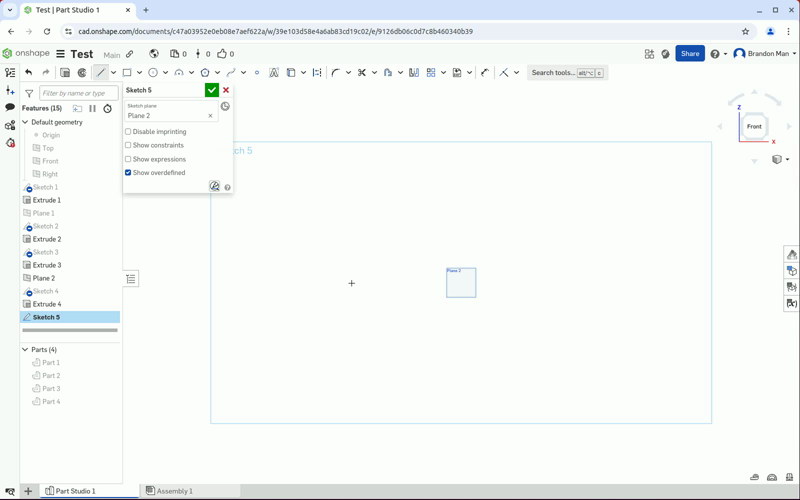
click(351, 282)
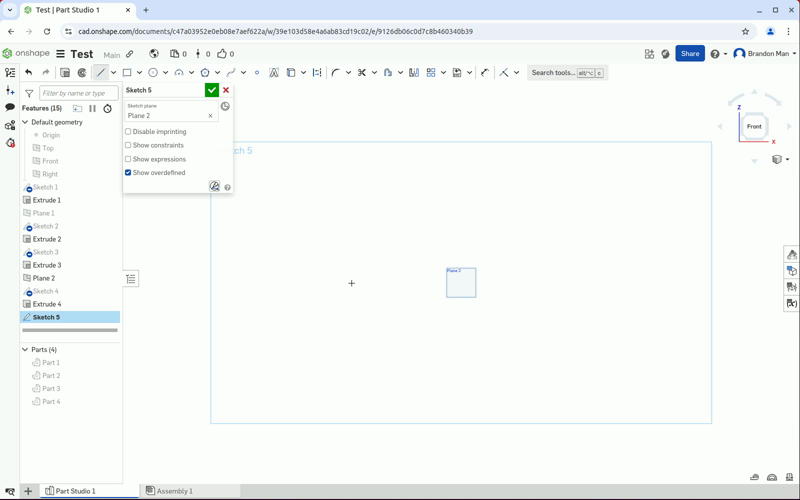
key_up(shift)
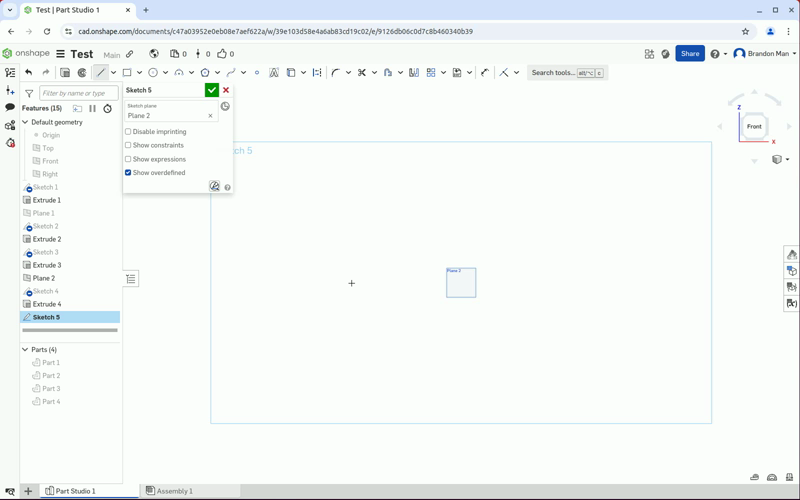
key_down(shift)
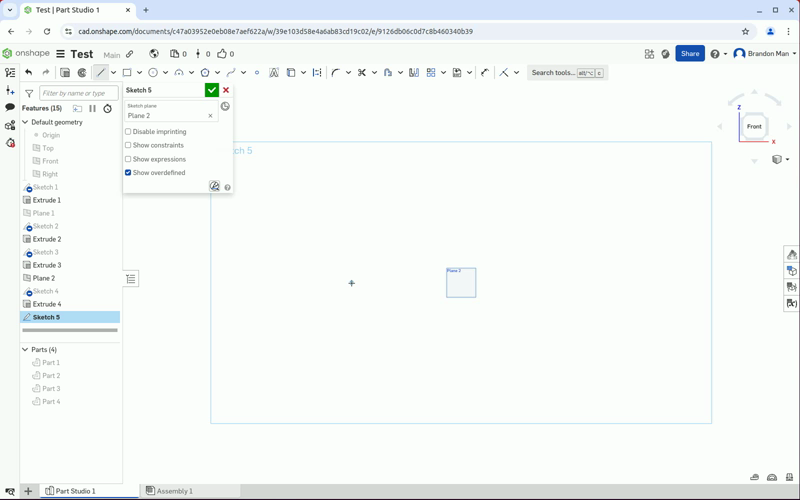
mouse_move(569, 282)
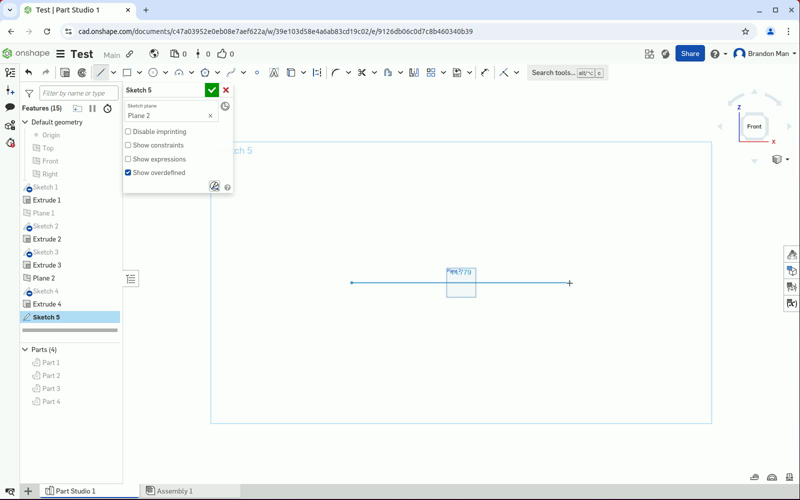
click(569, 282)
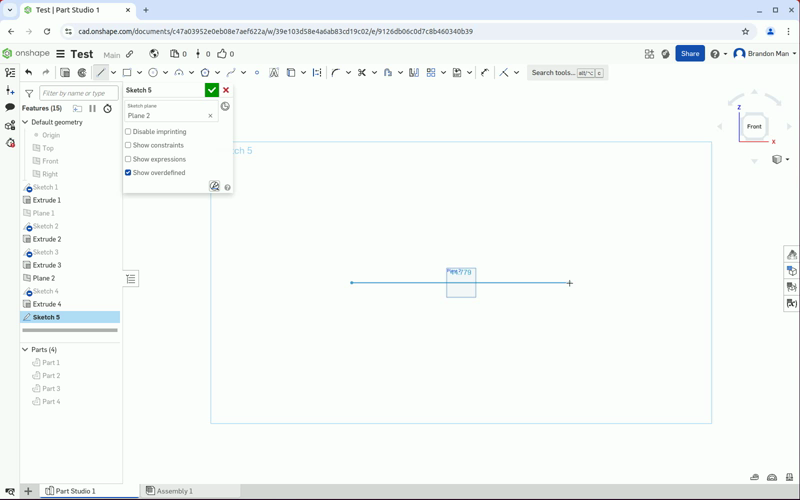
key_up(shift)
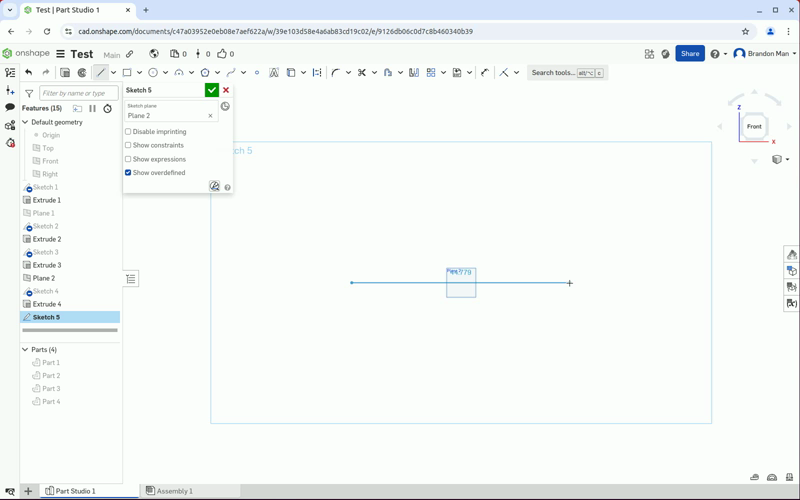
key_down(shift)
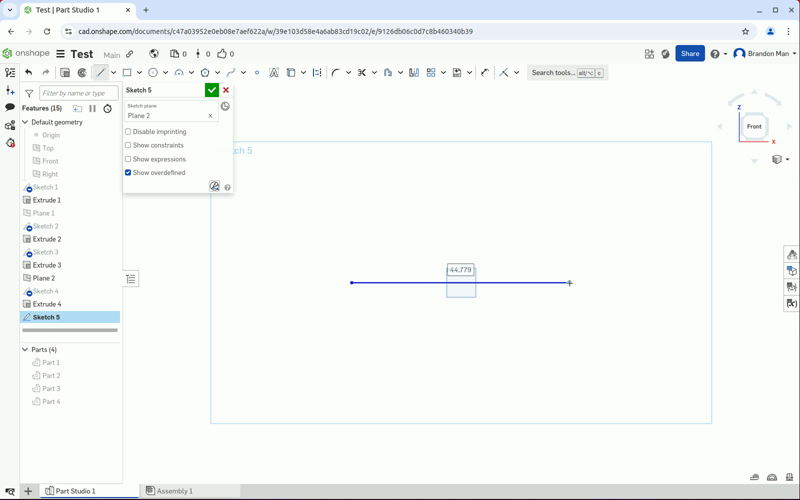
mouse_move(589, 282)
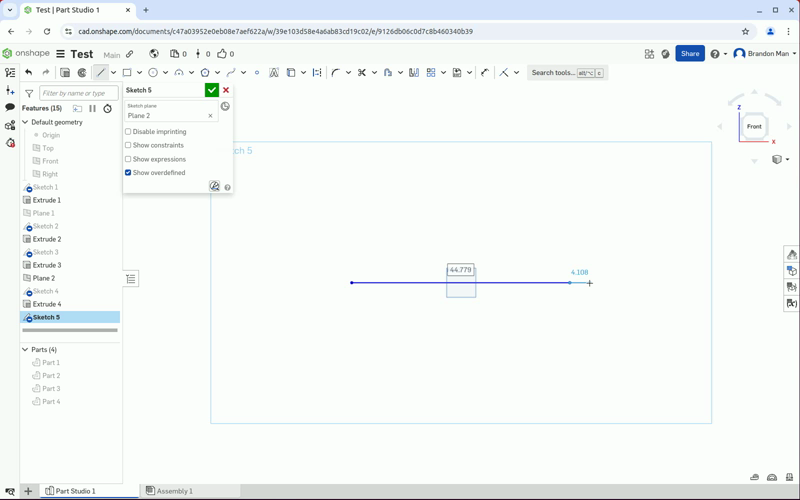
mouse_move(569, 260)
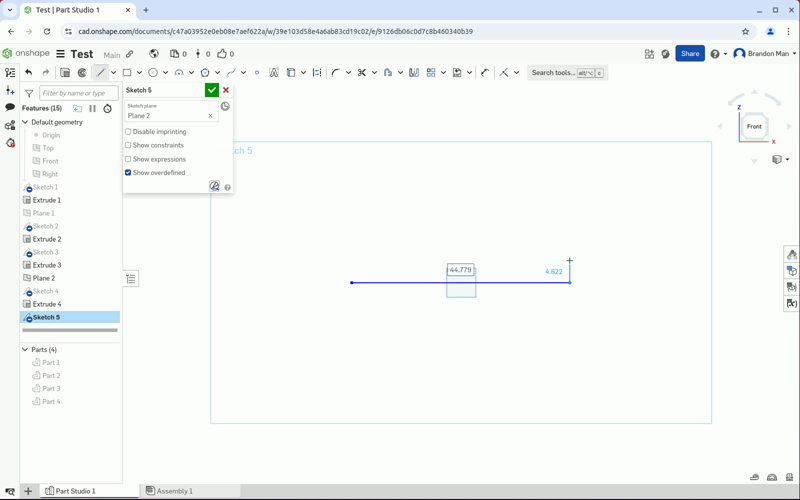
click(569, 260)
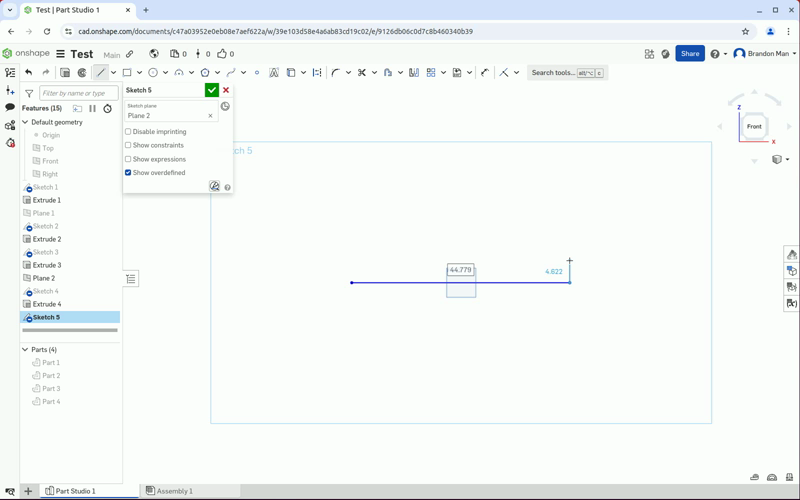
key_up(shift)
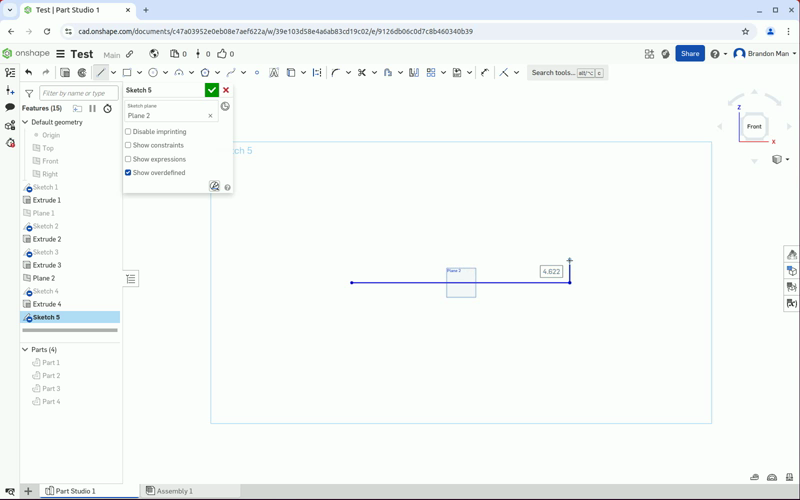
key_down(shift)
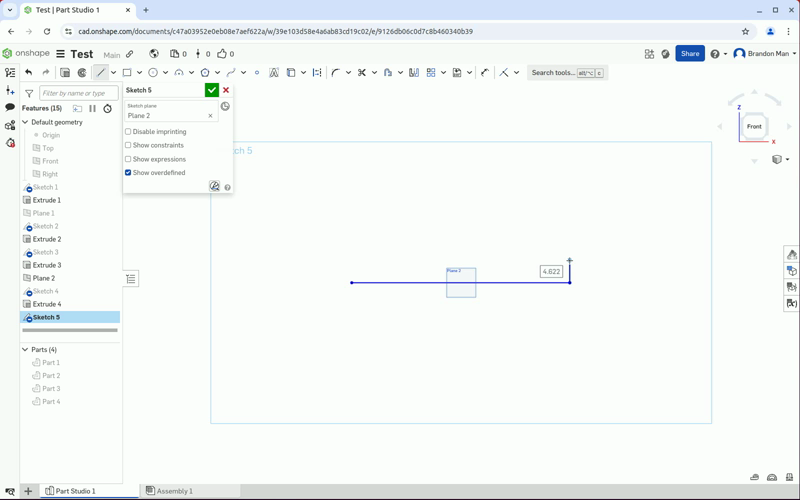
mouse_move(351, 260)
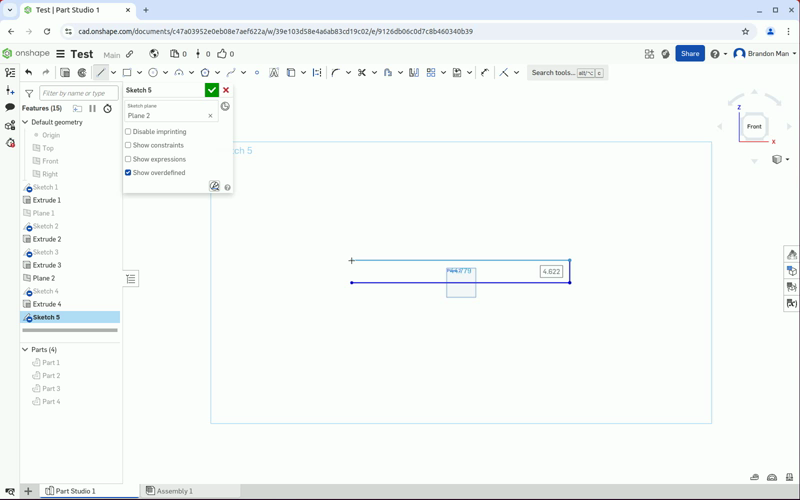
click(351, 260)
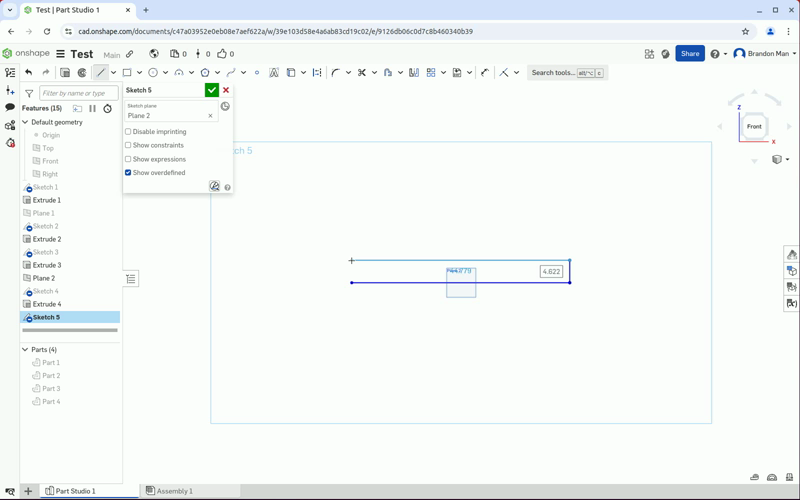
key_up(shift)
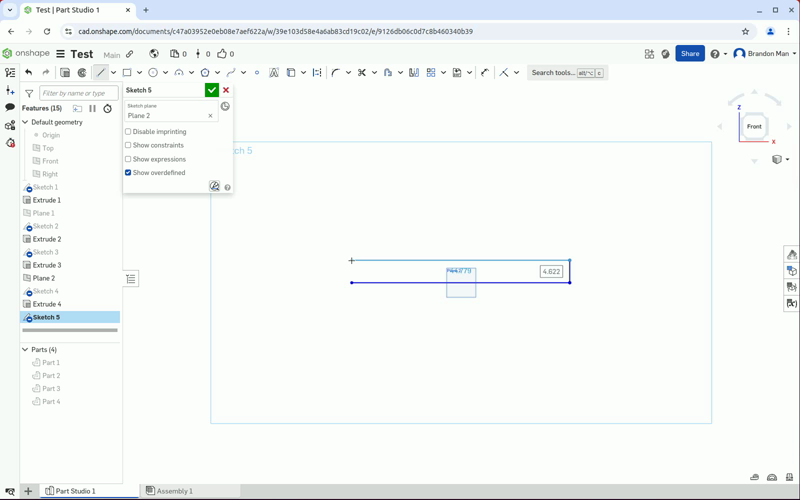
mouse_move(381, 260)
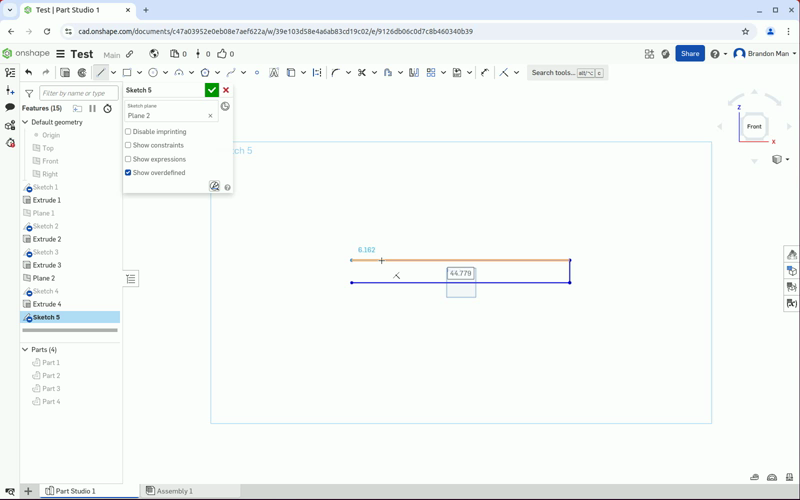
key_down(shift)
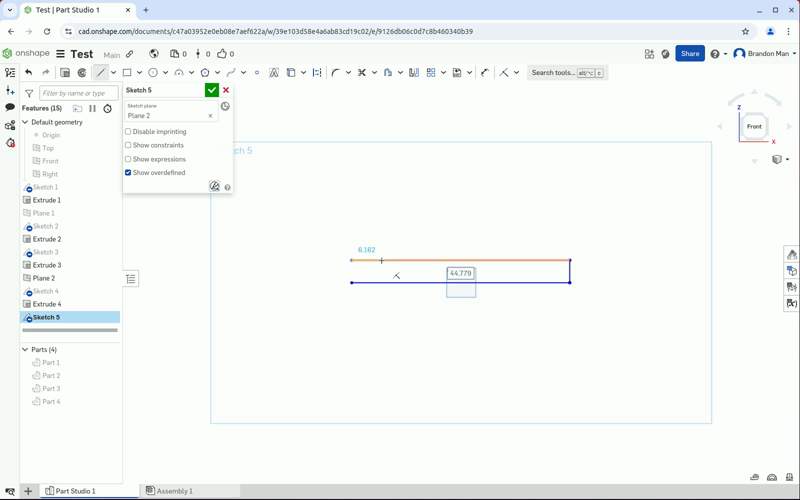
mouse_move(351, 282)
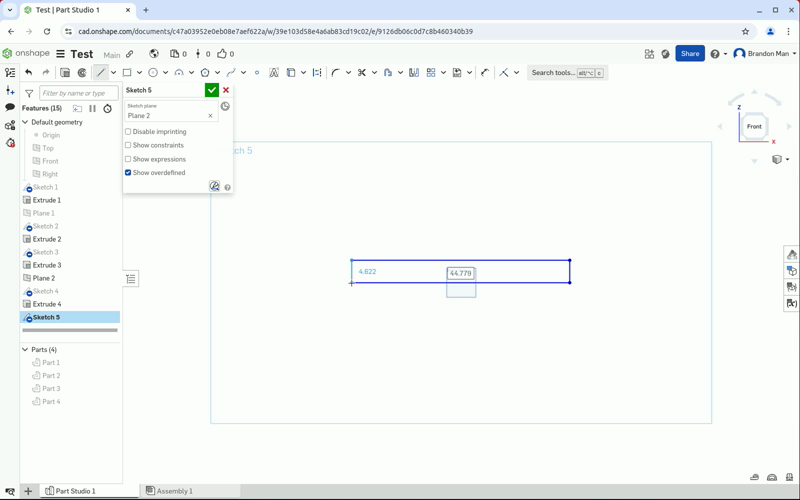
key_up(shift)
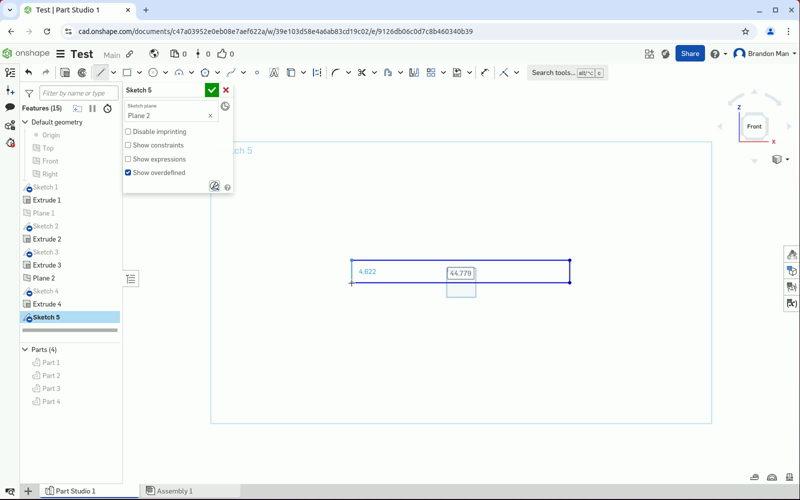
click(351, 282)
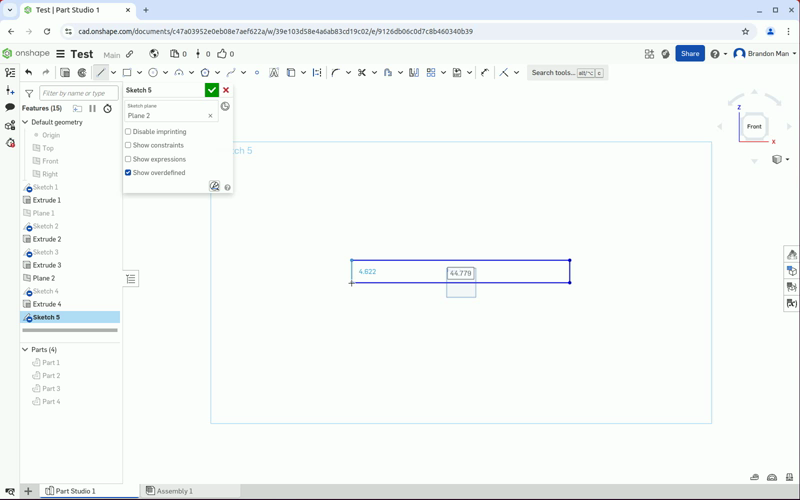
key(esc)
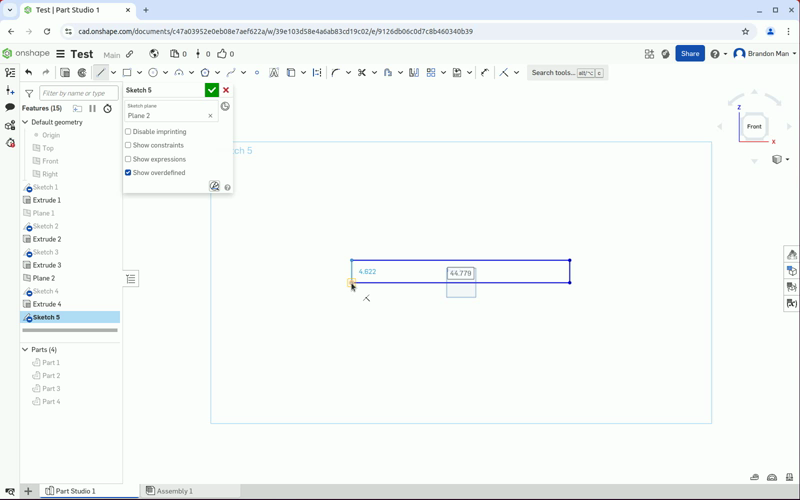
mouse_move(416, 274)
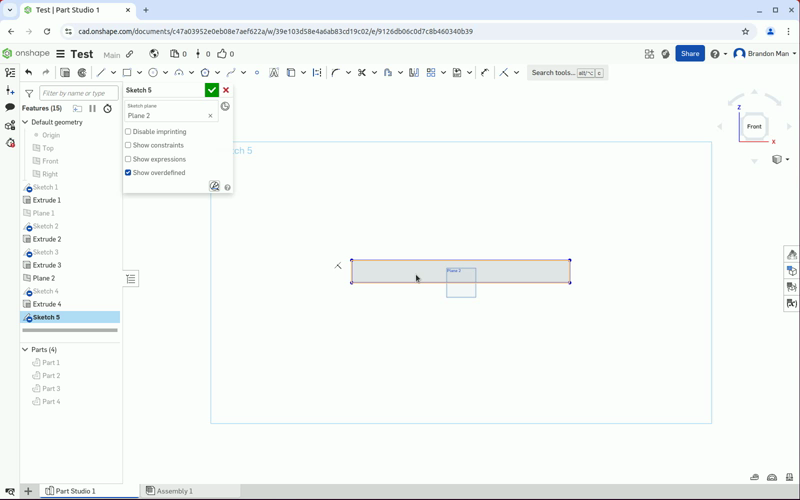
click(416, 274)
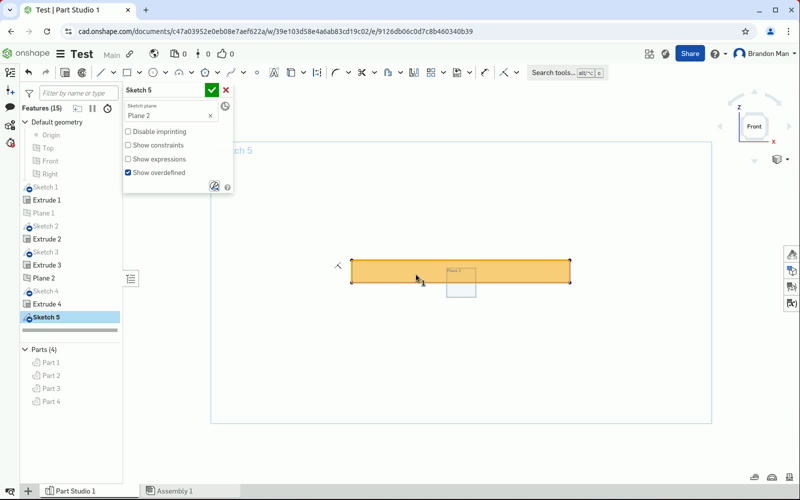
mouse_move(73, 352)
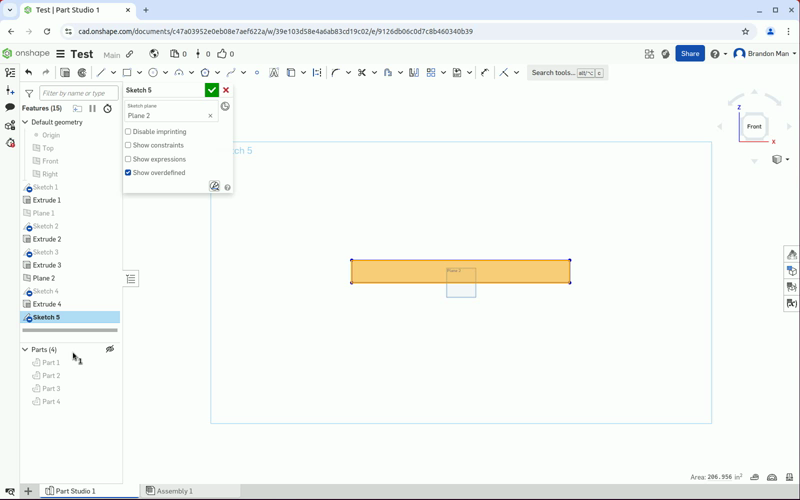
key(shift+y)
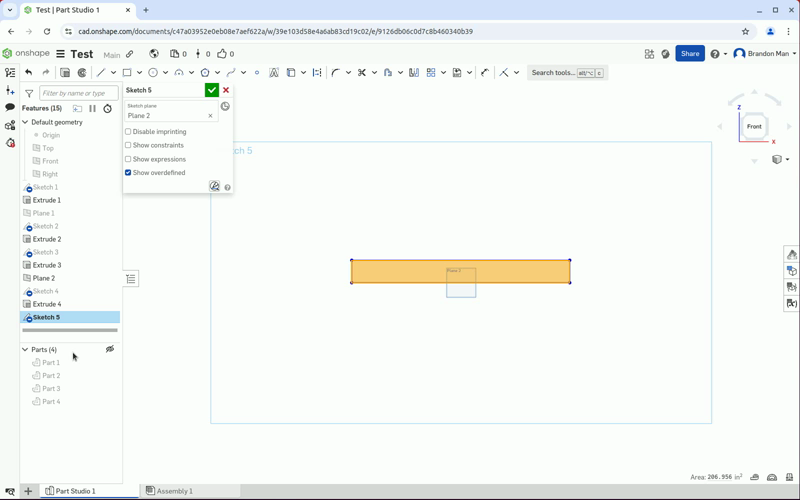
key(shift+e)
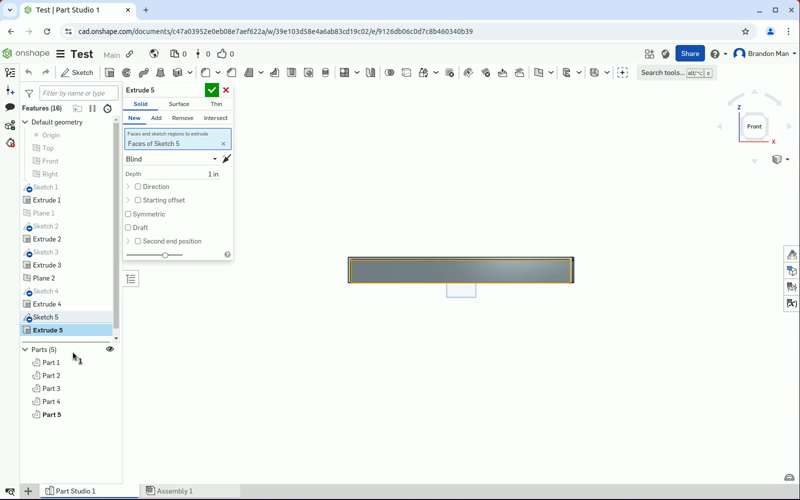
mouse_move(143, 106)
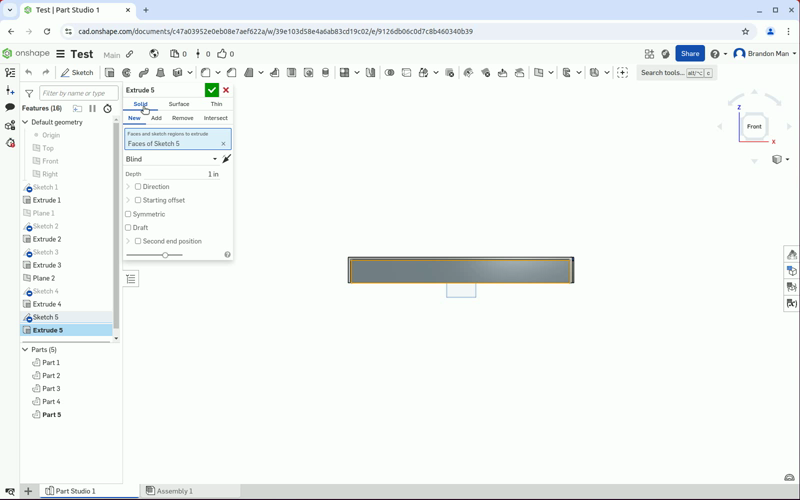
click(143, 106)
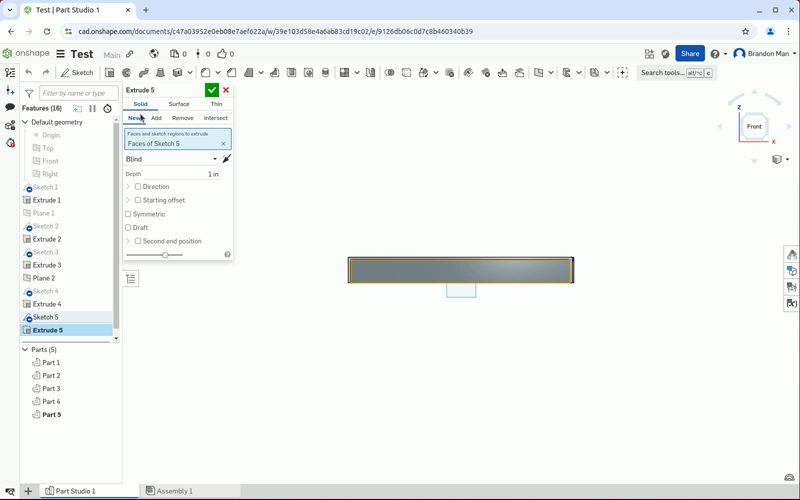
mouse_move(137, 120)
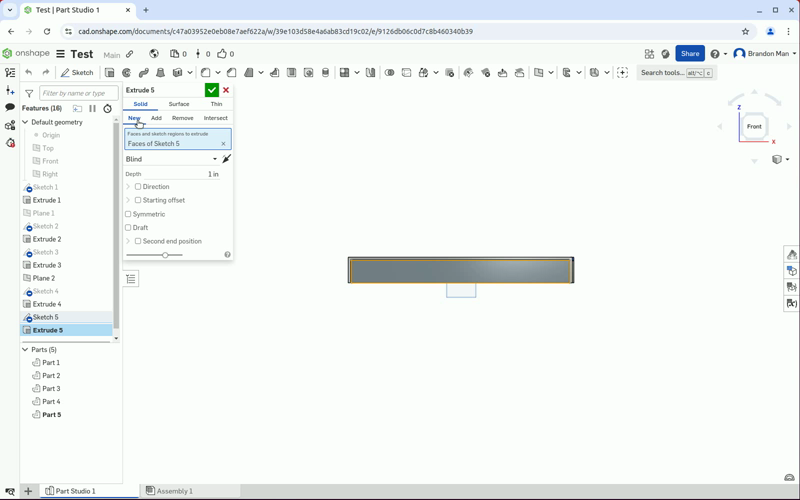
click(137, 120)
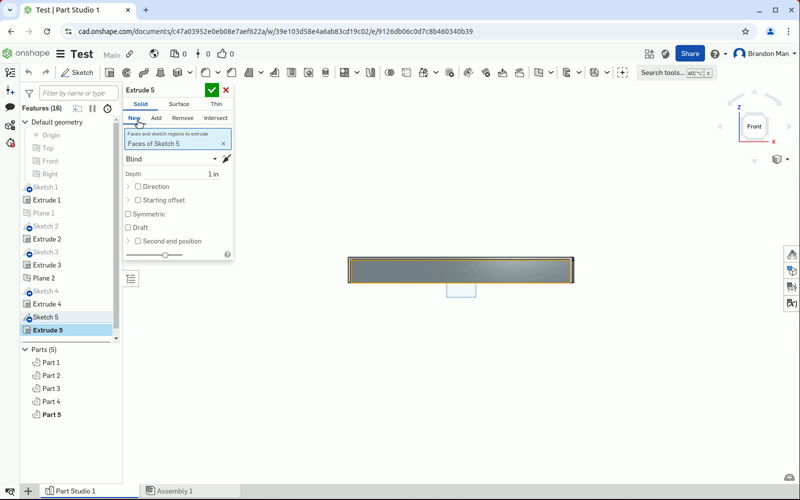
key(tab, 4)
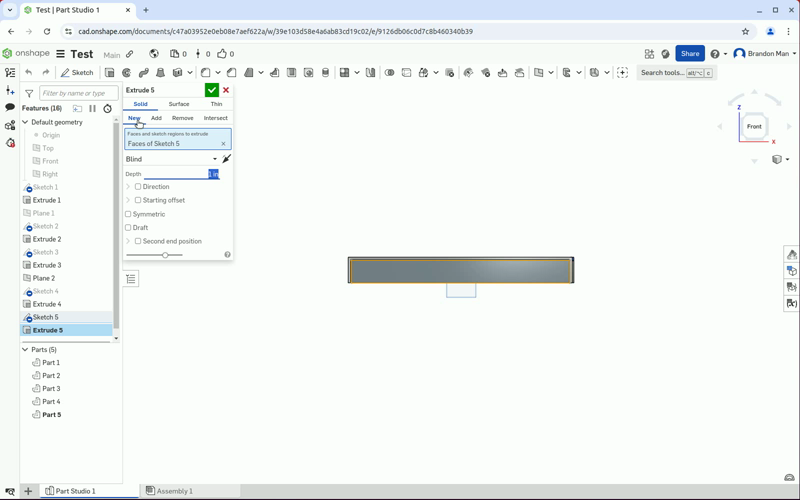
text(0.722)
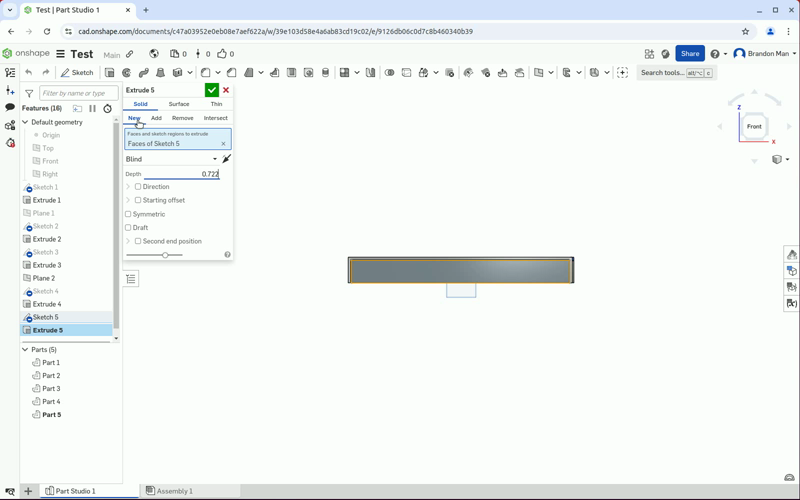
key(enter)
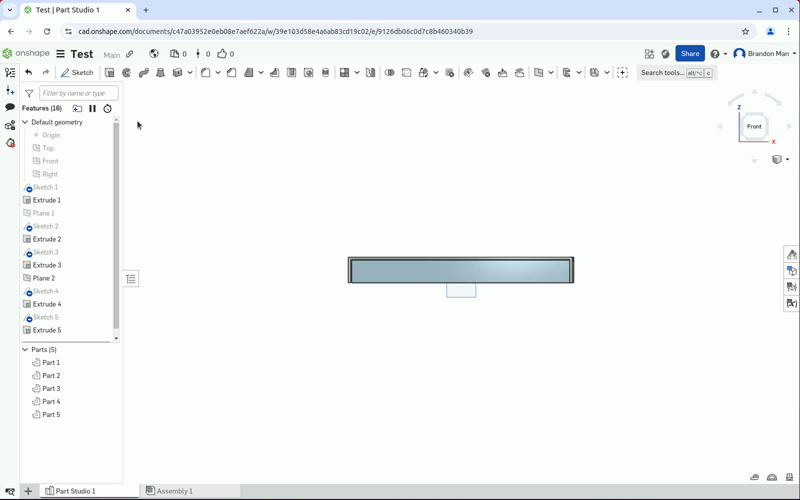
key(shift+h)
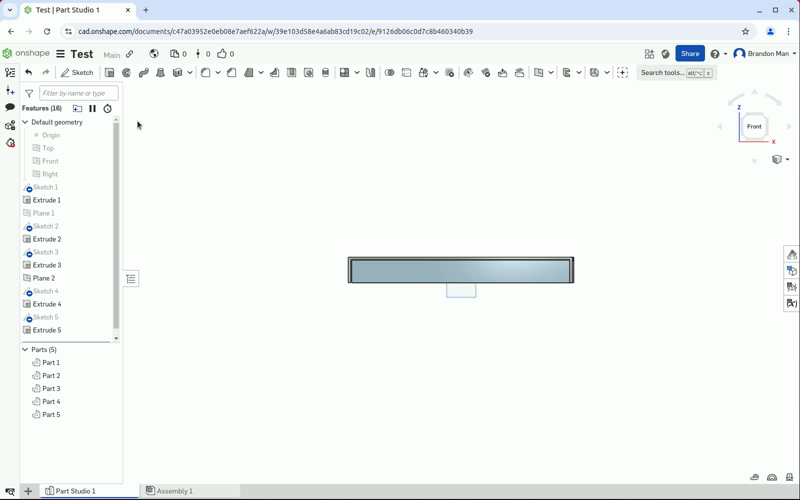
key(shift+h)
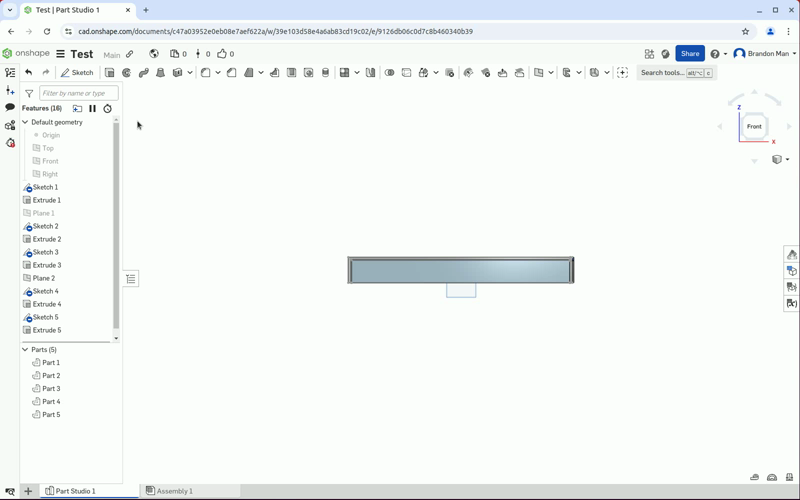
key(shift+7)
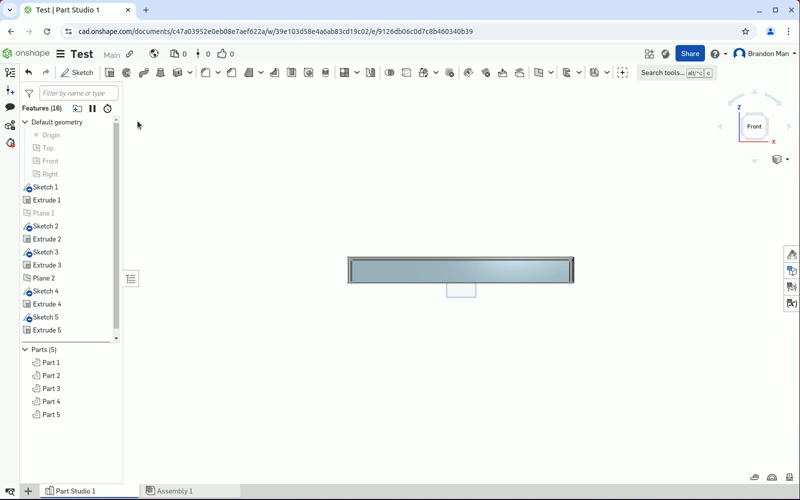
key(left, 2)
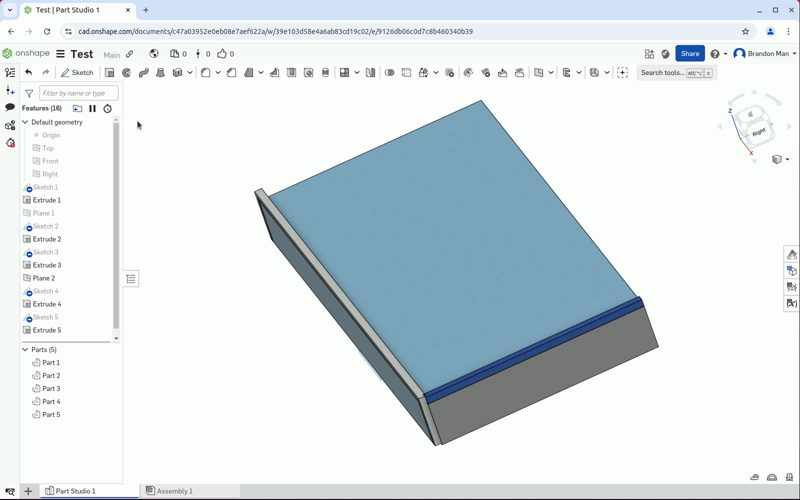
key(down, 2)
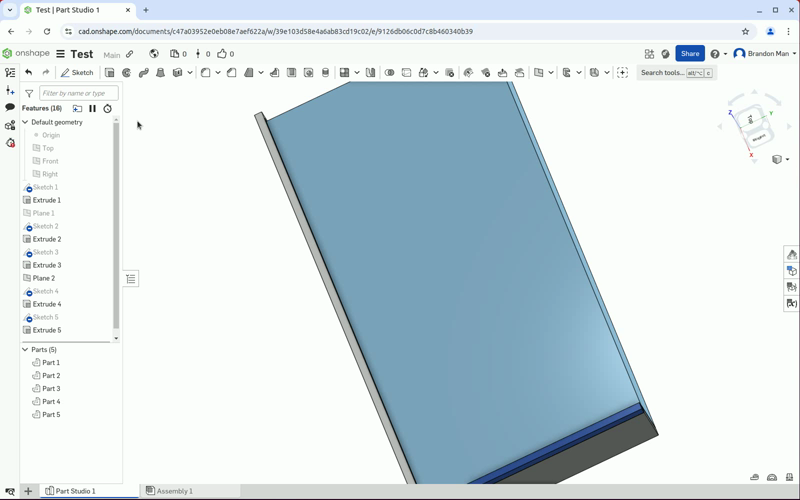
key(up, 2)
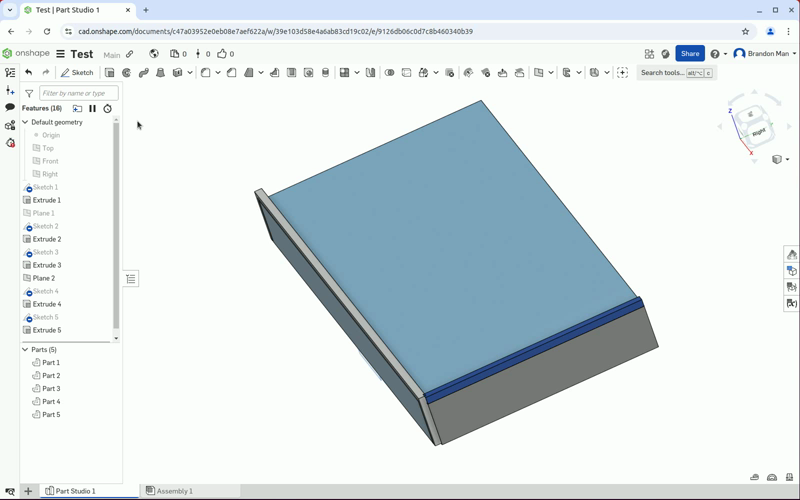
key(right, 2)
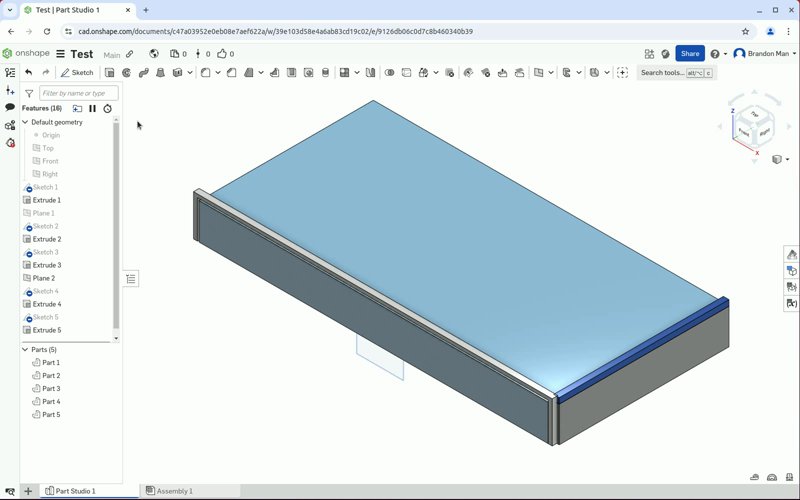
mouse_move(69, 189)
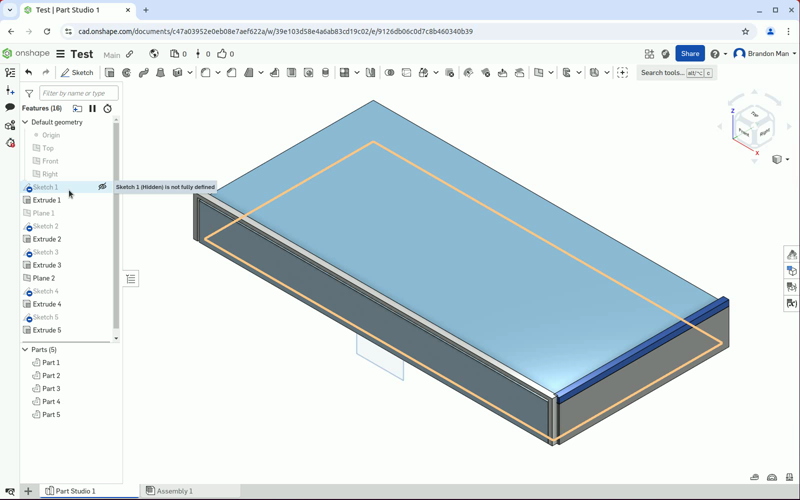
click(69, 189)